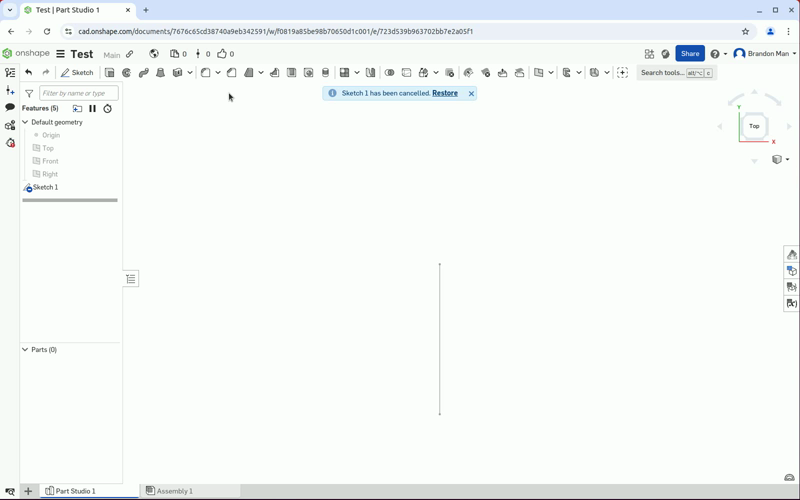
key(shift+h)
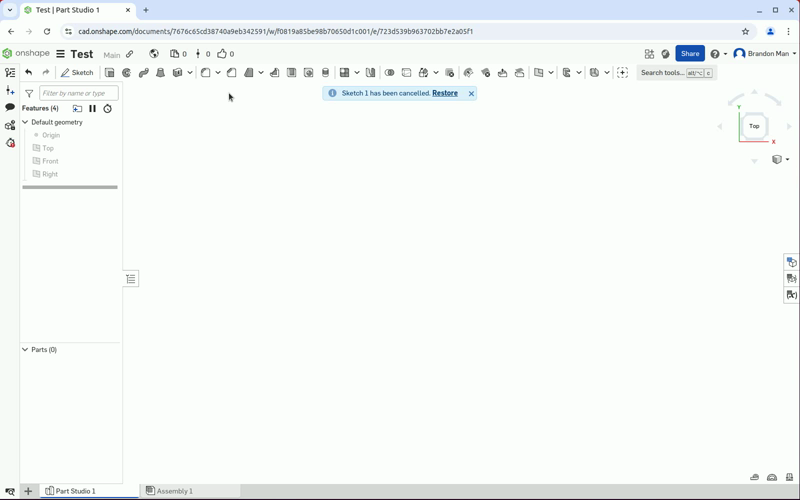
mouse_move(73, 352)
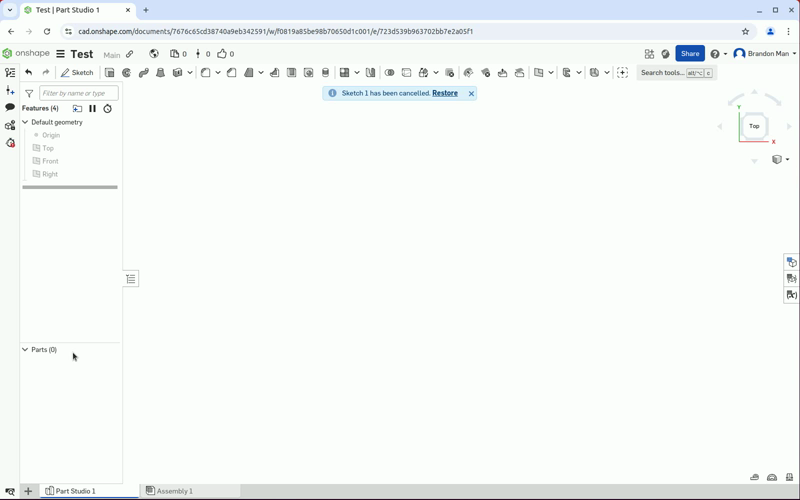
key(y)
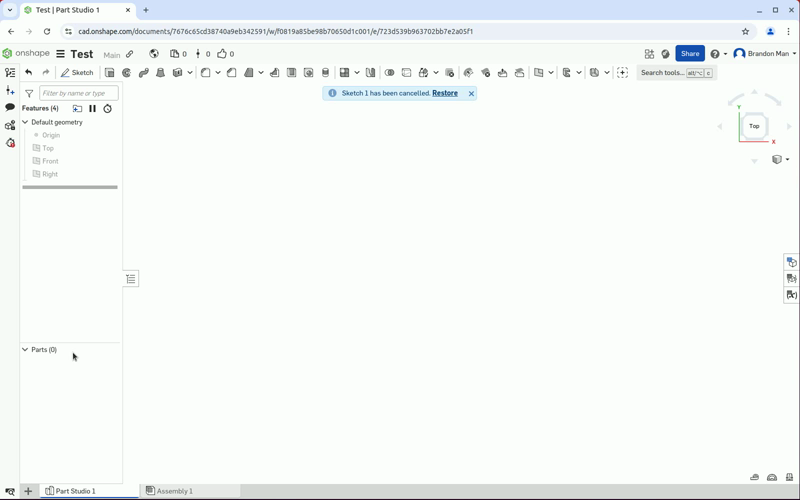
key(shift+p)
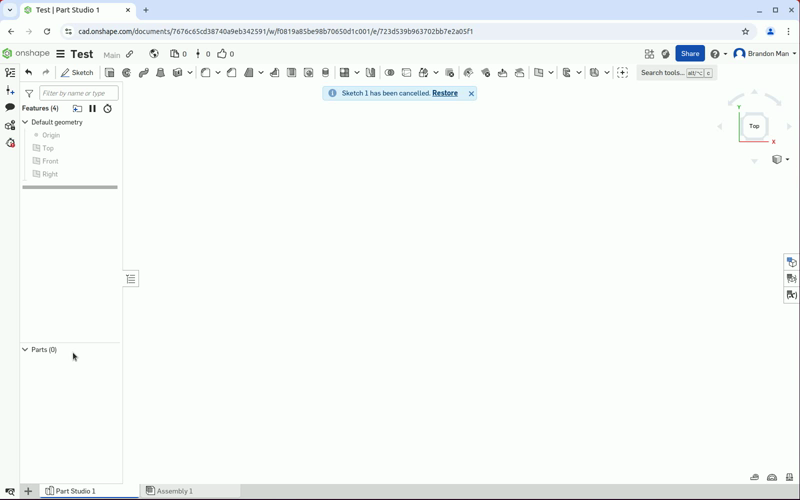
key(space)
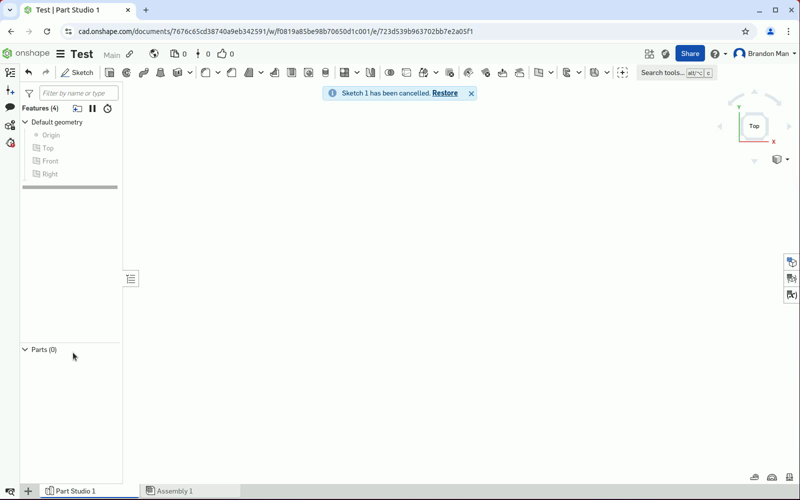
key_down(shift)
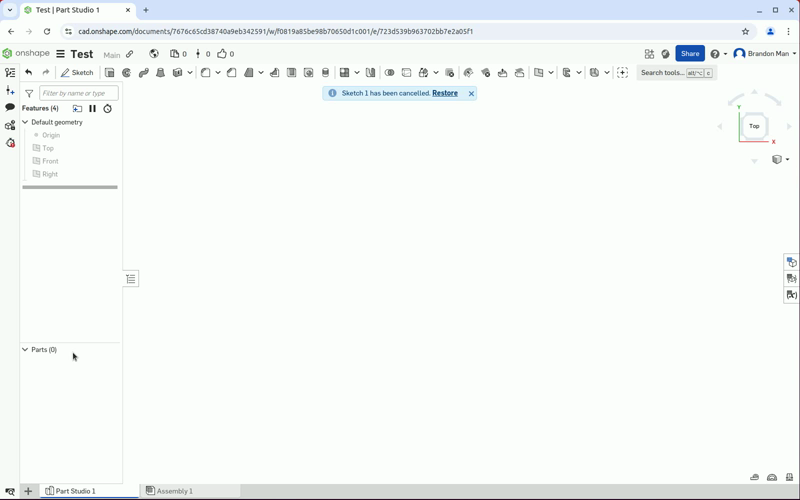
key(up)
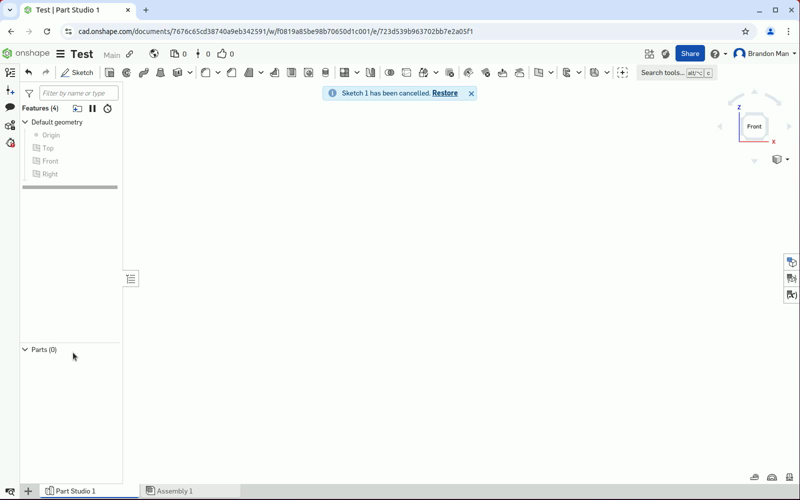
key_up(shift)
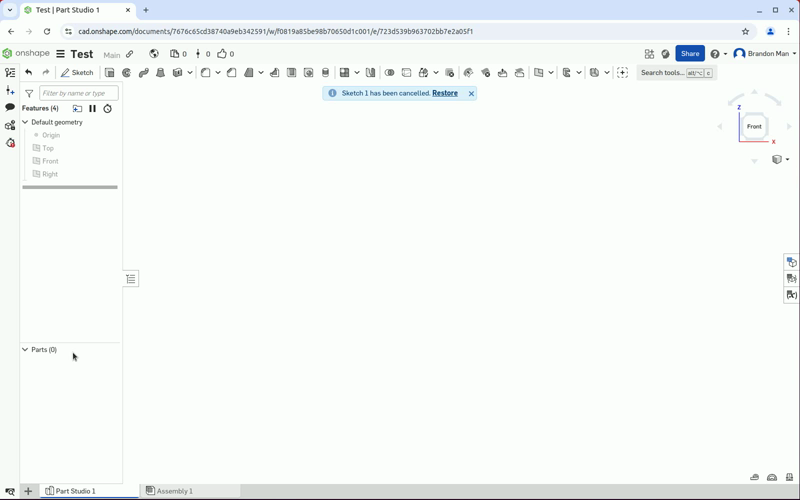
mouse_move(73, 352)
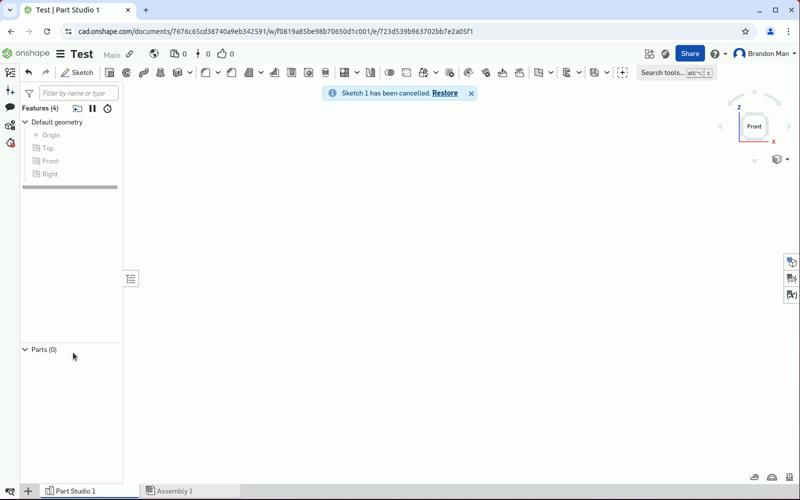
key(shift+y)
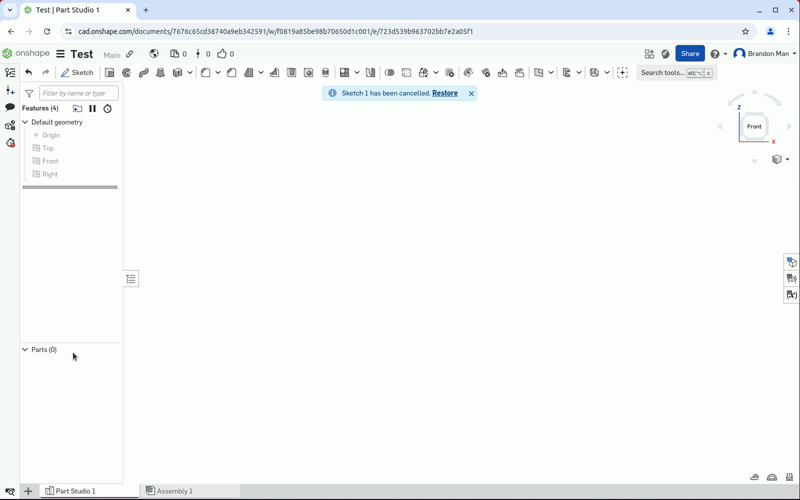
key(shift+s)
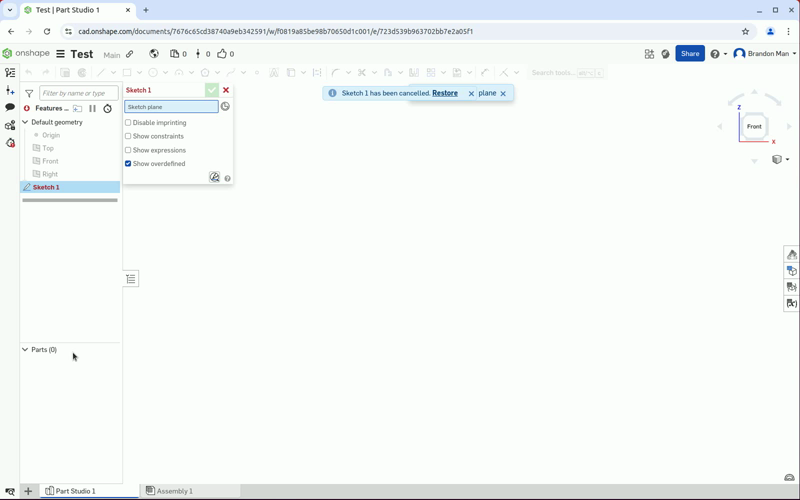
mouse_move(73, 163)
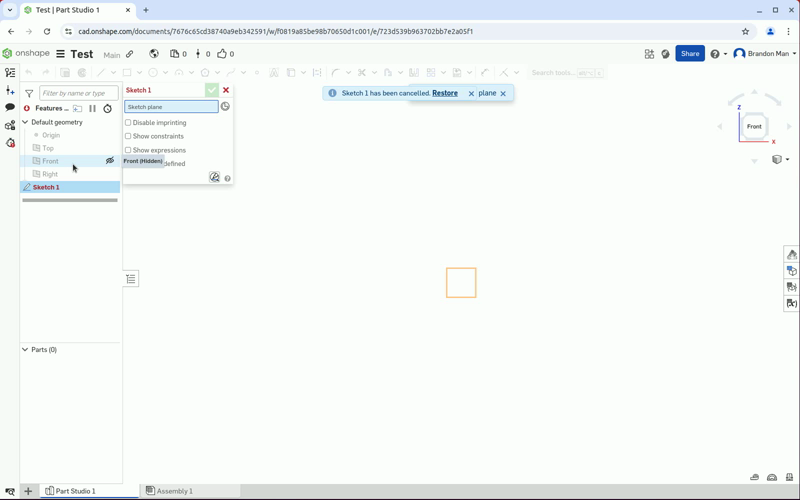
click(73, 163)
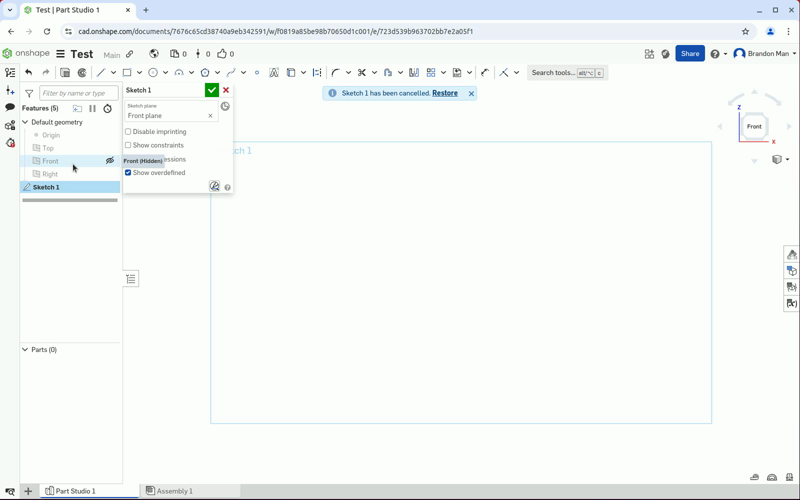
mouse_move(73, 352)
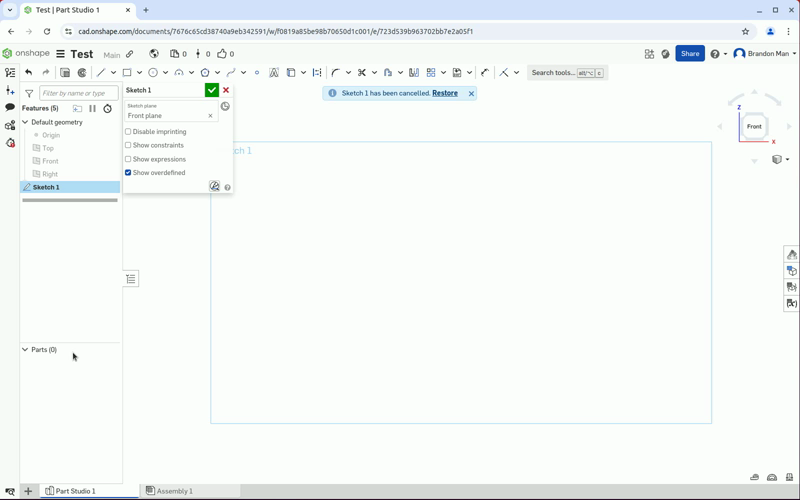
key(y)
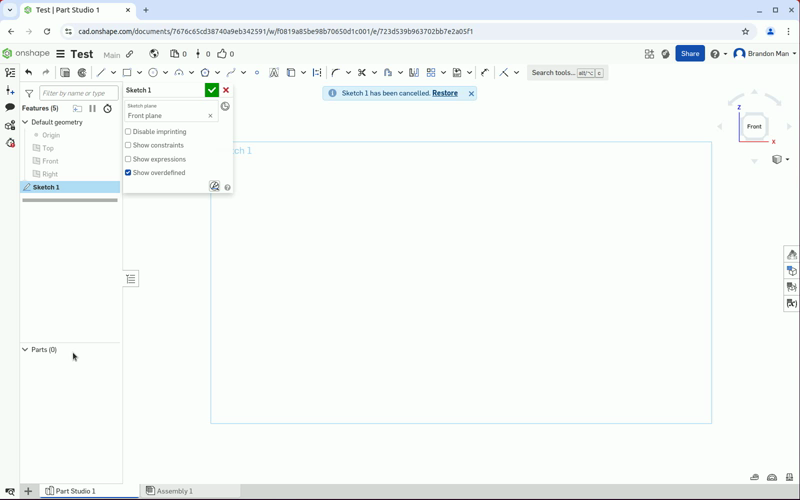
key(l)
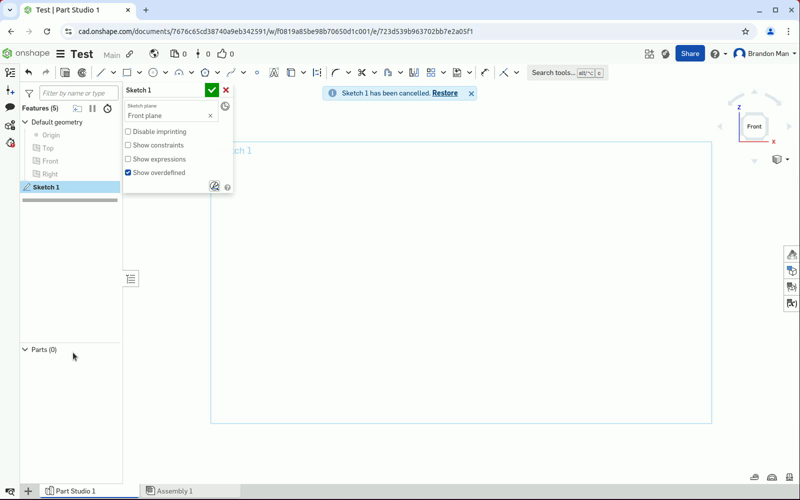
key_down(shift)
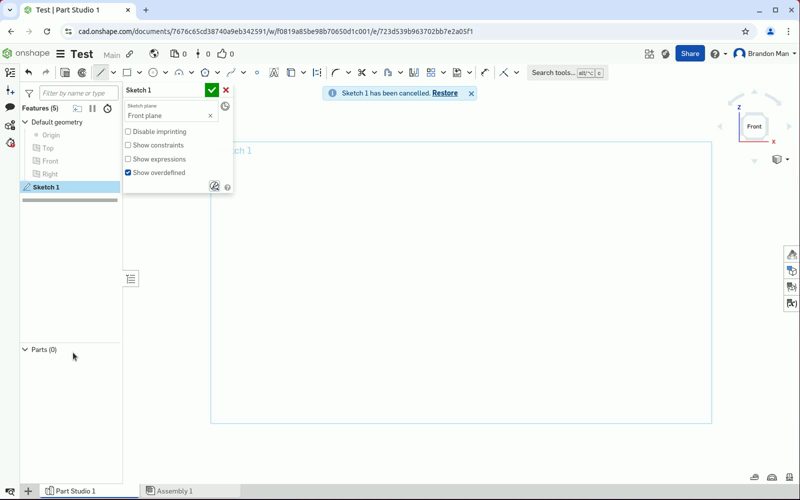
mouse_move(348, 282)
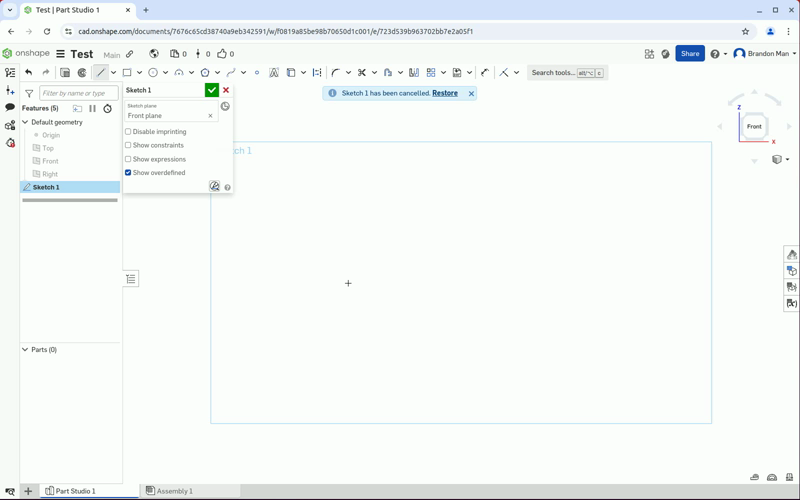
click(348, 282)
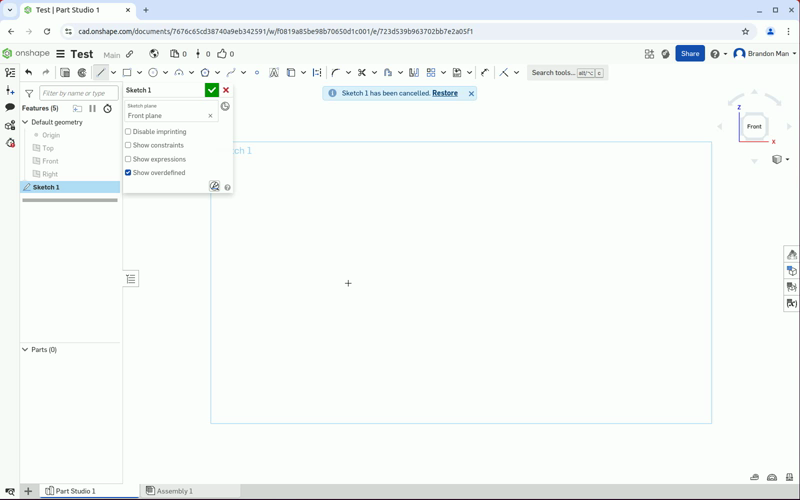
key_up(shift)
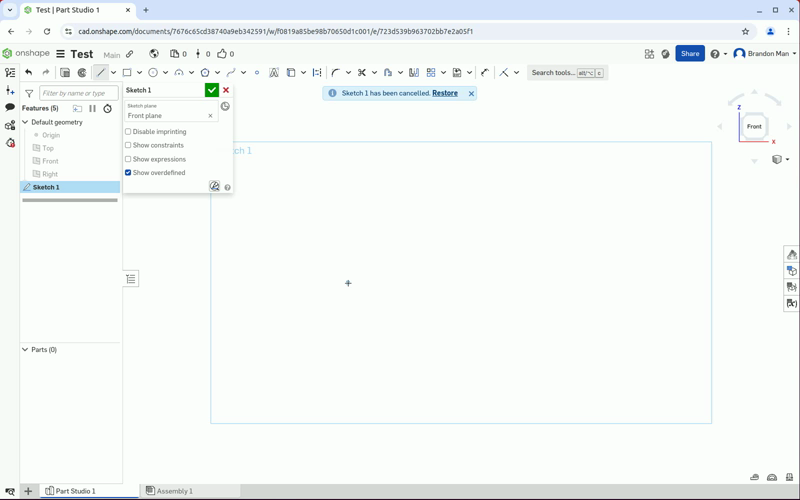
key_down(shift)
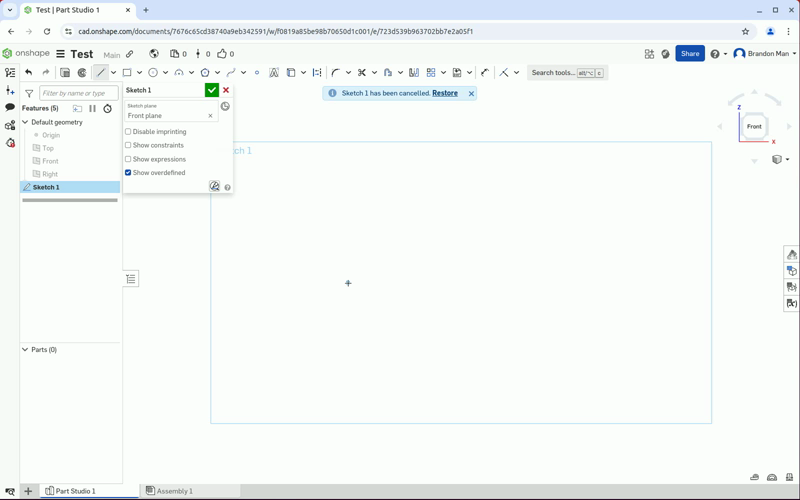
mouse_move(378, 282)
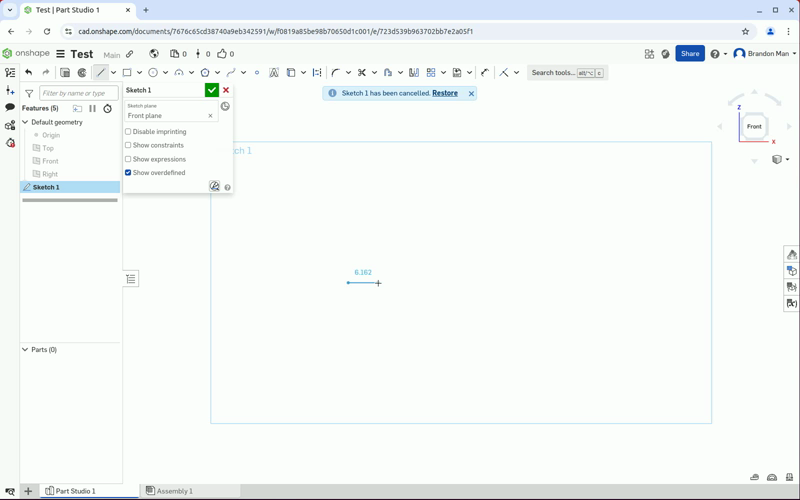
mouse_move(399, 282)
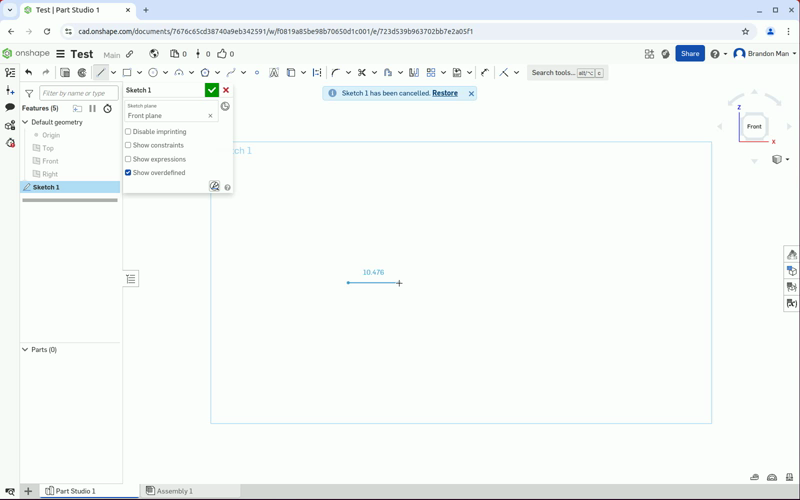
click(399, 282)
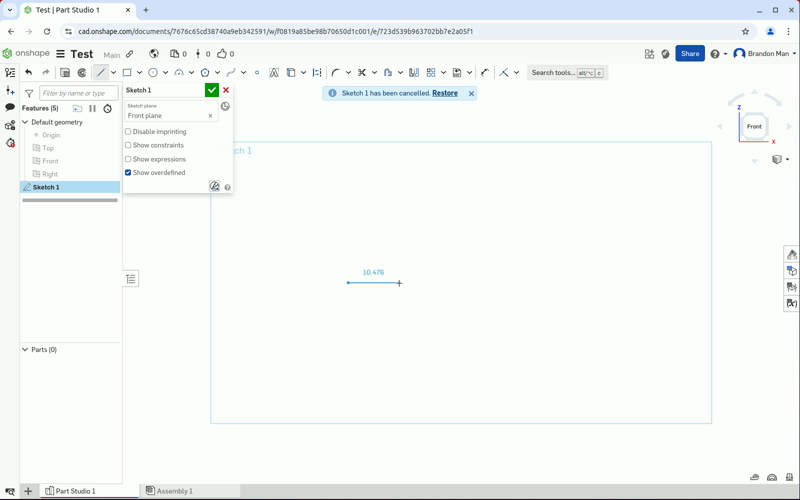
key_up(shift)
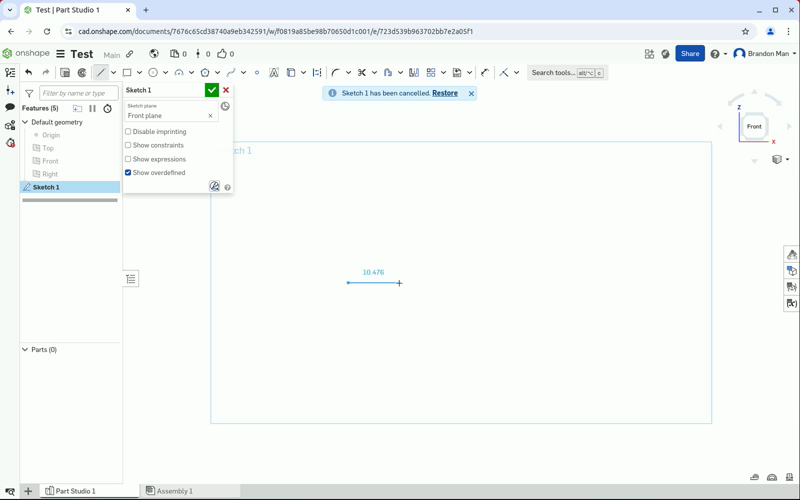
key_down(shift)
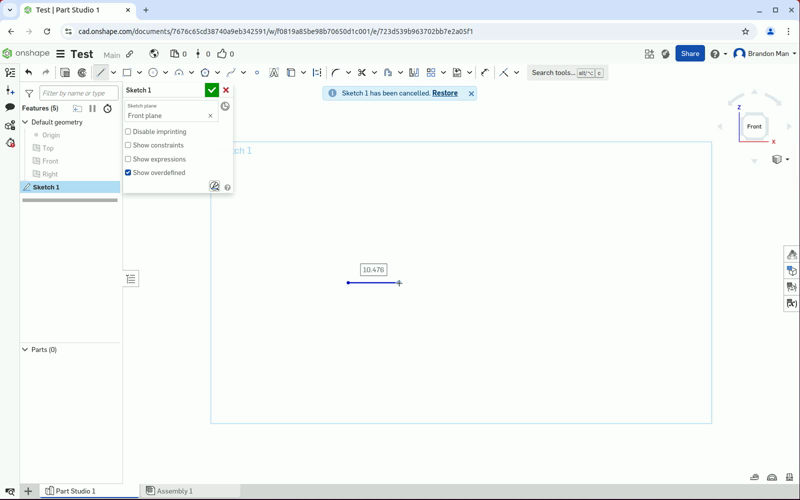
mouse_move(429, 282)
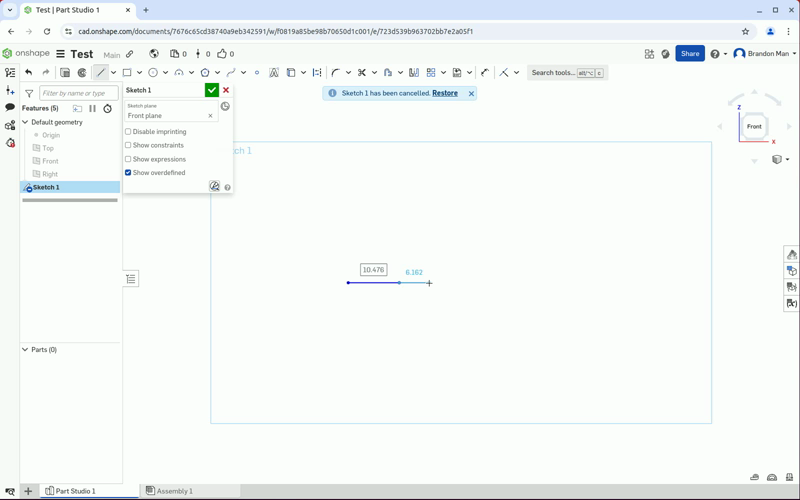
mouse_move(399, 280)
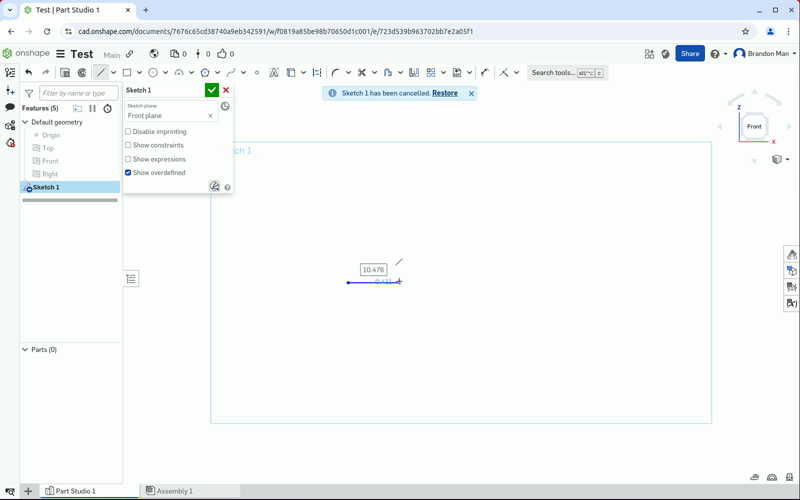
scroll(6)
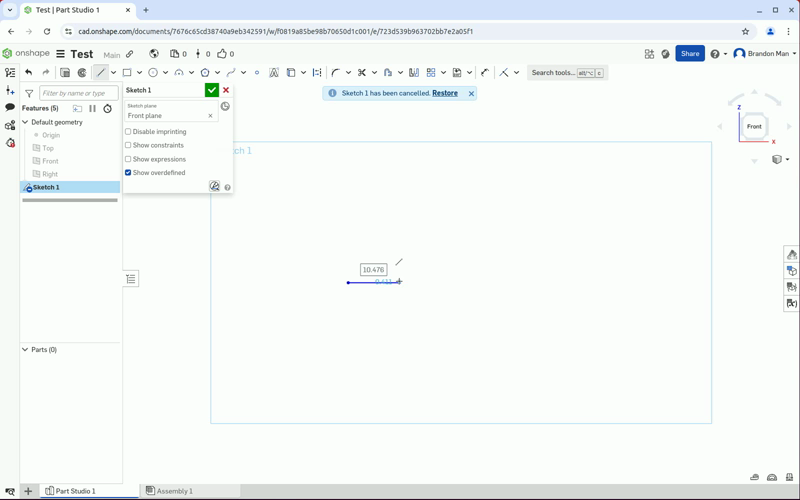
scroll(6)
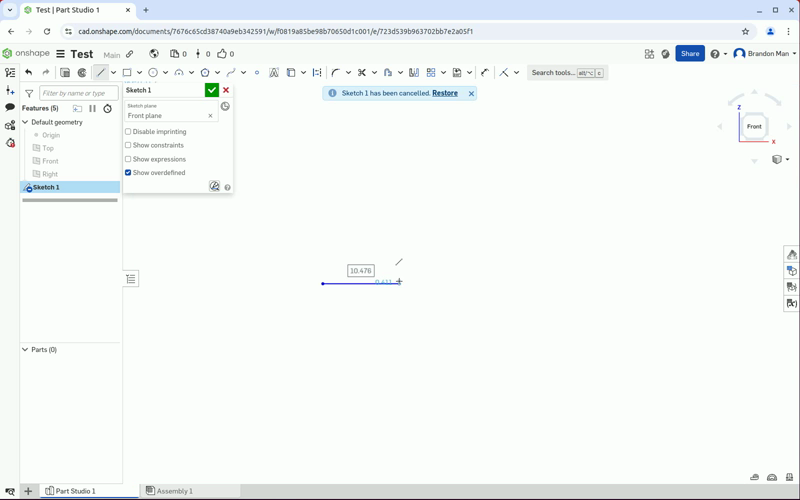
scroll(6)
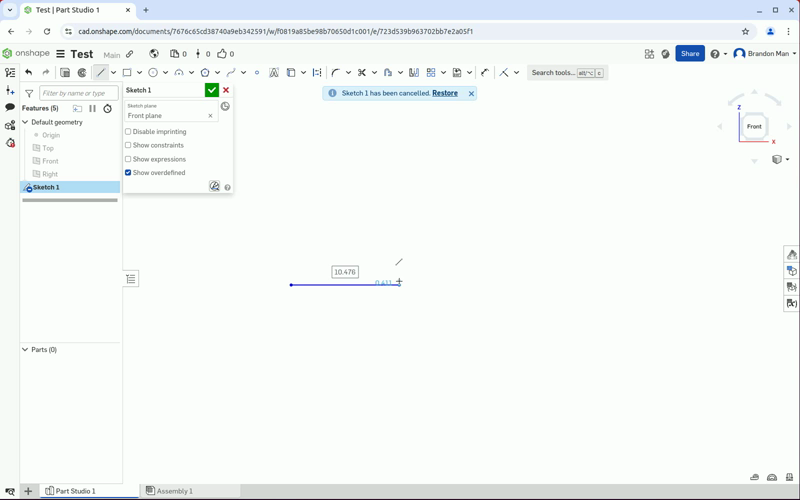
scroll(6)
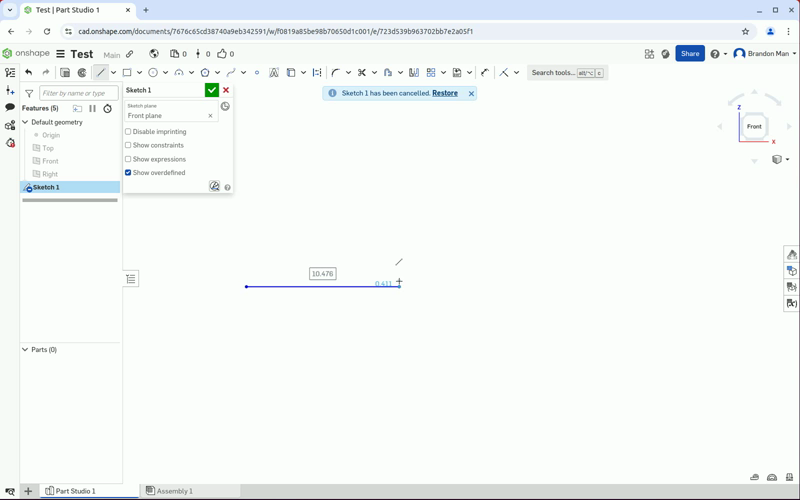
scroll(6)
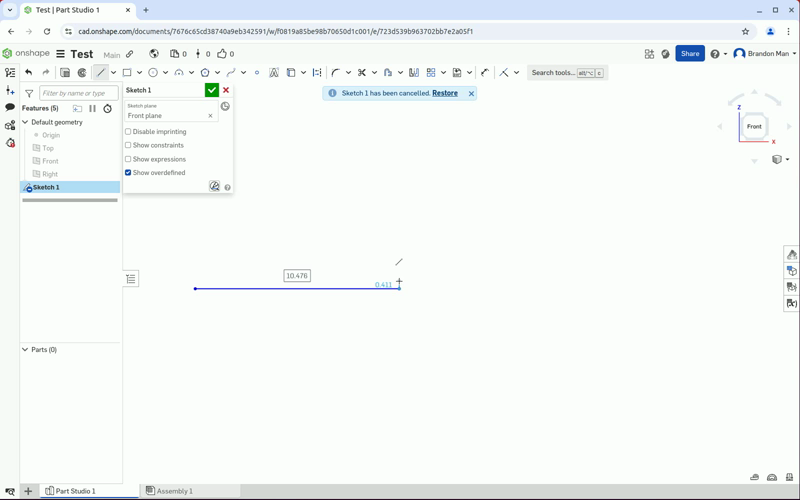
scroll(6)
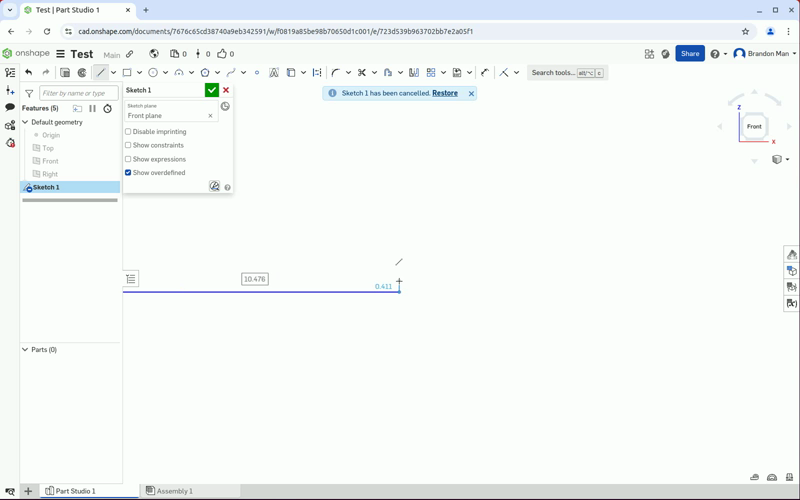
scroll(6)
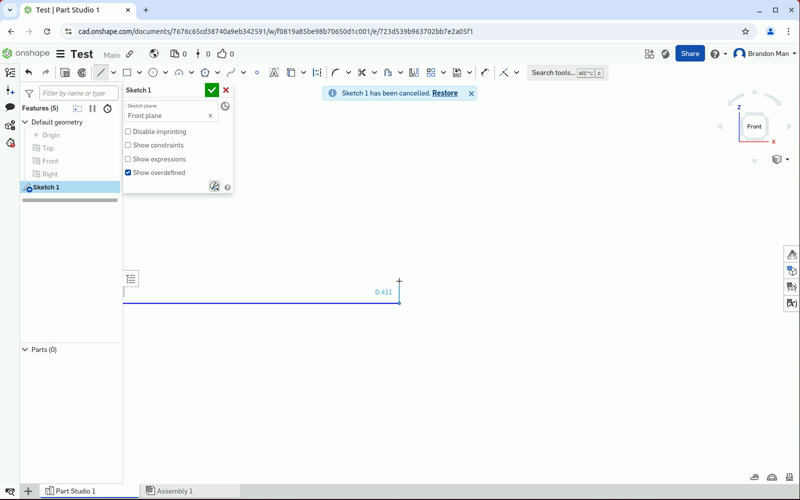
click(399, 280)
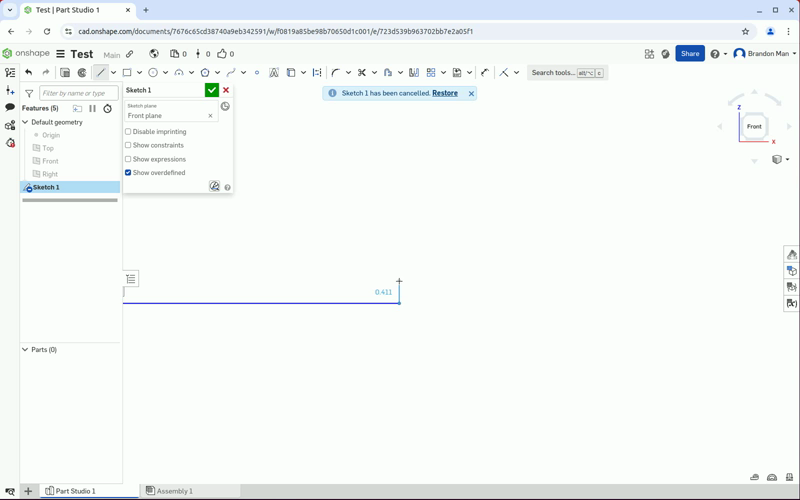
scroll(-6)
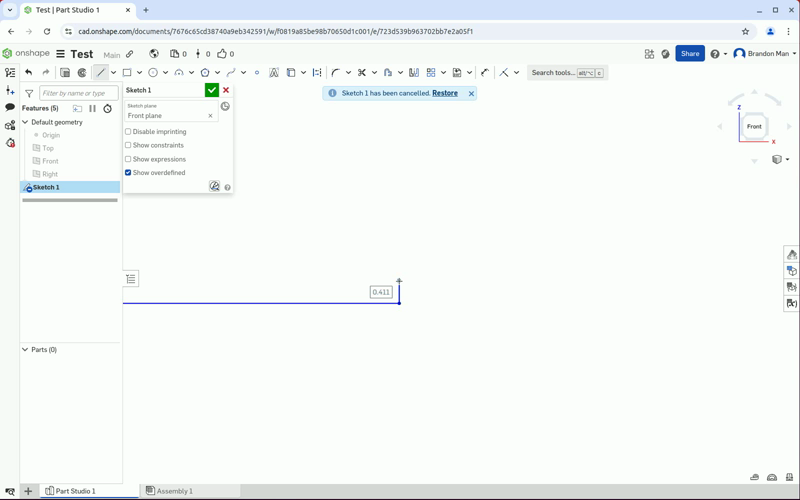
scroll(-6)
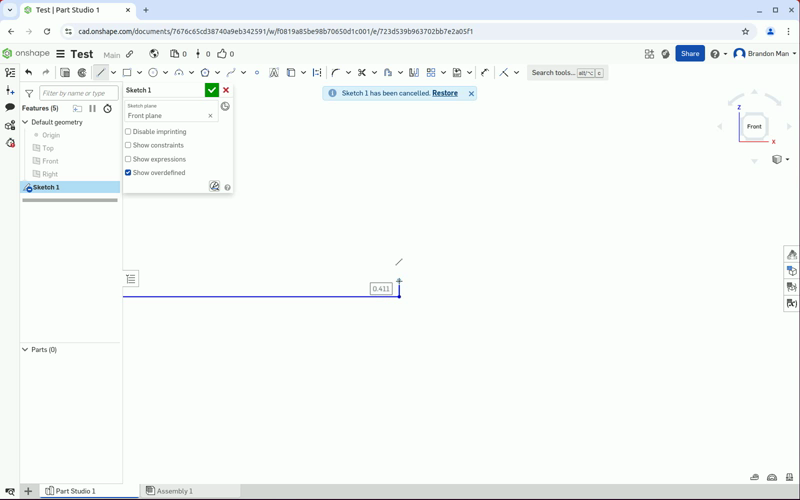
scroll(-6)
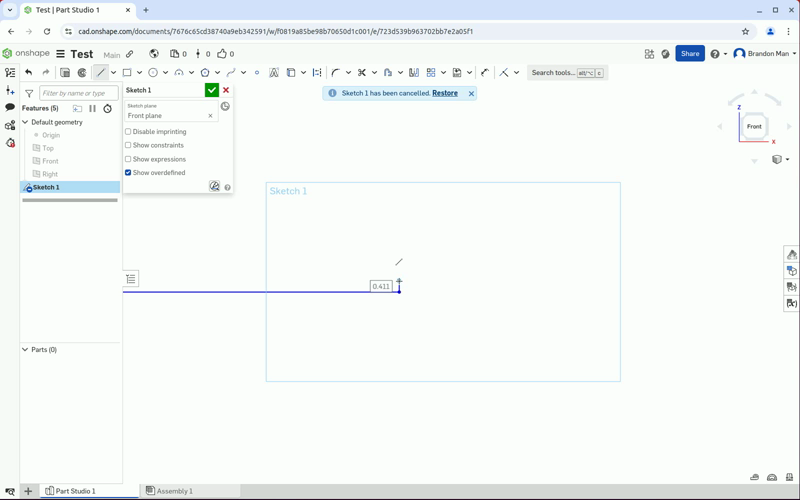
scroll(-6)
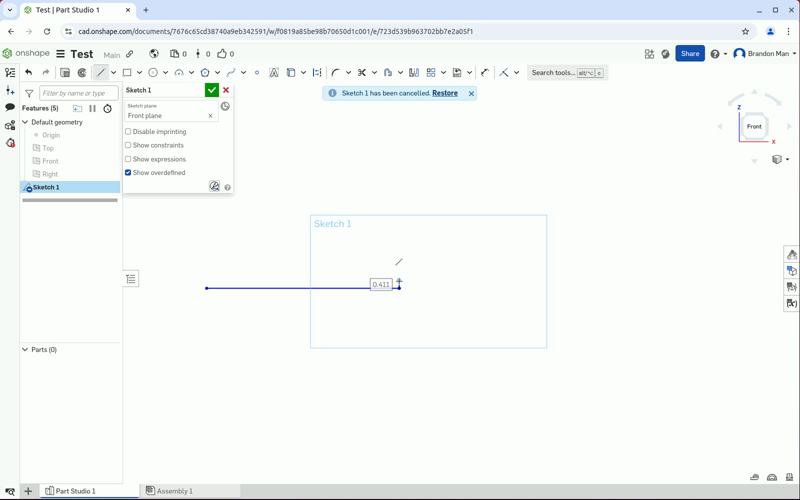
scroll(-6)
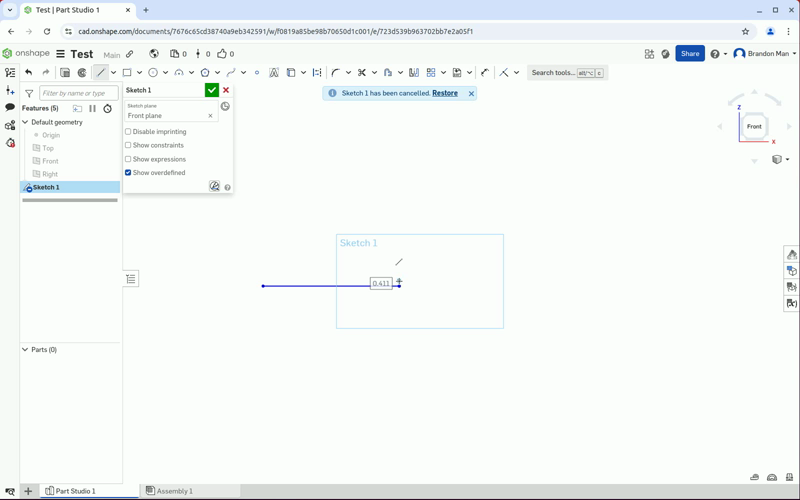
scroll(-6)
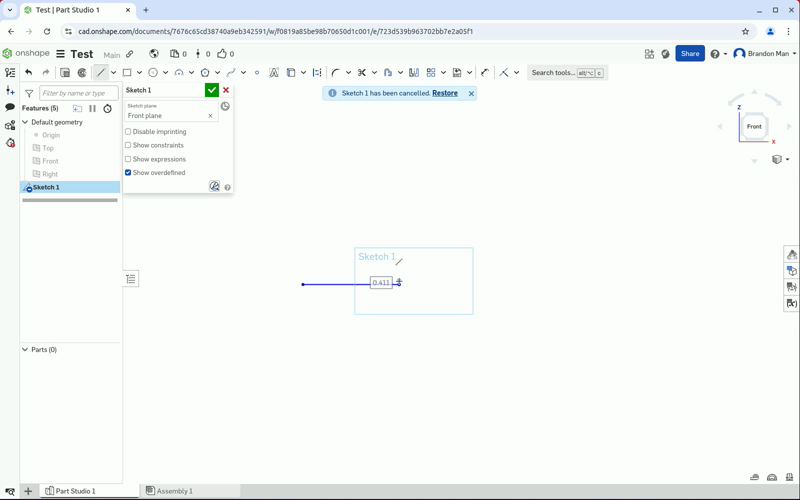
scroll(-6)
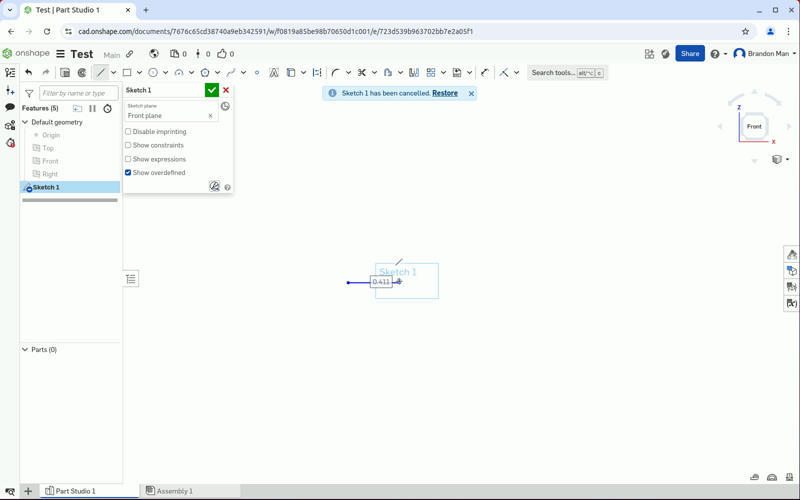
key_up(shift)
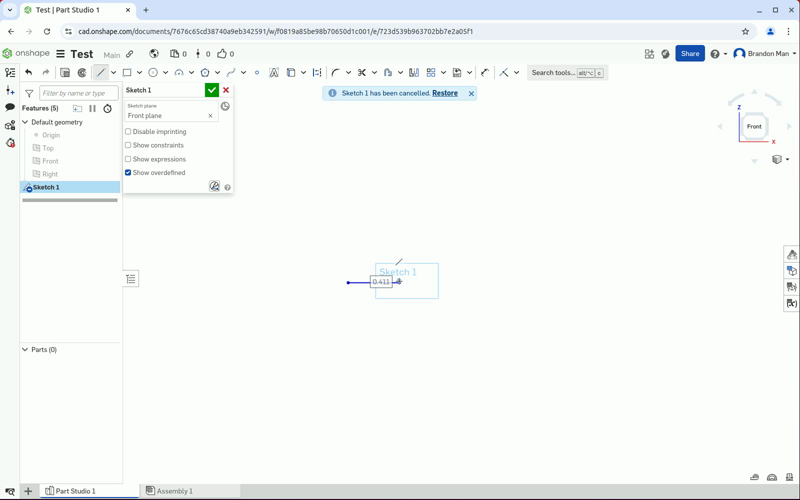
key_down(shift)
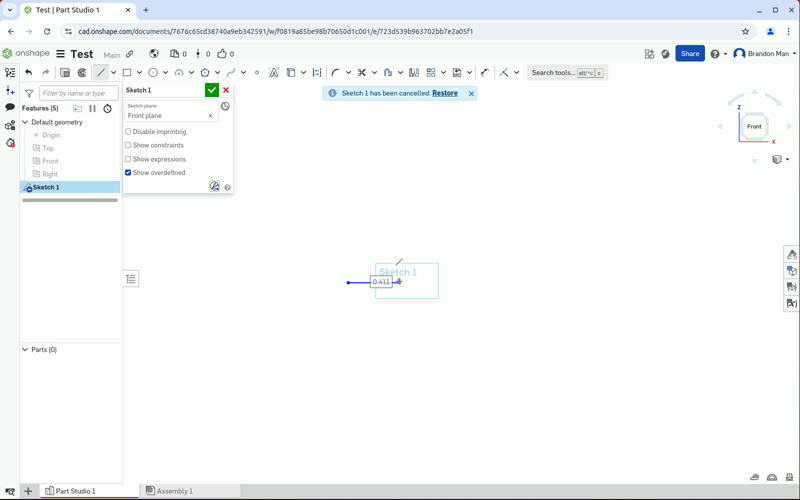
mouse_move(429, 280)
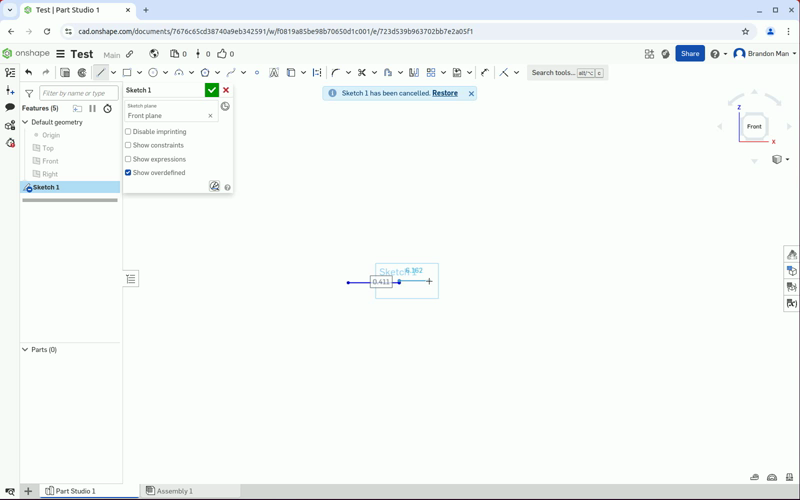
mouse_move(399, 259)
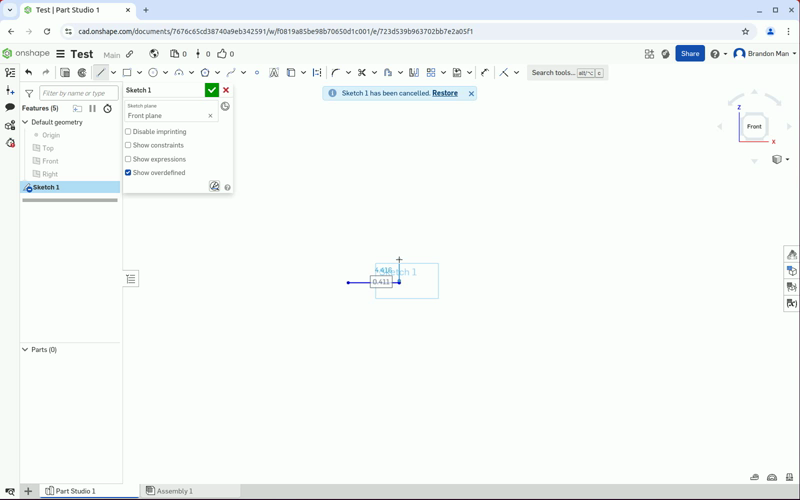
click(399, 259)
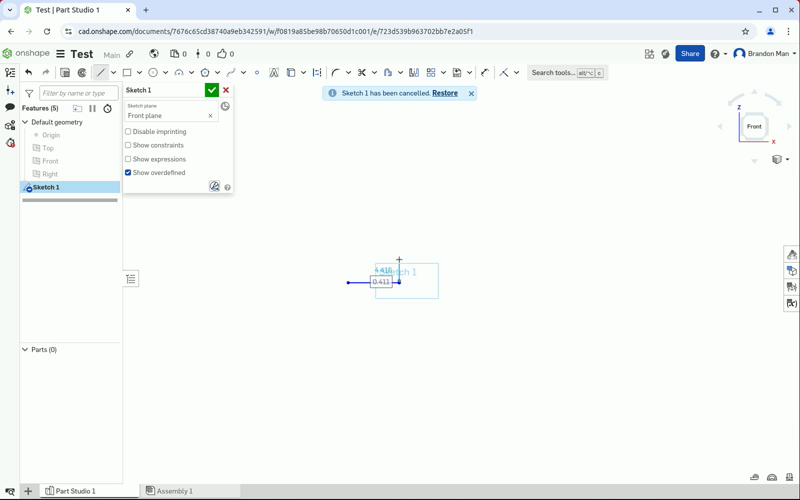
key_up(shift)
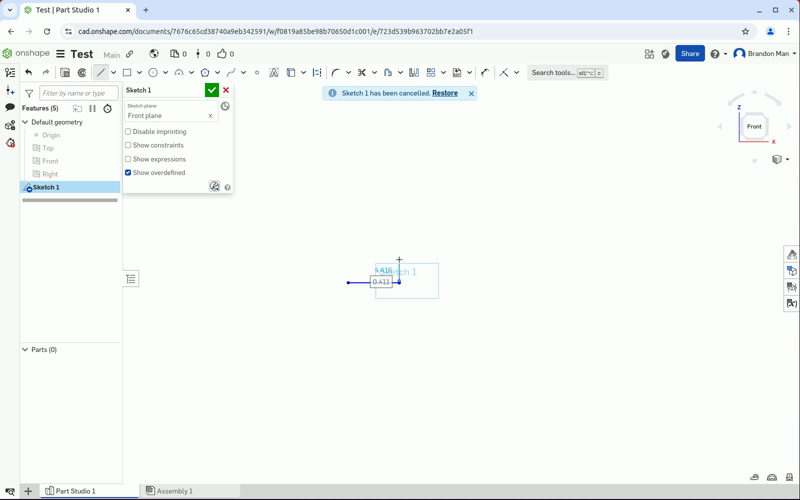
key_down(shift)
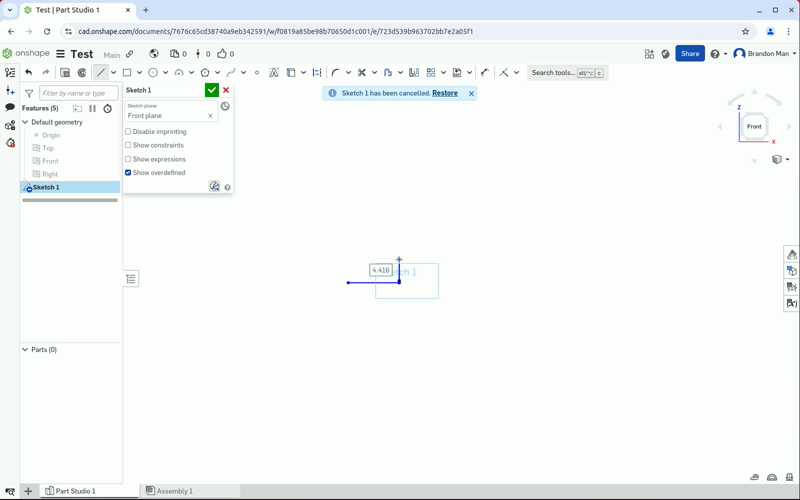
mouse_move(429, 259)
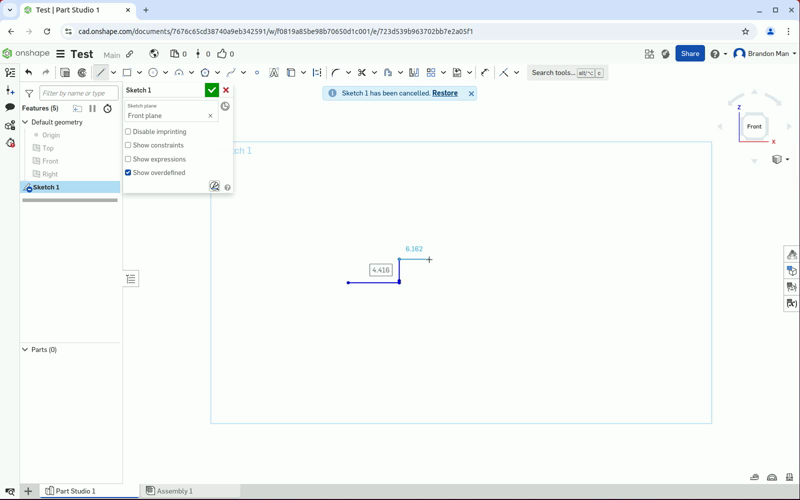
mouse_move(399, 256)
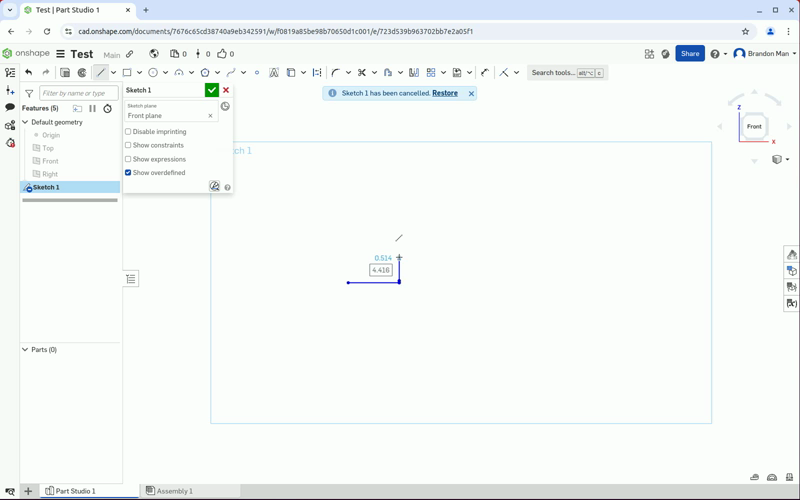
scroll(6)
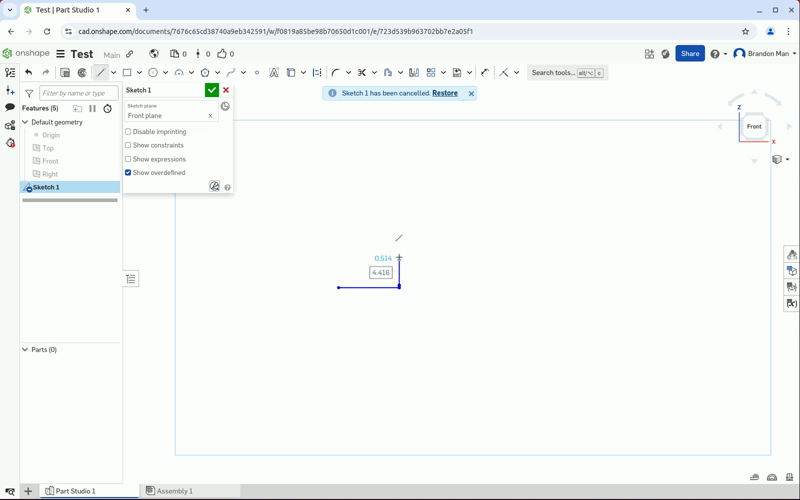
scroll(6)
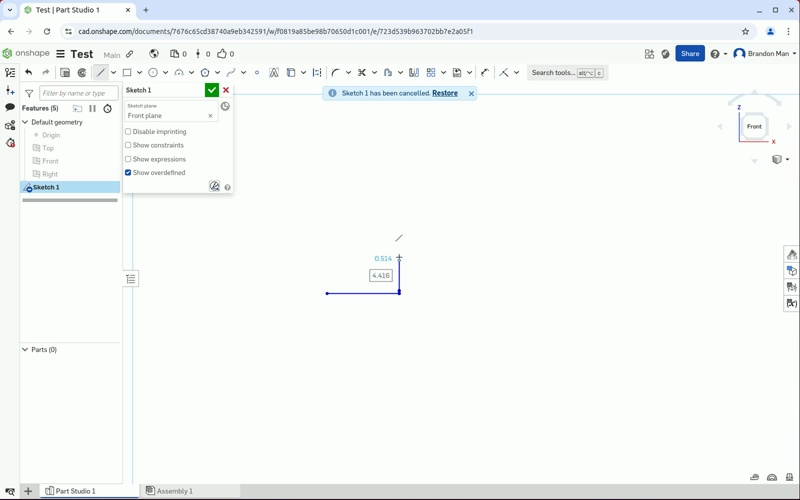
scroll(6)
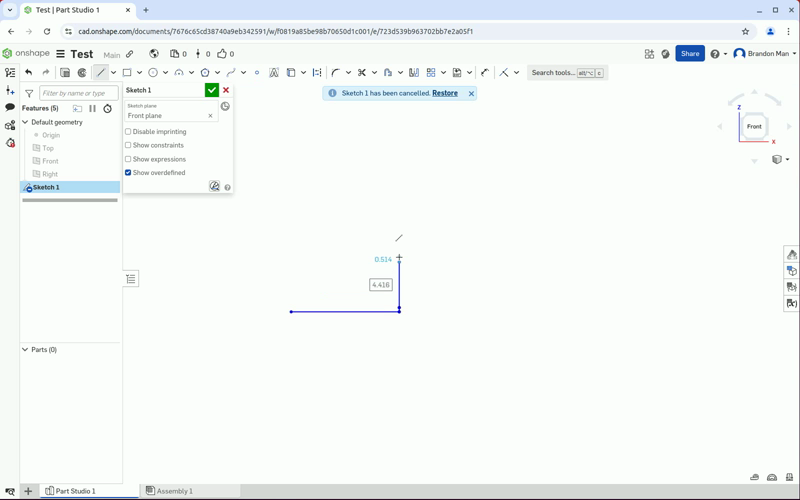
scroll(6)
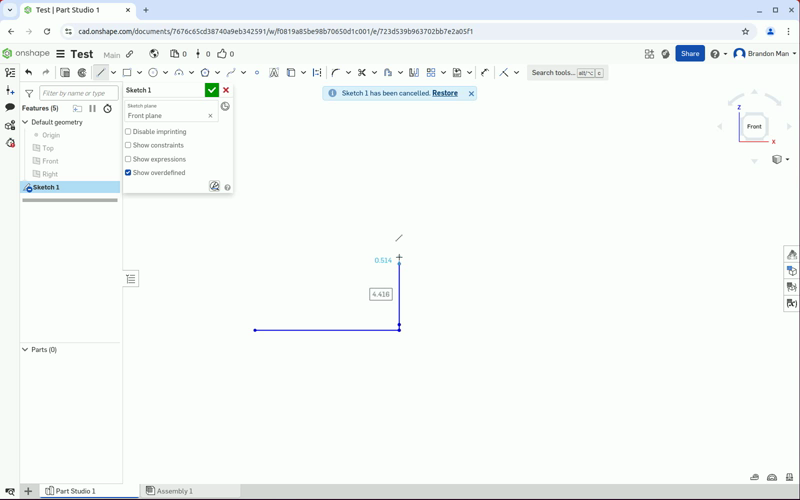
scroll(6)
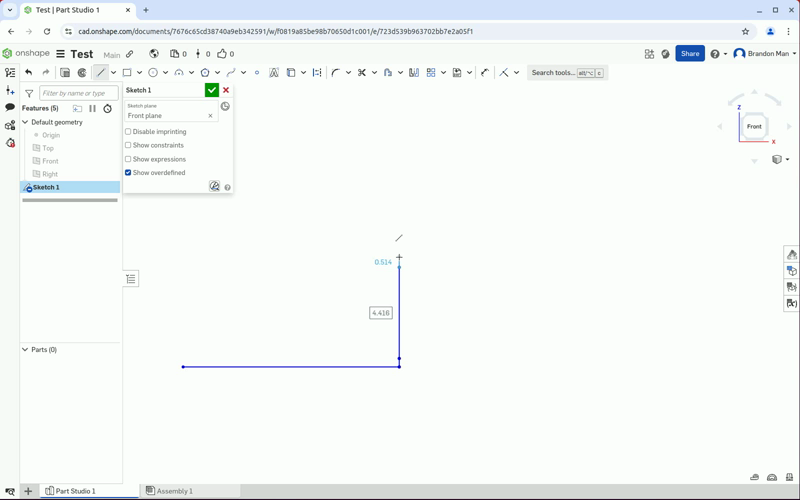
scroll(6)
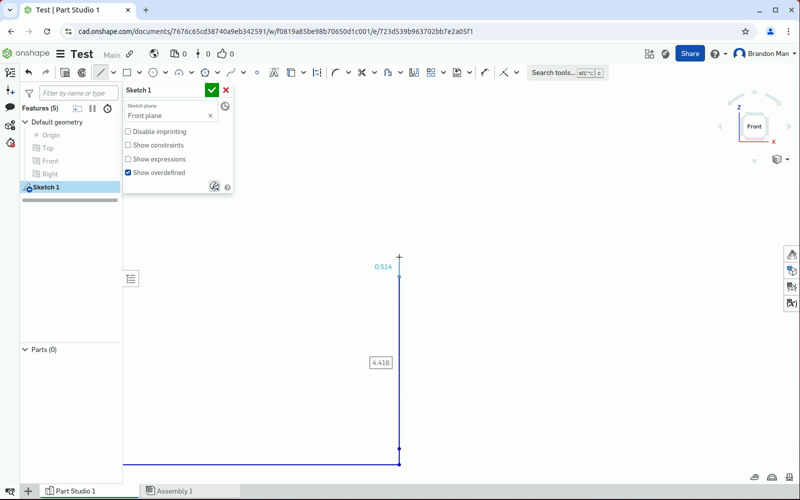
scroll(6)
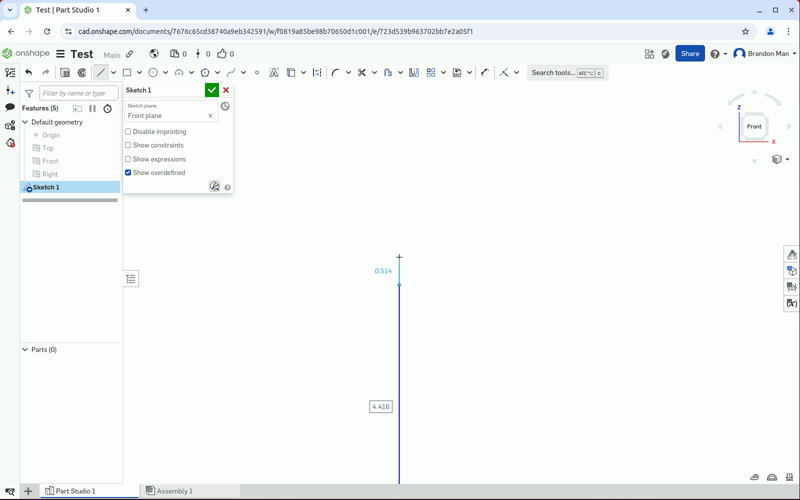
click(399, 256)
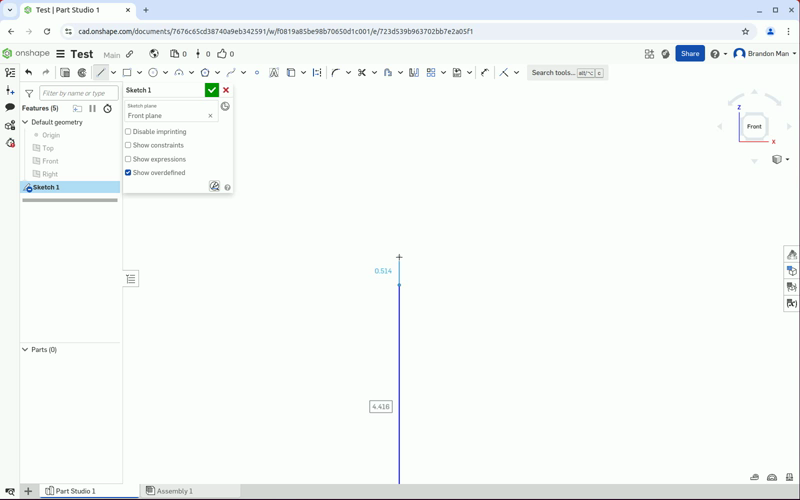
scroll(-6)
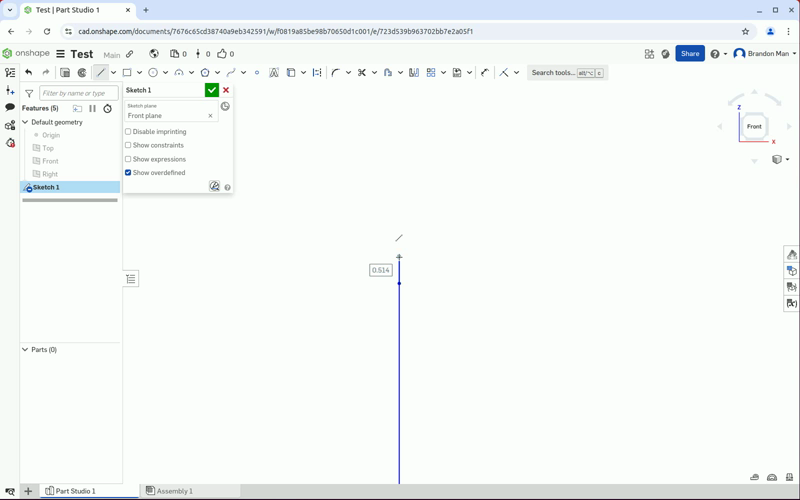
scroll(-6)
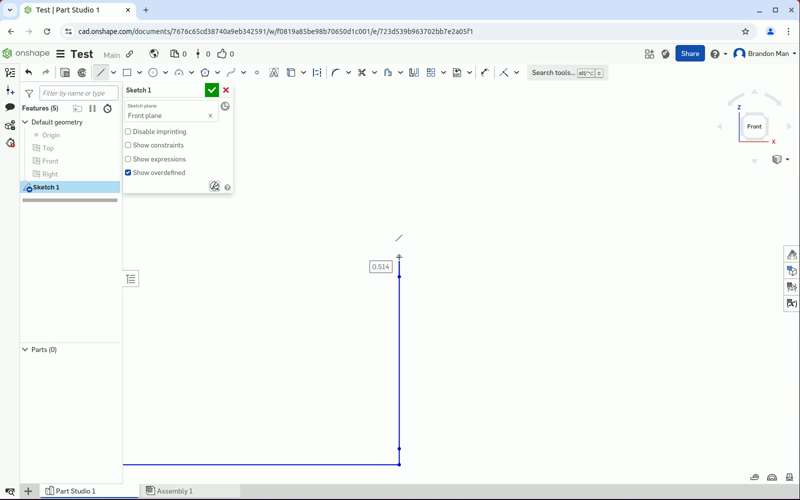
scroll(-6)
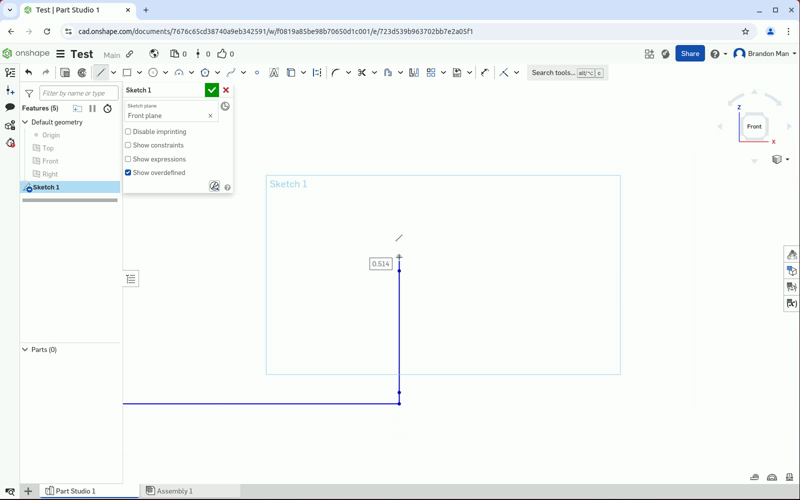
scroll(-6)
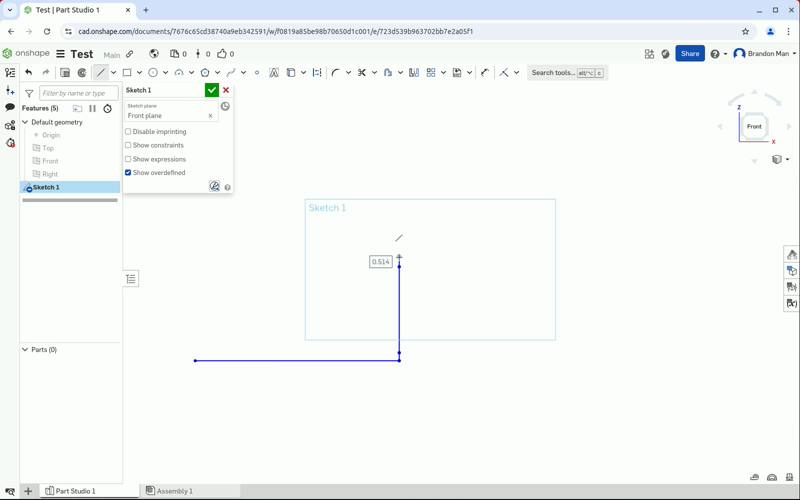
scroll(-6)
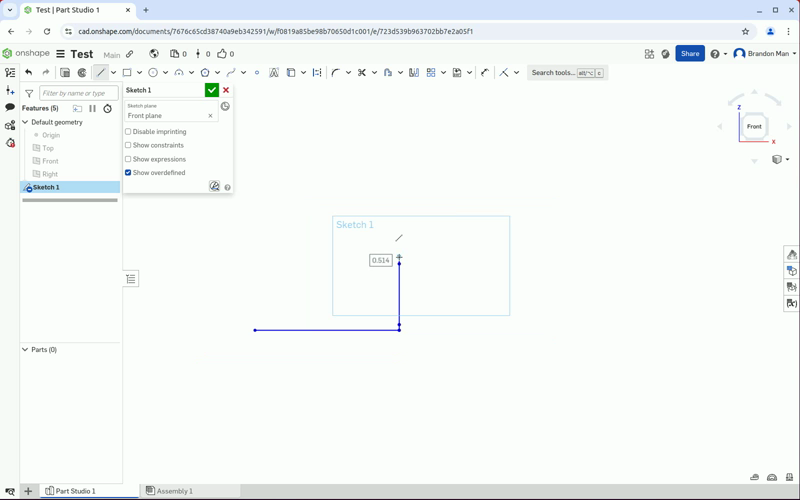
scroll(-6)
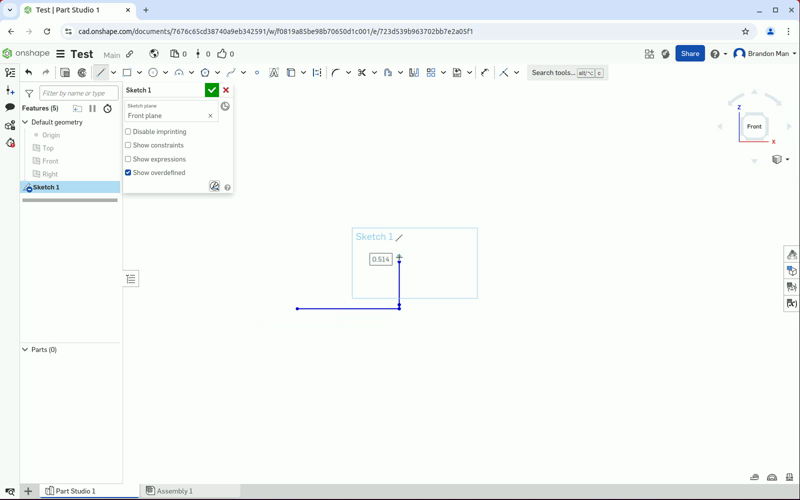
scroll(-6)
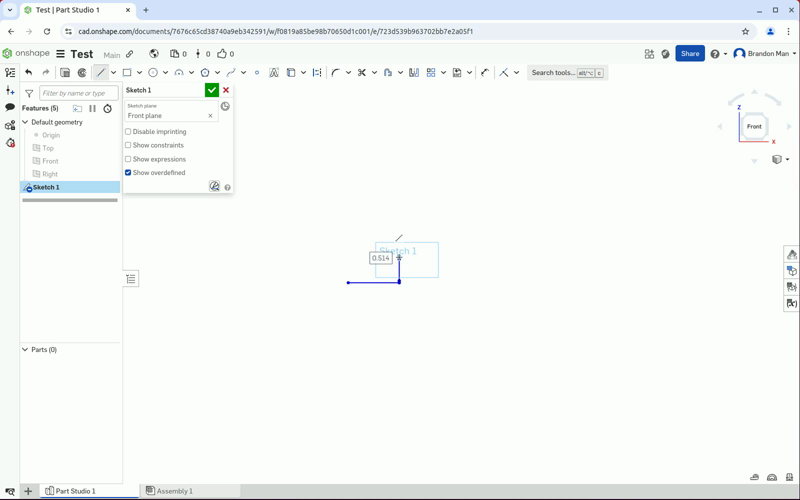
key_up(shift)
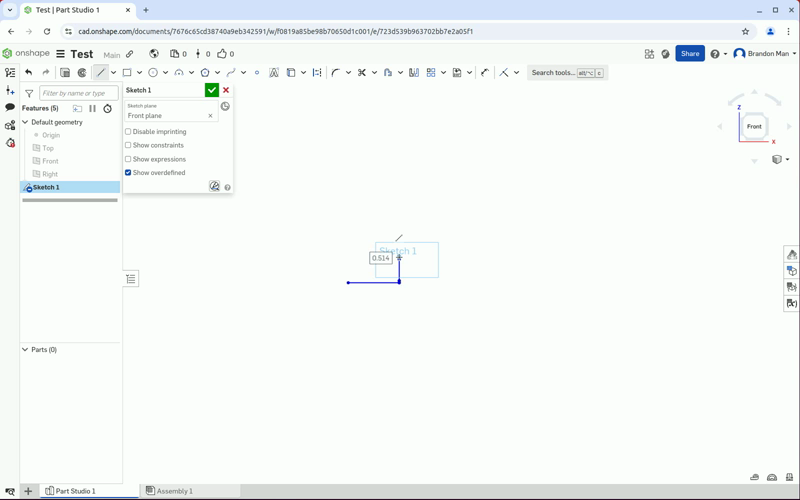
key_down(shift)
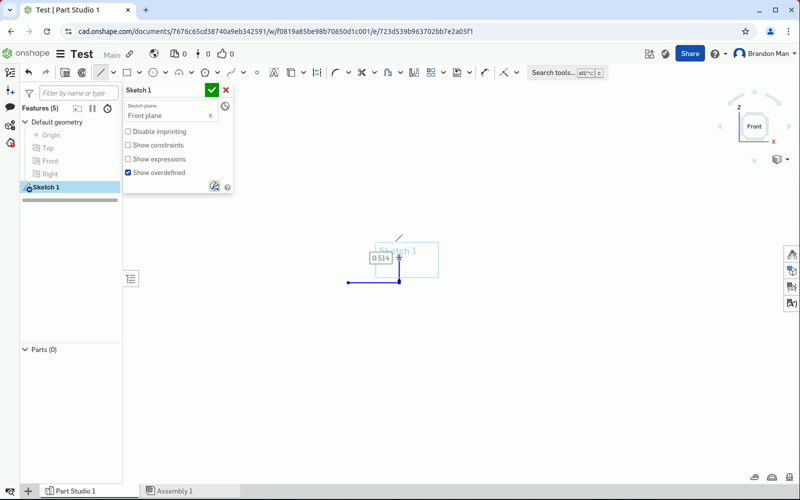
mouse_move(429, 256)
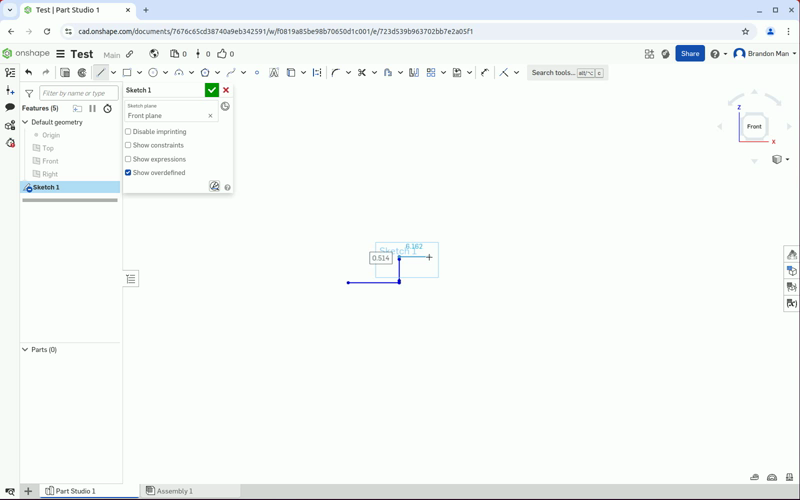
mouse_move(399, 215)
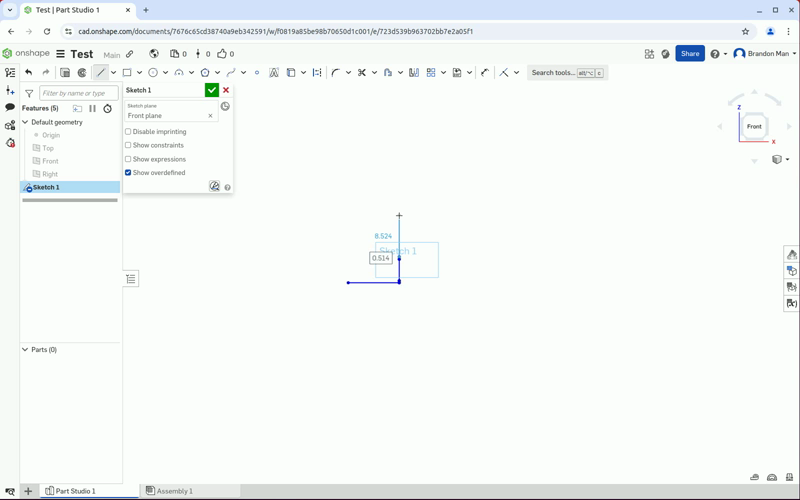
click(399, 215)
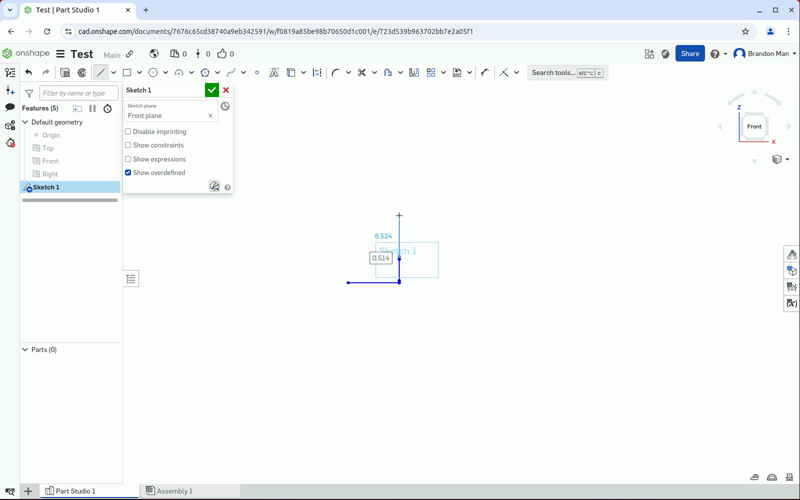
key_up(shift)
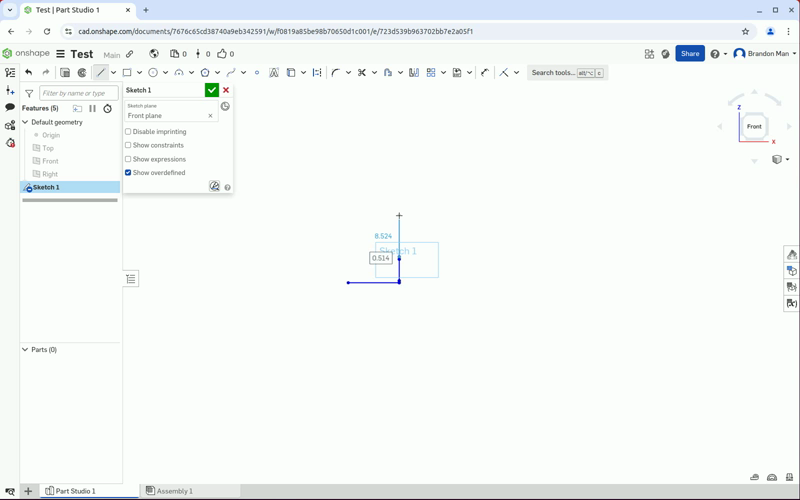
key_down(shift)
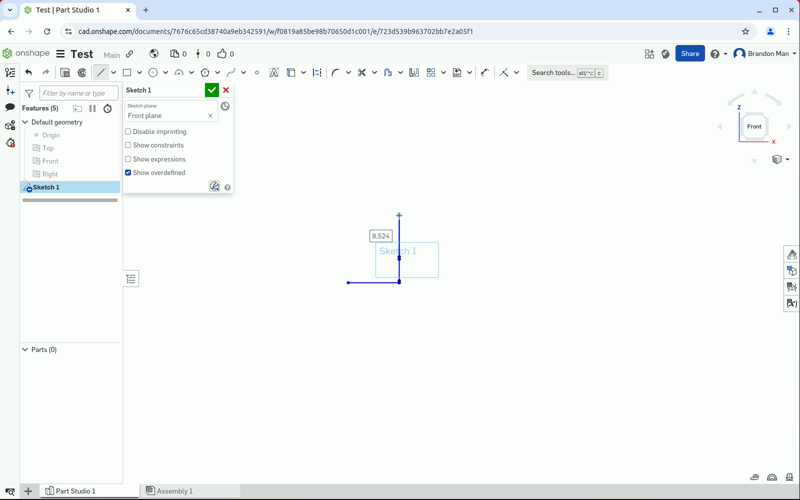
mouse_move(429, 215)
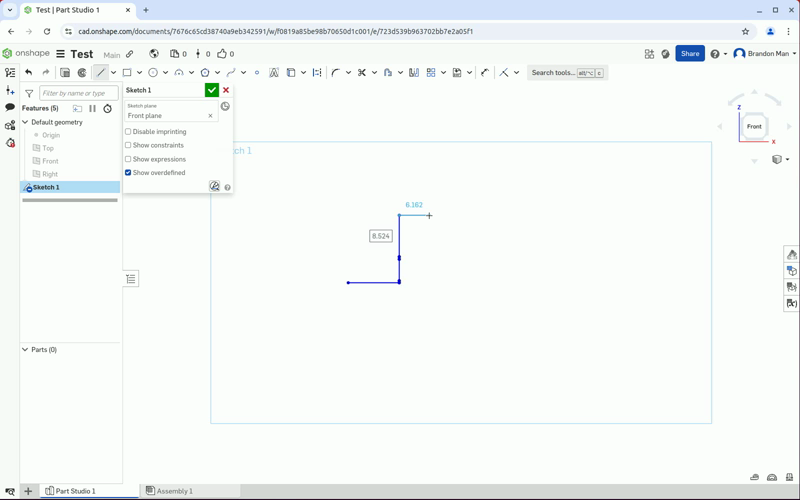
mouse_move(415, 203)
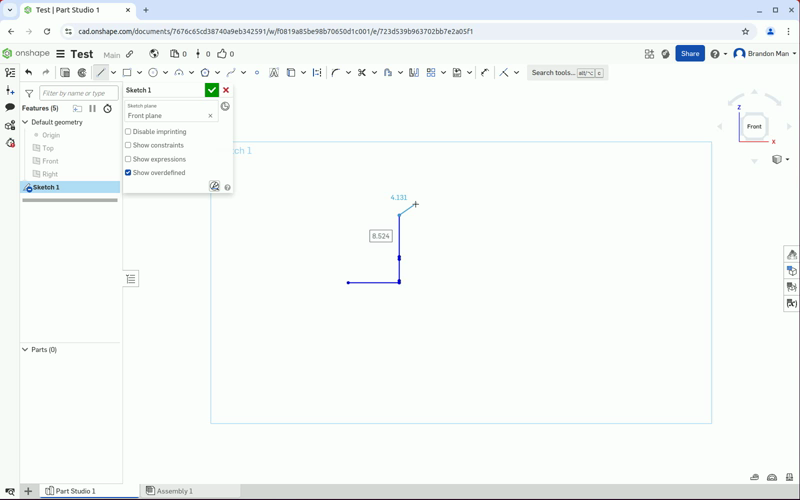
click(415, 203)
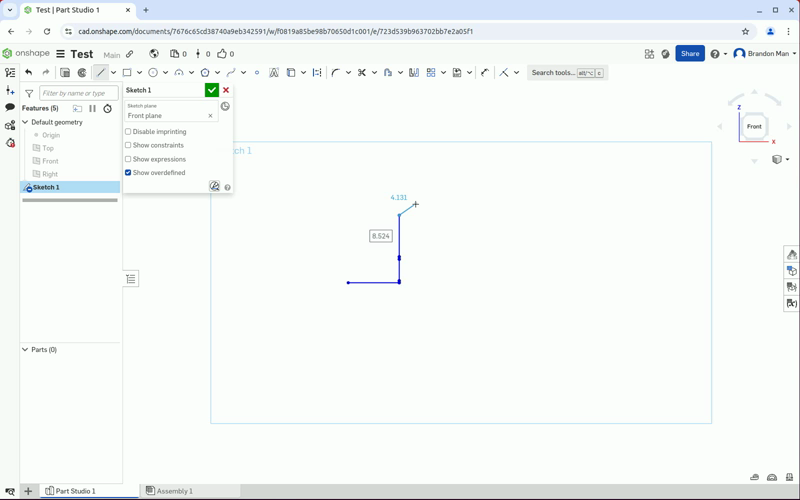
key_up(shift)
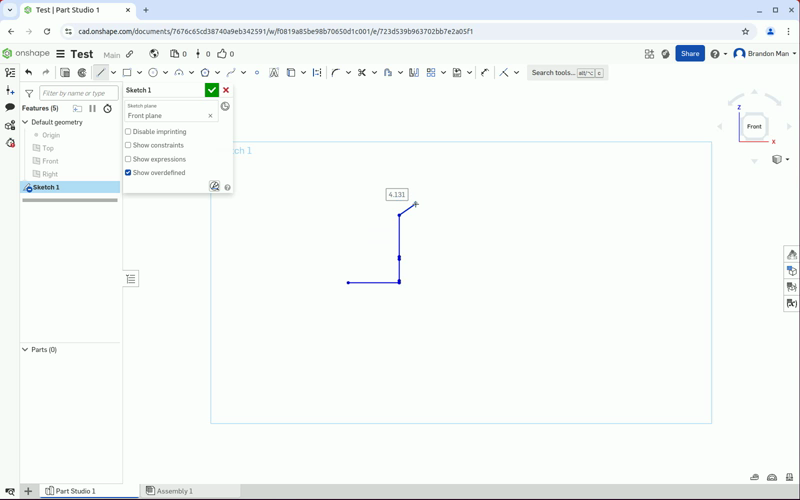
key_down(shift)
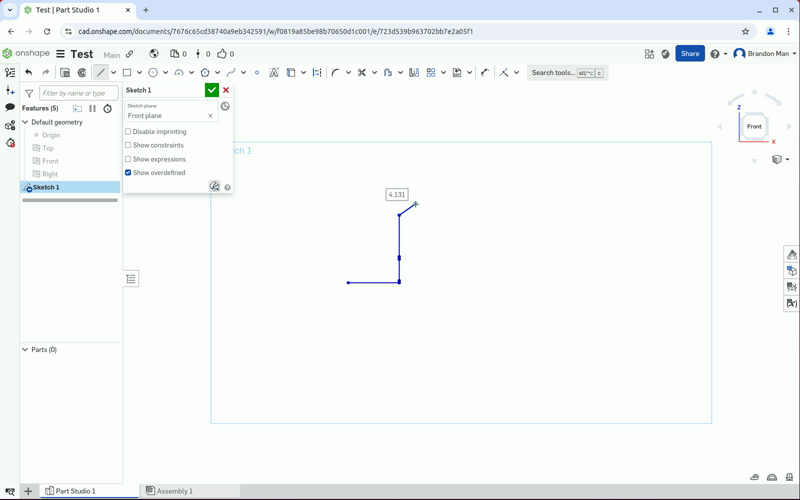
mouse_move(445, 203)
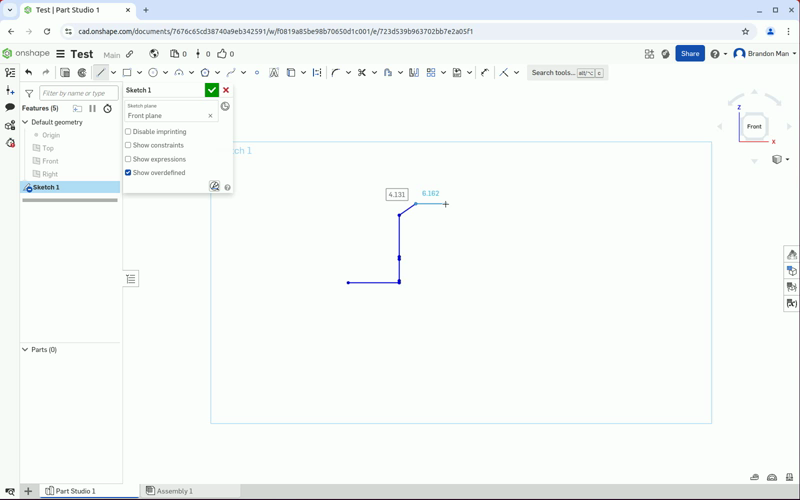
mouse_move(415, 256)
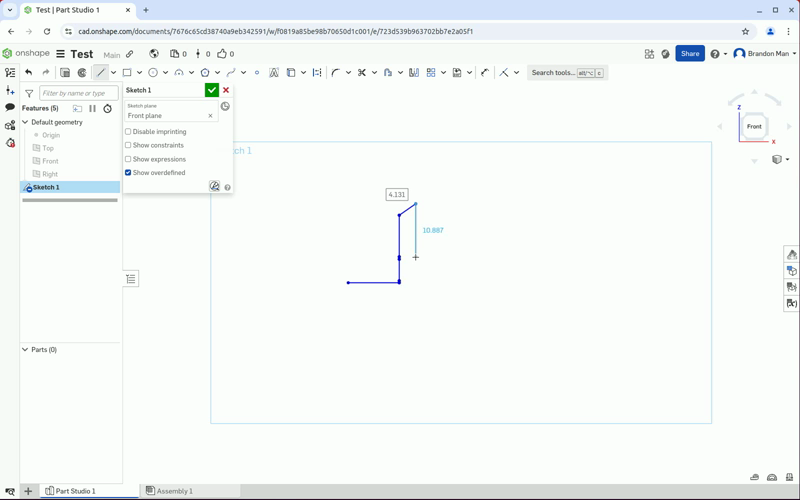
click(415, 256)
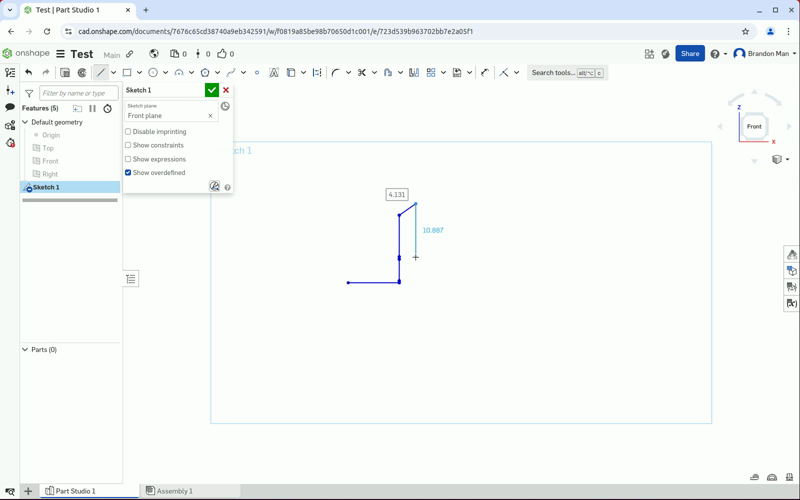
key_up(shift)
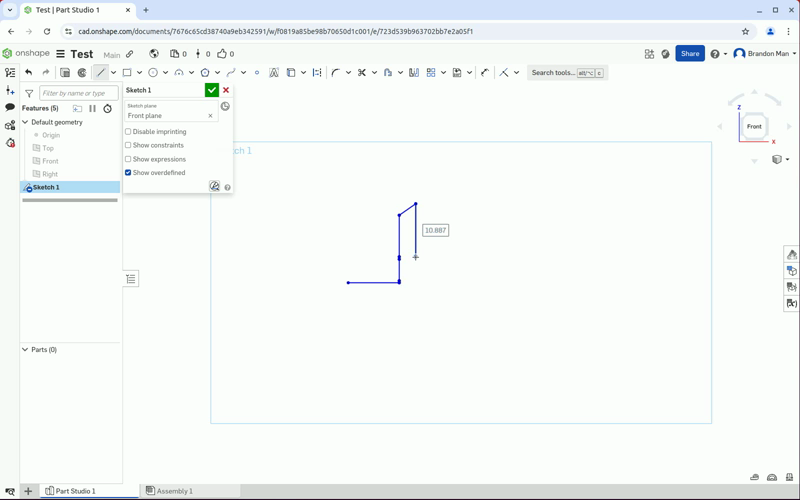
key_down(shift)
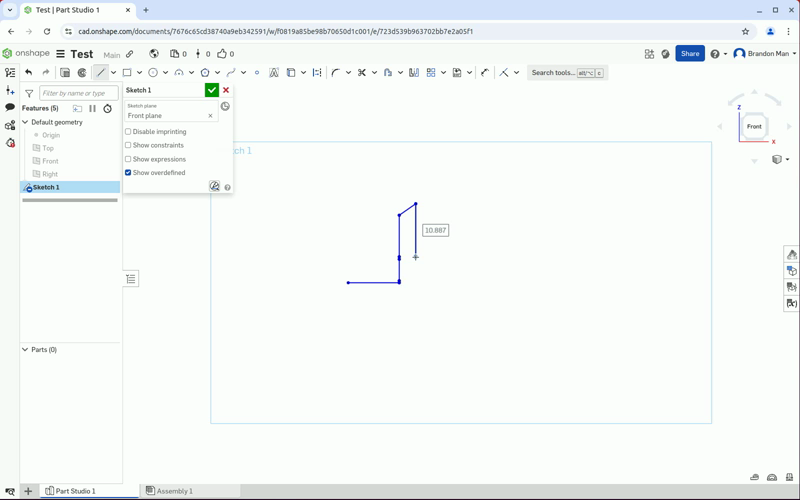
mouse_move(445, 256)
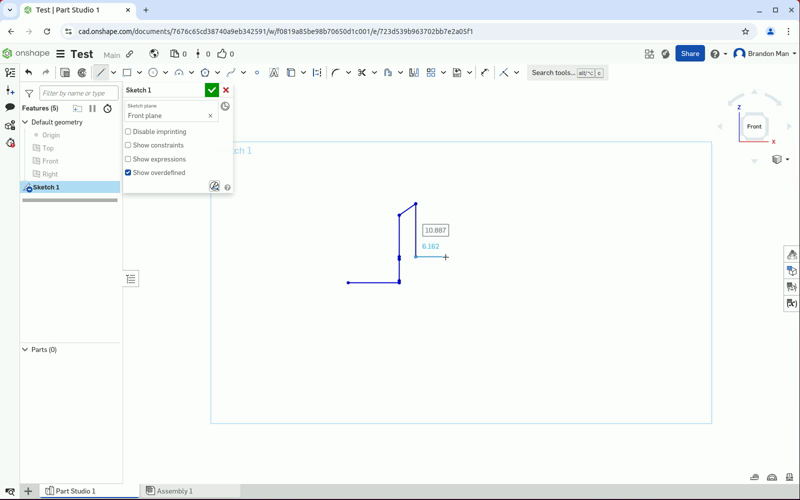
mouse_move(415, 259)
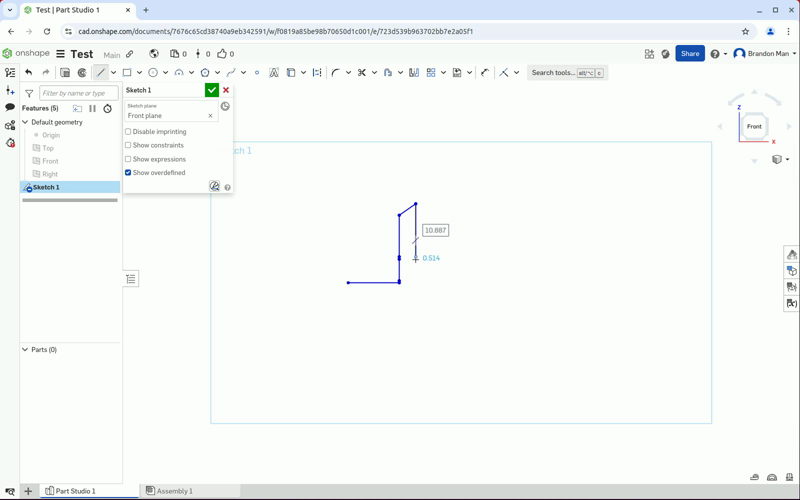
scroll(6)
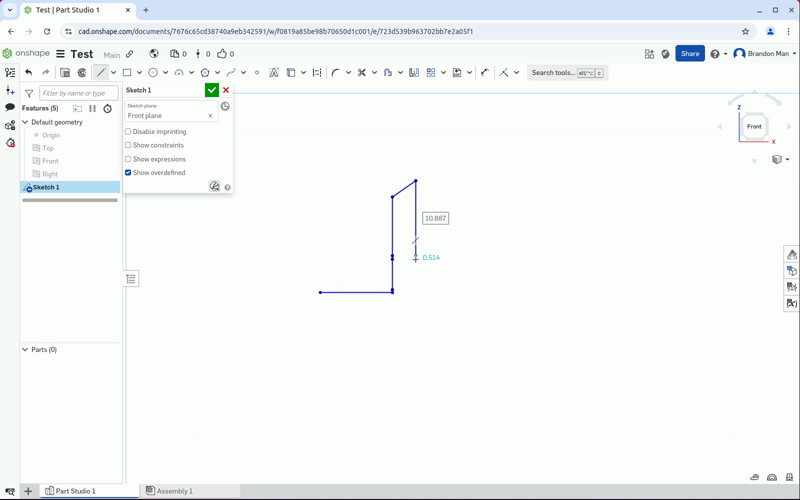
scroll(6)
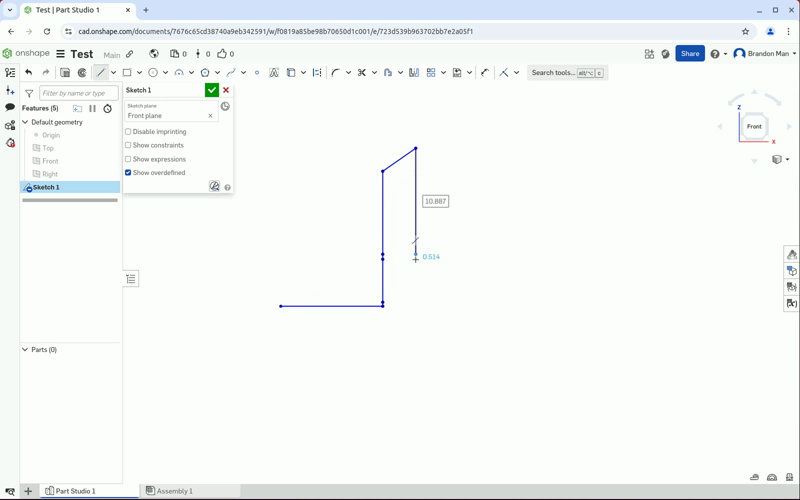
scroll(6)
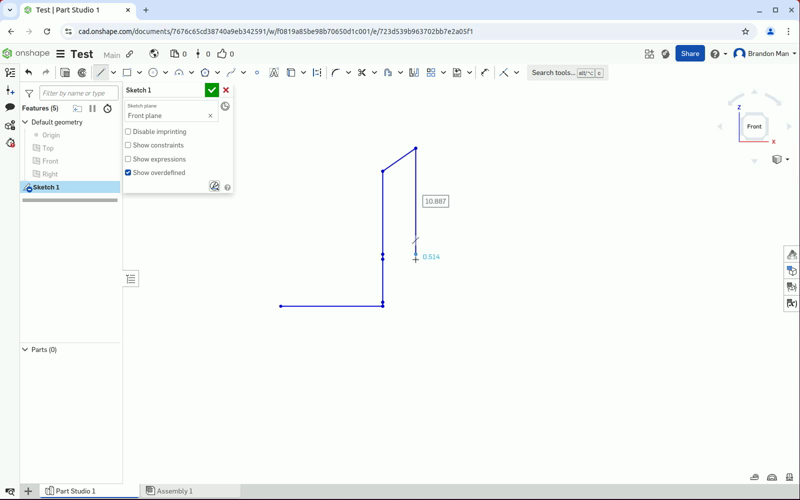
scroll(6)
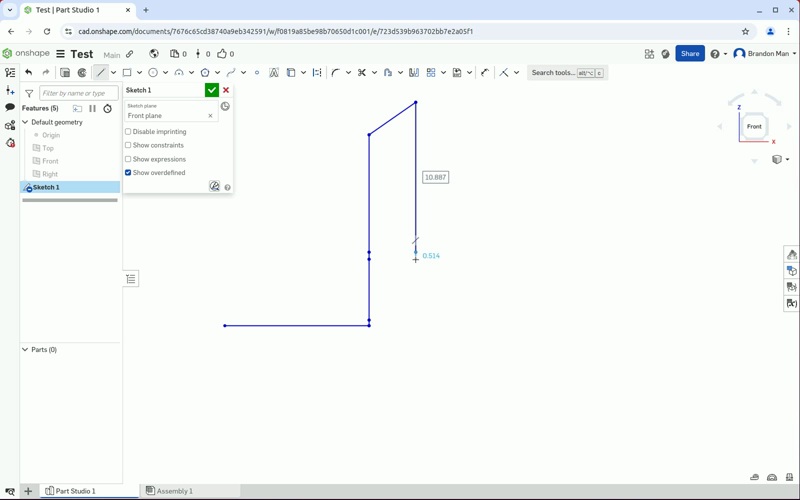
scroll(6)
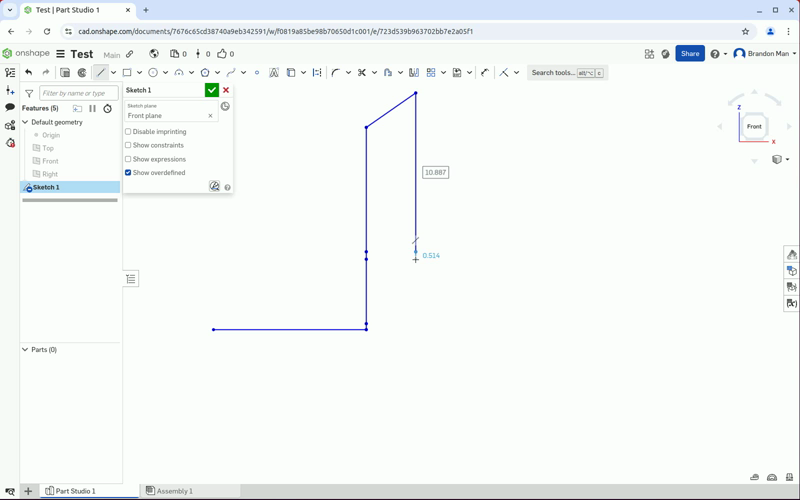
scroll(6)
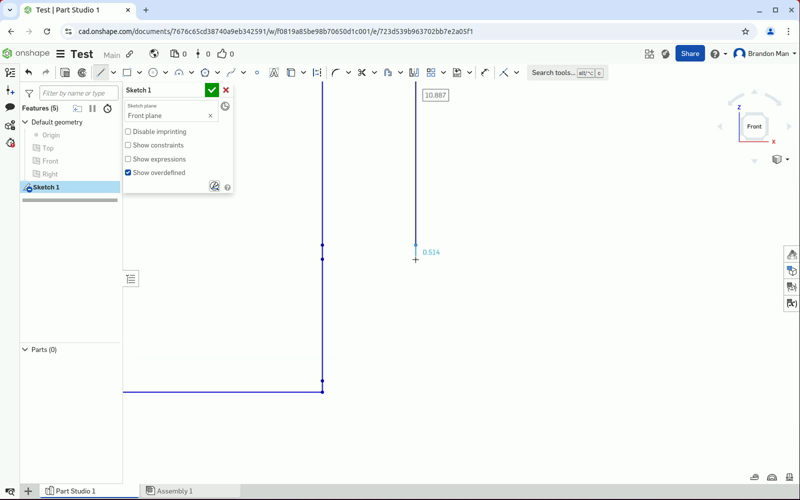
scroll(6)
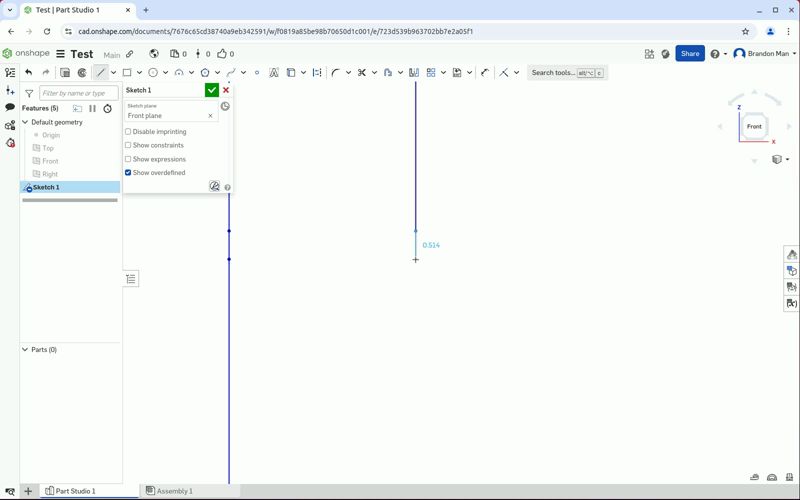
click(415, 259)
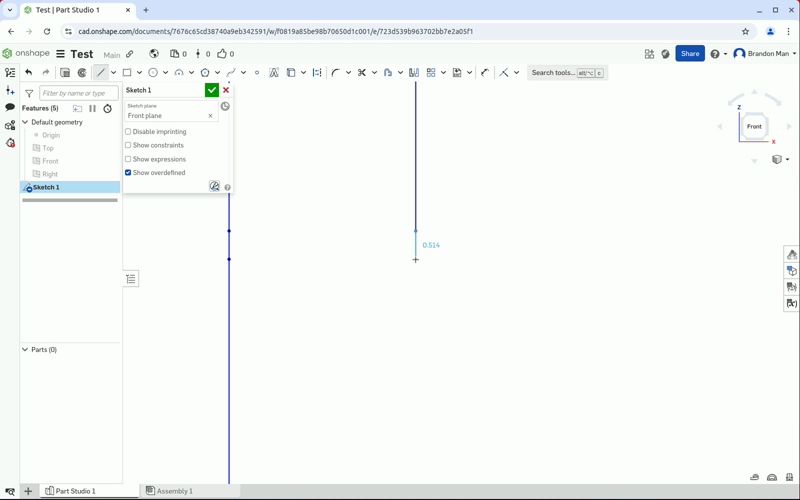
scroll(-6)
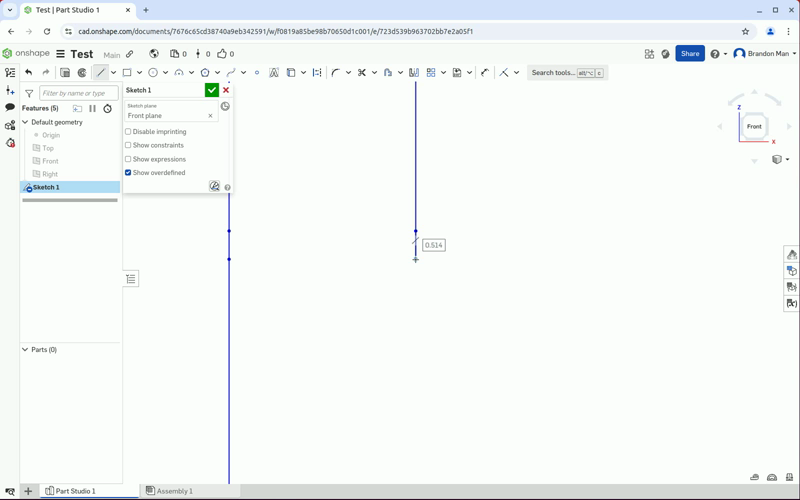
scroll(-6)
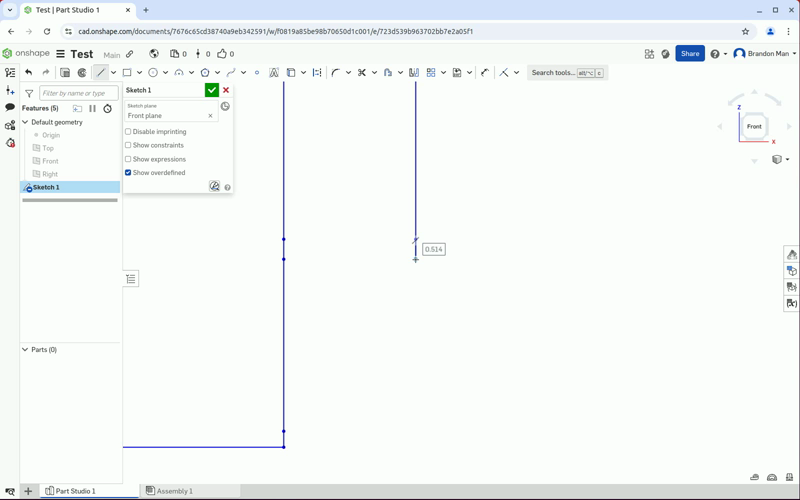
scroll(-6)
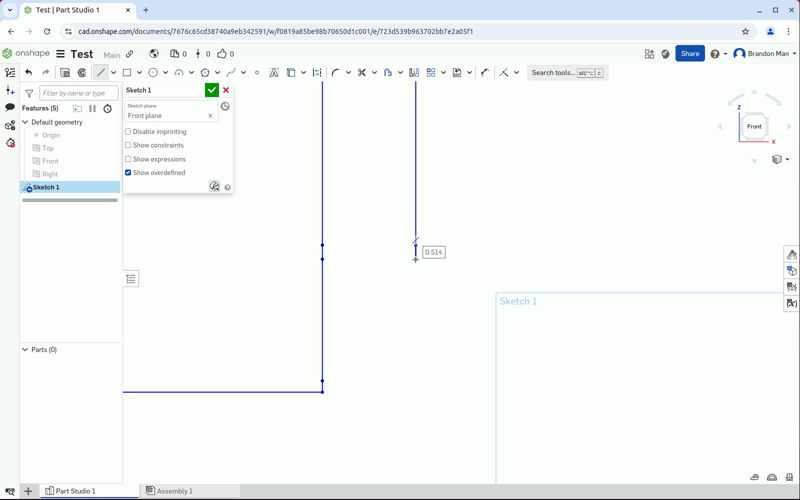
scroll(-6)
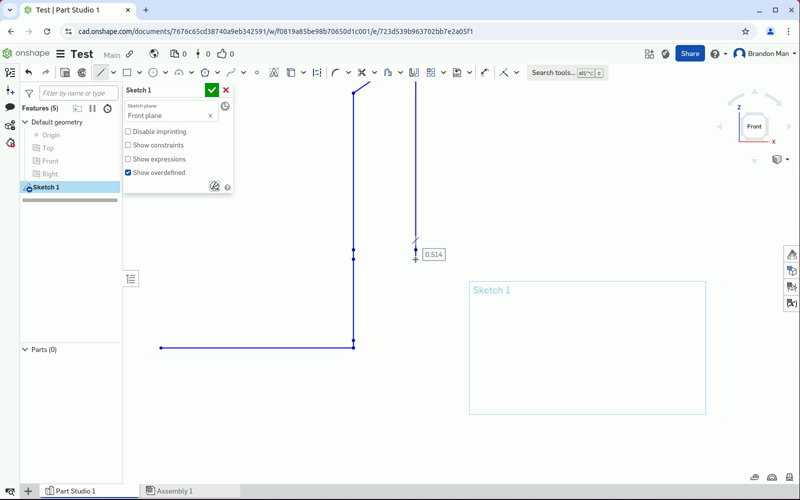
scroll(-6)
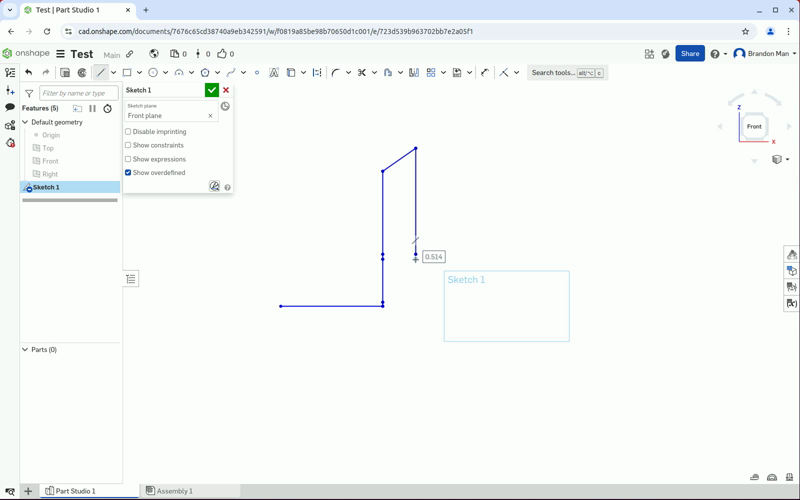
scroll(-6)
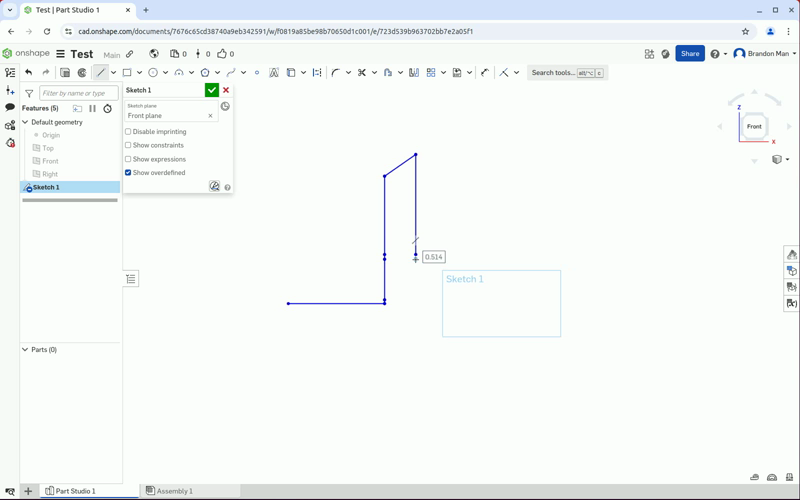
scroll(-6)
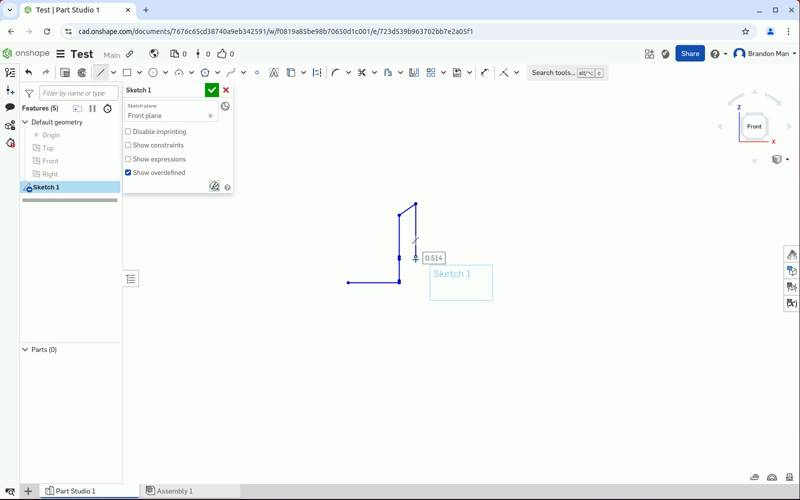
key_up(shift)
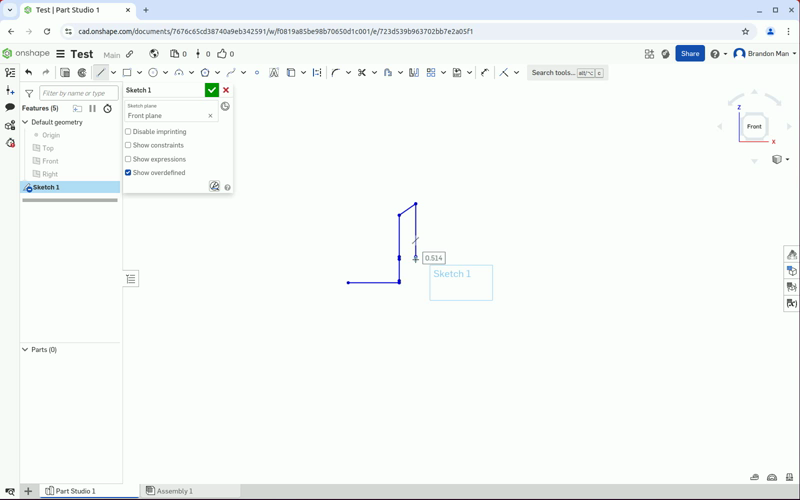
key_down(shift)
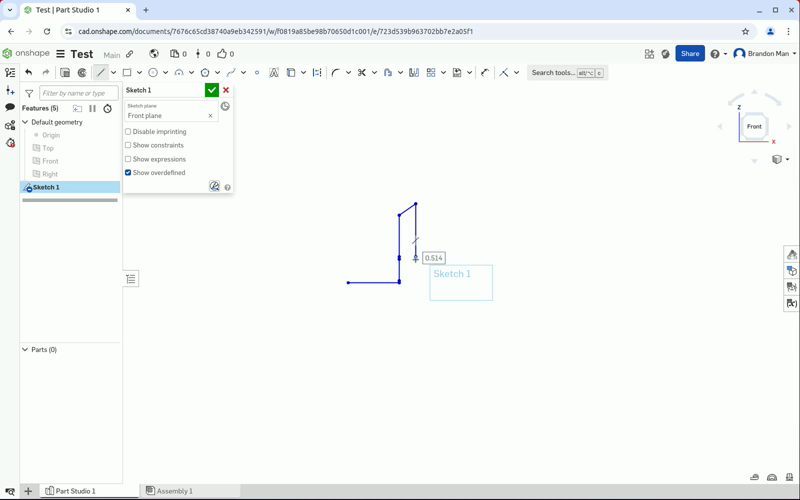
mouse_move(445, 259)
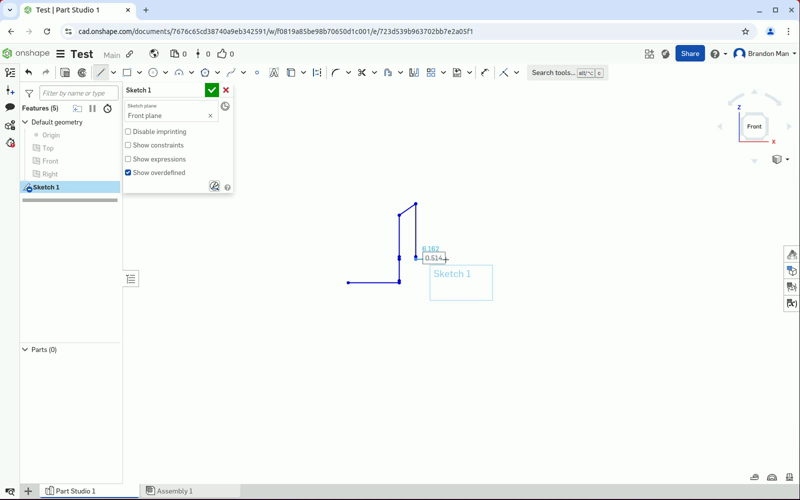
mouse_move(415, 280)
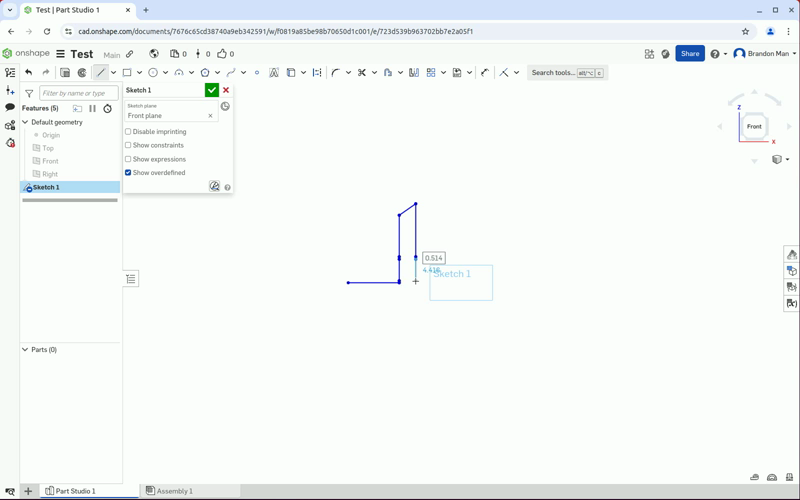
click(415, 280)
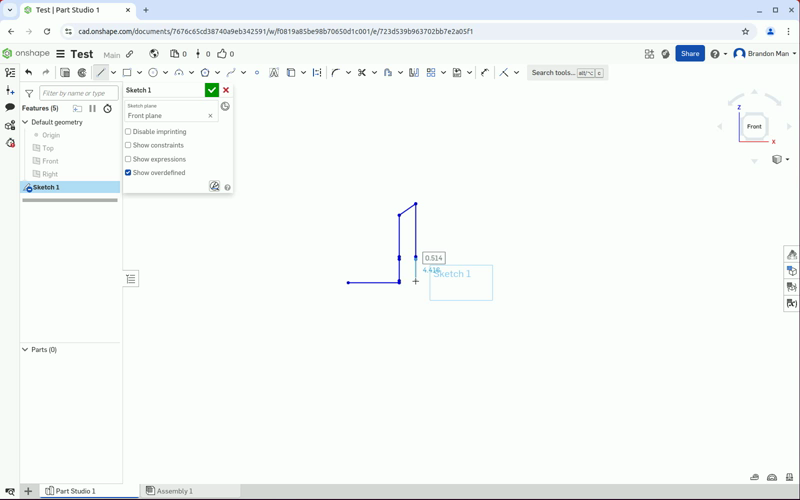
key_up(shift)
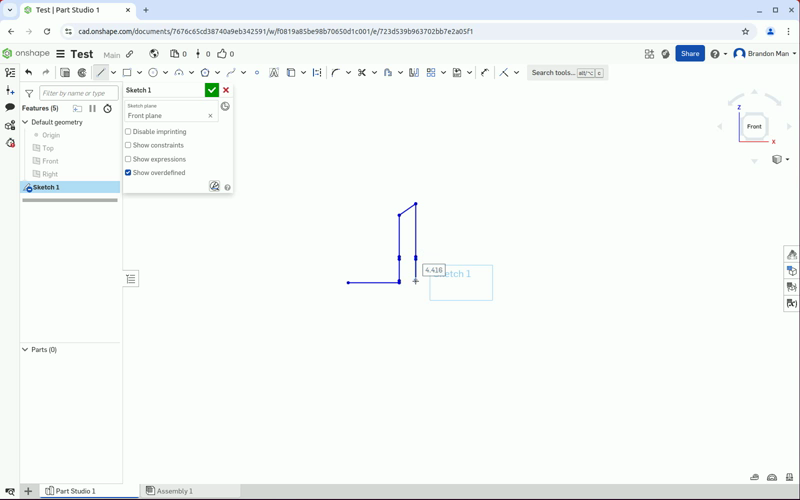
key_down(shift)
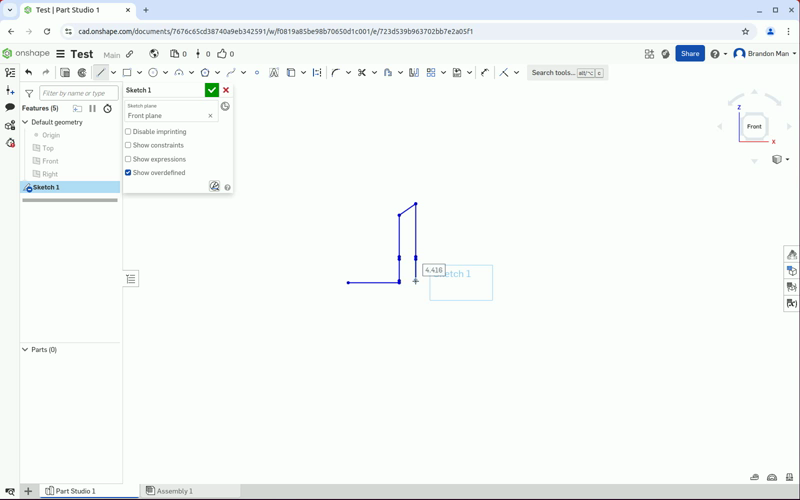
mouse_move(445, 280)
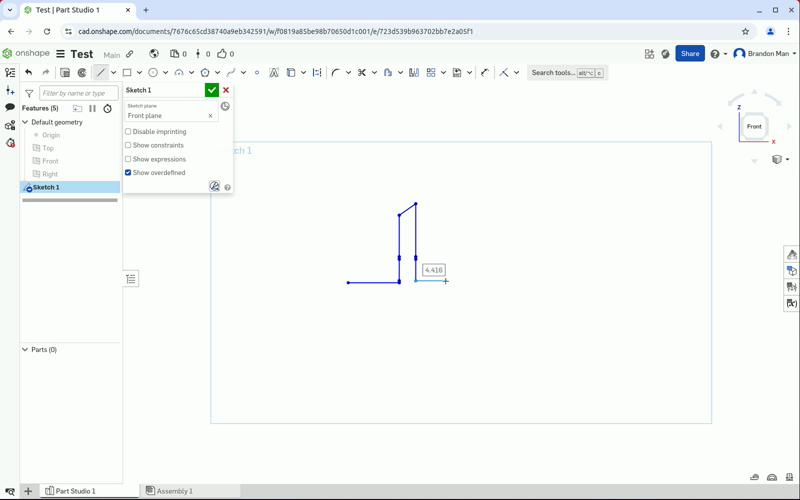
mouse_move(415, 282)
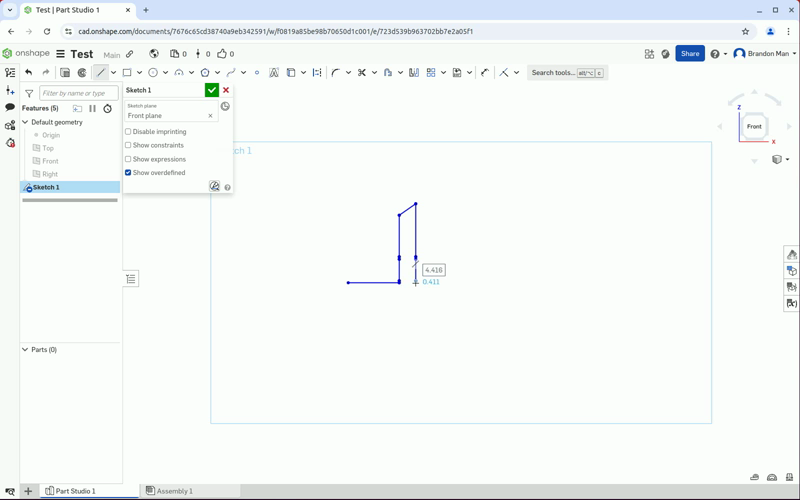
scroll(6)
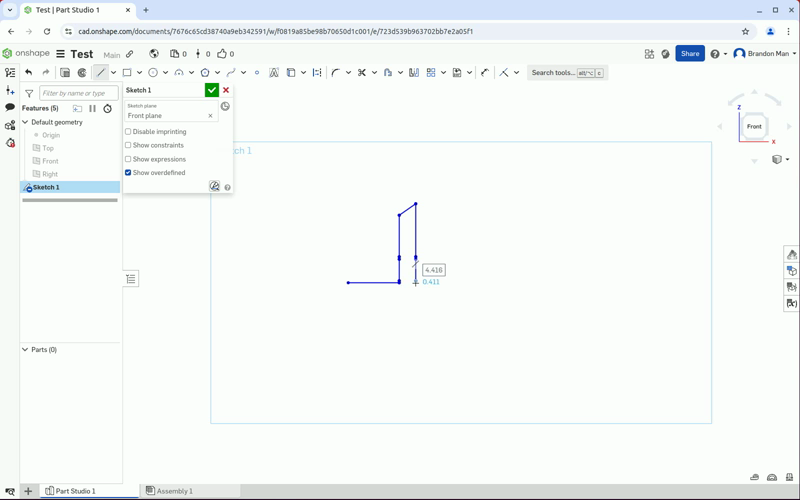
scroll(6)
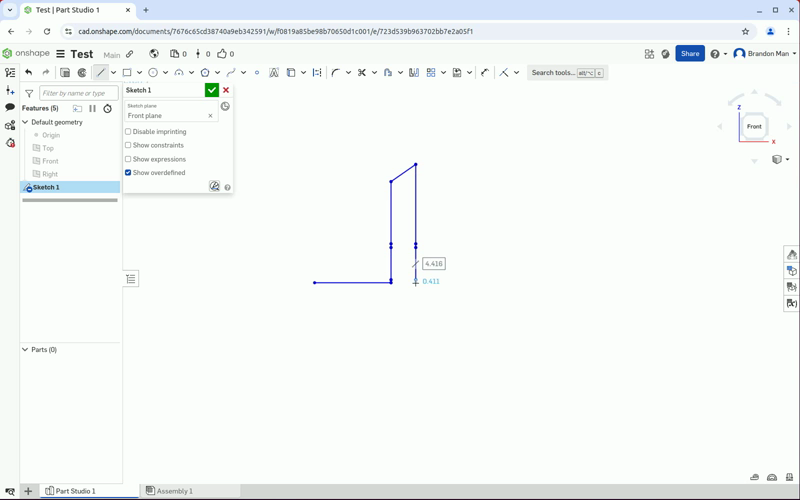
scroll(6)
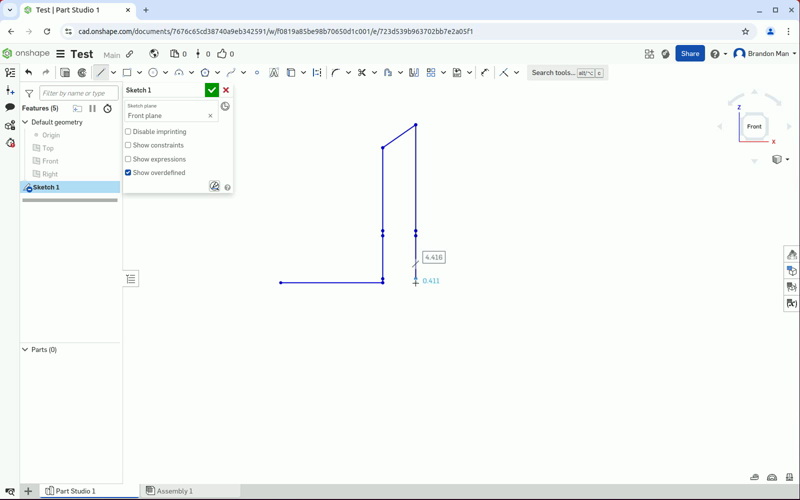
scroll(6)
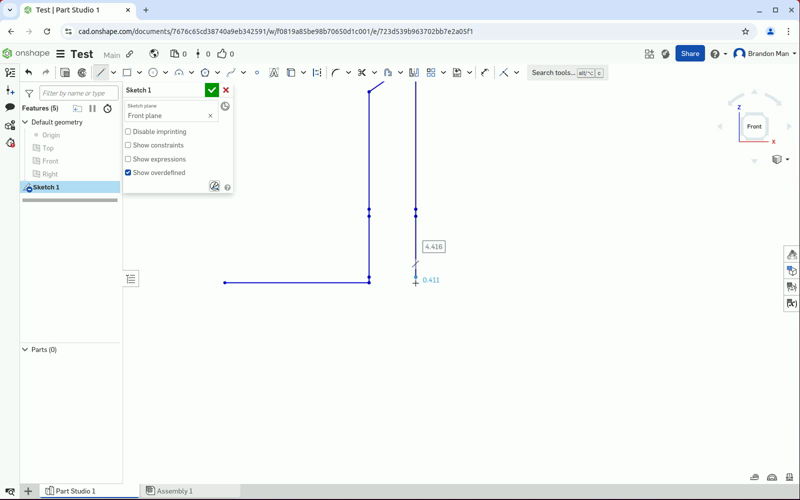
scroll(6)
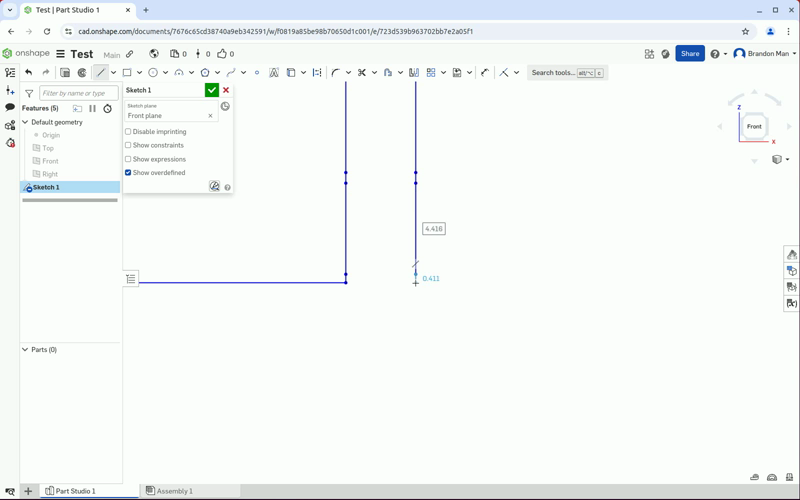
scroll(6)
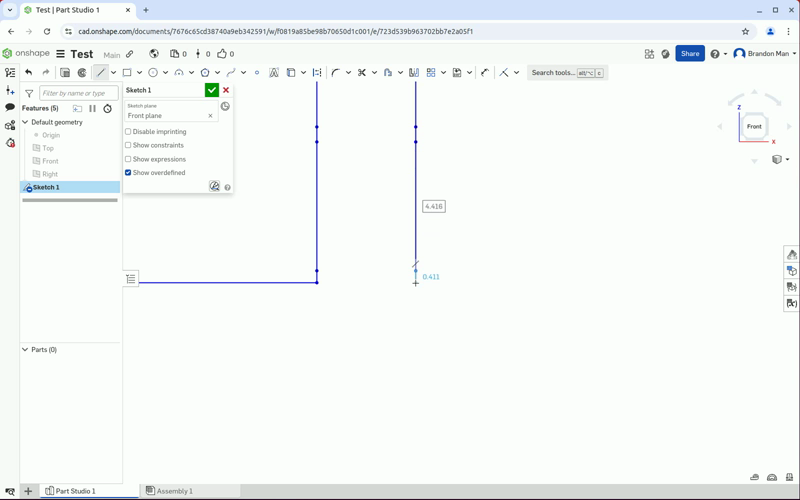
scroll(6)
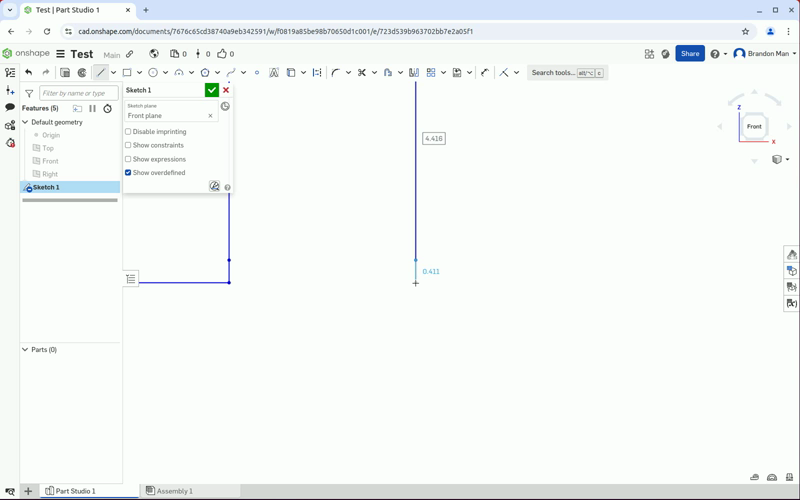
click(415, 282)
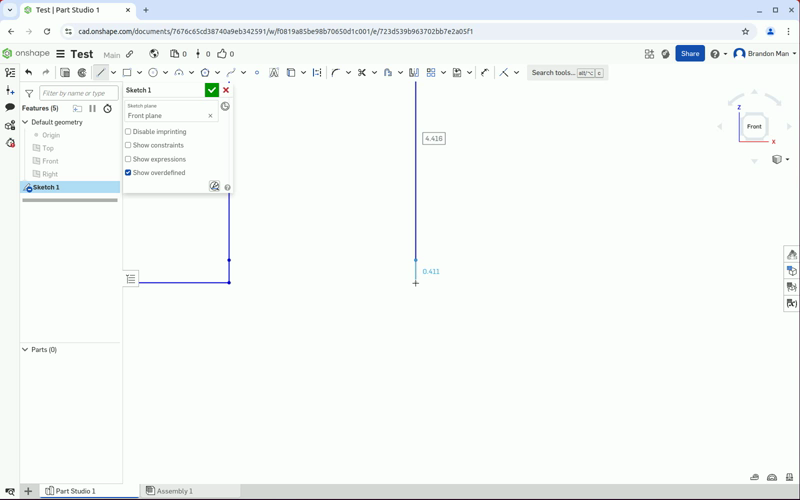
scroll(-6)
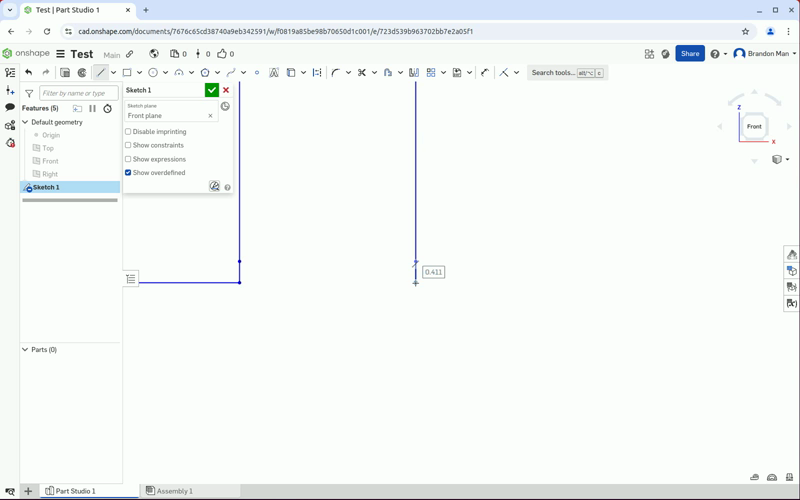
scroll(-6)
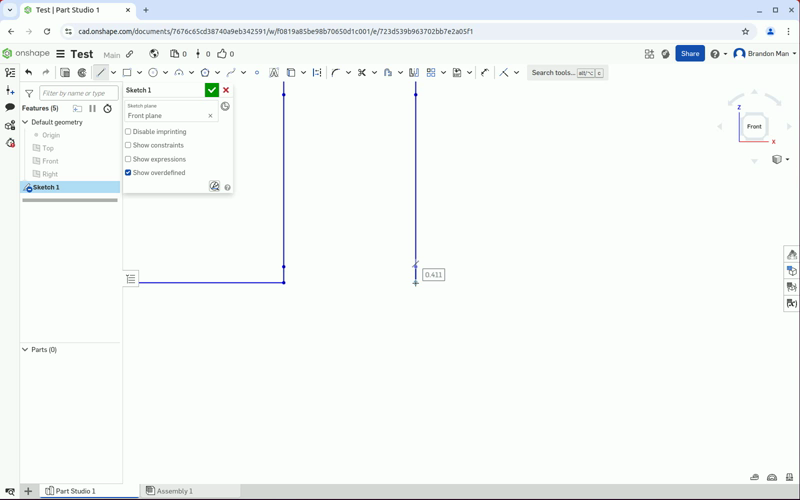
scroll(-6)
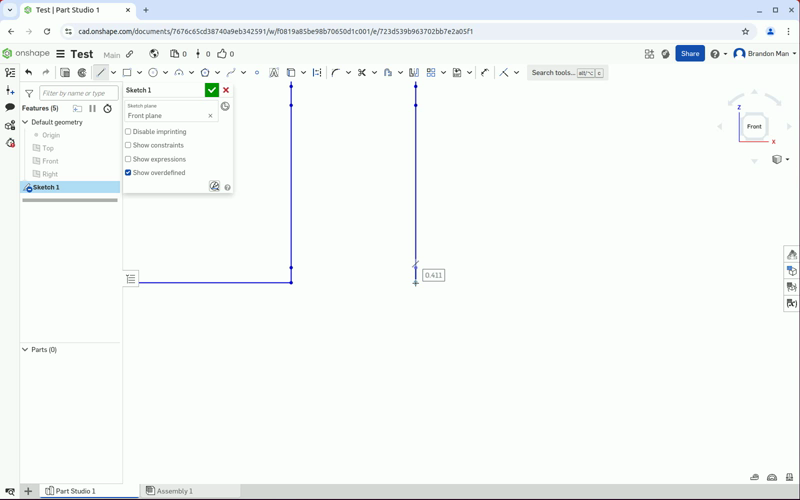
scroll(-6)
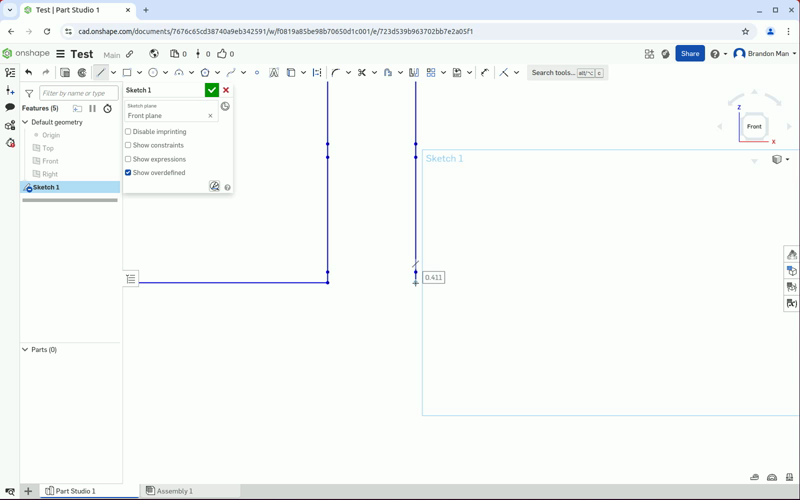
scroll(-6)
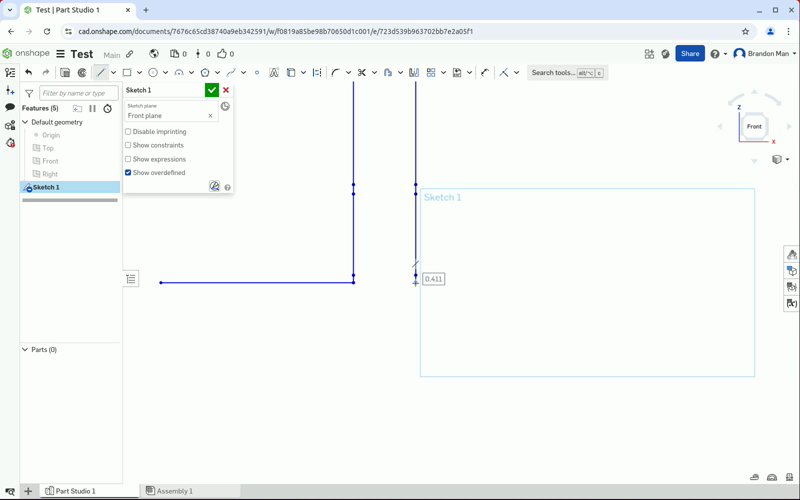
scroll(-6)
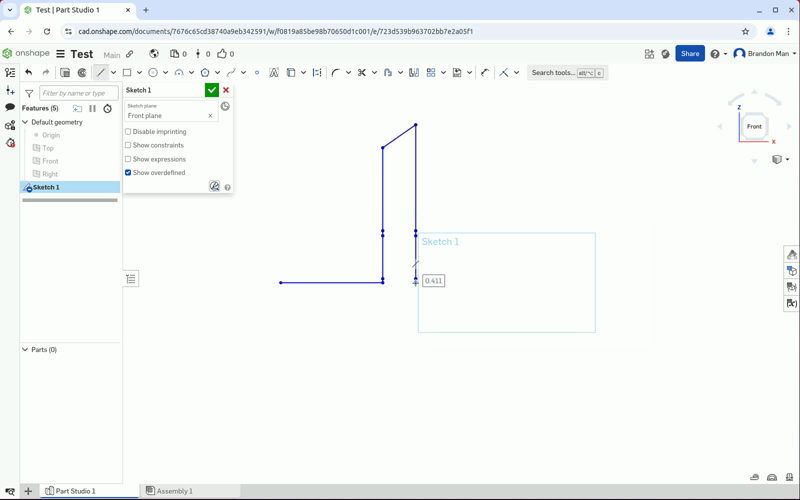
scroll(-6)
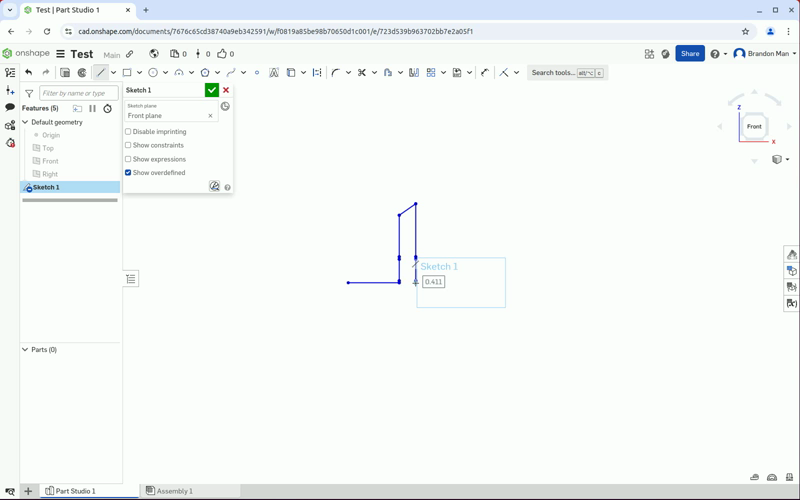
key_up(shift)
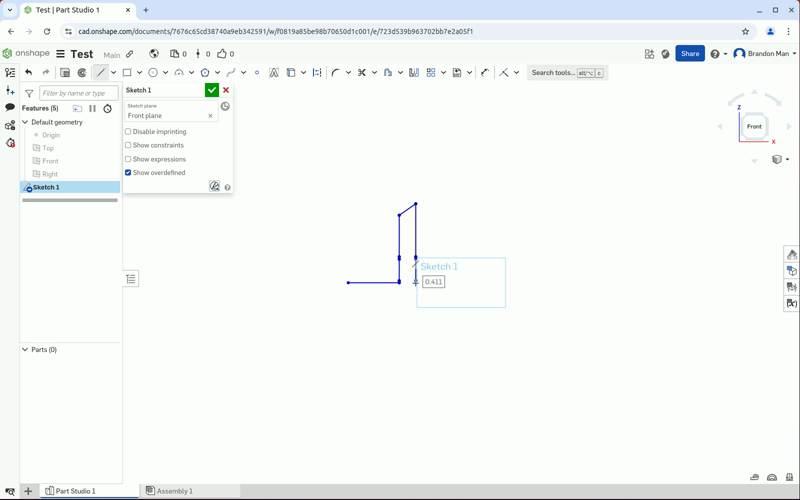
key_down(shift)
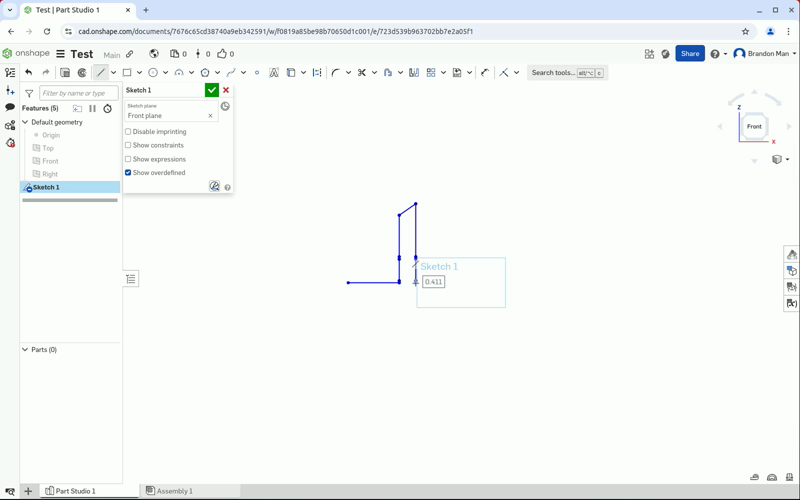
mouse_move(445, 282)
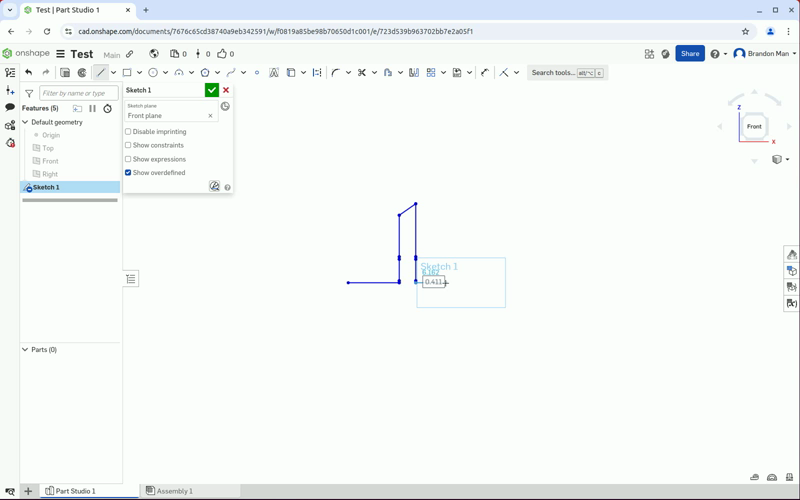
mouse_move(460, 282)
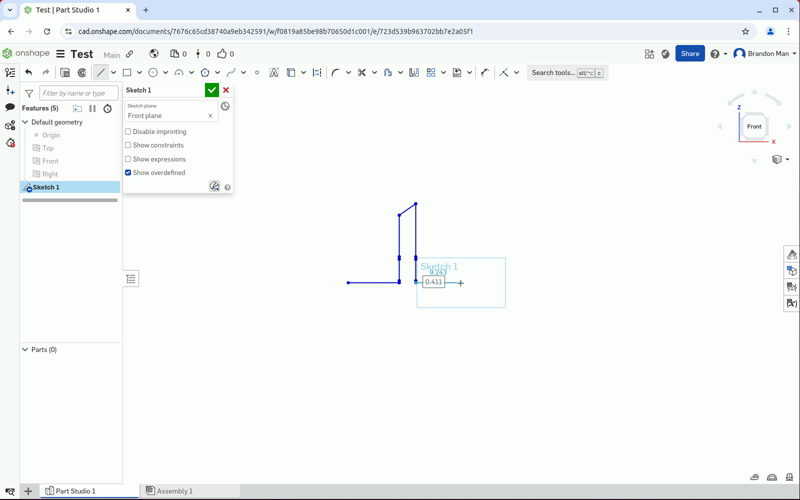
click(460, 282)
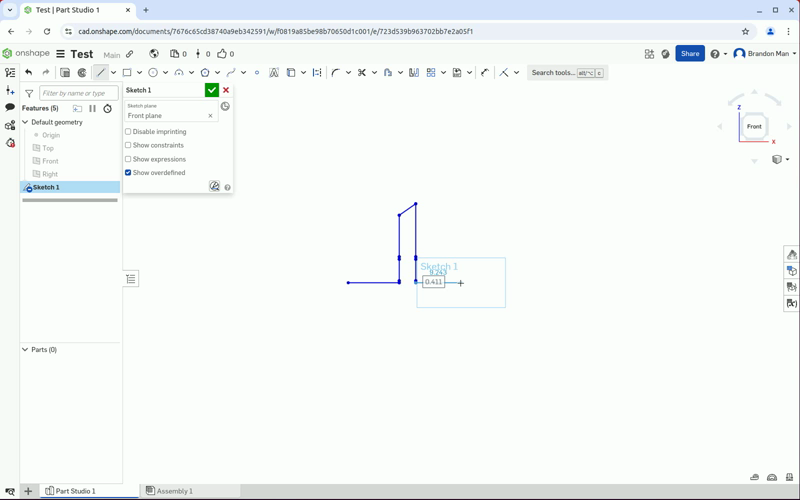
key_up(shift)
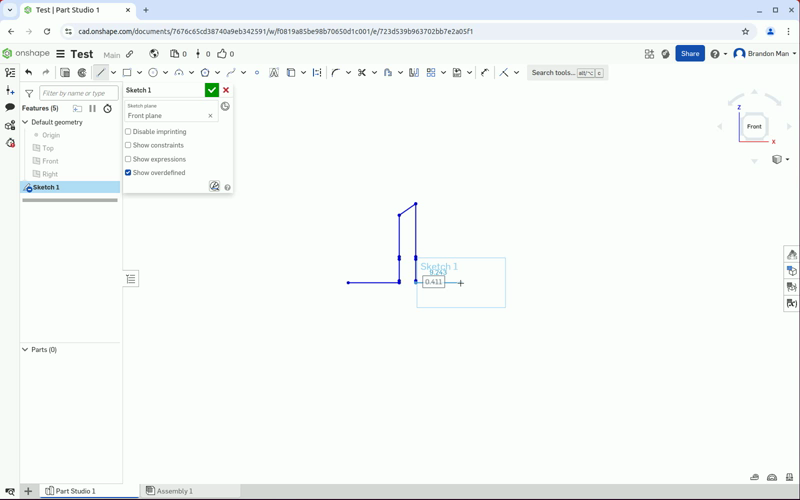
key_down(shift)
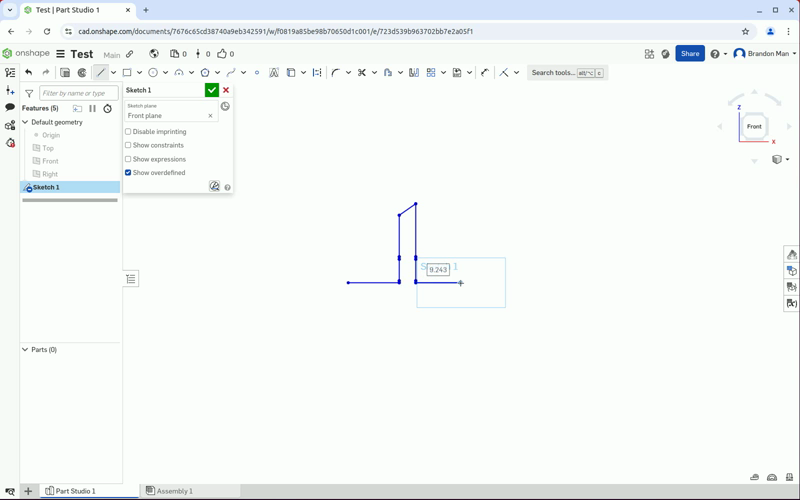
mouse_move(460, 171)
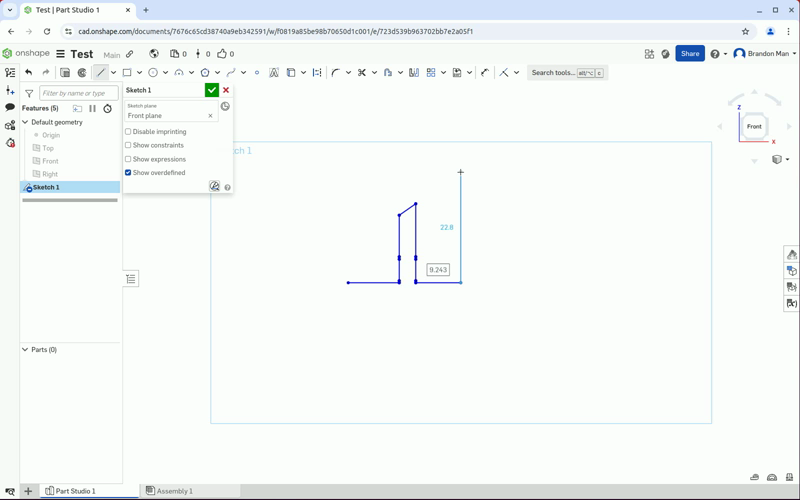
click(460, 171)
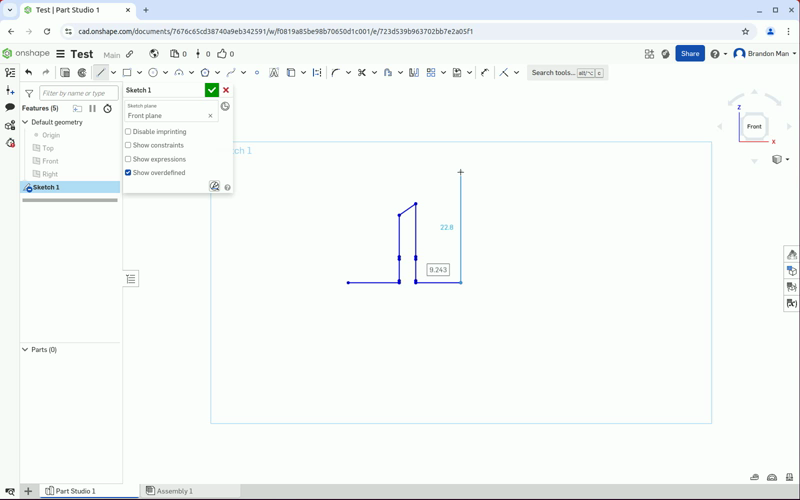
key_up(shift)
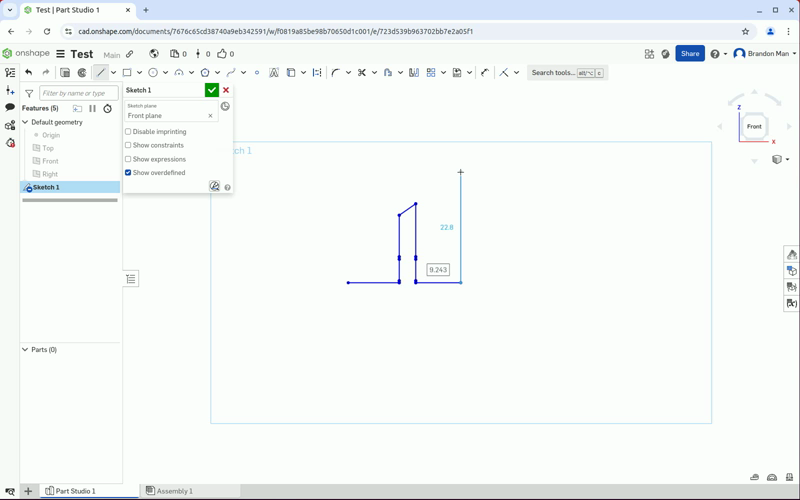
key_down(shift)
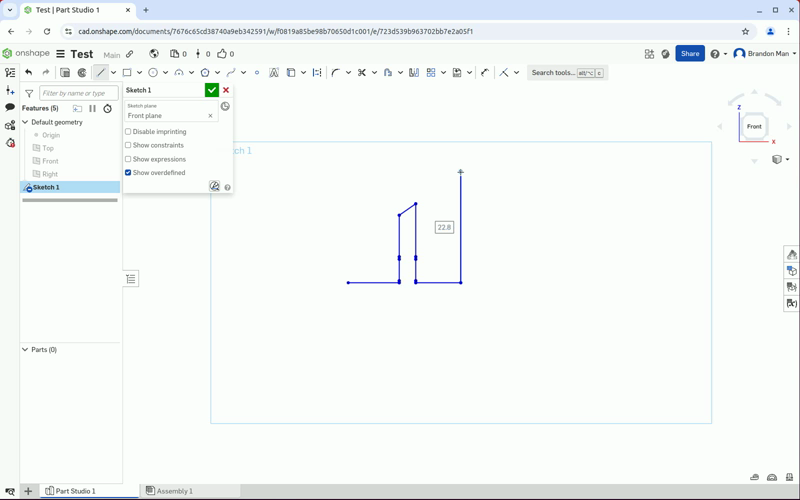
mouse_move(348, 247)
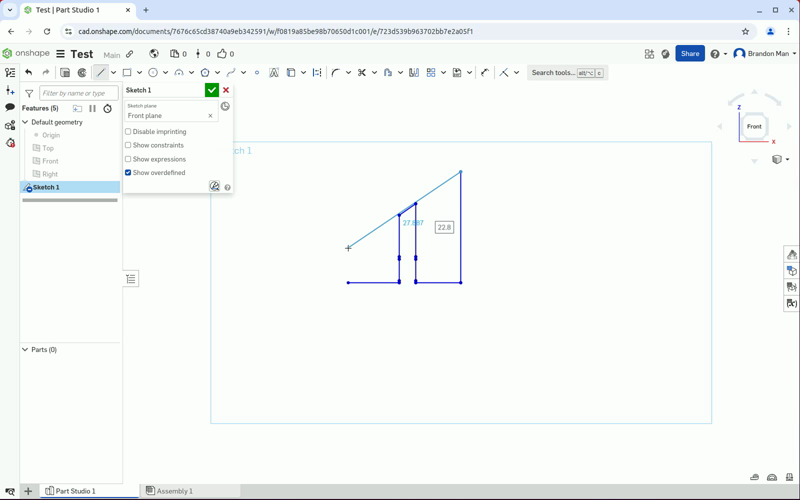
click(348, 247)
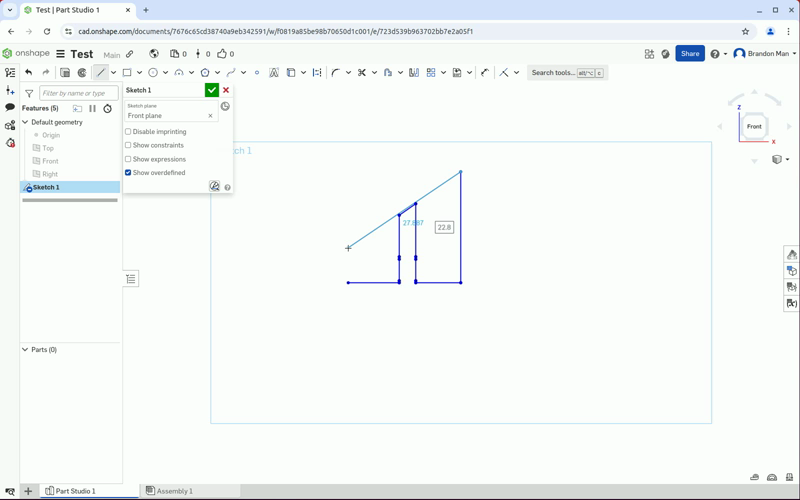
key_up(shift)
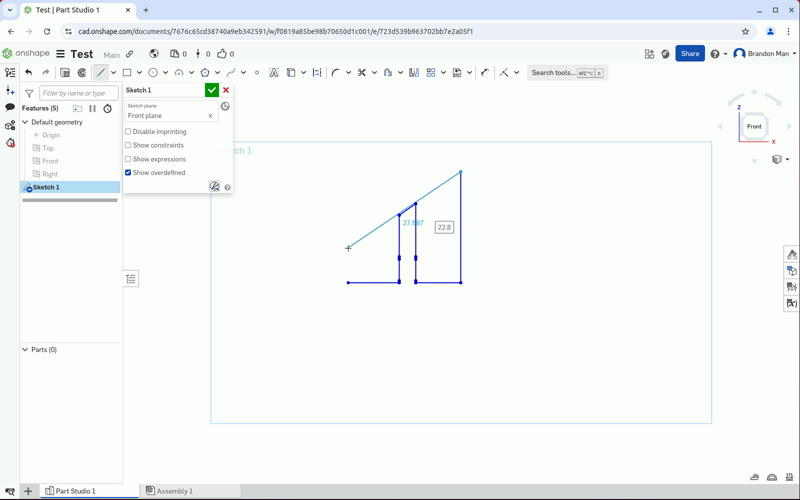
mouse_move(378, 247)
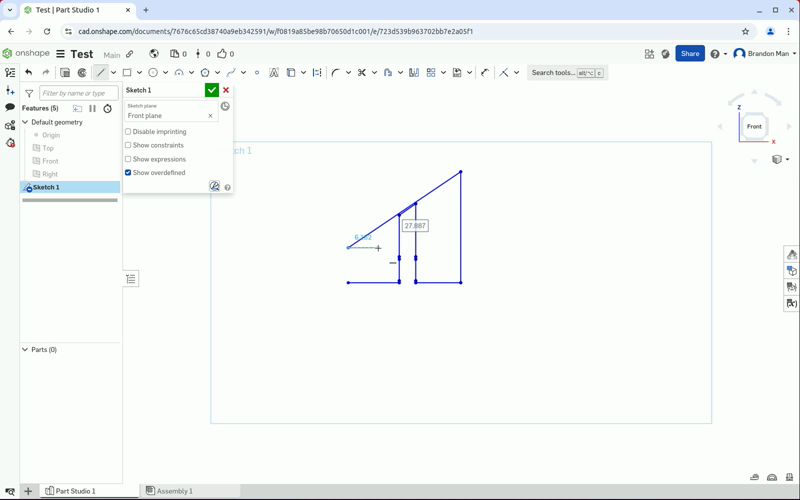
key_down(shift)
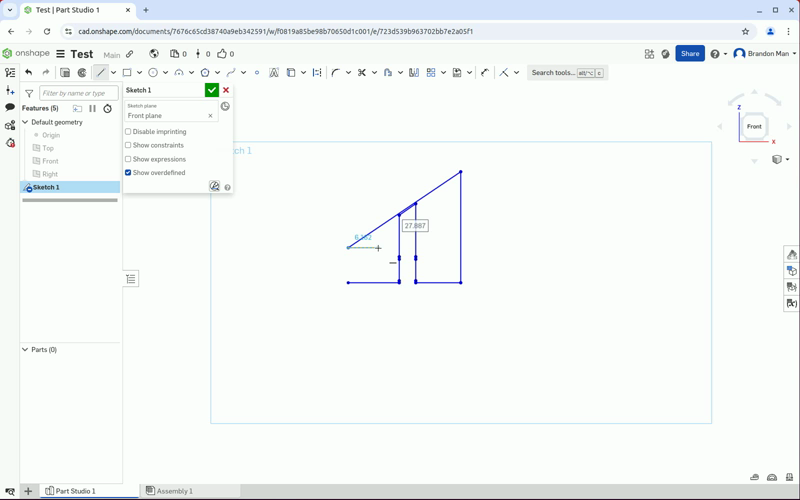
mouse_move(348, 282)
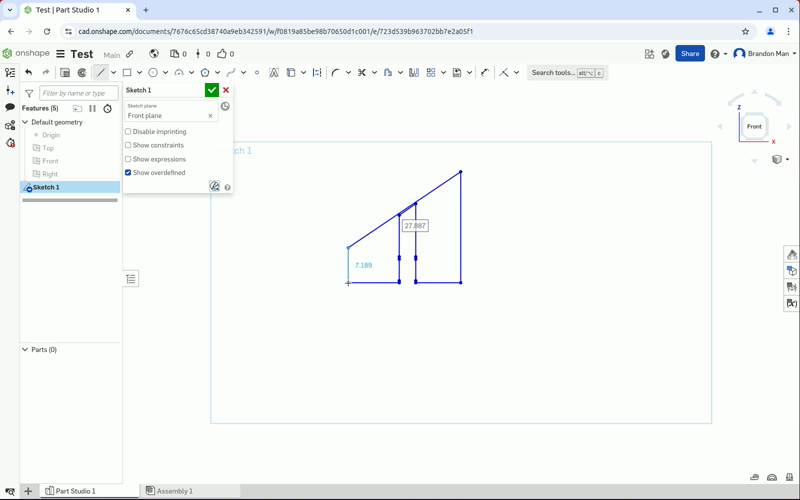
key_up(shift)
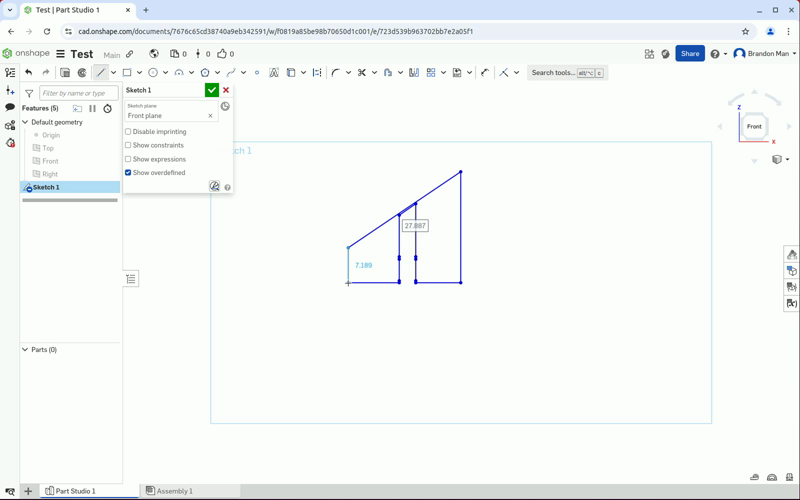
click(348, 282)
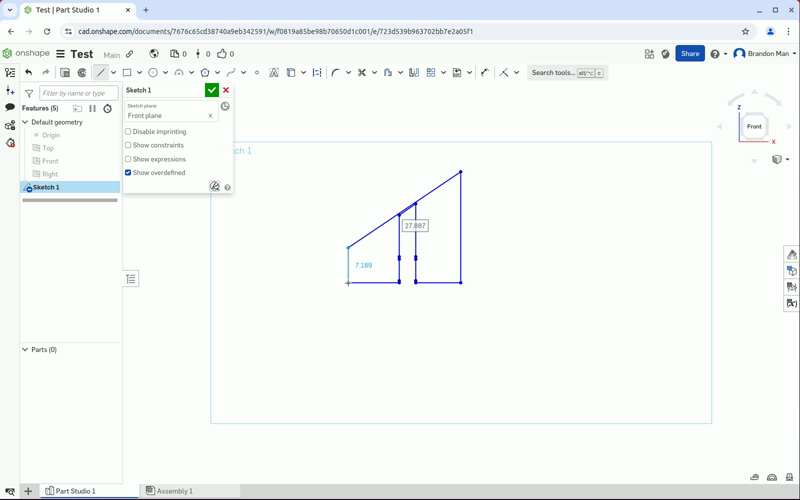
key(esc)
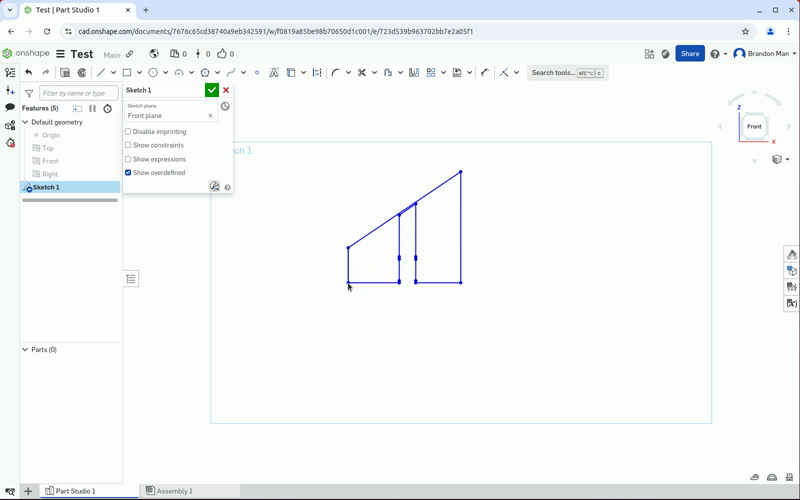
mouse_move(363, 246)
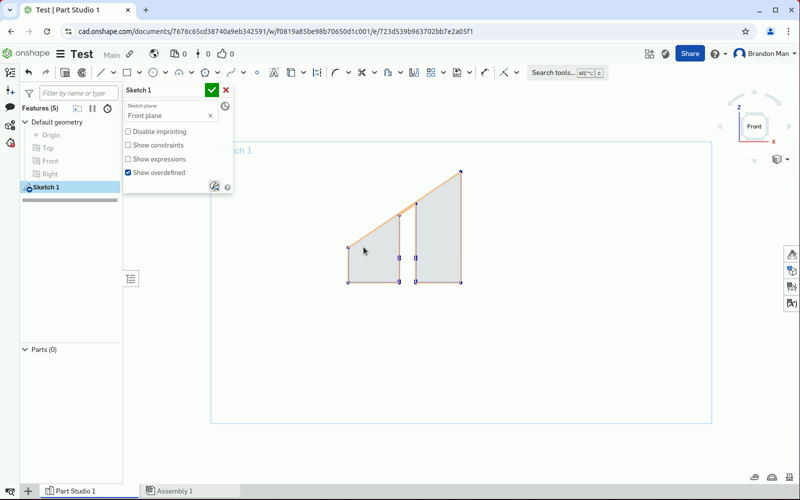
click(363, 246)
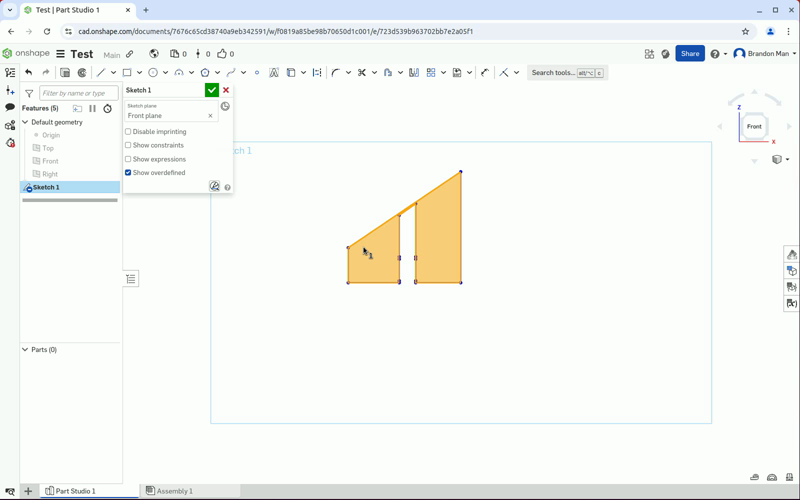
mouse_move(73, 352)
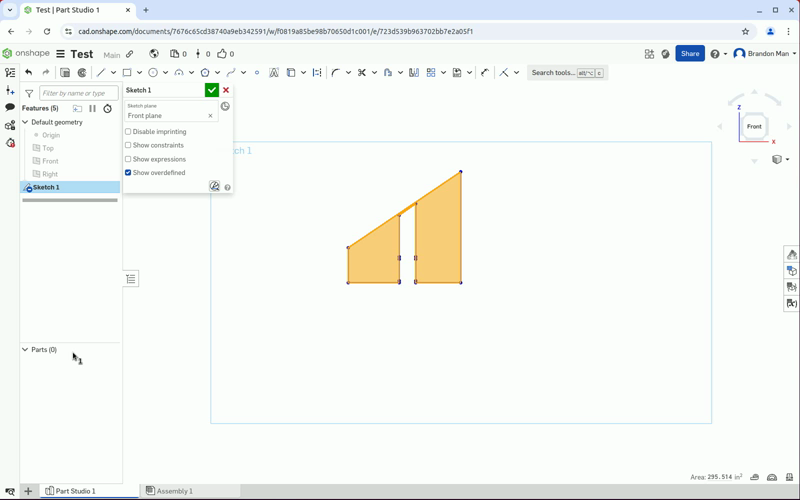
key(shift+y)
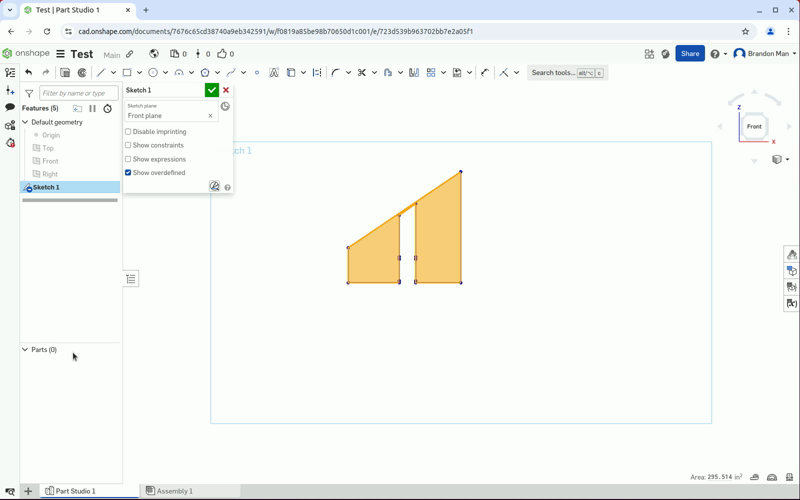
key(shift+e)
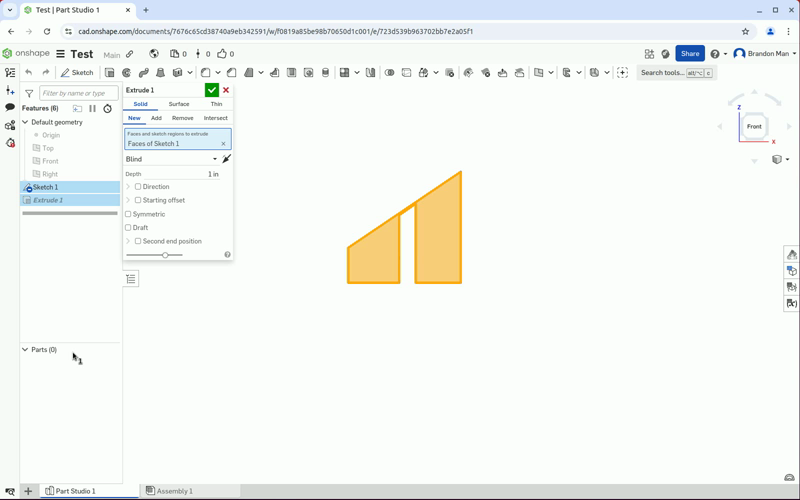
mouse_move(143, 106)
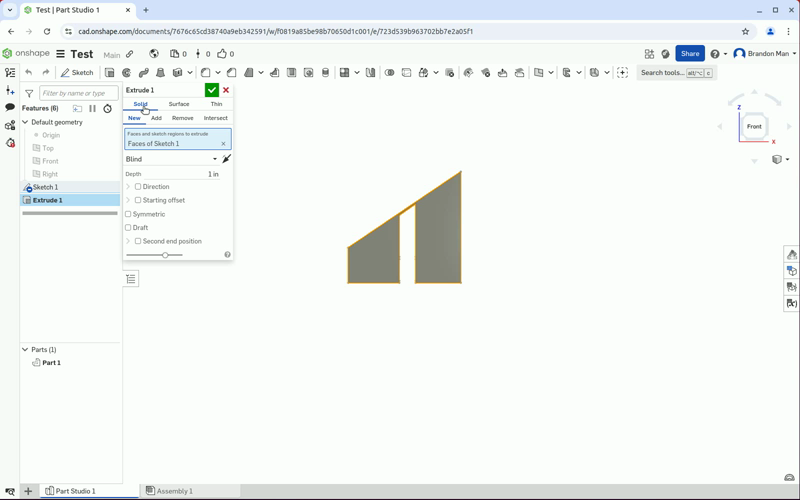
click(143, 106)
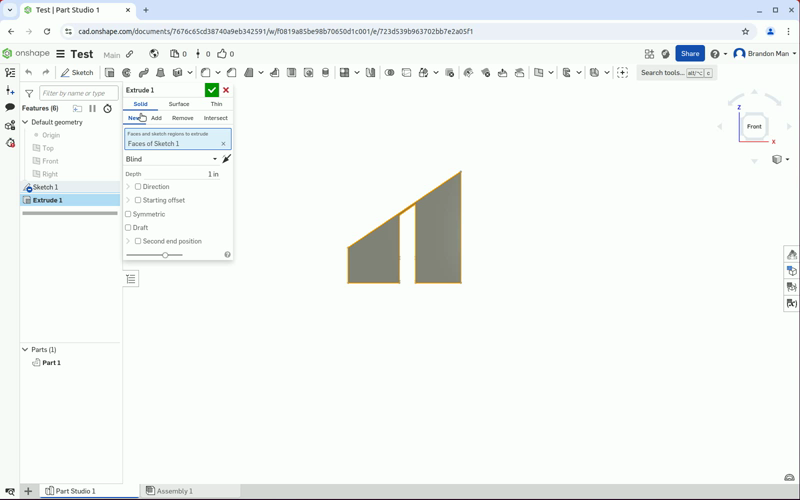
mouse_move(137, 120)
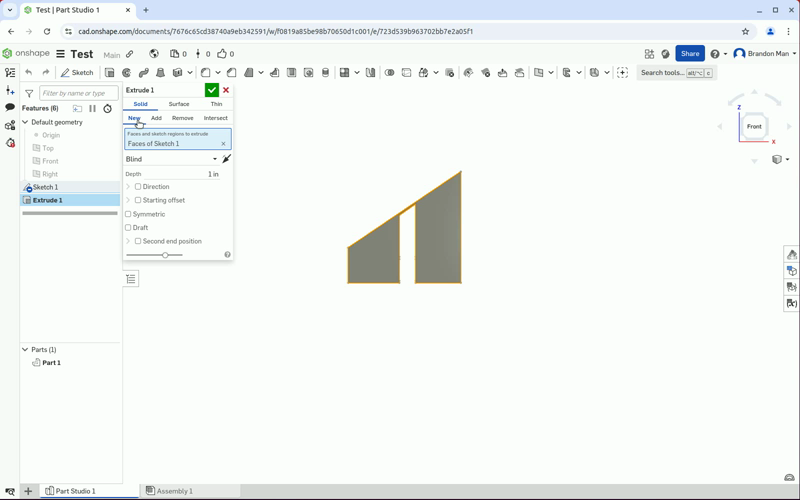
click(137, 120)
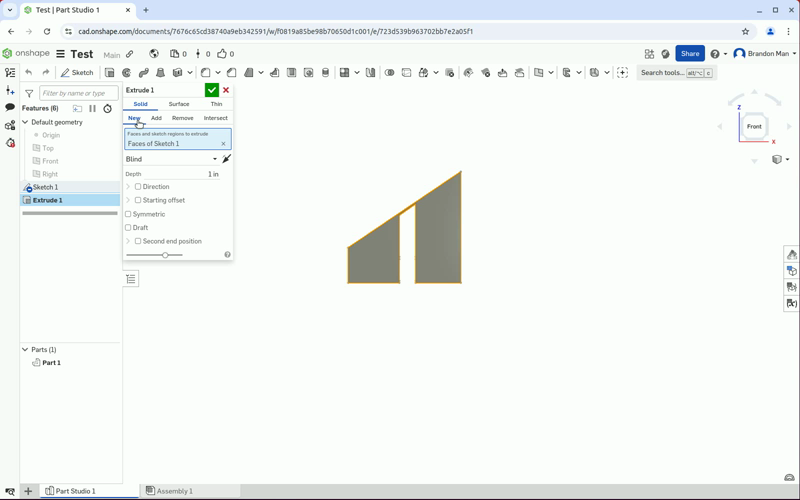
key(tab, 4)
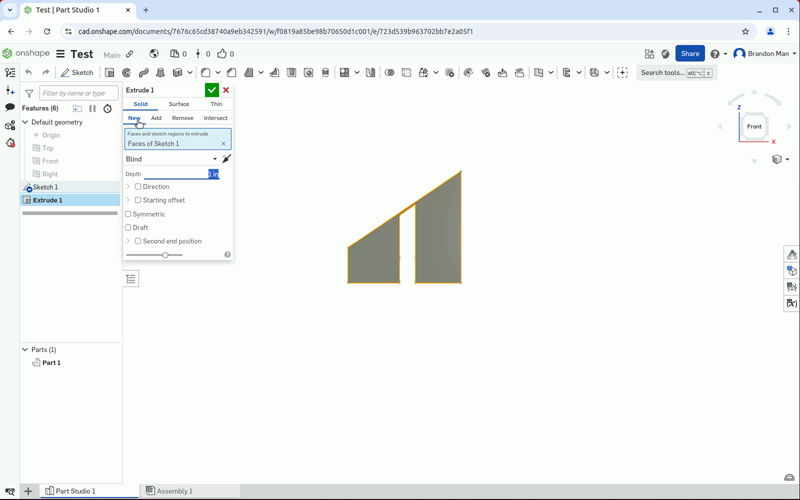
text(0.481)
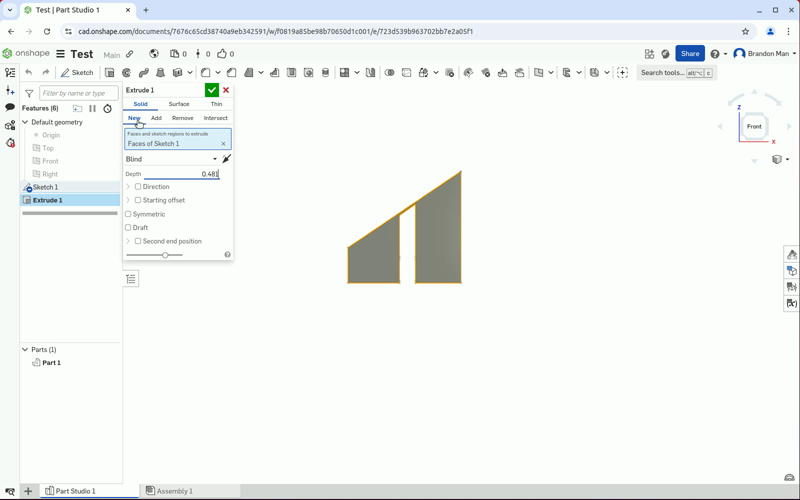
key(enter)
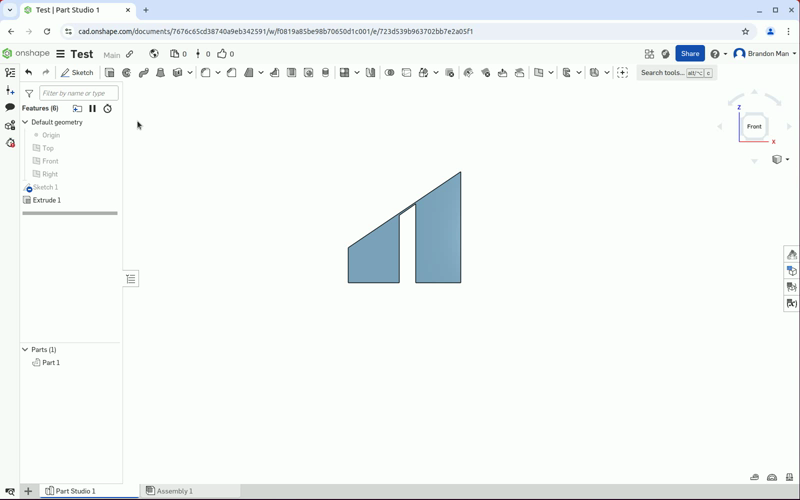
key(shift+h)
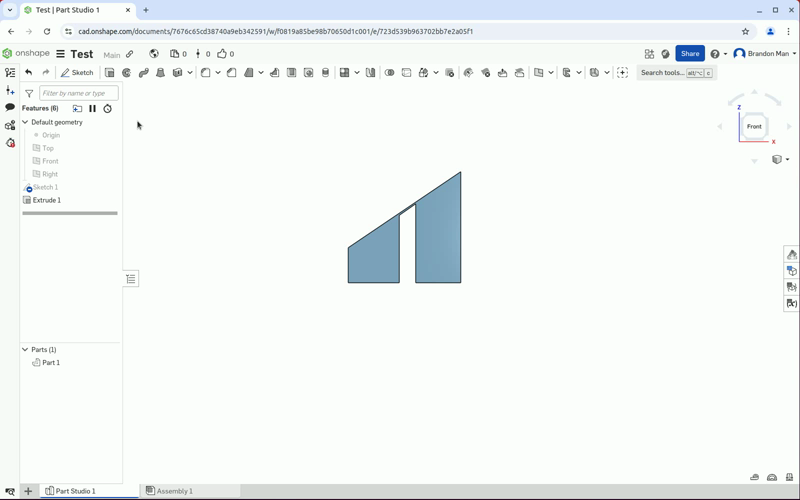
key(shift+h)
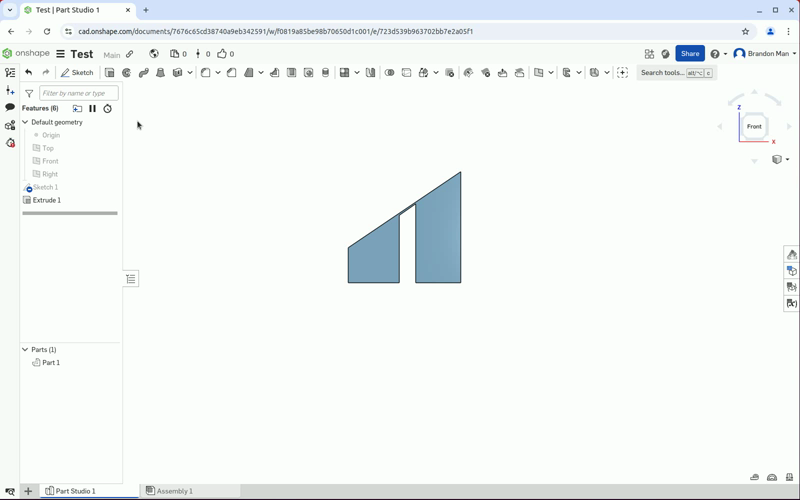
mouse_move(73, 189)
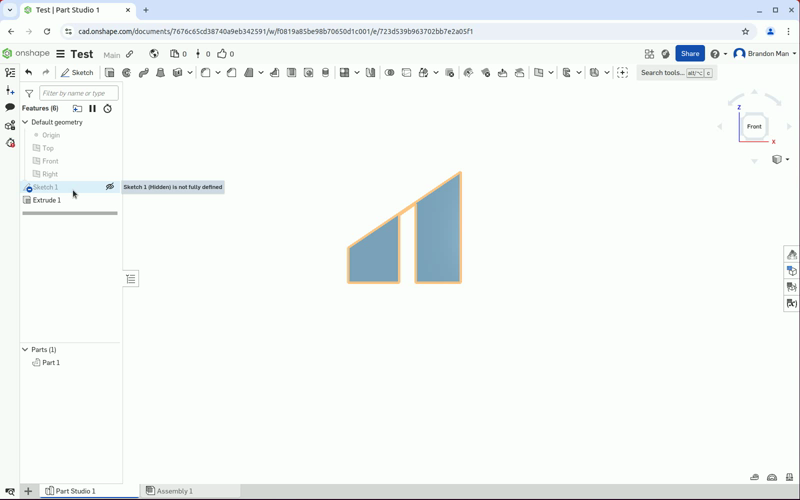
click(73, 189)
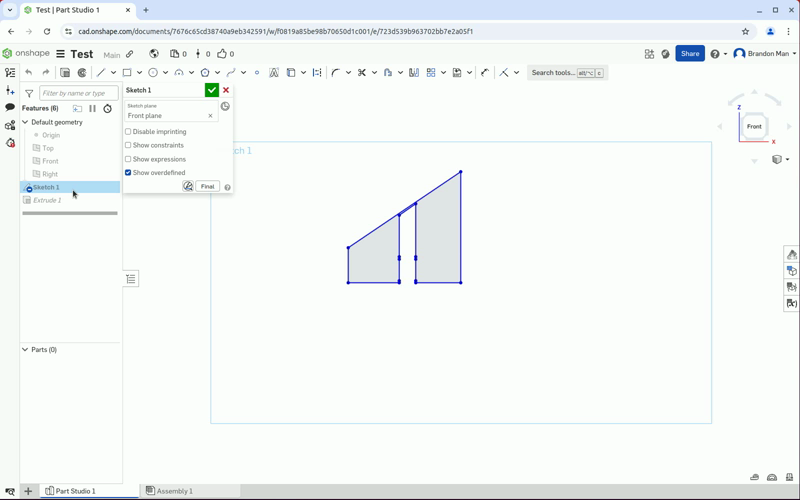
mouse_move(229, 92)
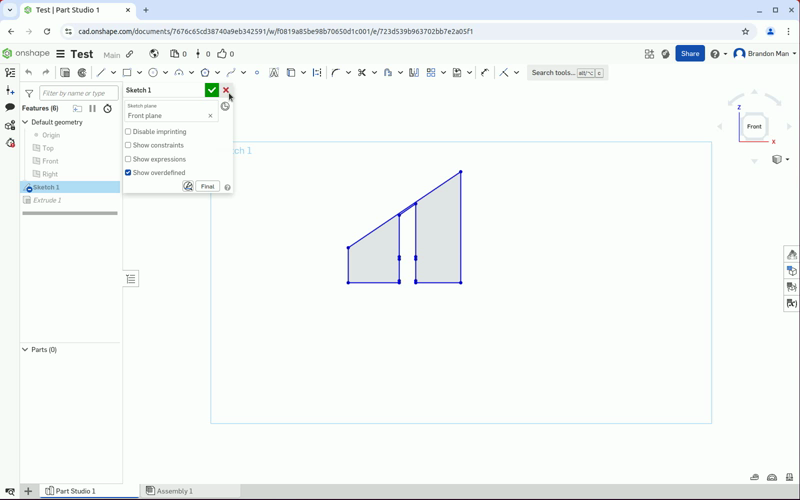
click(229, 92)
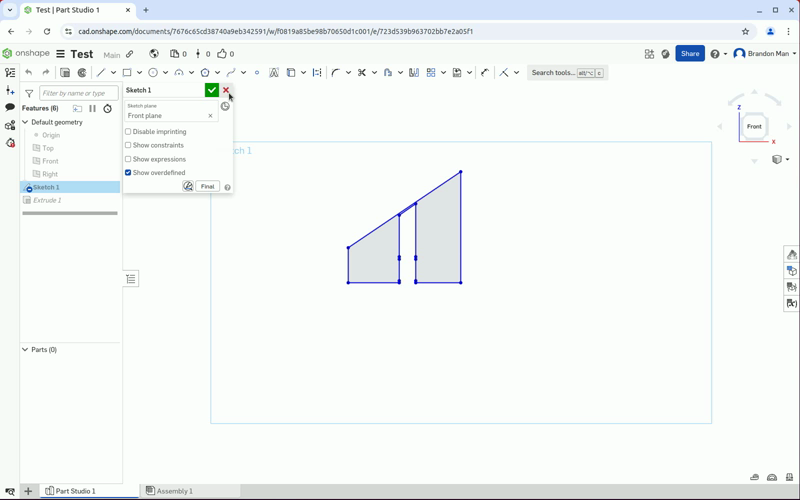
key(shift+s)
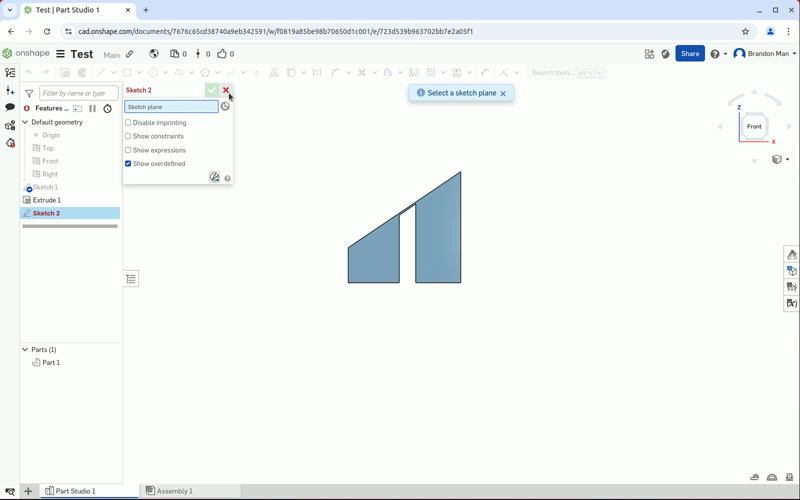
mouse_move(73, 163)
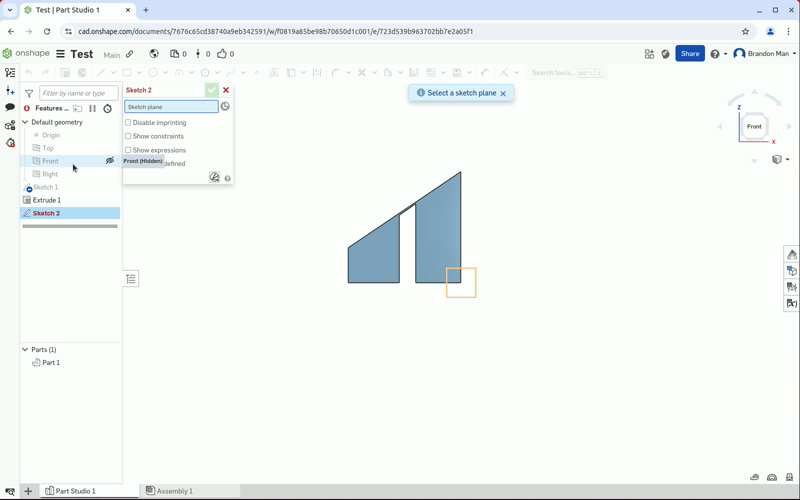
click(73, 163)
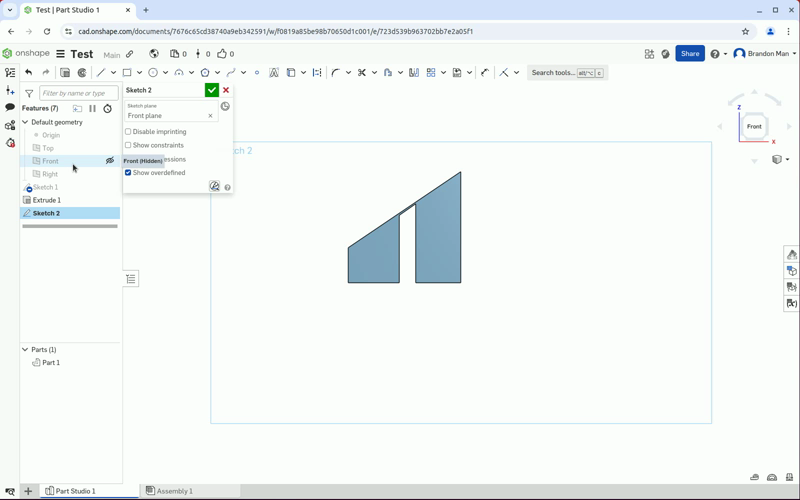
mouse_move(73, 352)
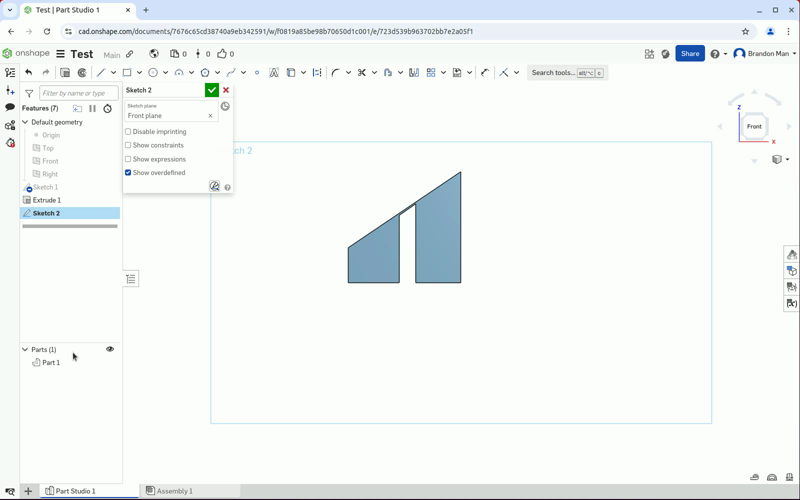
key(y)
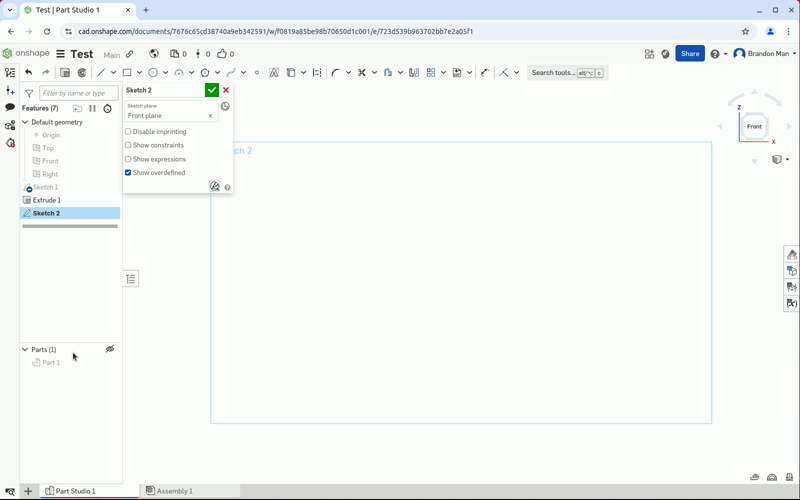
key(l)
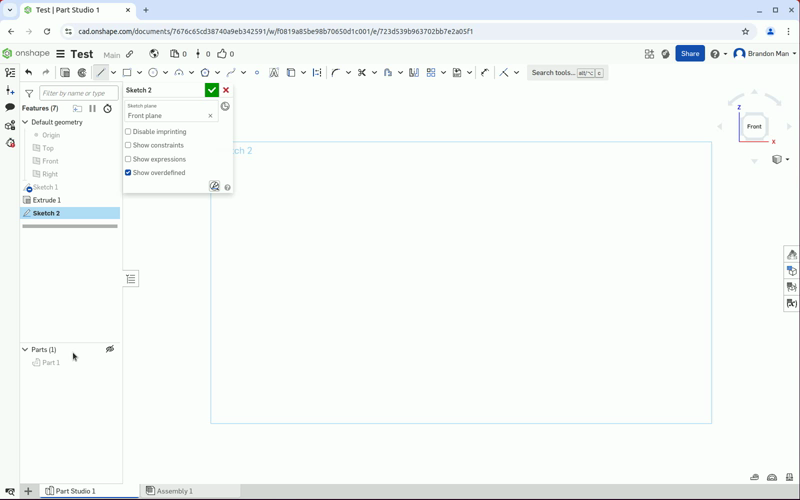
key_down(shift)
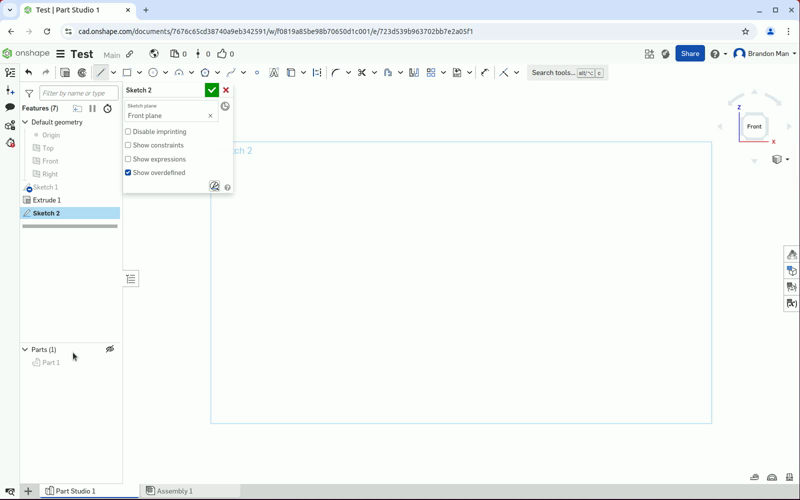
mouse_move(399, 282)
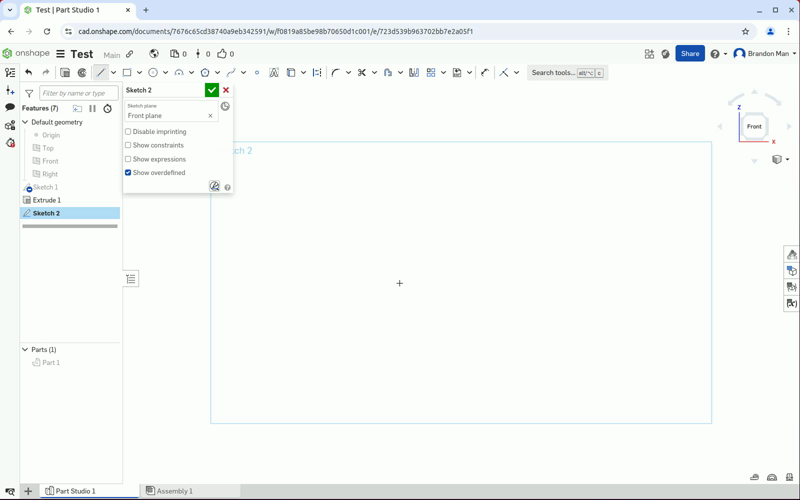
click(399, 282)
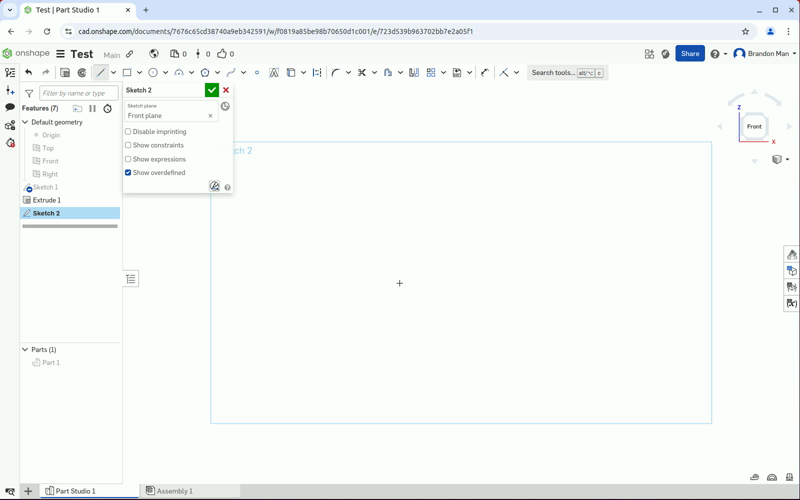
key_up(shift)
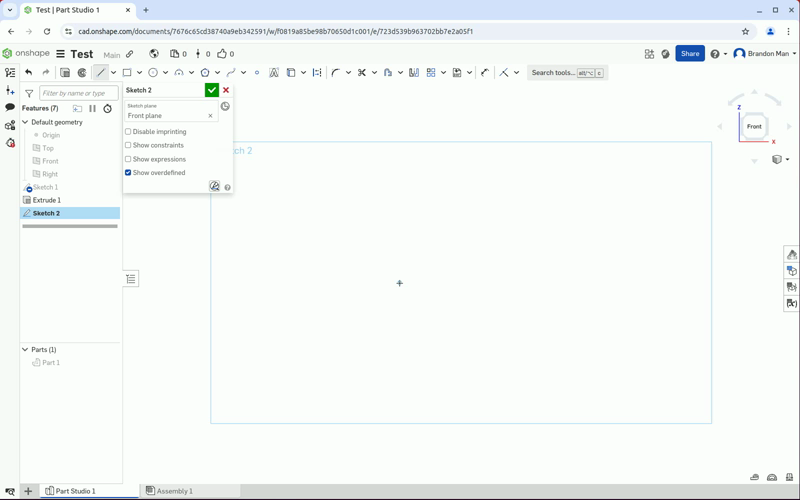
key_down(shift)
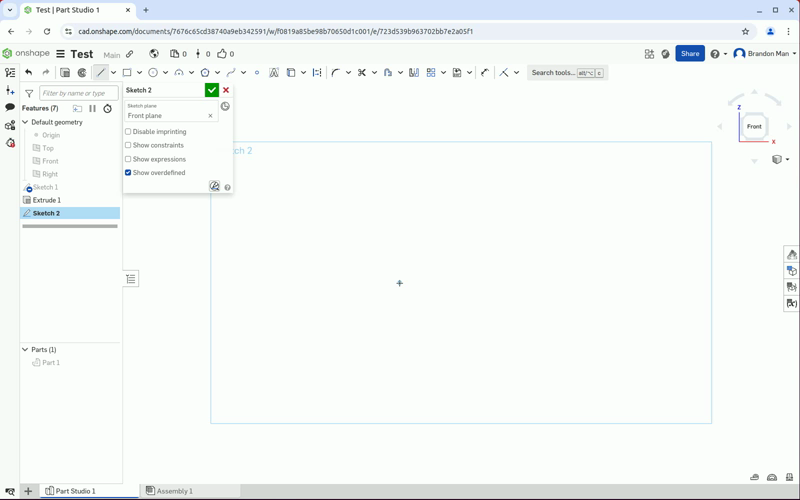
mouse_move(429, 282)
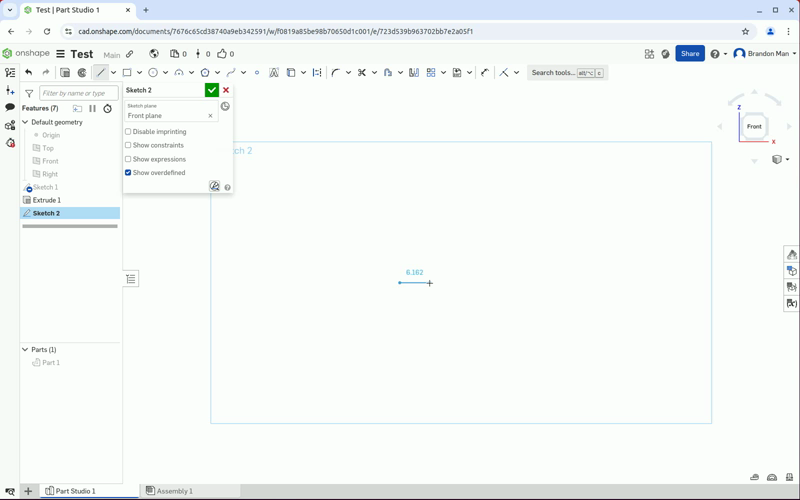
mouse_move(417, 282)
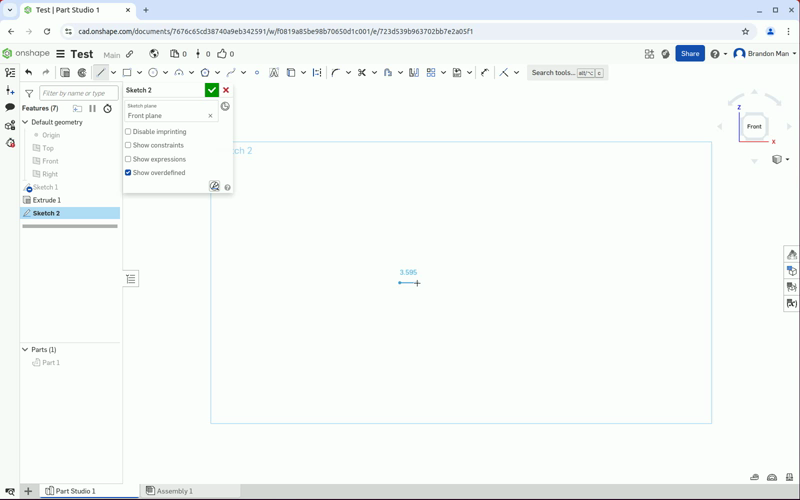
click(417, 282)
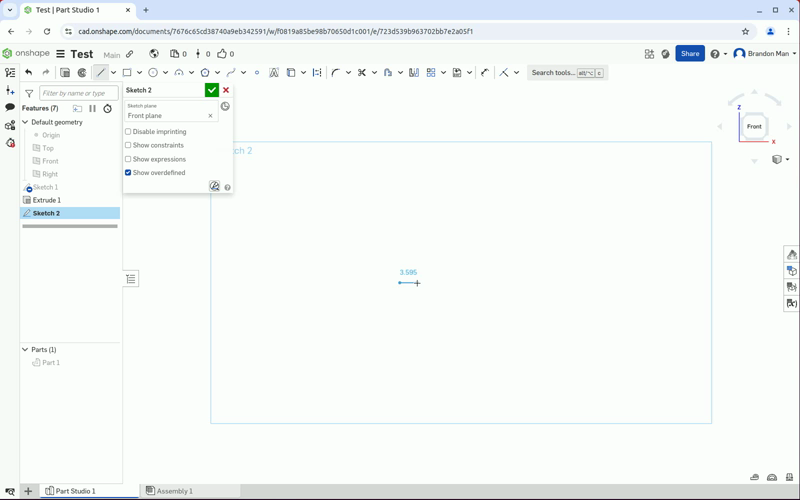
key_up(shift)
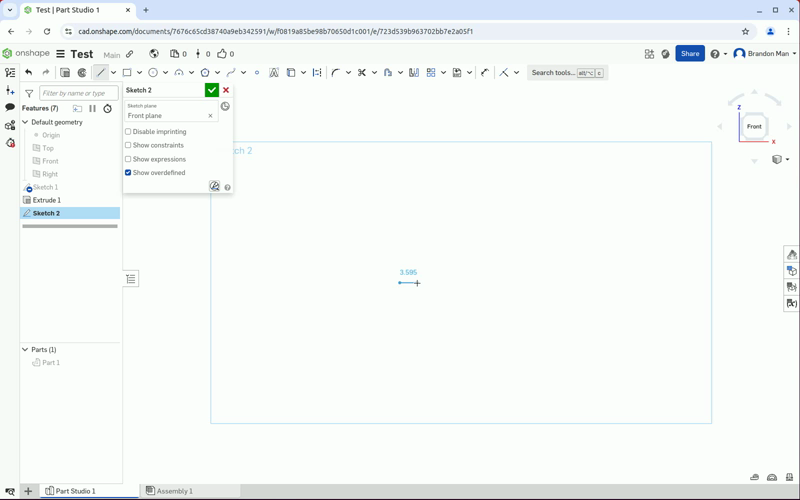
key_down(shift)
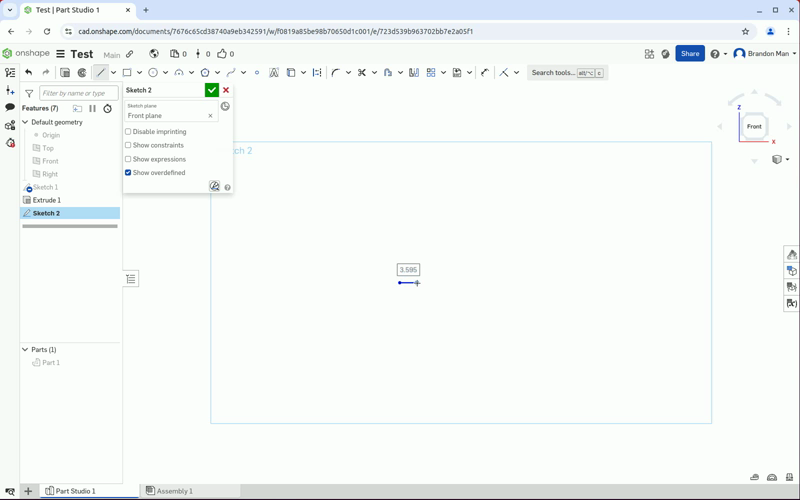
mouse_move(447, 282)
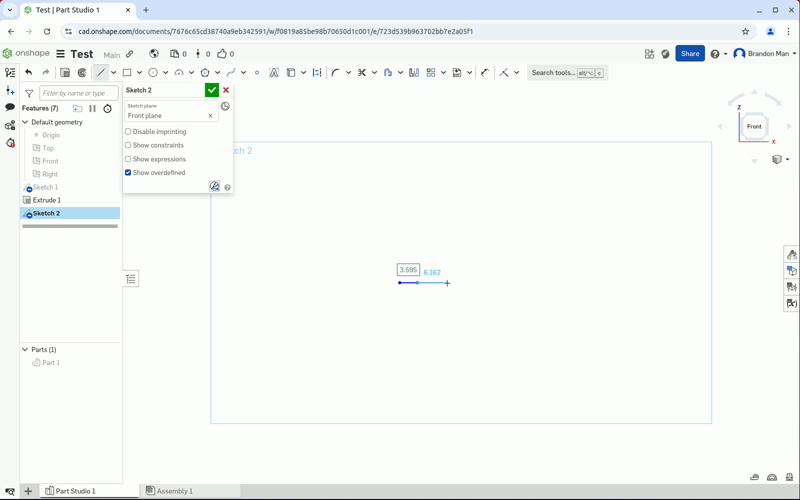
mouse_move(417, 279)
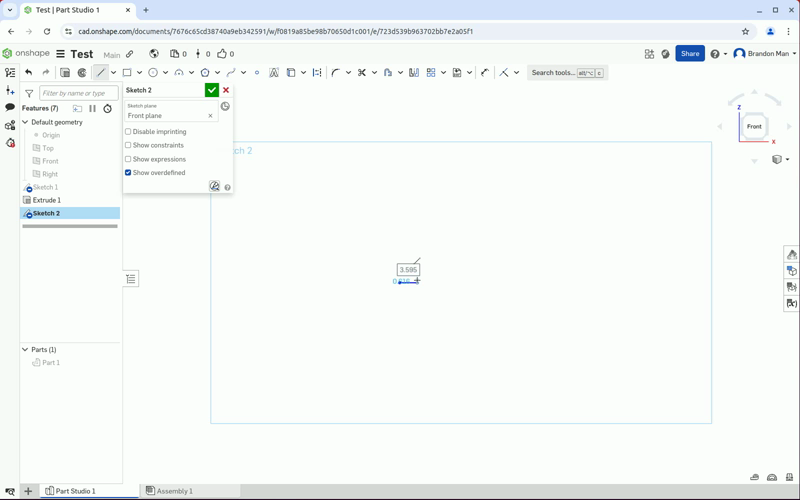
scroll(6)
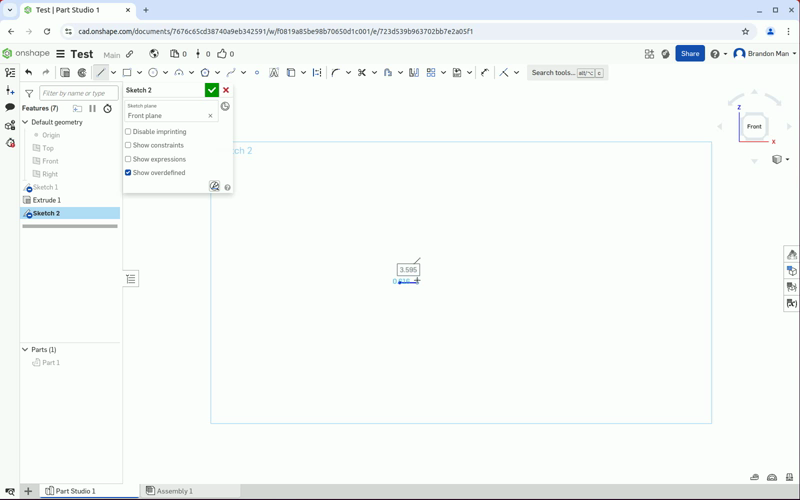
scroll(6)
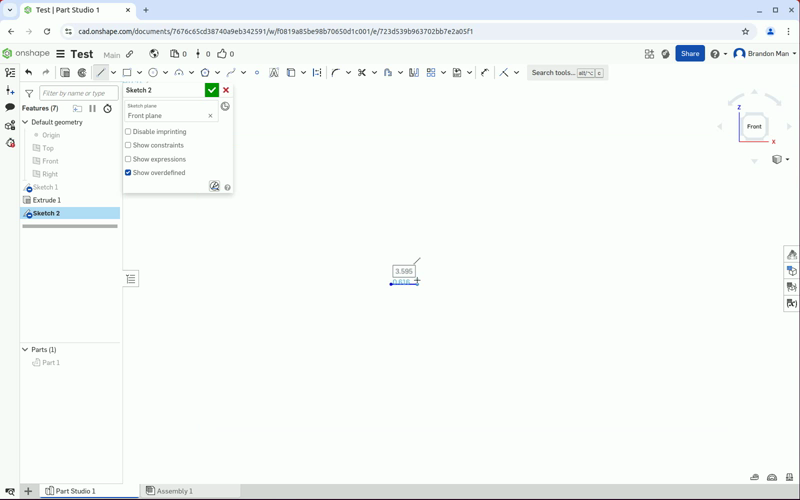
scroll(6)
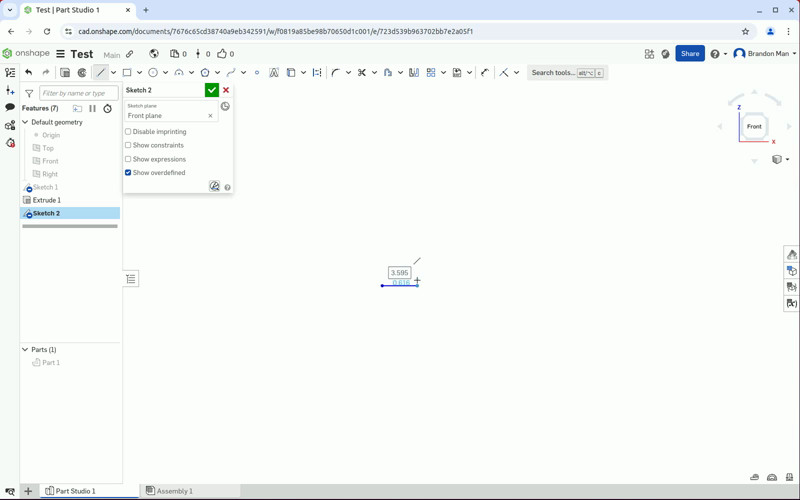
scroll(6)
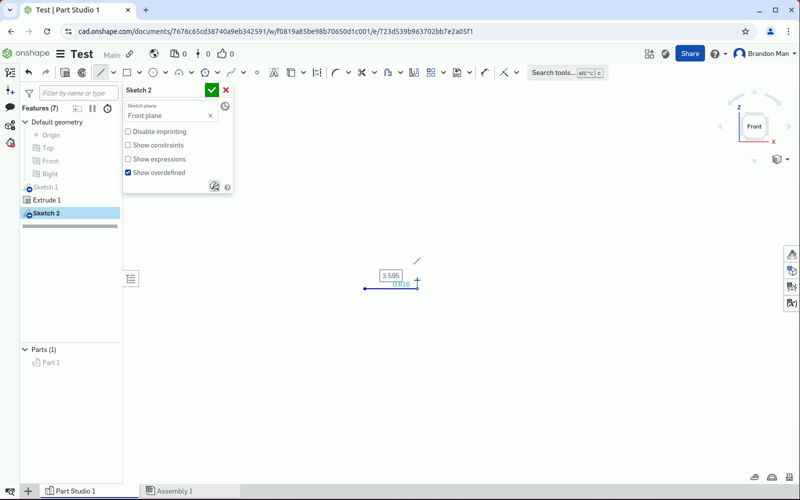
scroll(6)
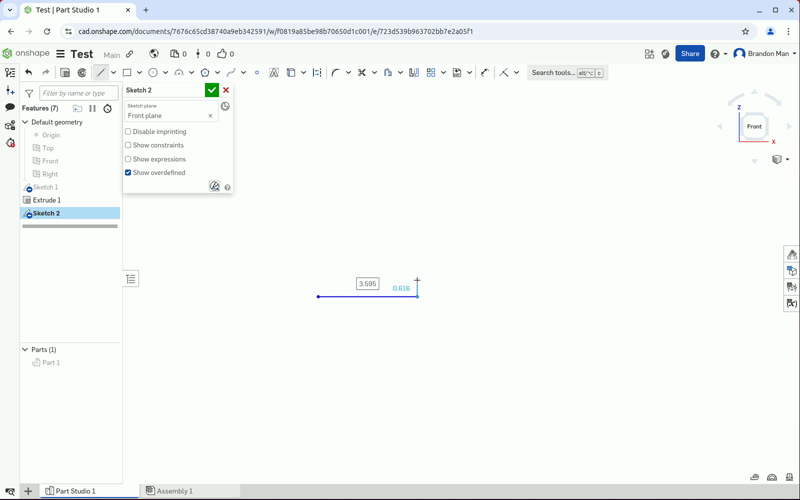
scroll(6)
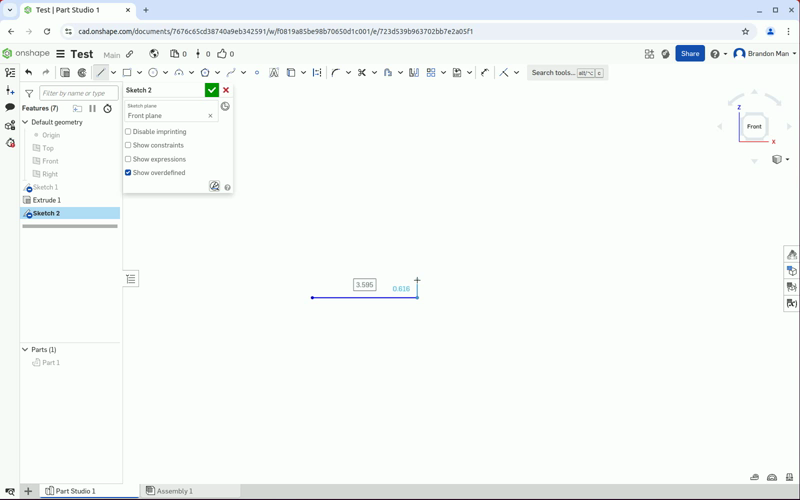
scroll(6)
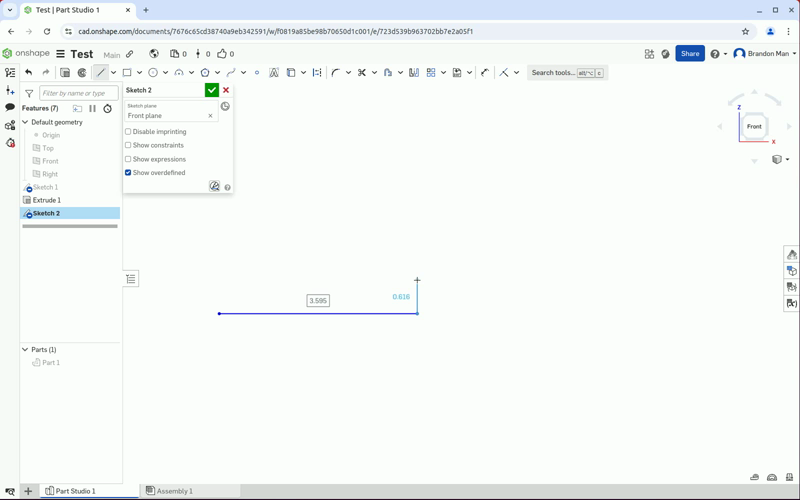
click(417, 279)
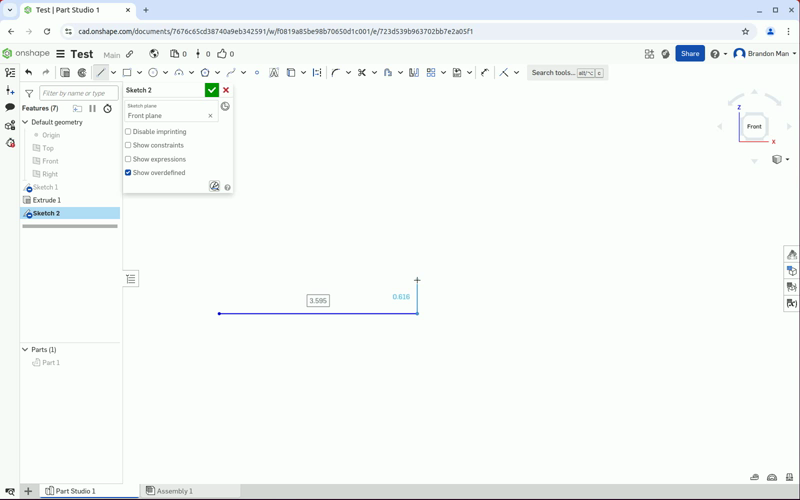
scroll(-6)
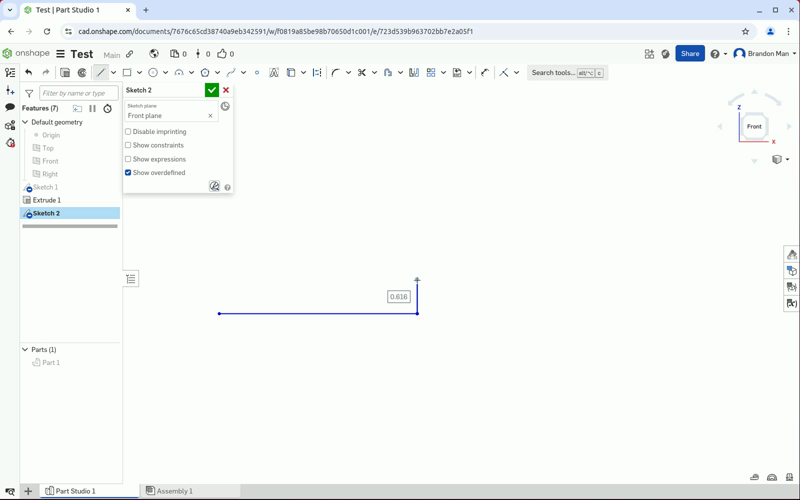
scroll(-6)
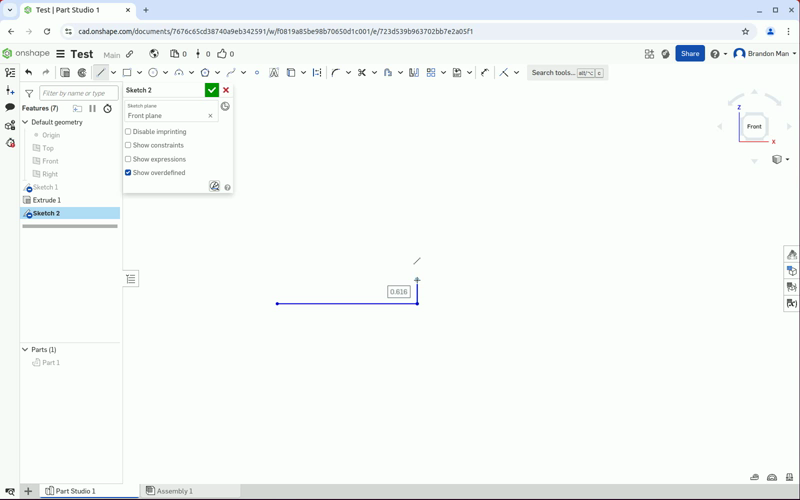
scroll(-6)
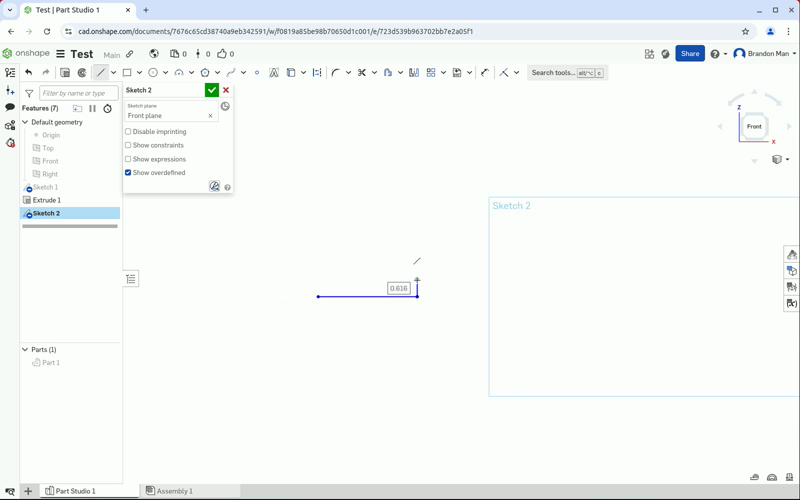
scroll(-6)
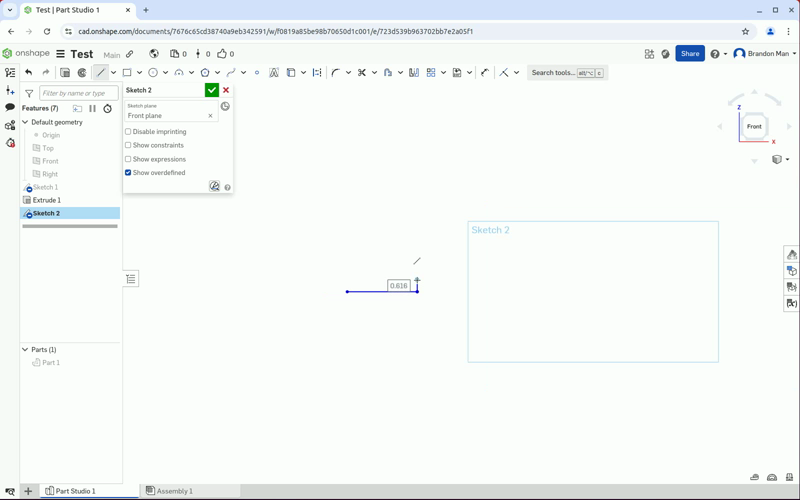
scroll(-6)
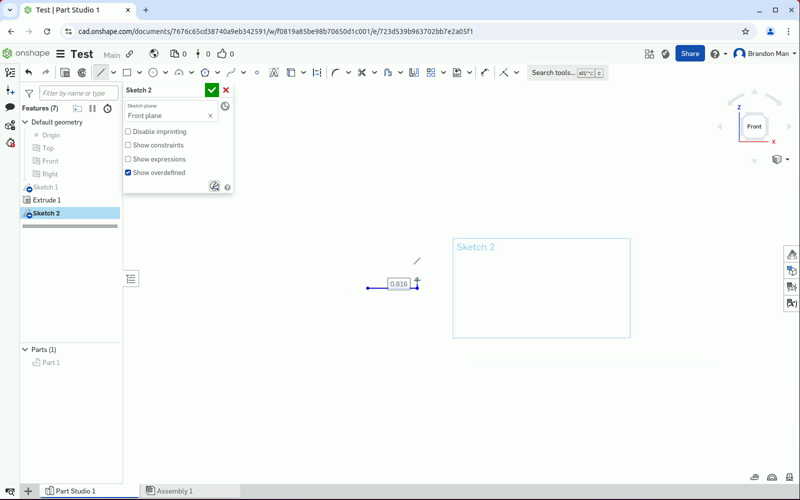
scroll(-6)
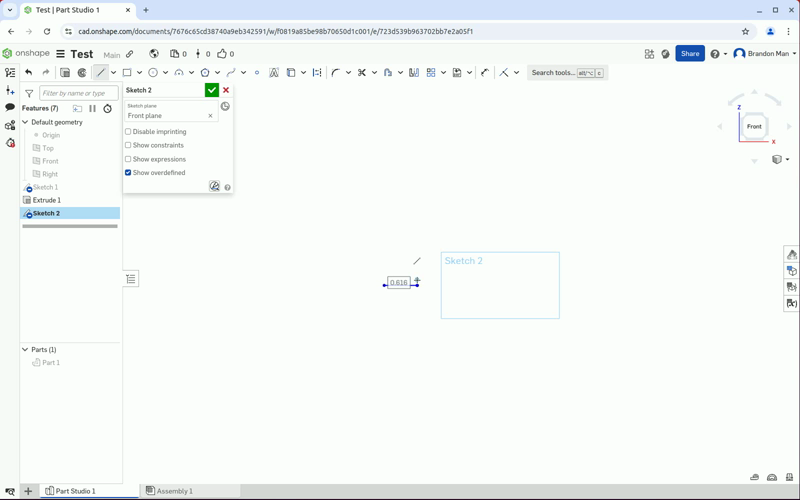
scroll(-6)
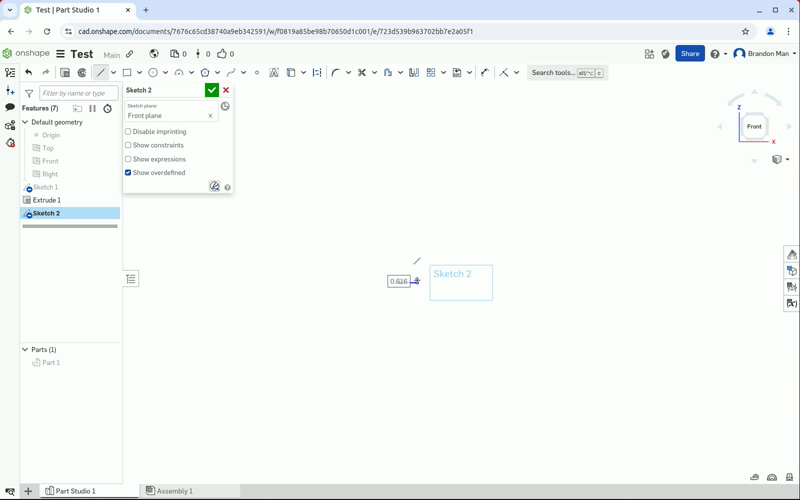
key_up(shift)
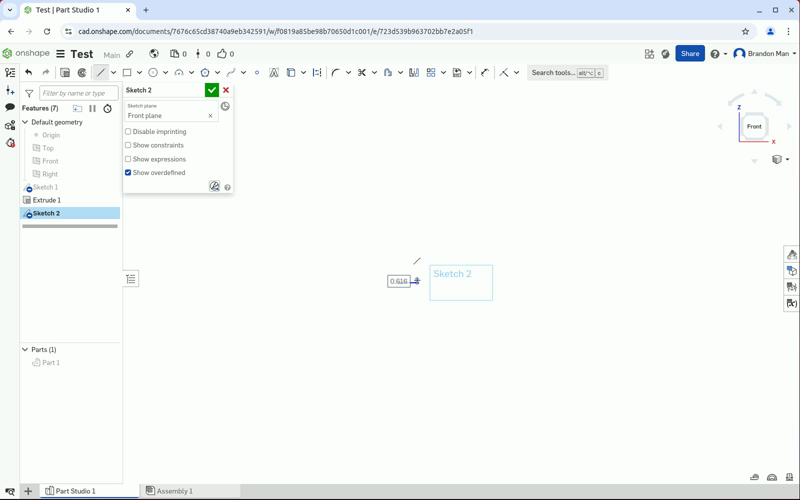
key_down(shift)
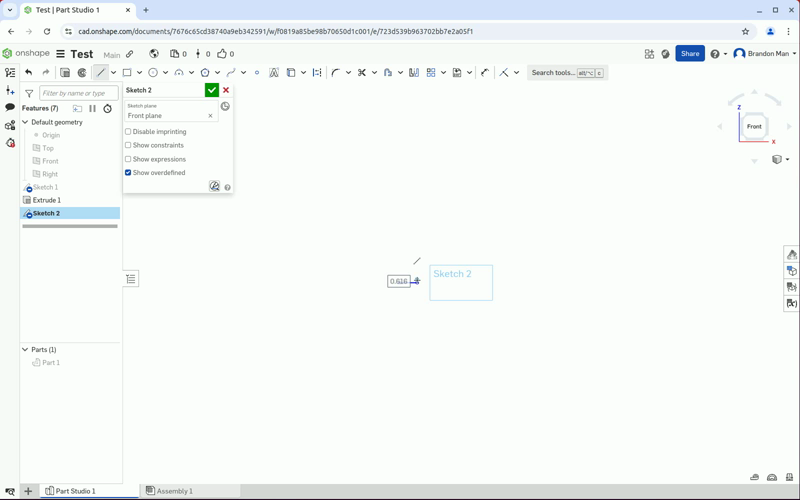
mouse_move(447, 279)
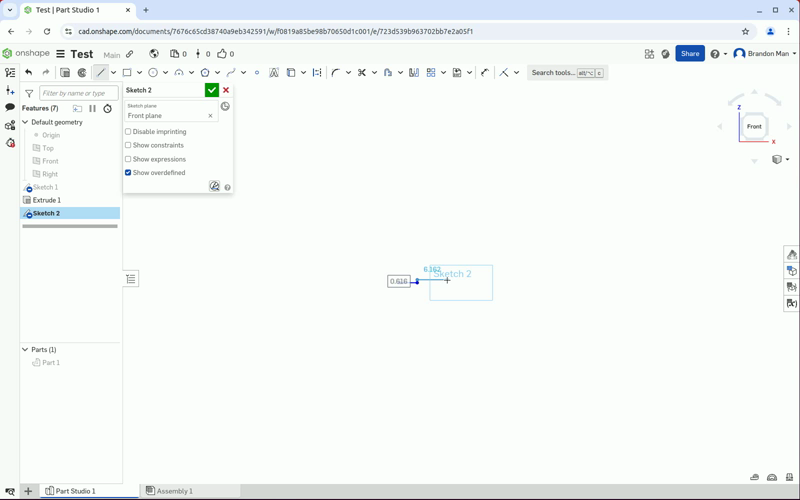
mouse_move(399, 279)
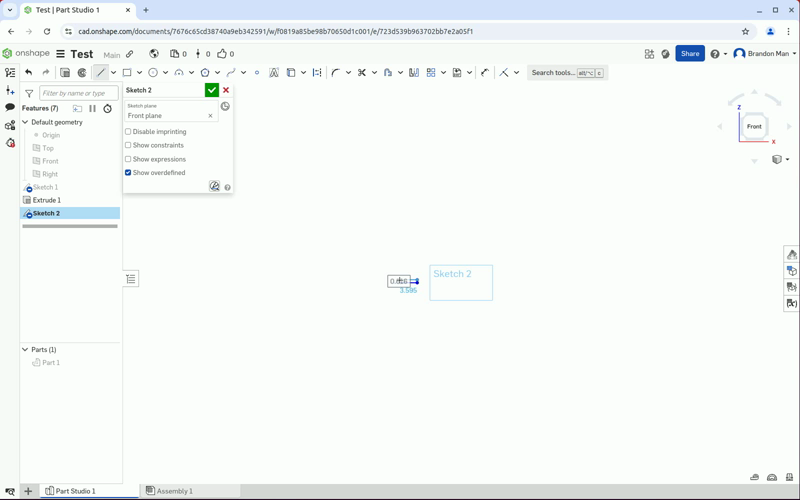
scroll(6)
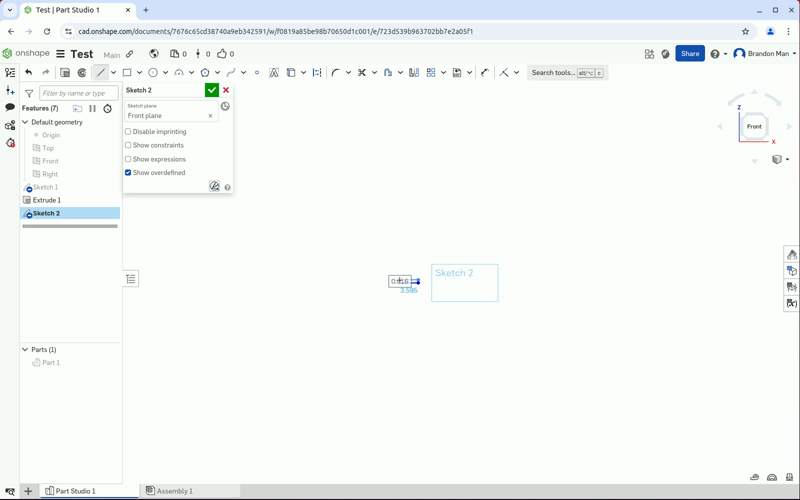
scroll(6)
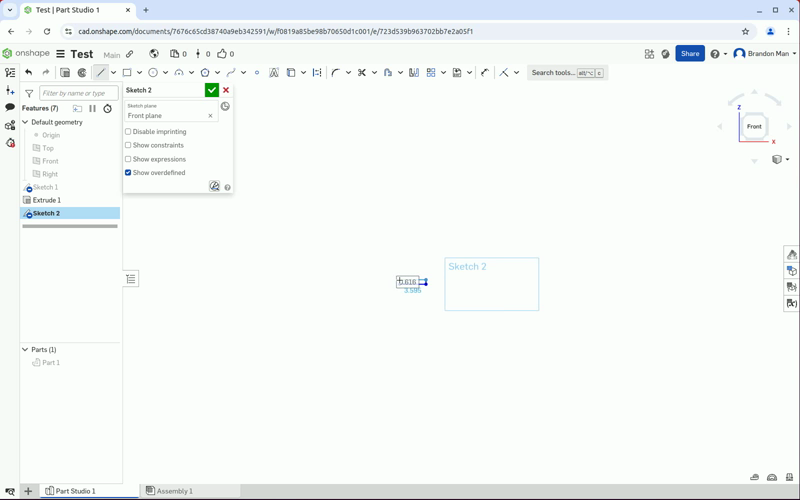
scroll(6)
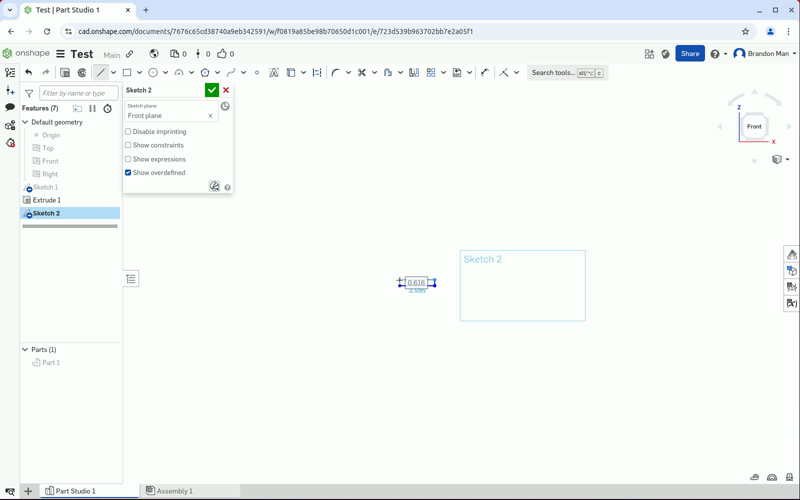
scroll(6)
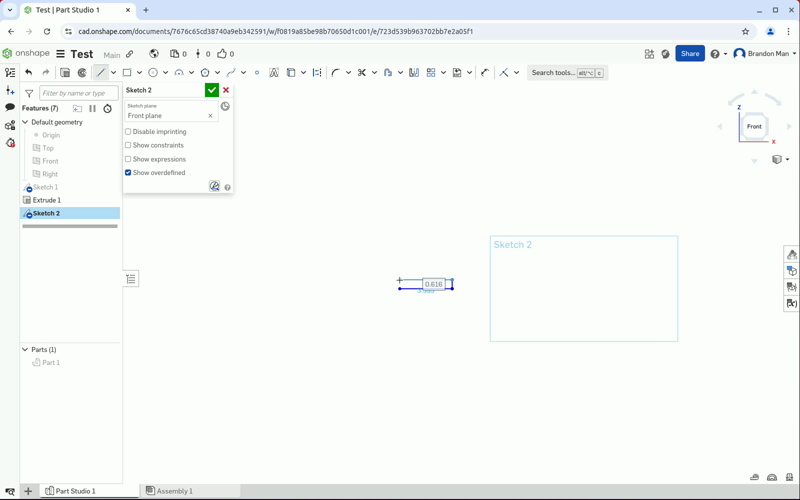
scroll(6)
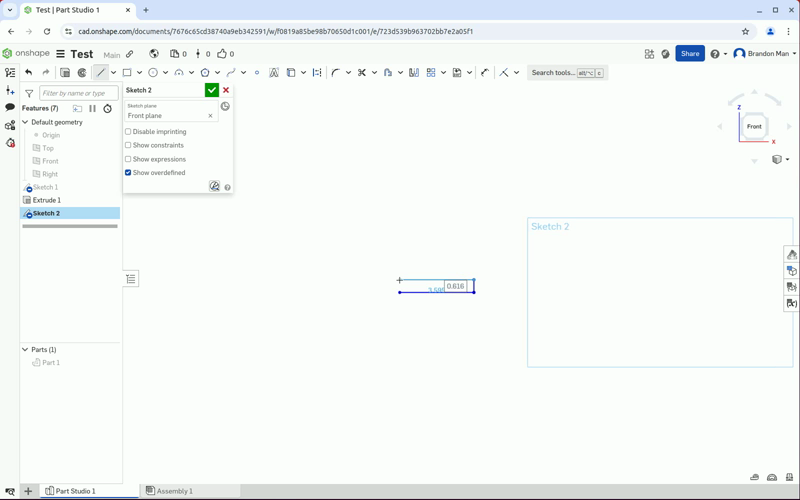
scroll(6)
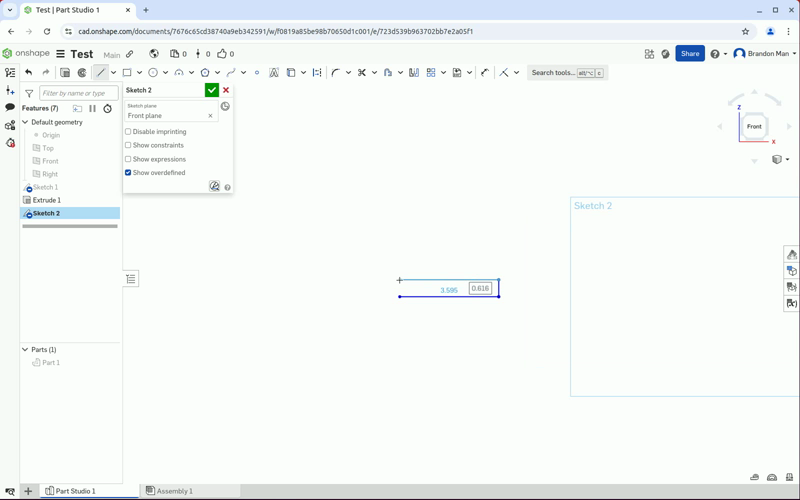
scroll(6)
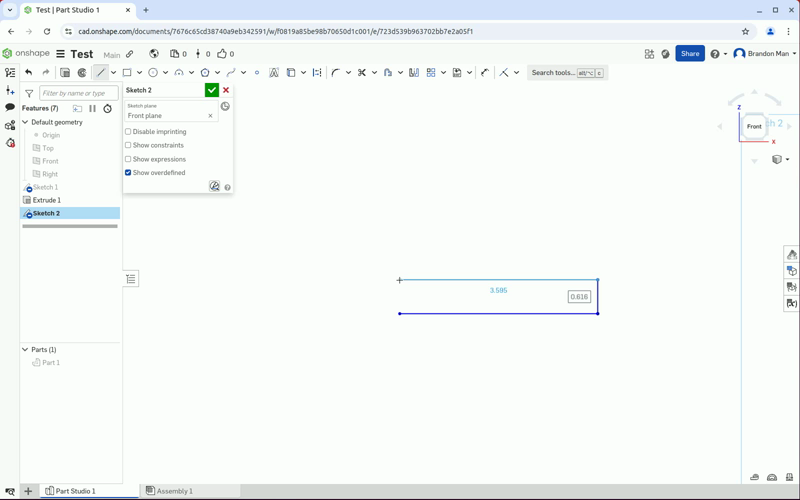
click(399, 279)
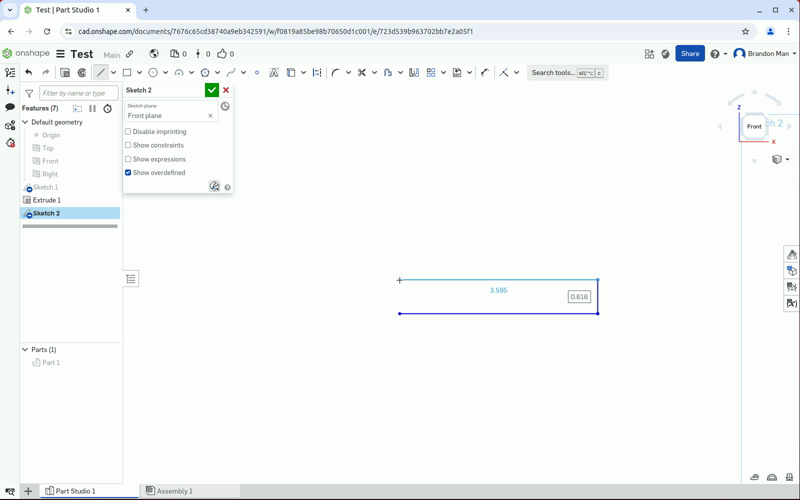
scroll(-6)
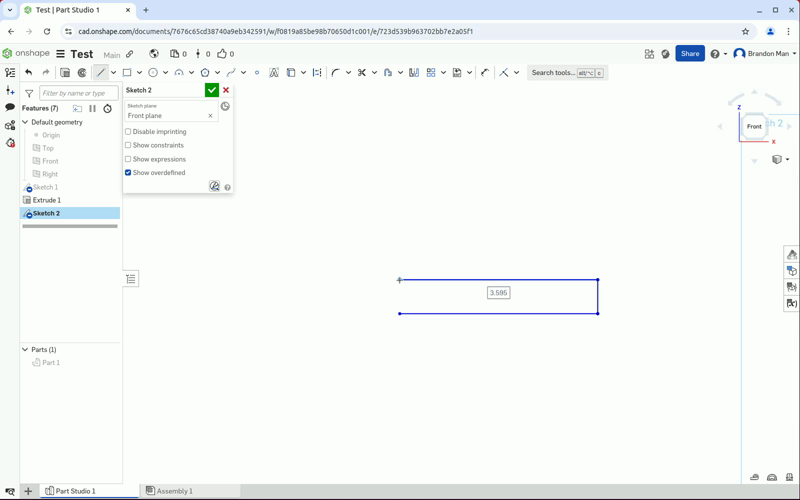
scroll(-6)
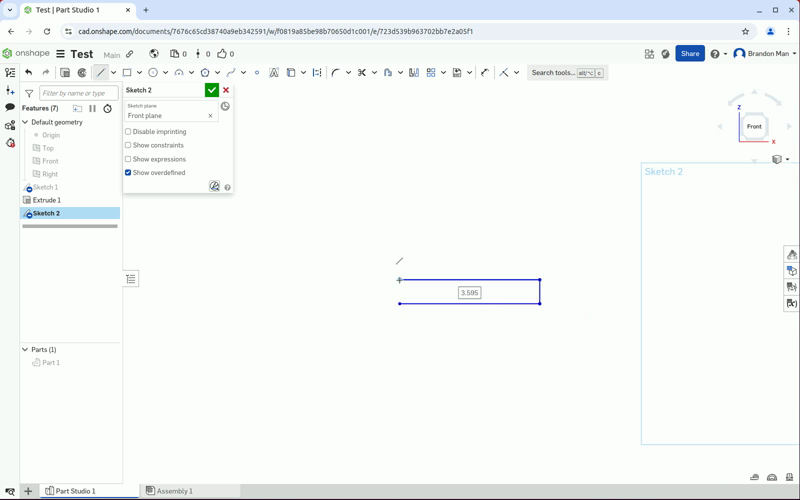
scroll(-6)
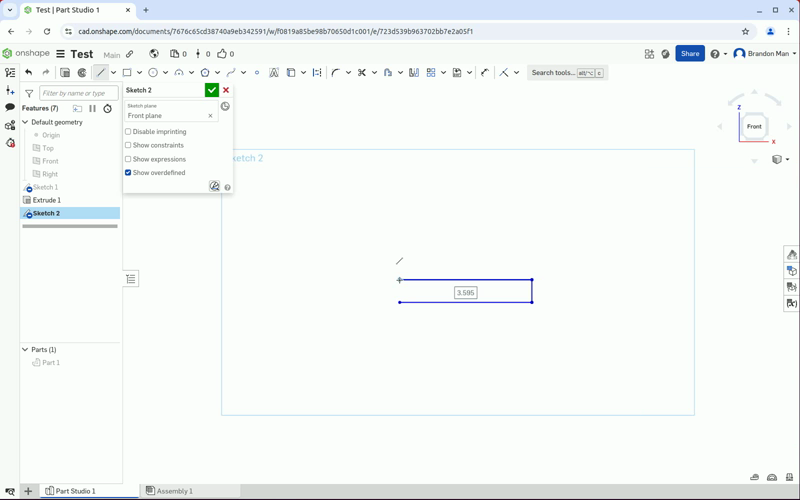
scroll(-6)
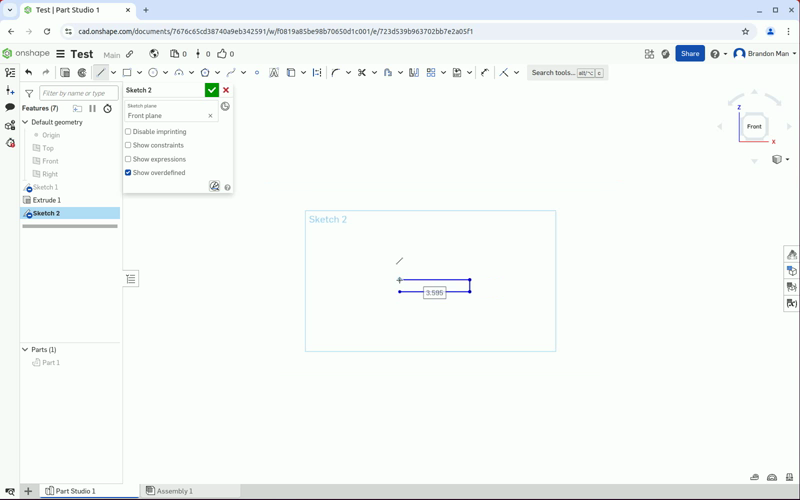
scroll(-6)
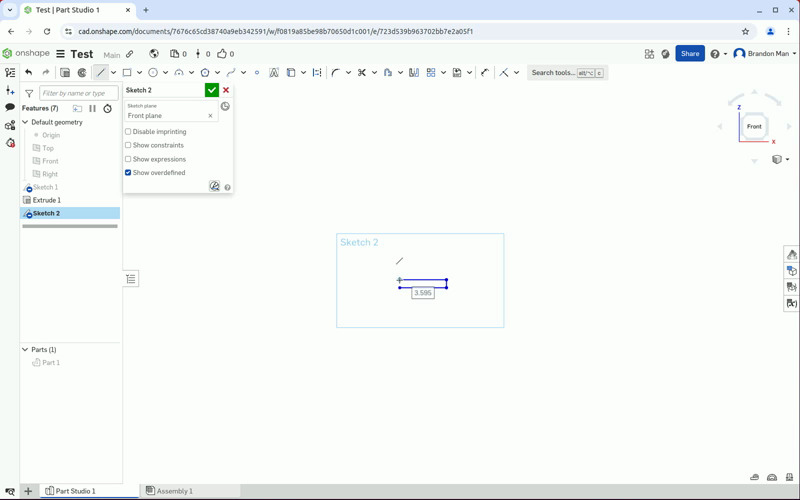
scroll(-6)
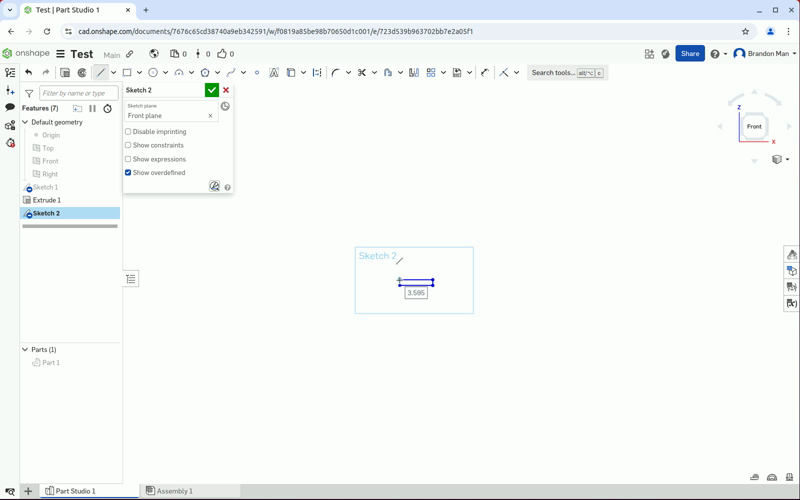
scroll(-6)
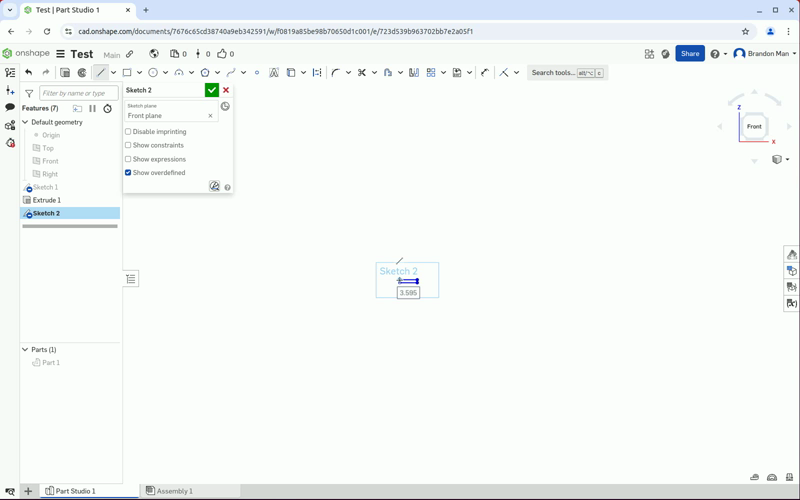
key_up(shift)
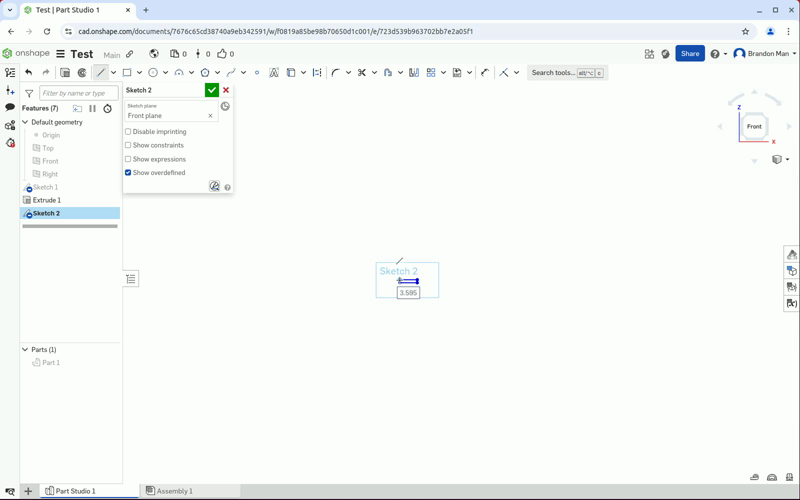
mouse_move(429, 279)
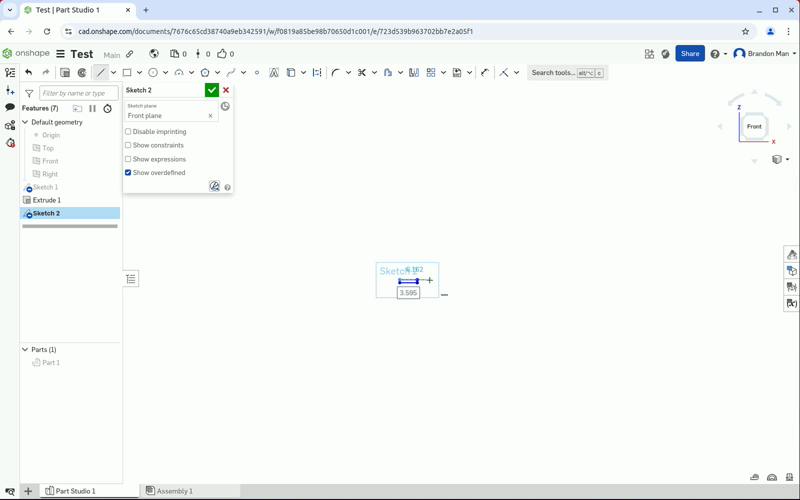
key_down(shift)
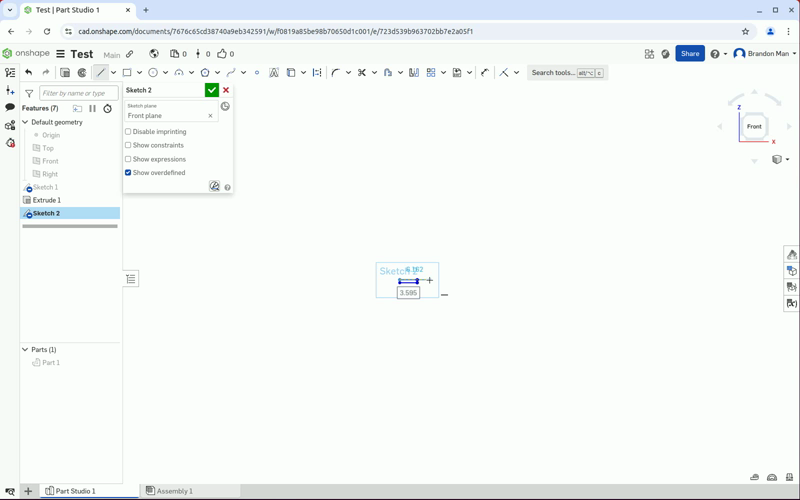
mouse_move(399, 282)
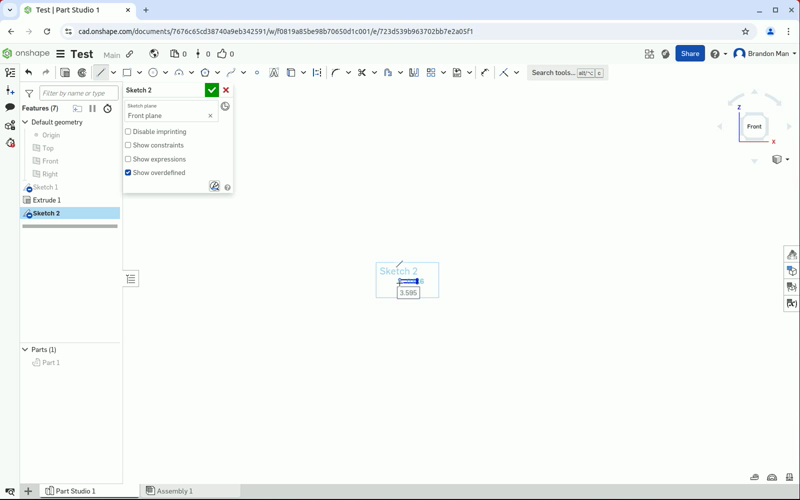
scroll(6)
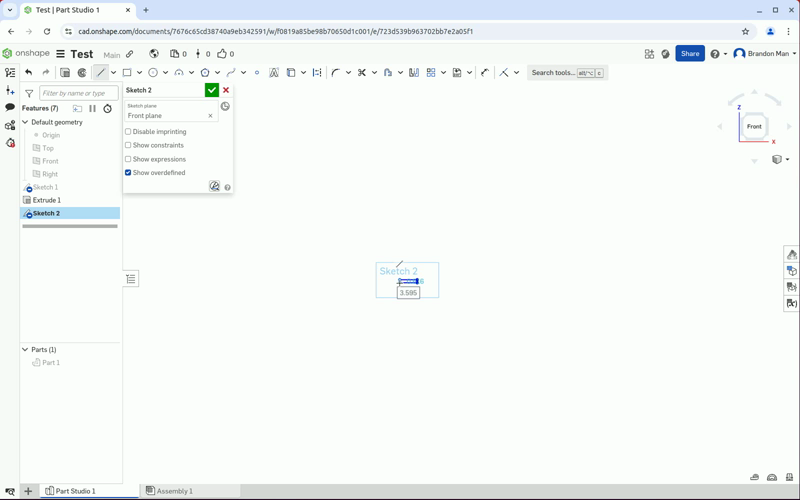
scroll(6)
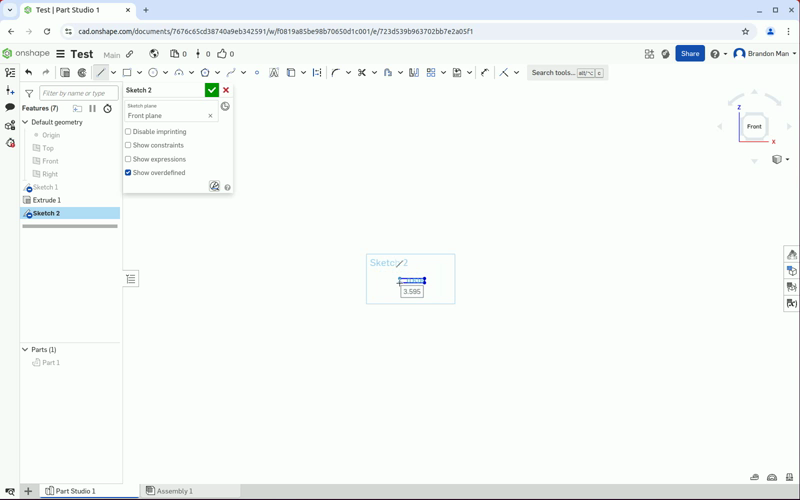
scroll(6)
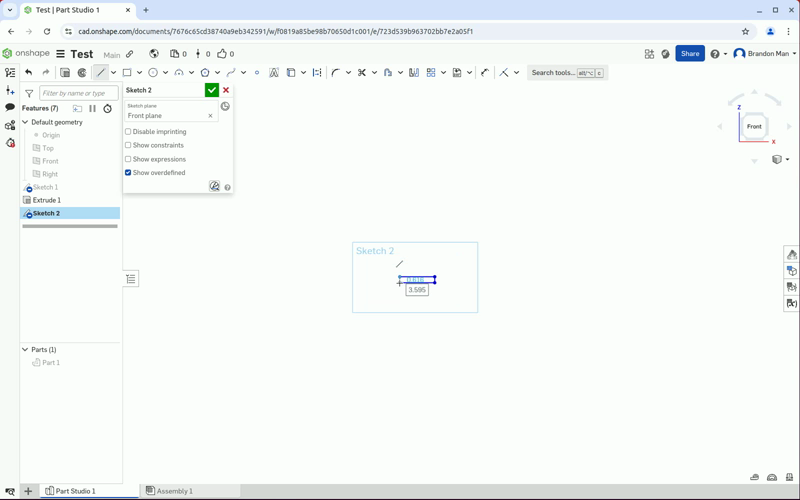
scroll(6)
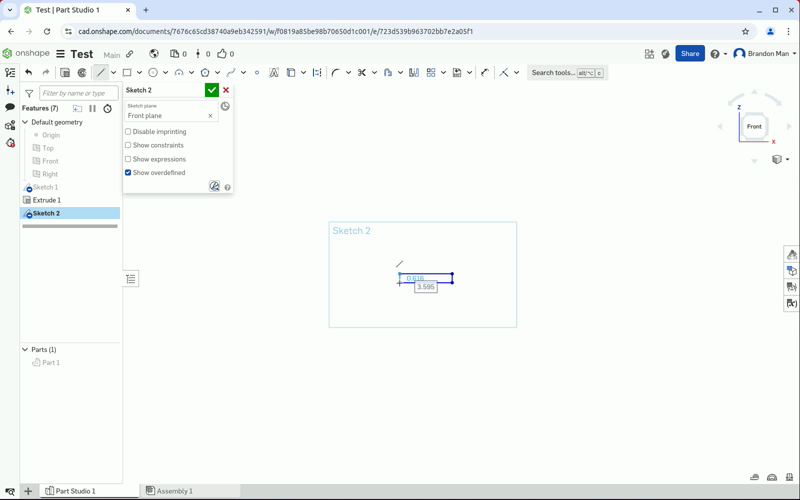
scroll(6)
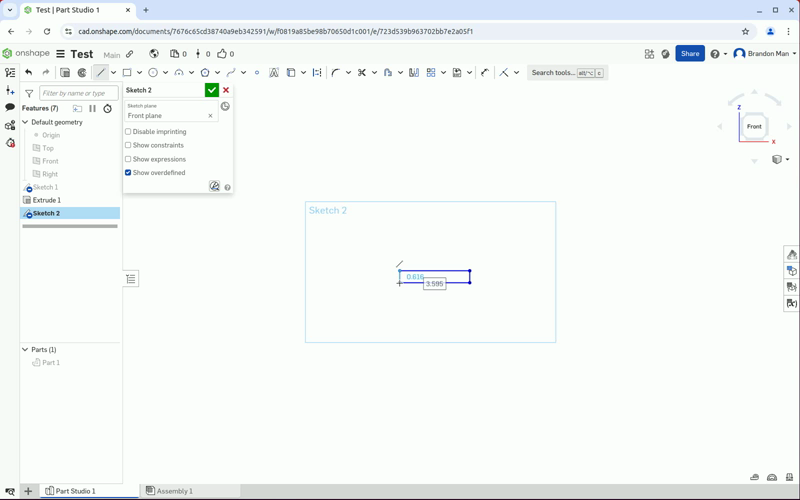
scroll(6)
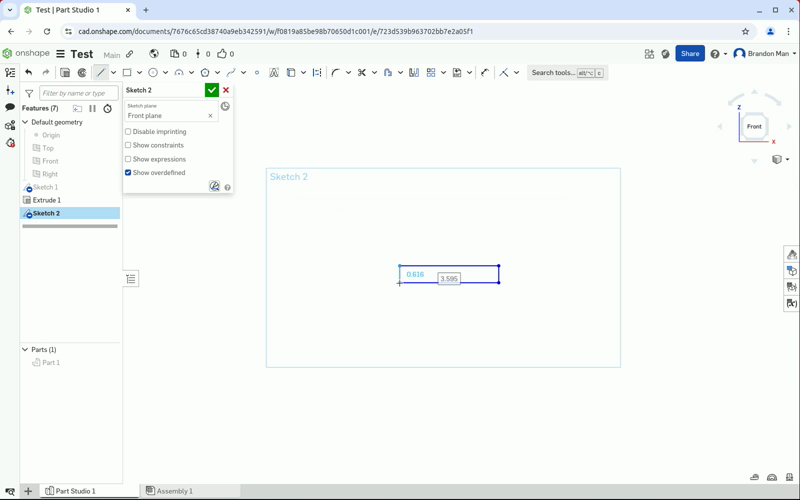
scroll(6)
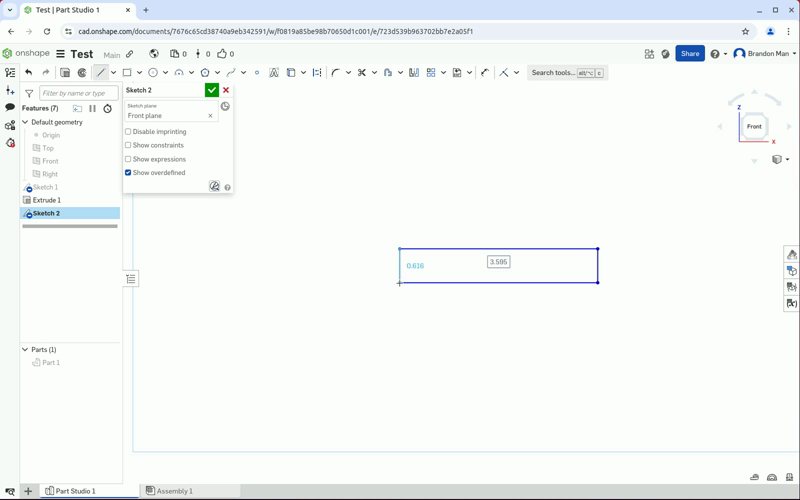
key_up(shift)
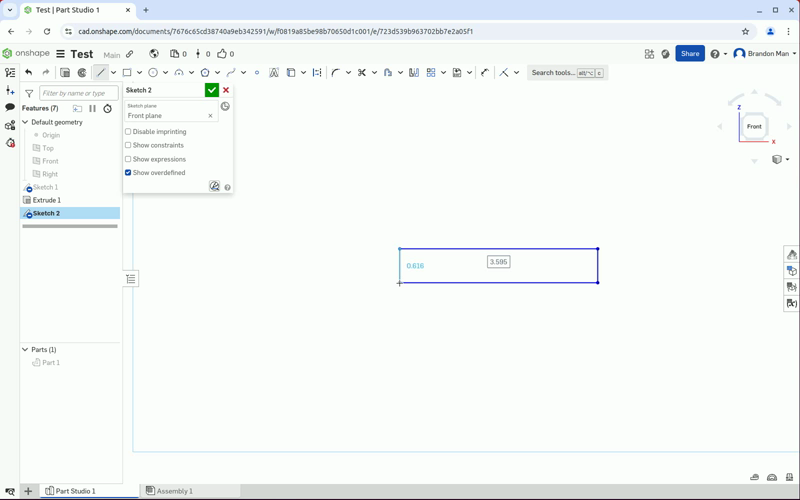
click(399, 282)
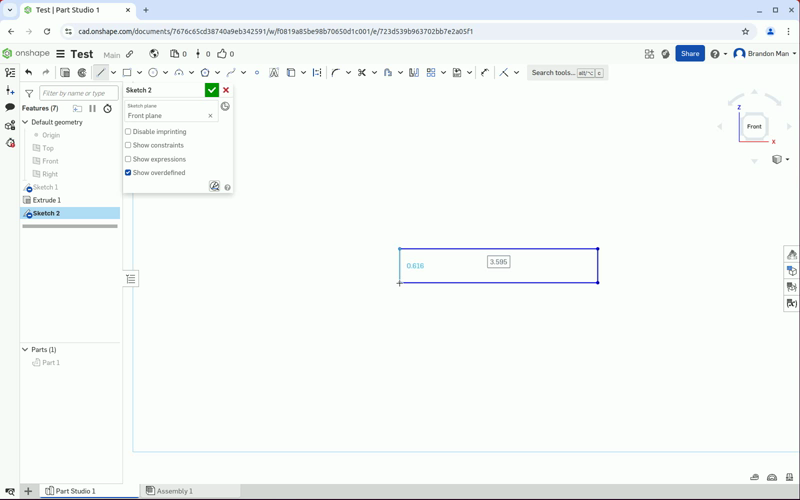
scroll(-6)
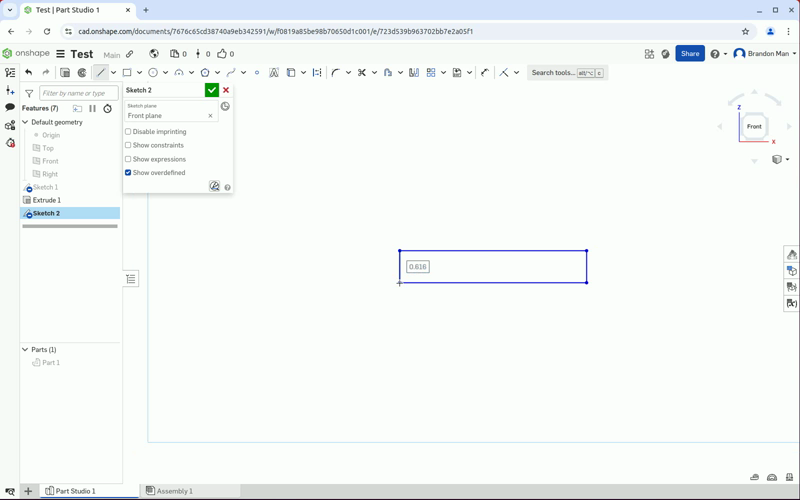
scroll(-6)
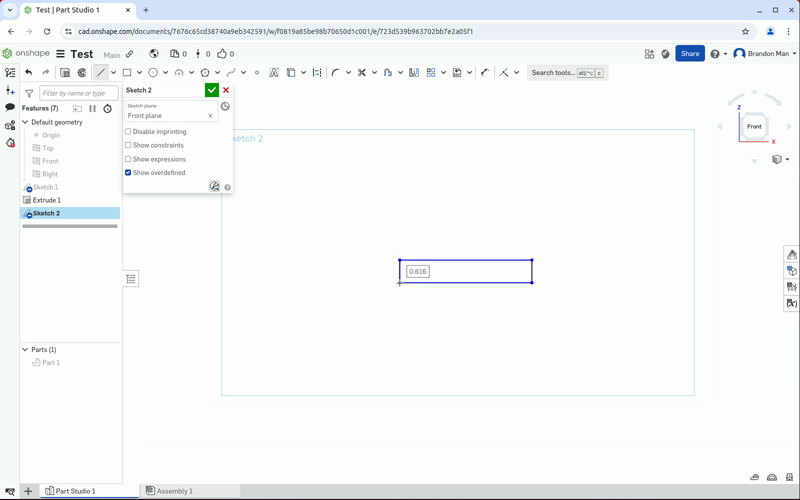
scroll(-6)
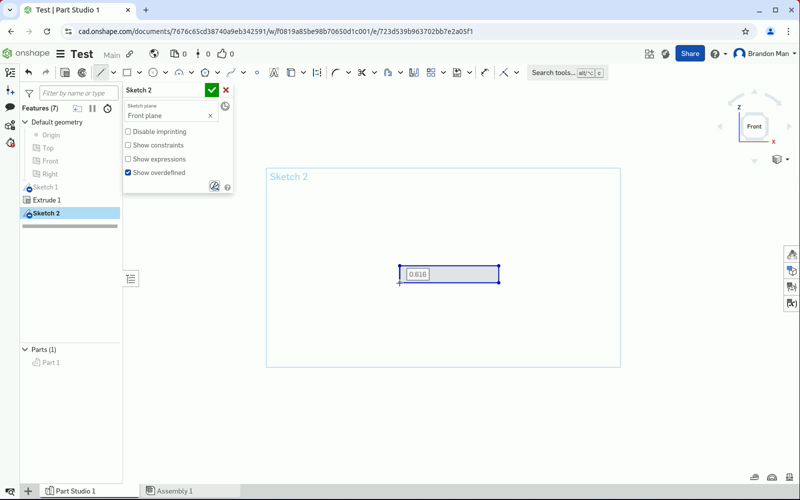
scroll(-6)
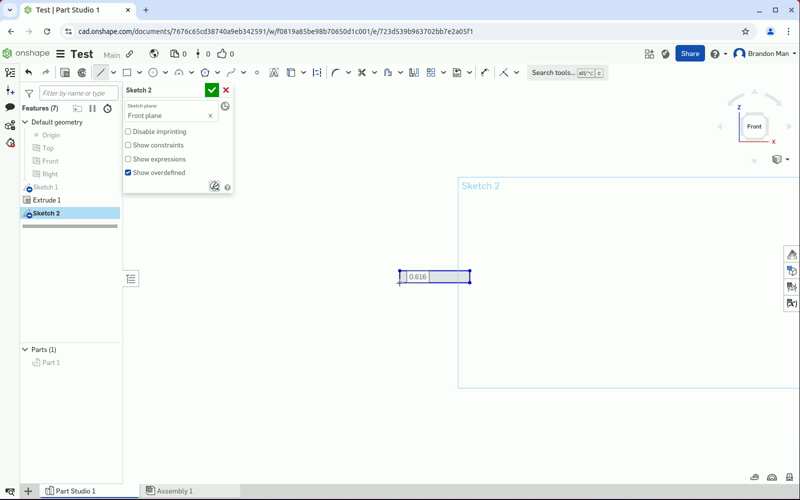
scroll(-6)
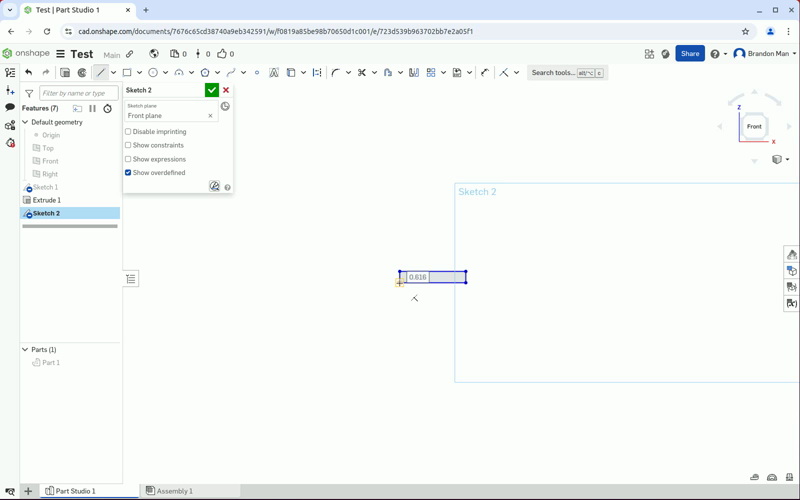
scroll(-6)
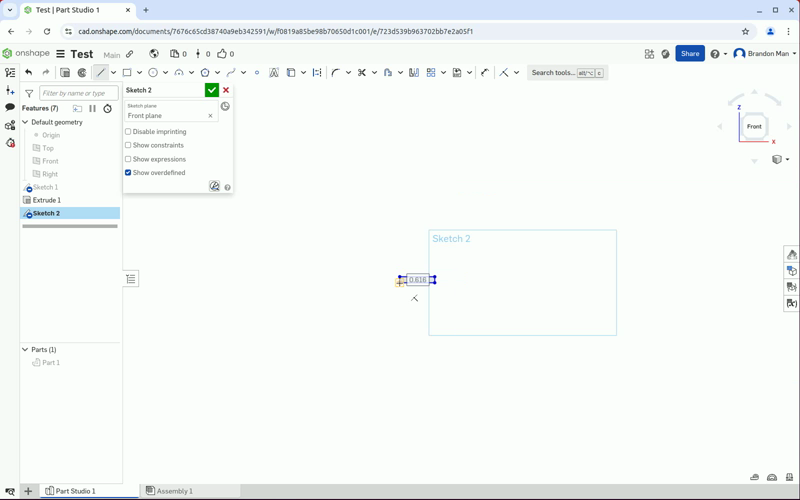
scroll(-6)
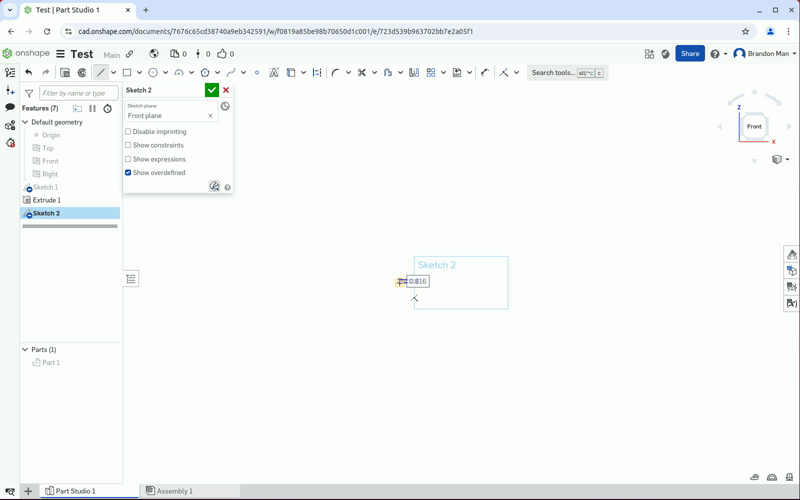
key(esc)
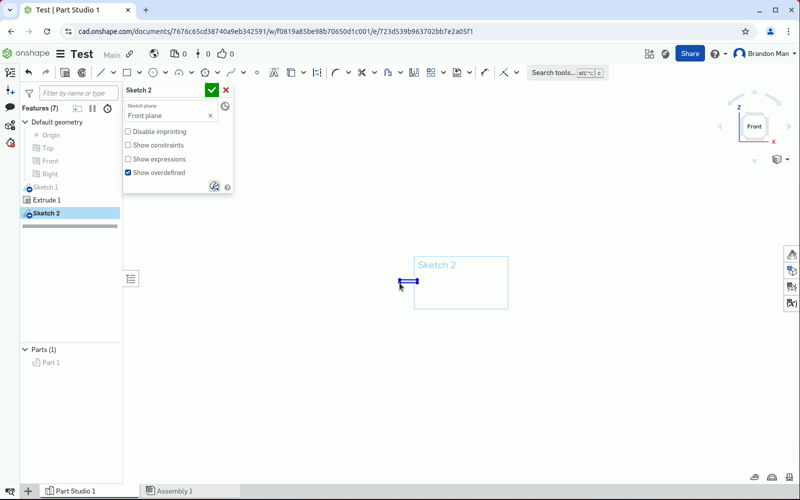
mouse_move(410, 282)
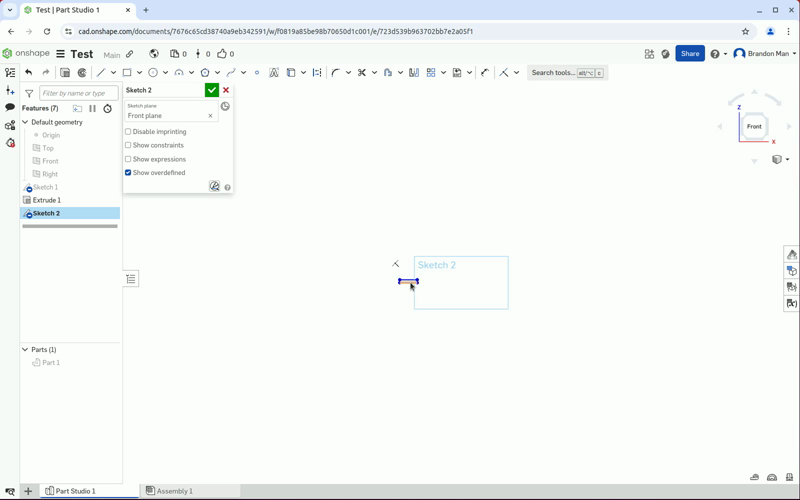
scroll(6)
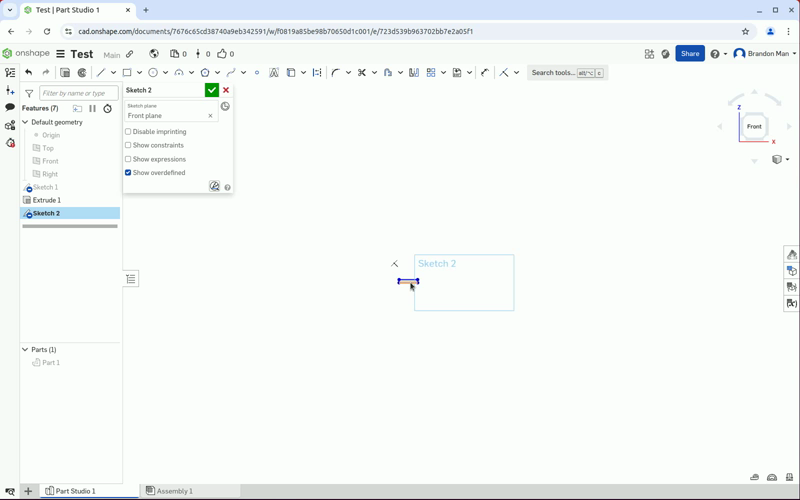
scroll(6)
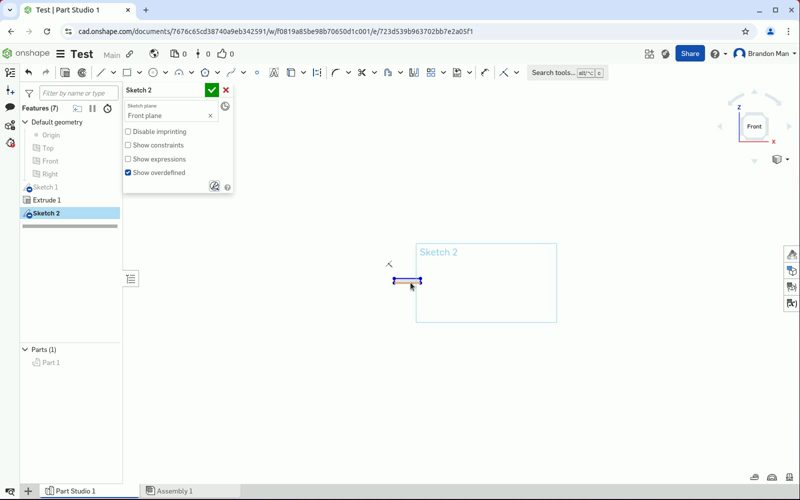
scroll(6)
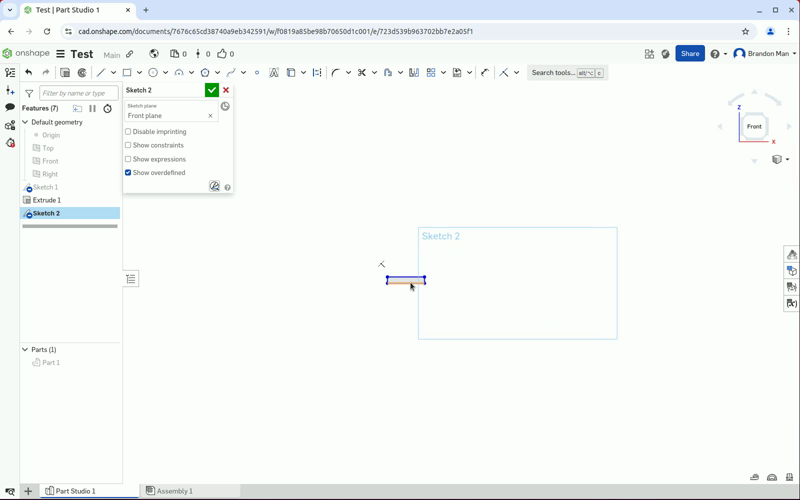
scroll(6)
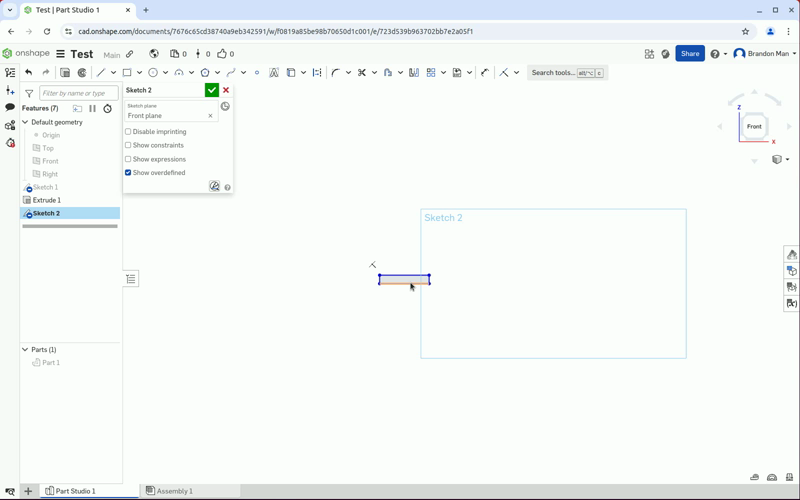
scroll(6)
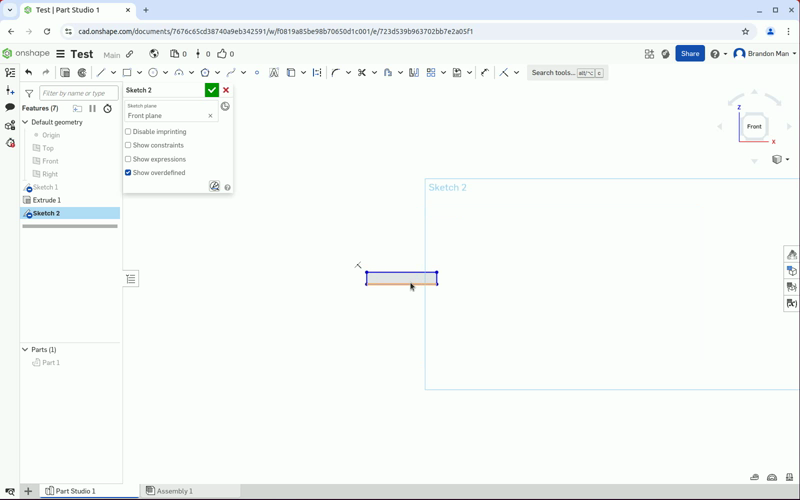
scroll(6)
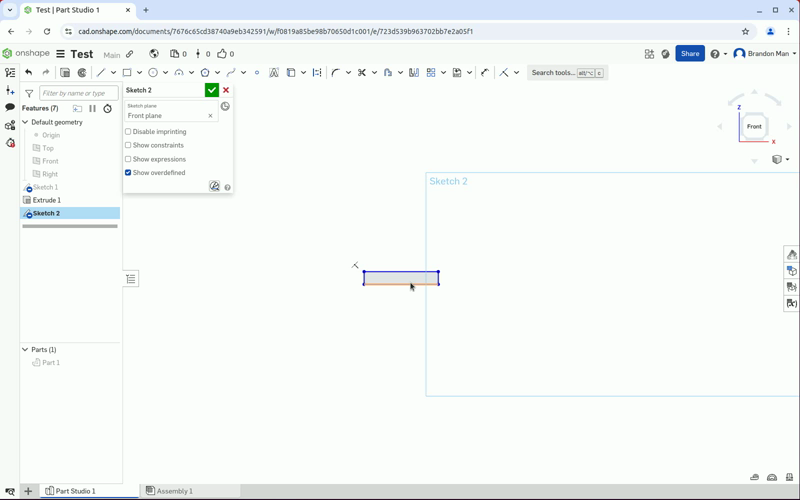
scroll(6)
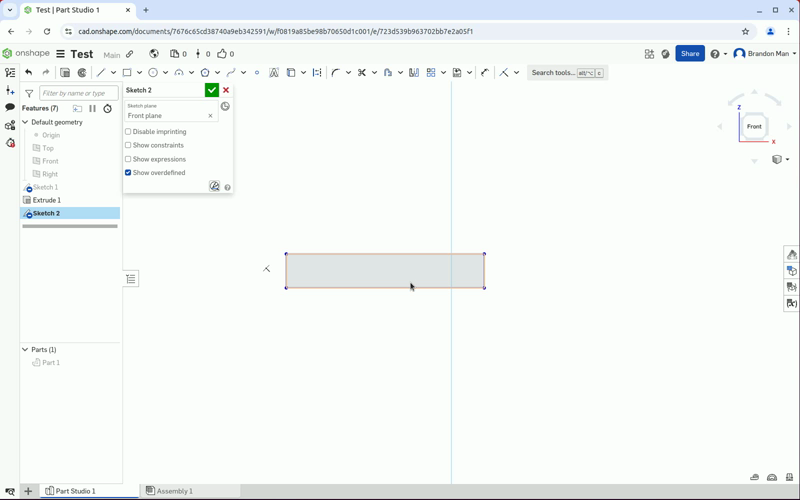
click(410, 282)
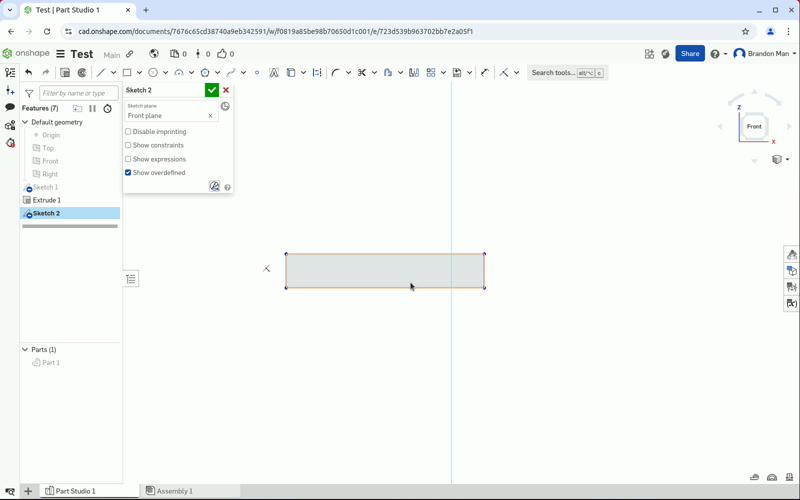
scroll(-6)
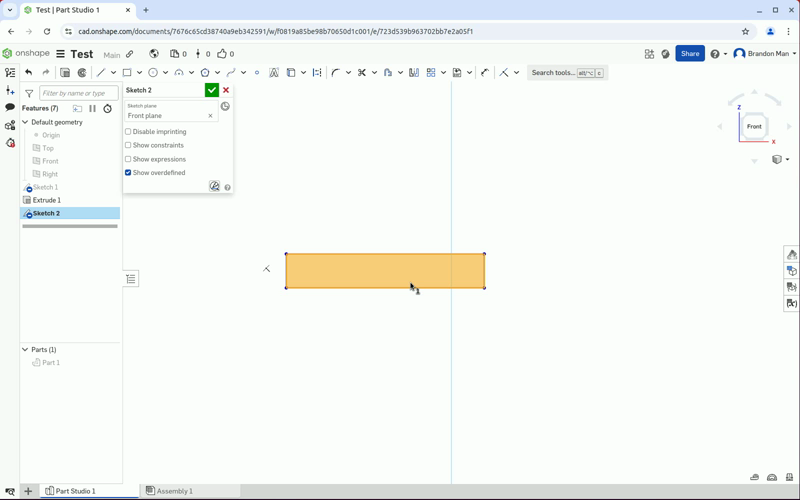
scroll(-6)
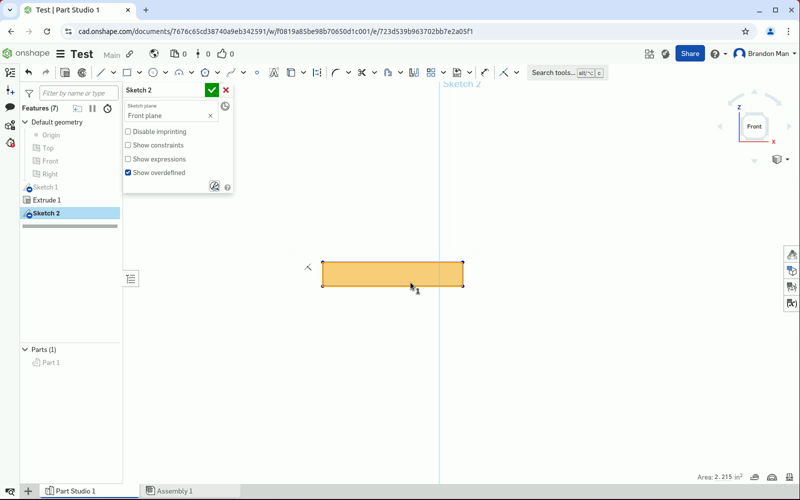
scroll(-6)
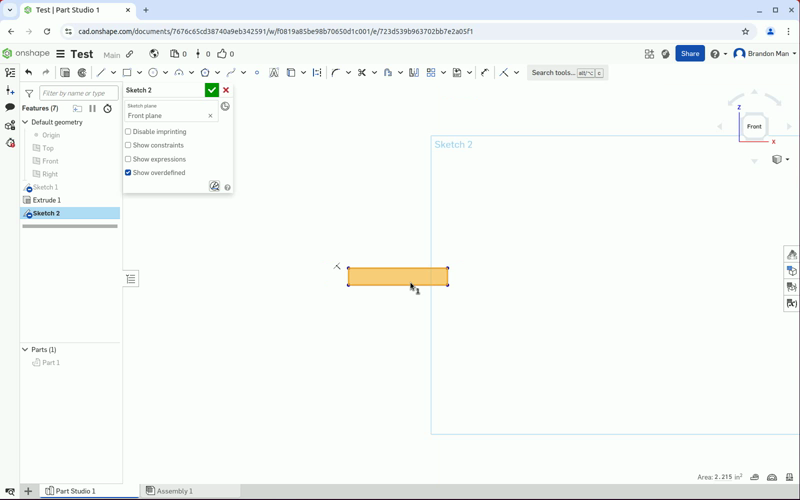
scroll(-6)
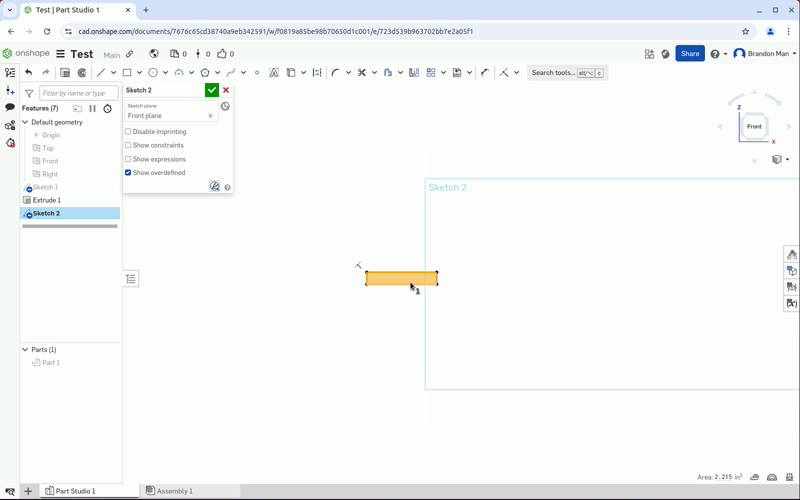
scroll(-6)
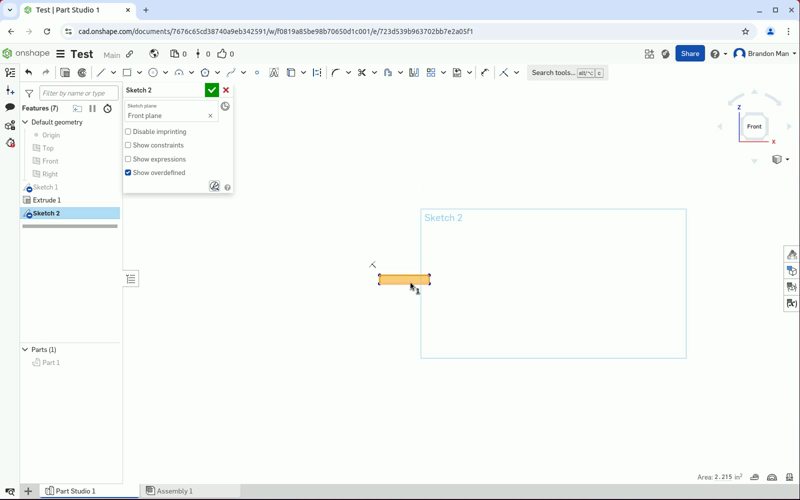
scroll(-6)
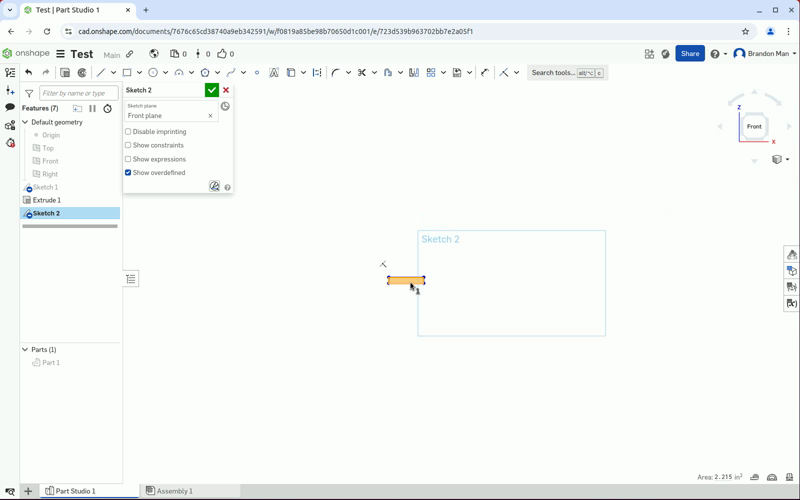
scroll(-6)
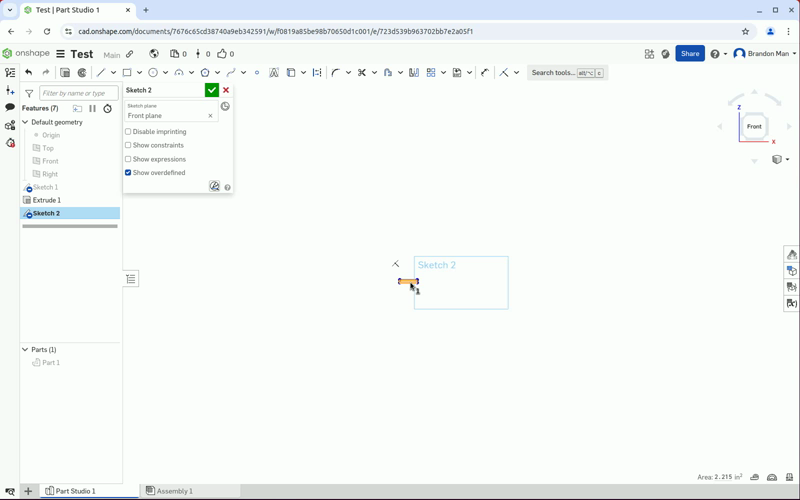
mouse_move(73, 352)
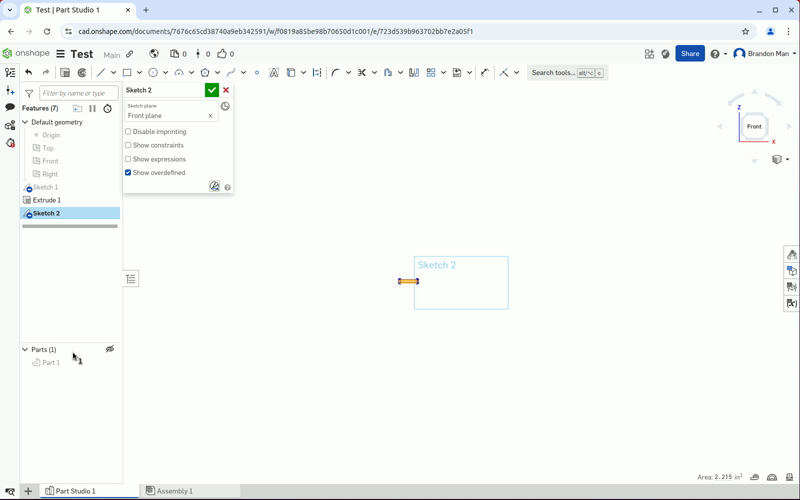
key(shift+y)
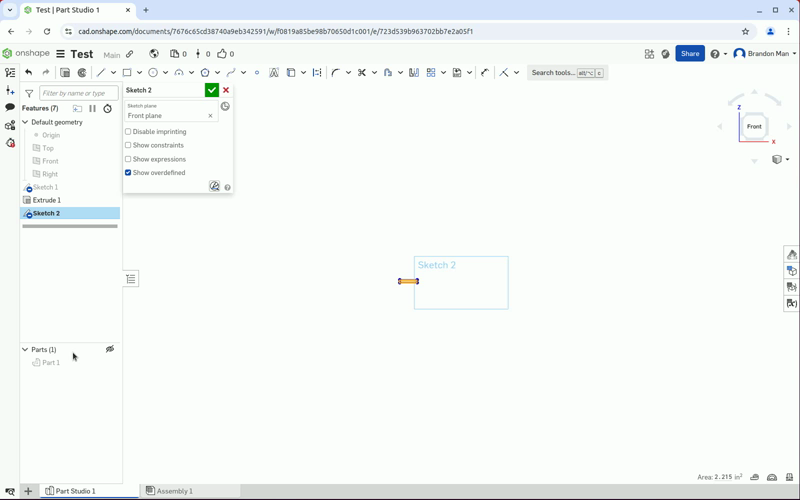
key(shift+e)
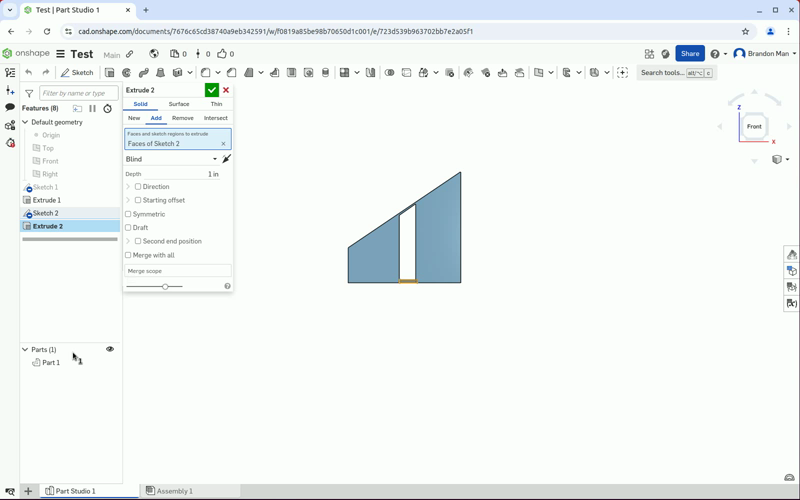
mouse_move(143, 106)
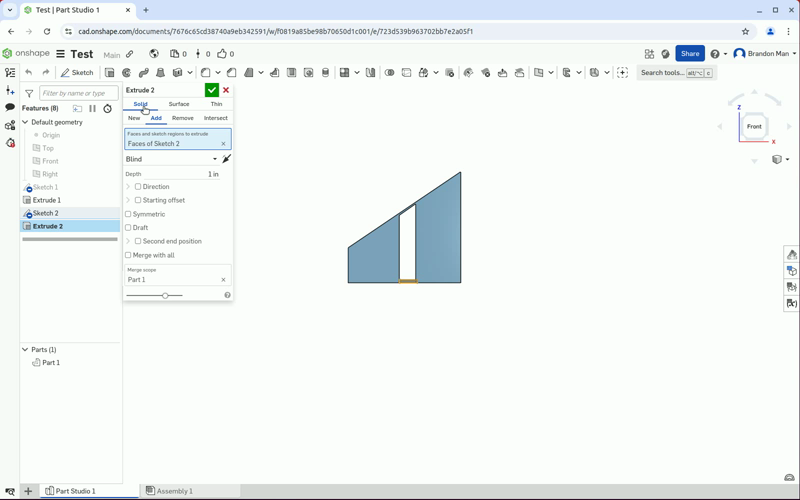
click(143, 106)
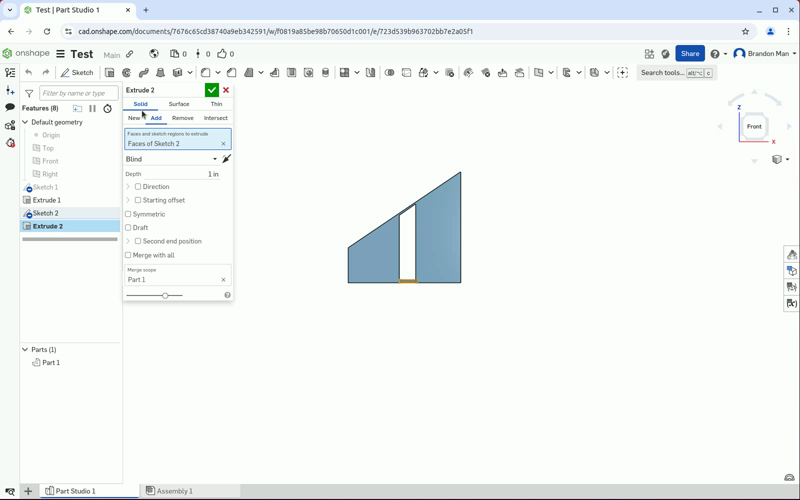
mouse_move(137, 120)
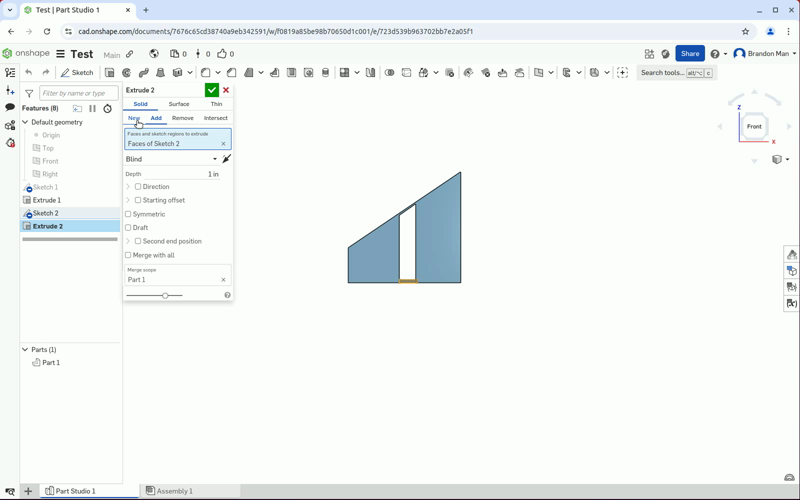
click(137, 120)
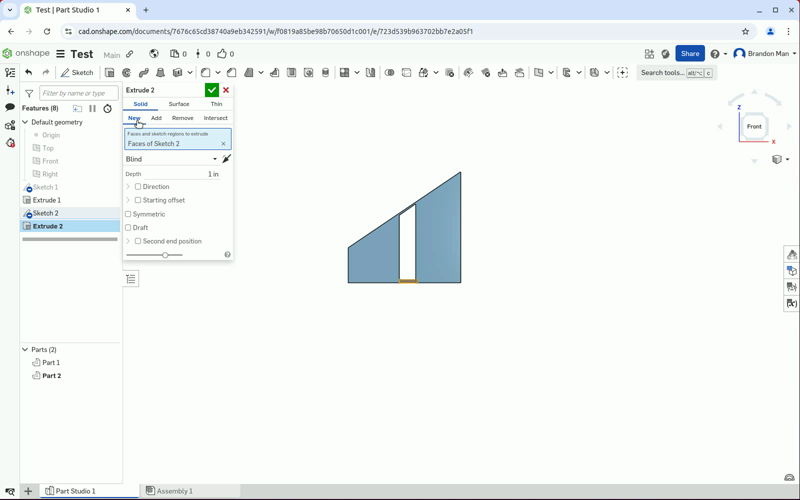
key(tab, 4)
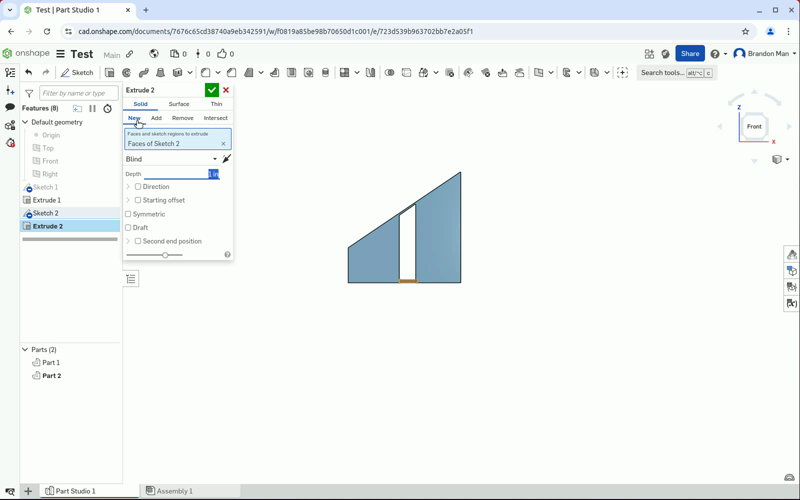
text(0.481)
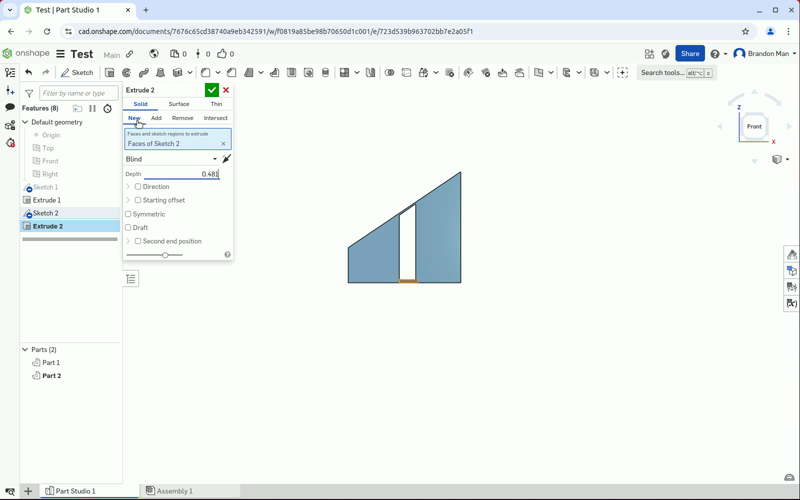
key(enter)
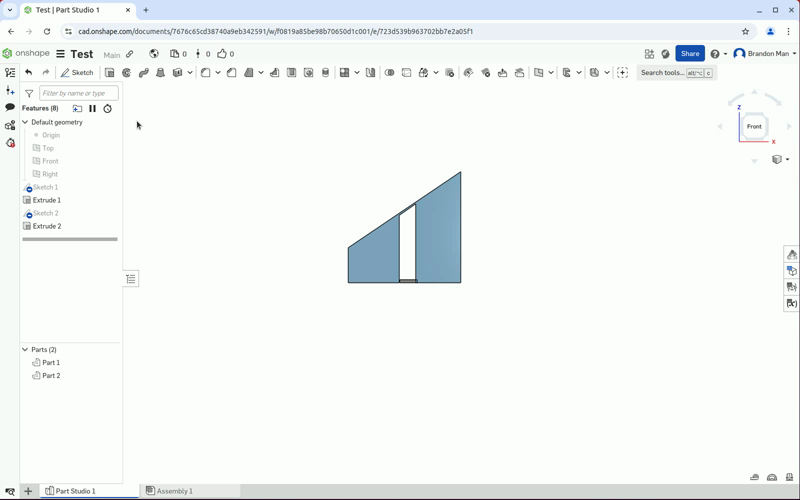
key(shift+h)
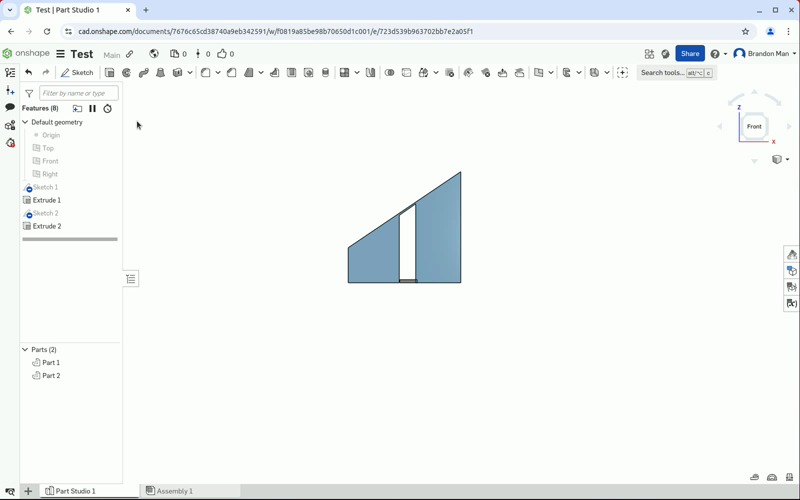
key(shift+h)
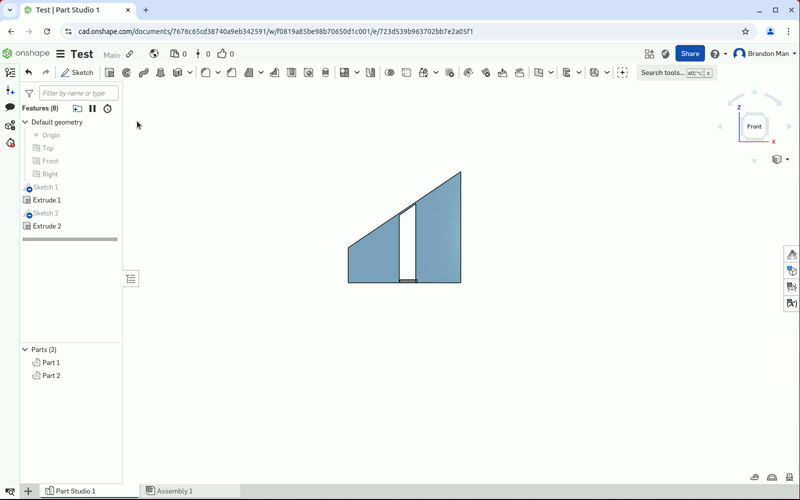
mouse_move(73, 189)
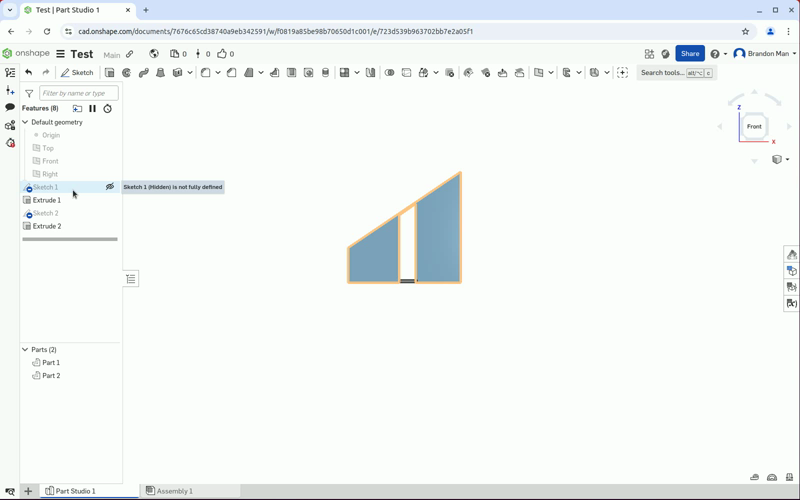
click(73, 189)
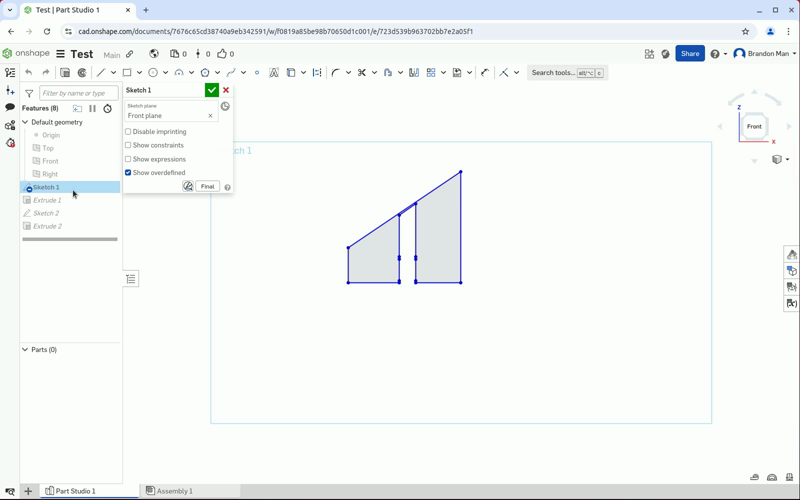
mouse_move(229, 92)
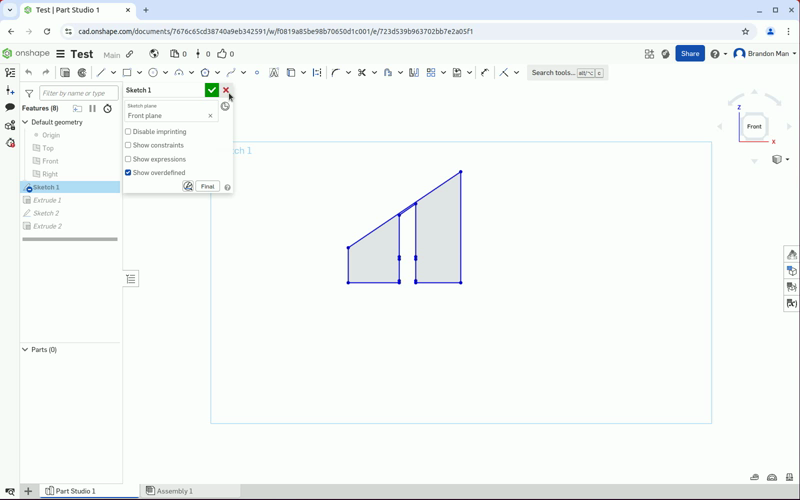
click(229, 92)
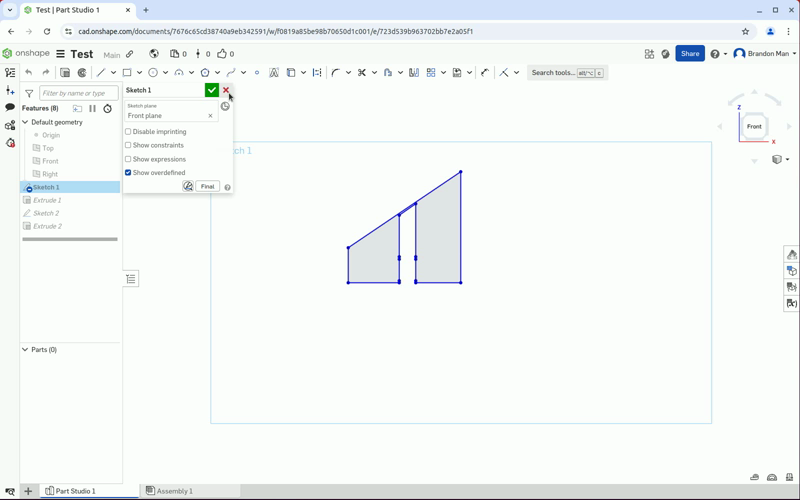
key(shift+s)
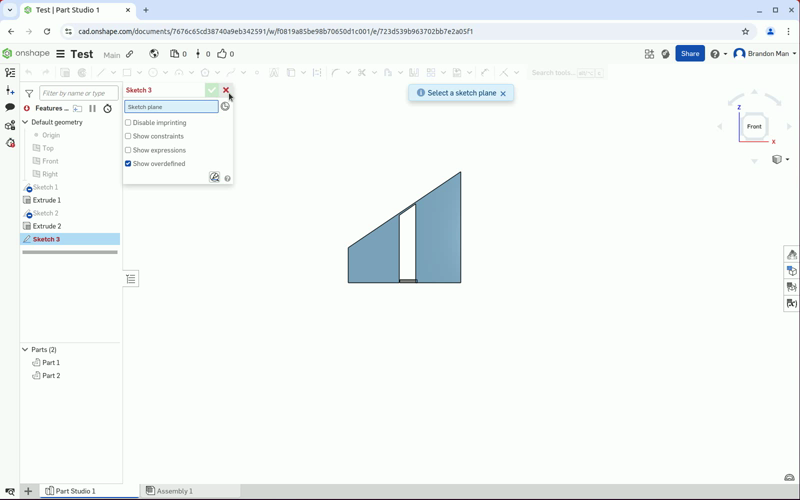
mouse_move(73, 163)
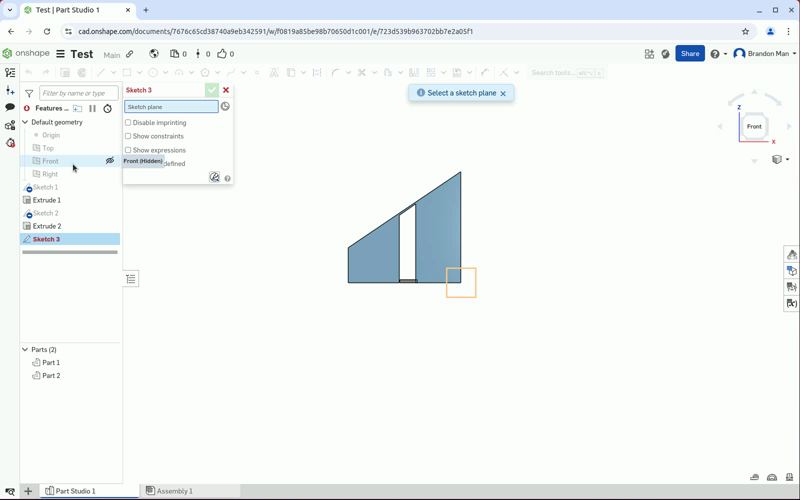
click(73, 163)
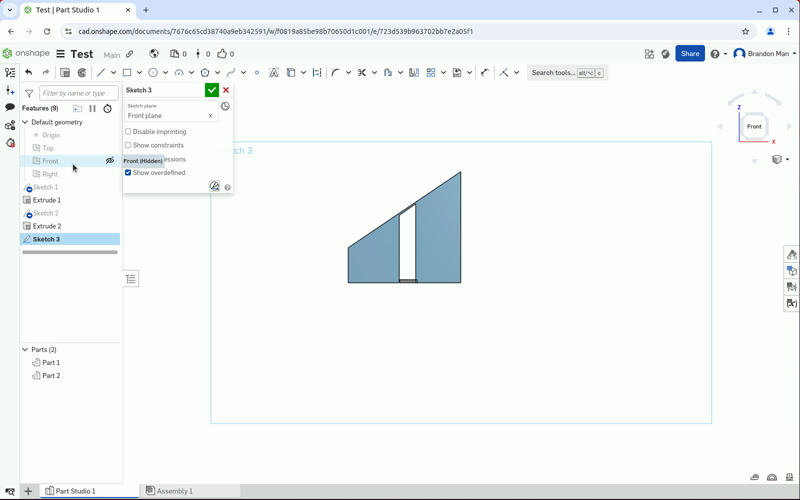
mouse_move(73, 352)
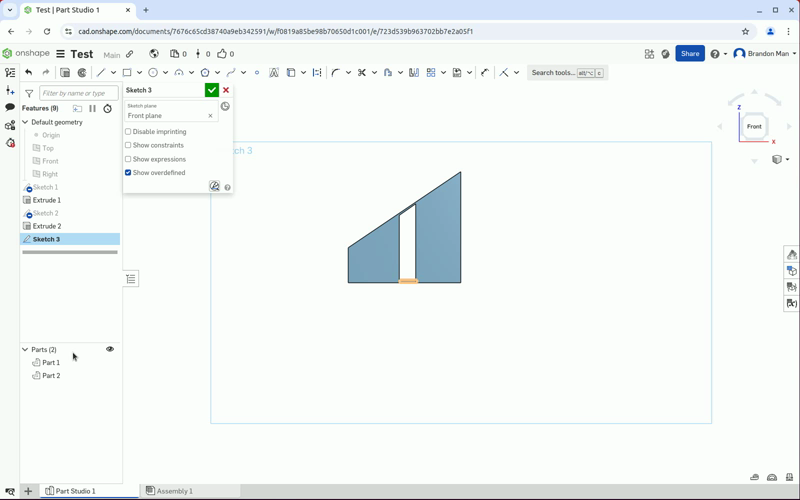
key(y)
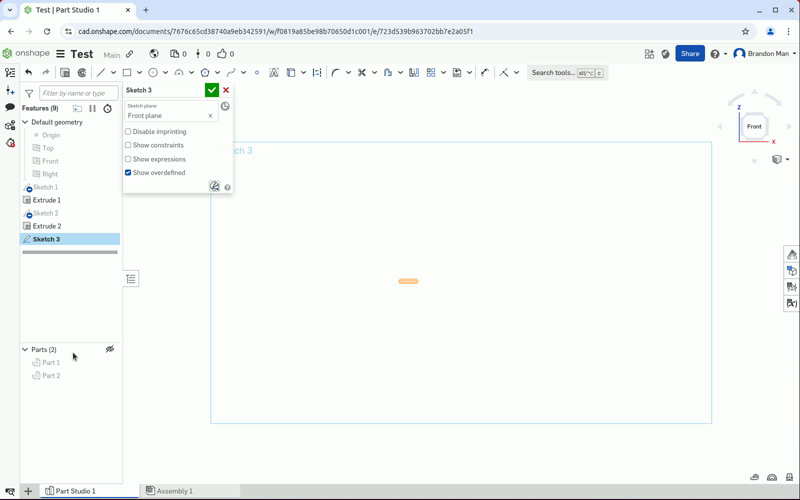
key(l)
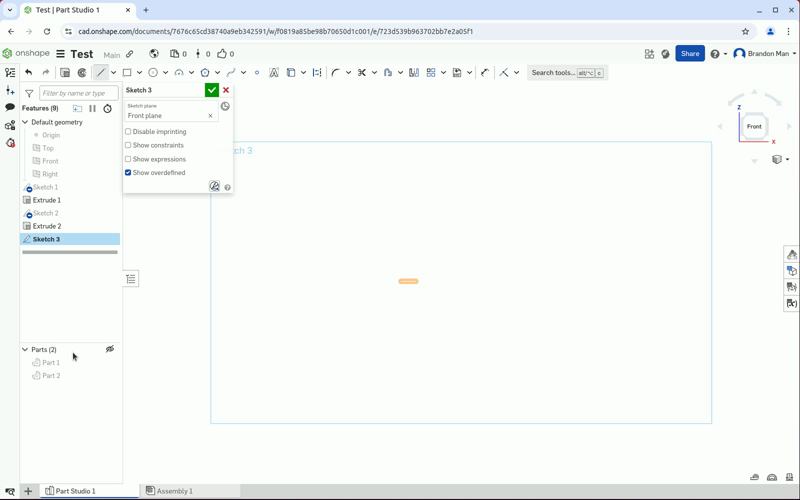
key_down(shift)
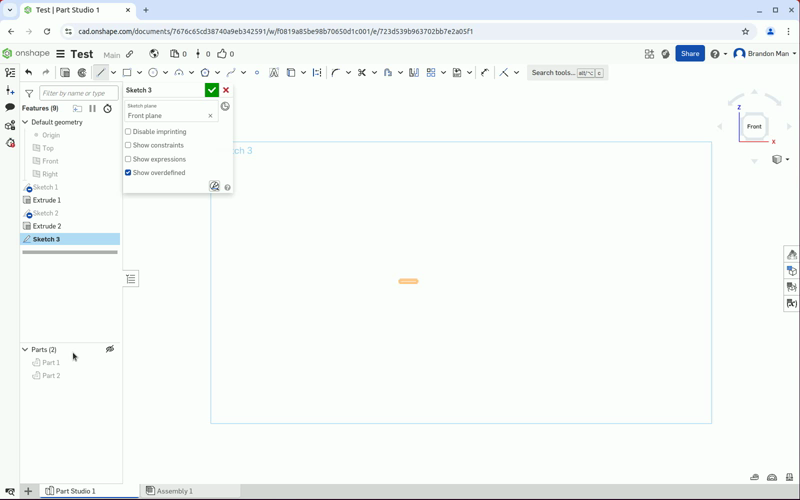
mouse_move(399, 257)
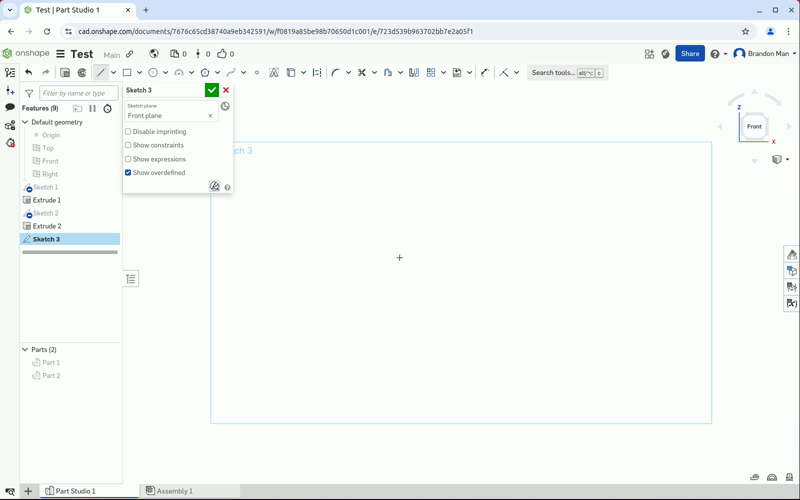
click(399, 257)
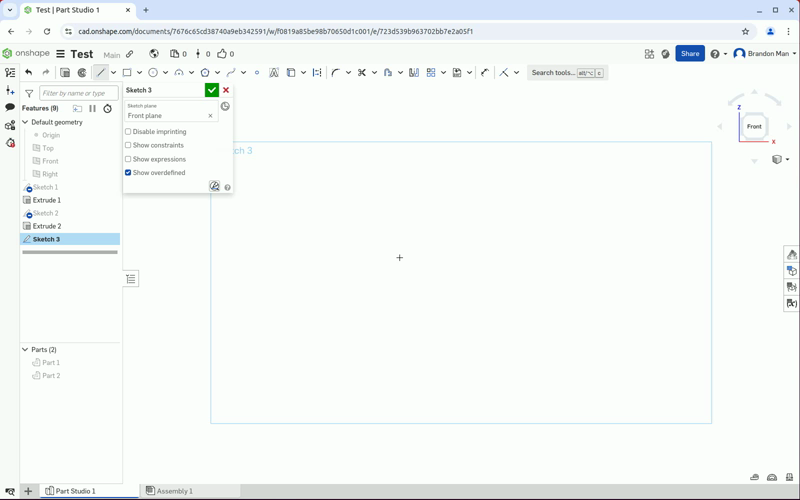
key_up(shift)
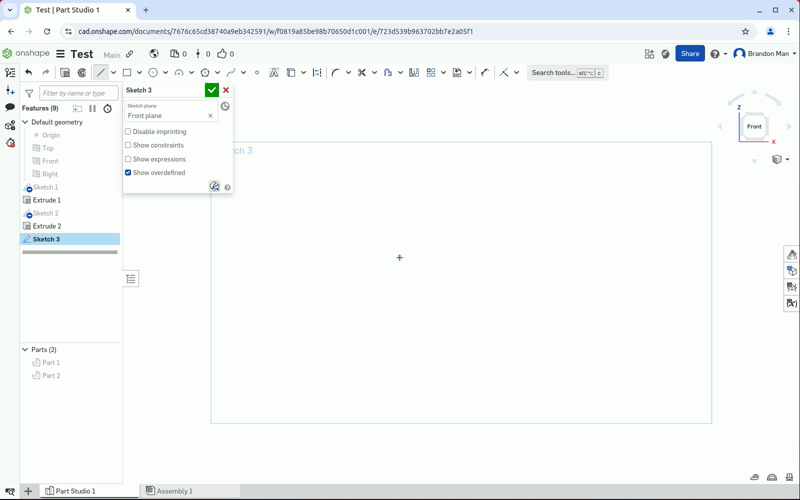
key_down(shift)
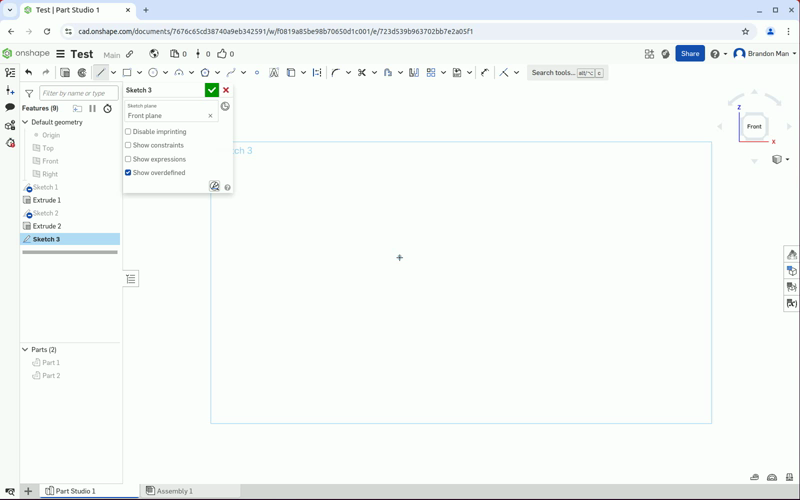
mouse_move(429, 257)
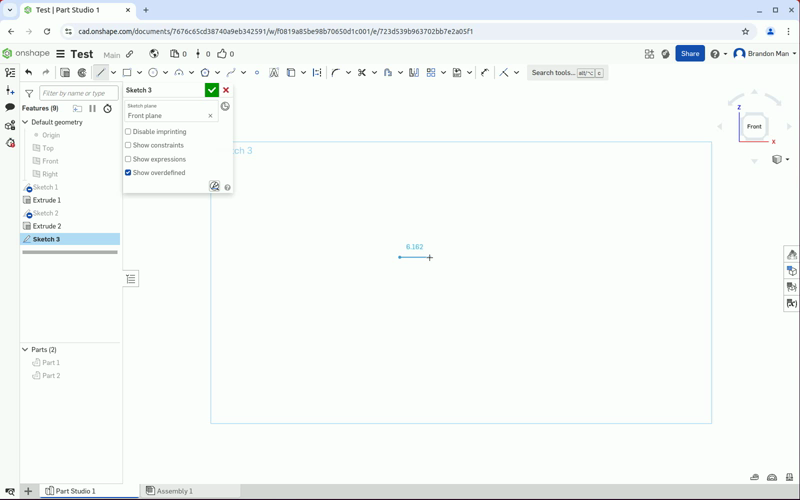
mouse_move(416, 257)
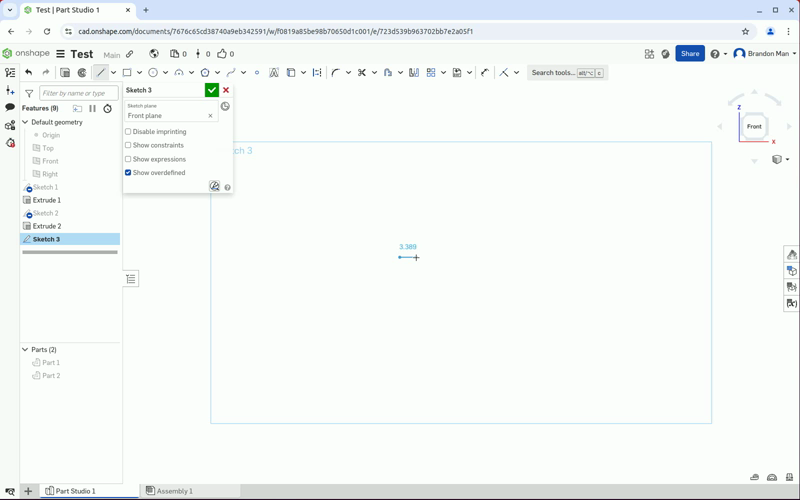
click(416, 257)
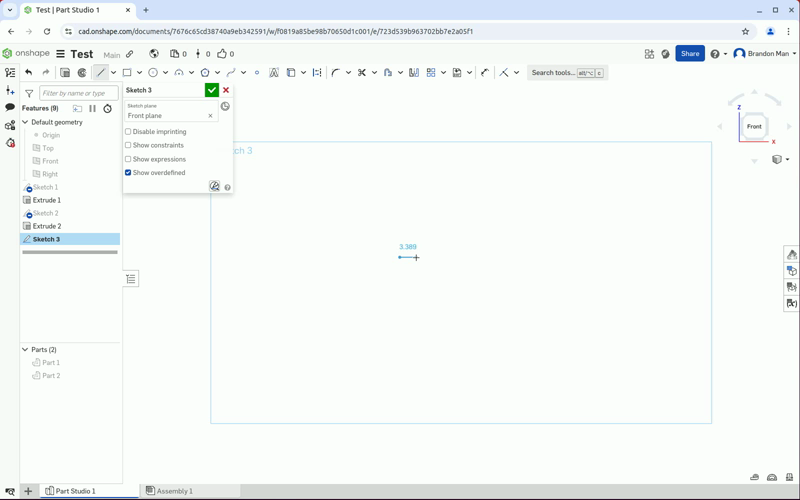
key_up(shift)
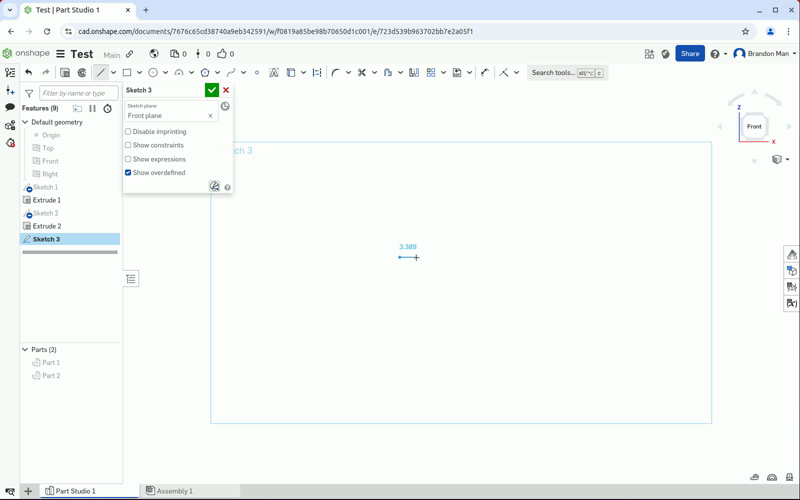
key_down(shift)
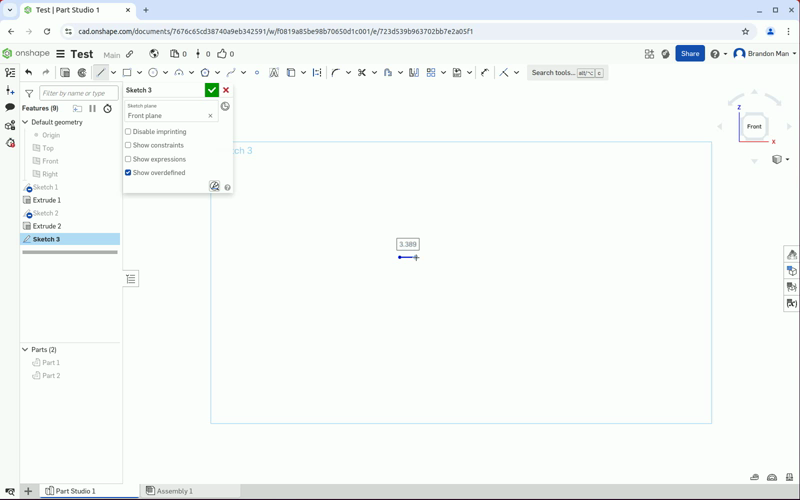
mouse_move(446, 257)
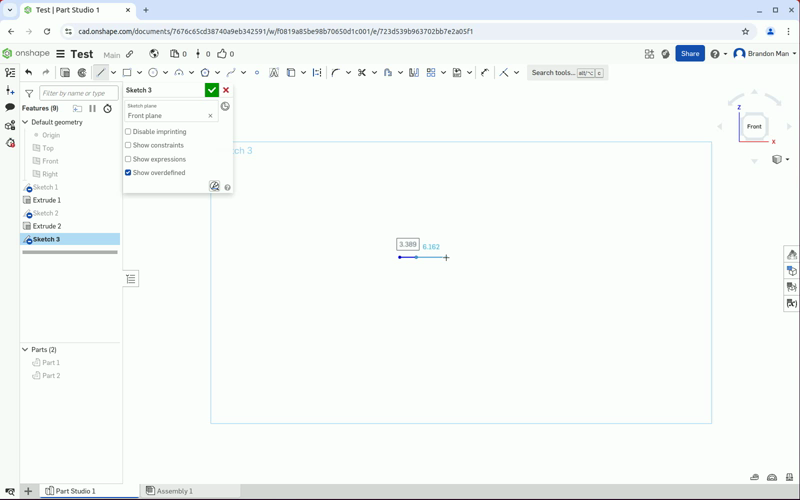
mouse_move(416, 202)
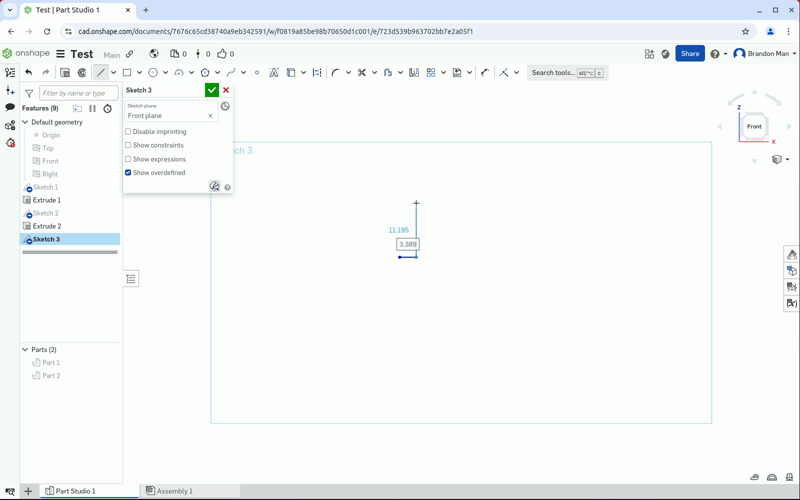
click(416, 202)
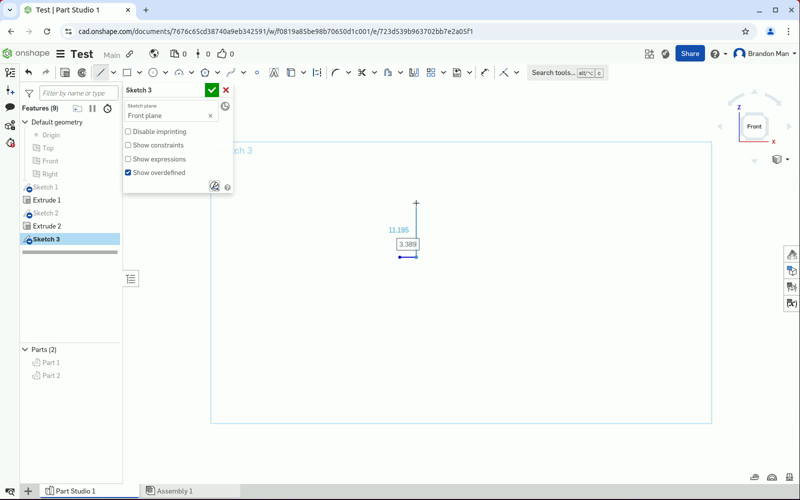
key_up(shift)
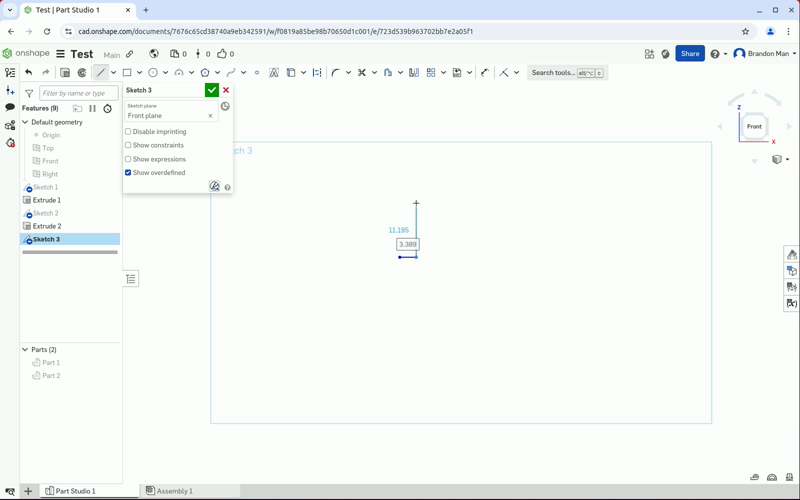
key_down(shift)
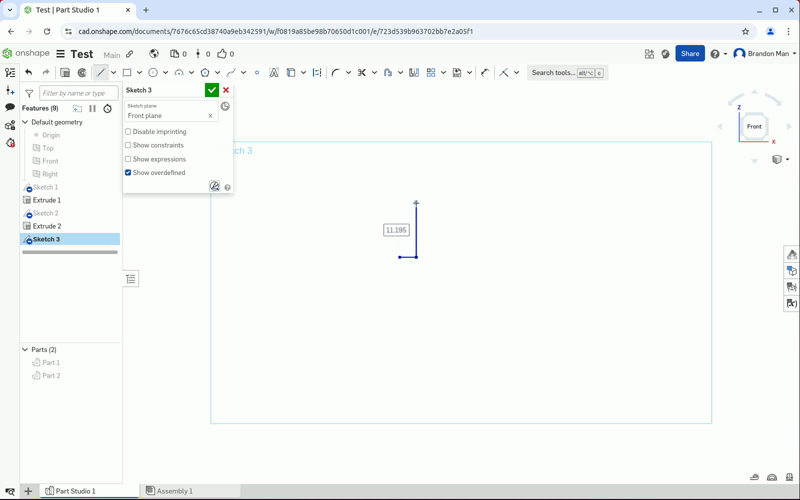
mouse_move(446, 202)
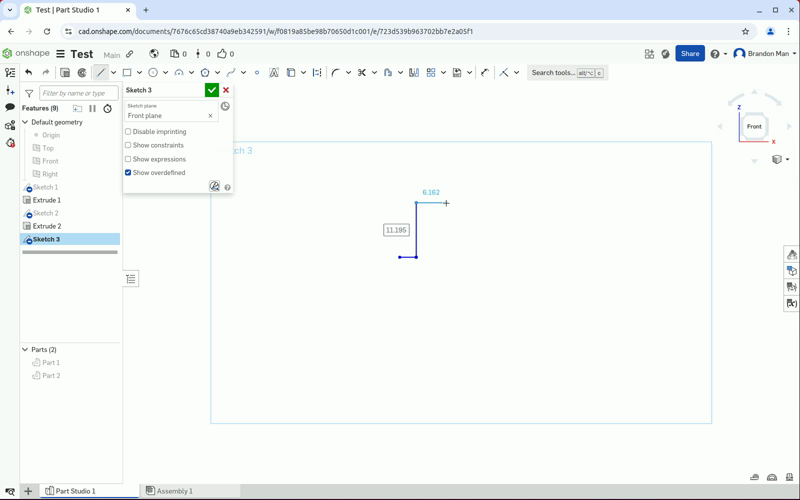
mouse_move(399, 214)
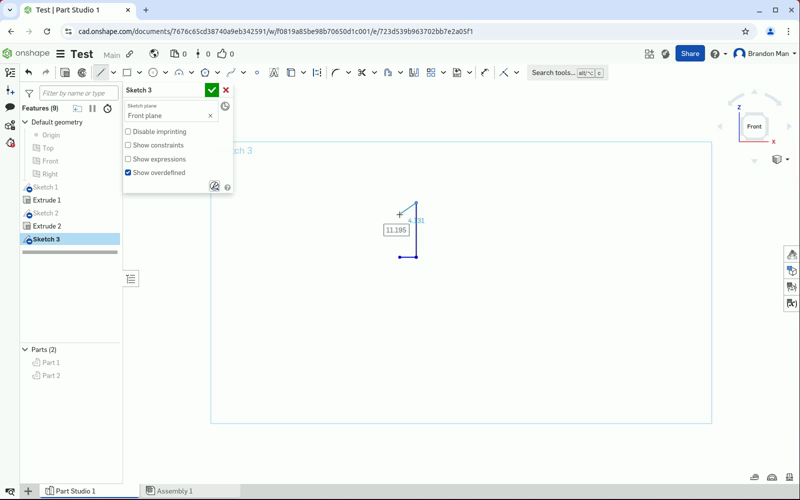
click(399, 214)
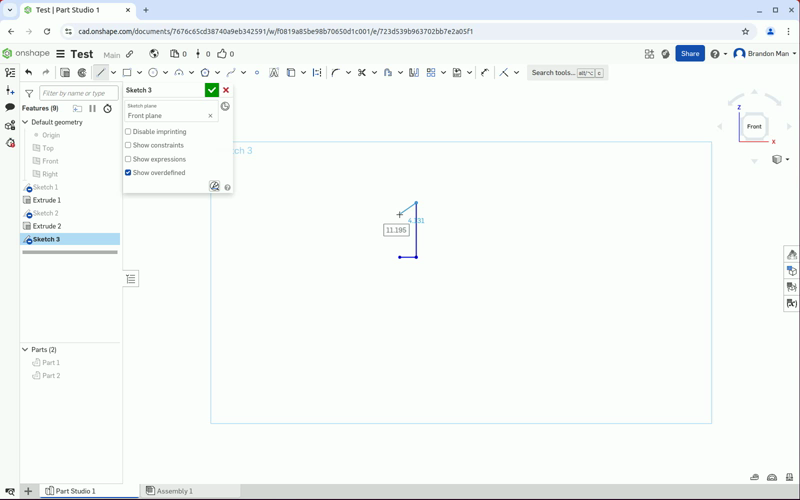
key_up(shift)
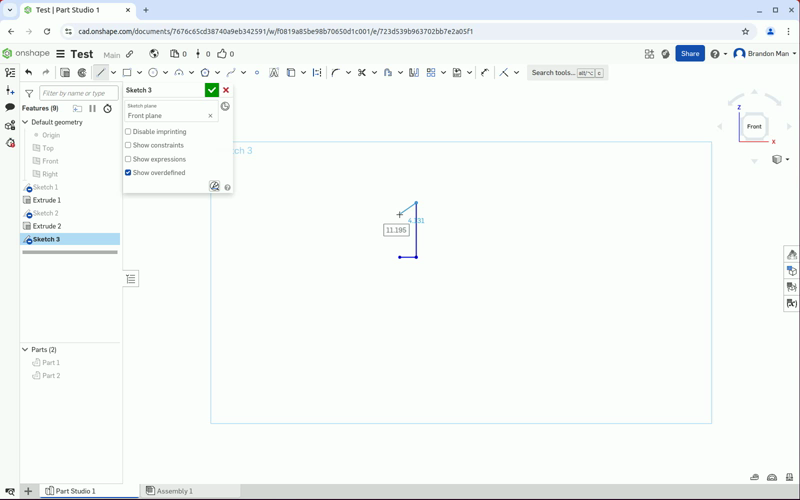
mouse_move(429, 214)
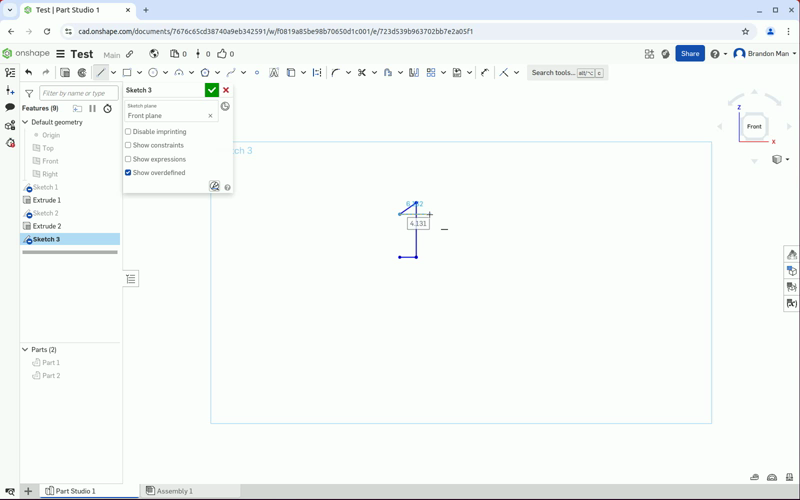
key_down(shift)
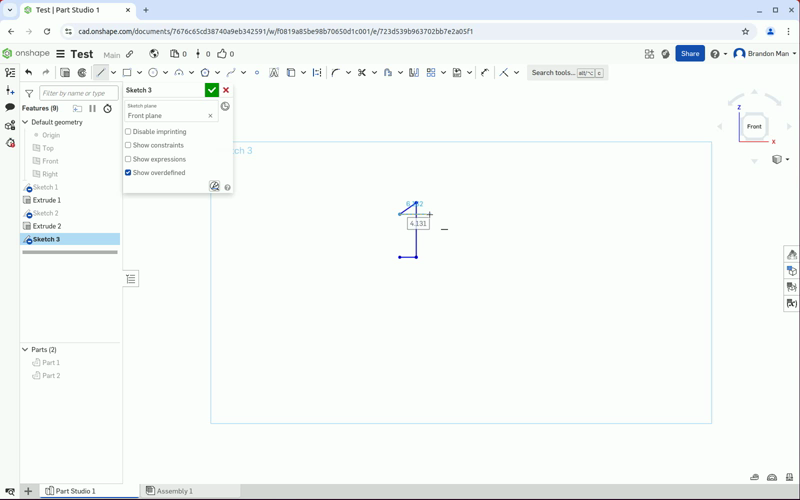
mouse_move(399, 257)
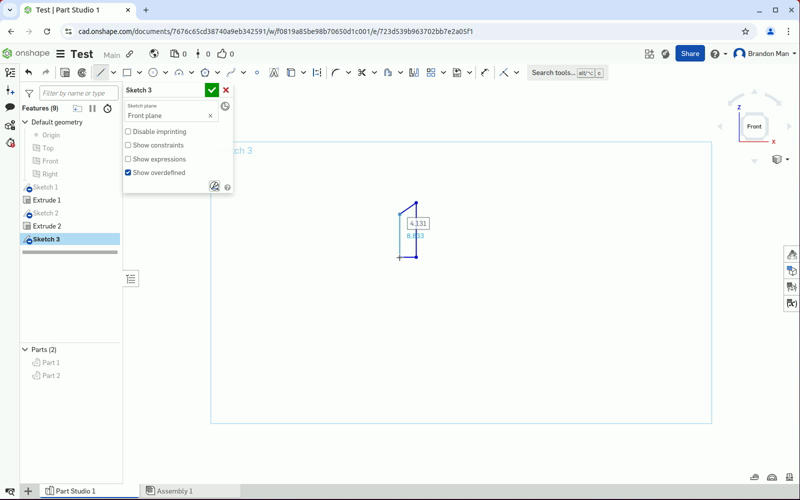
key_up(shift)
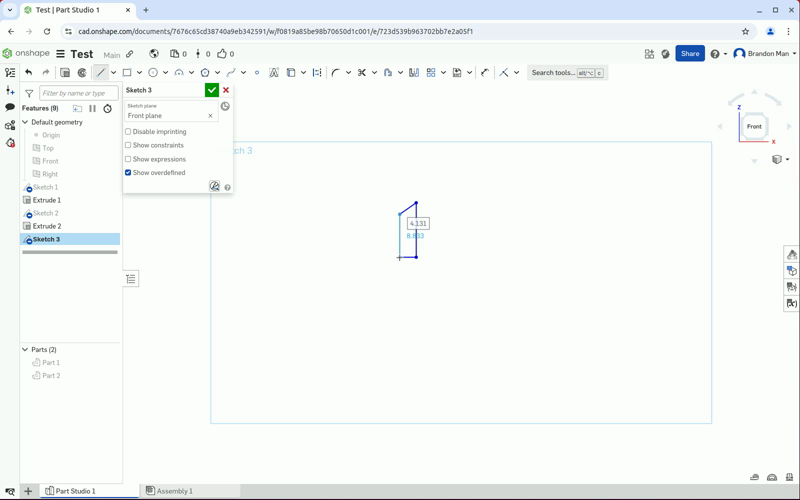
click(399, 257)
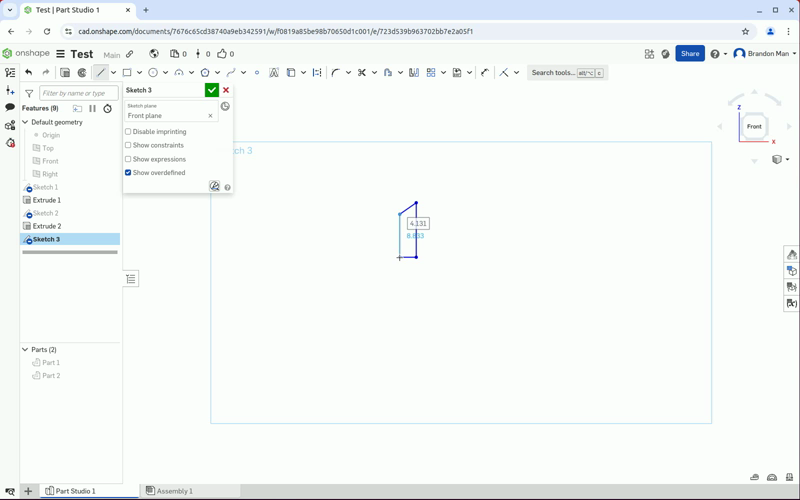
key(esc)
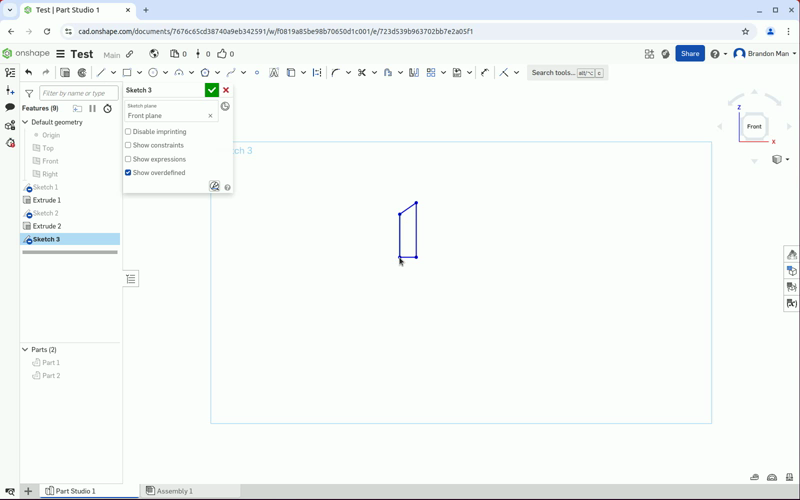
key(l)
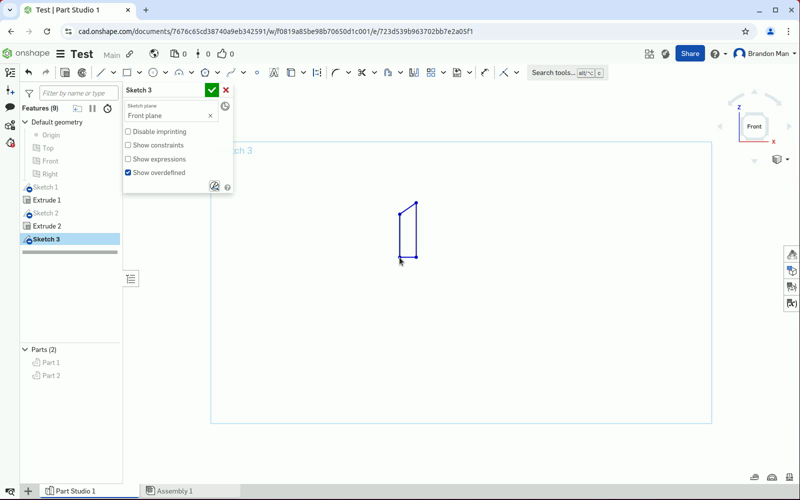
key_down(shift)
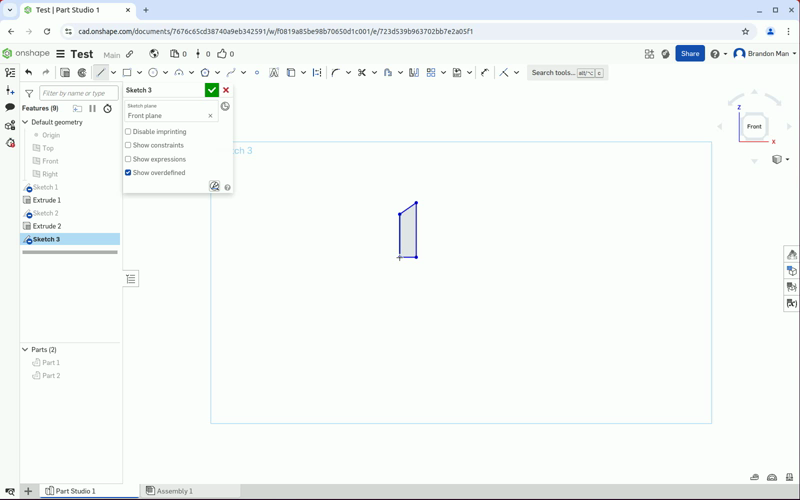
mouse_move(401, 255)
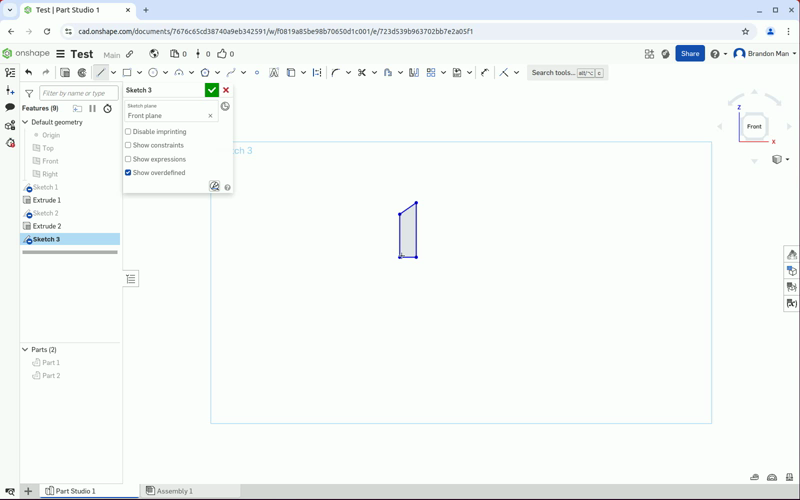
scroll(6)
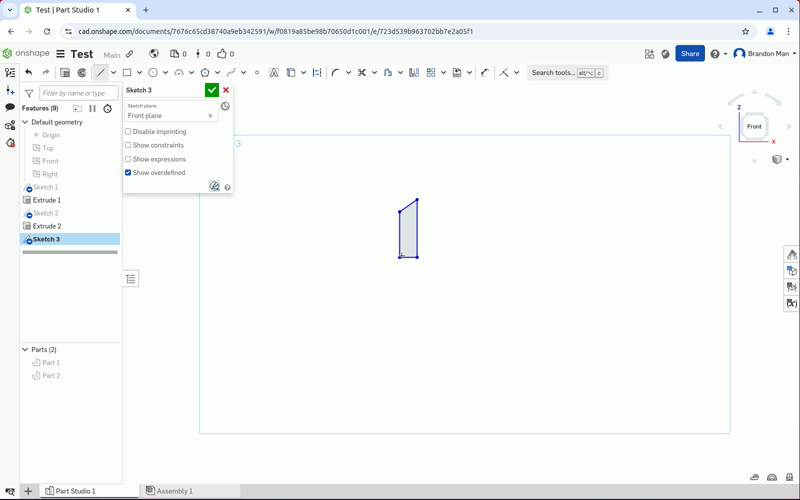
scroll(6)
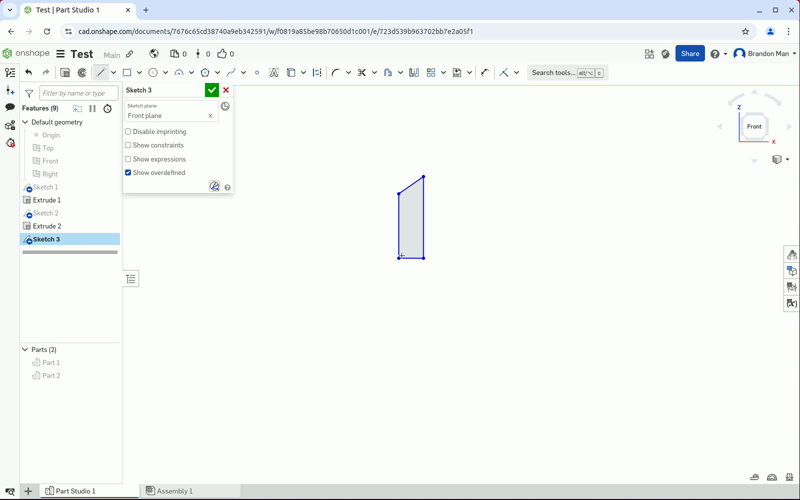
scroll(6)
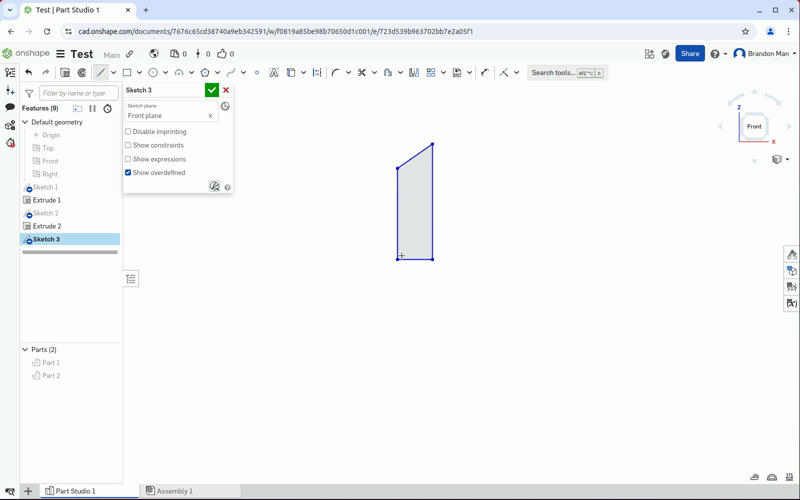
scroll(6)
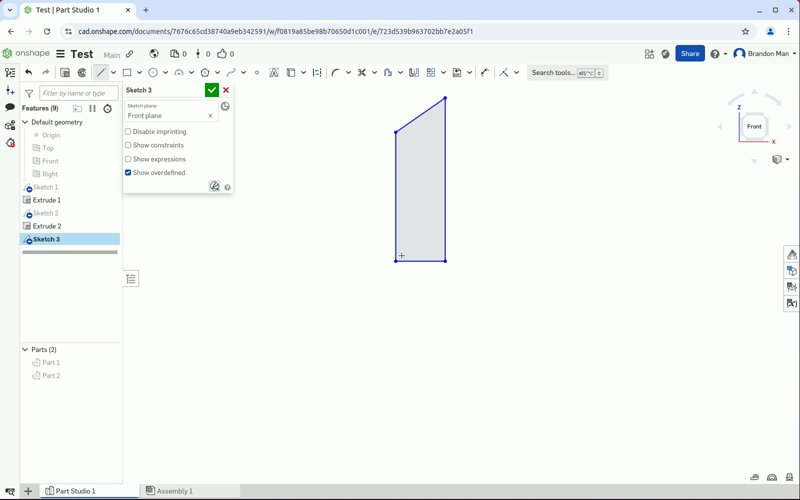
scroll(6)
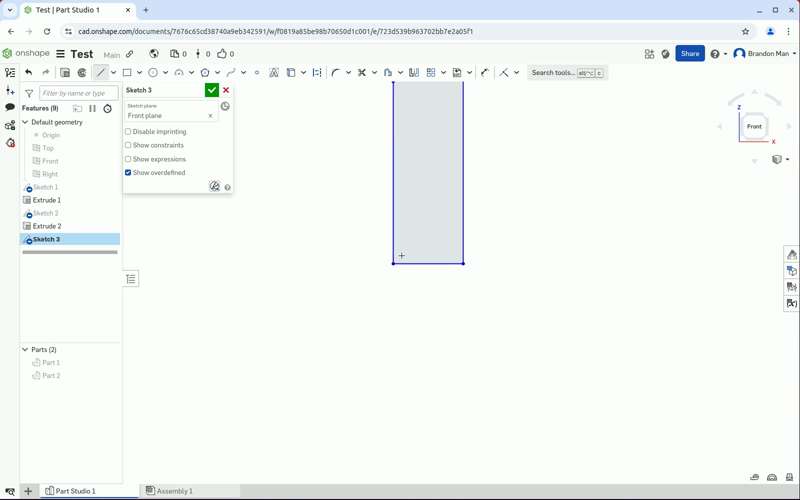
scroll(6)
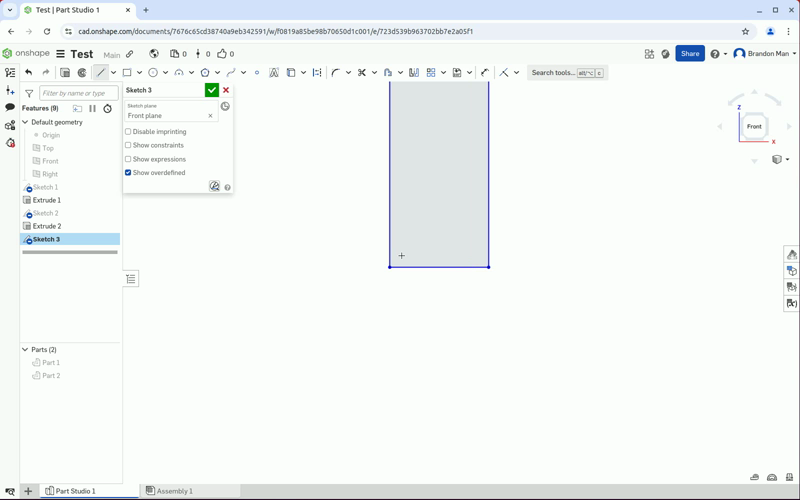
scroll(6)
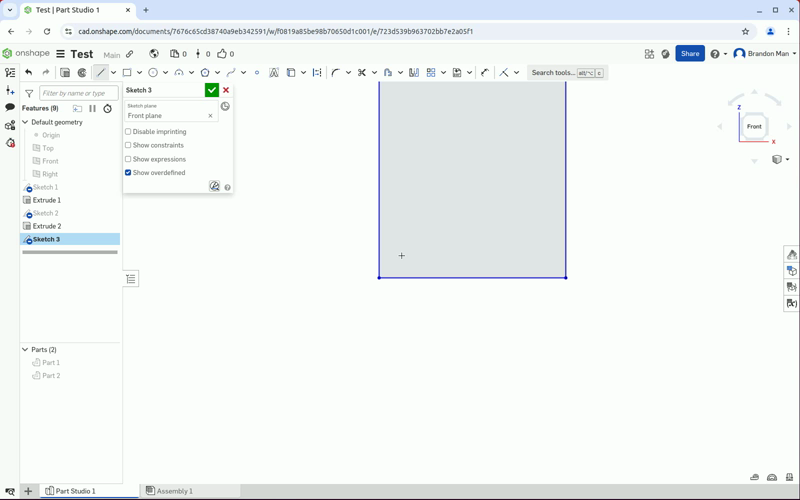
click(401, 255)
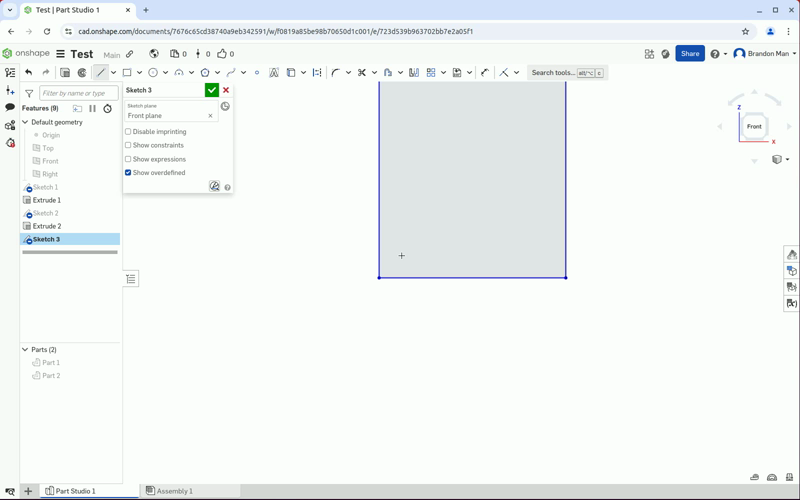
scroll(-6)
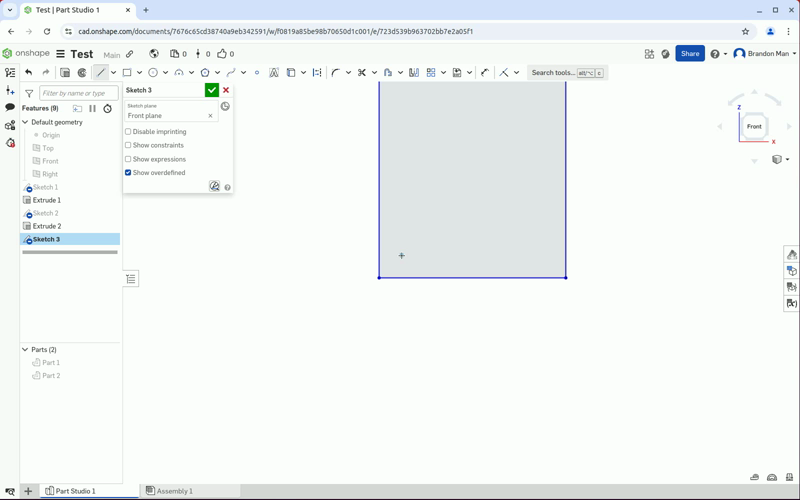
scroll(-6)
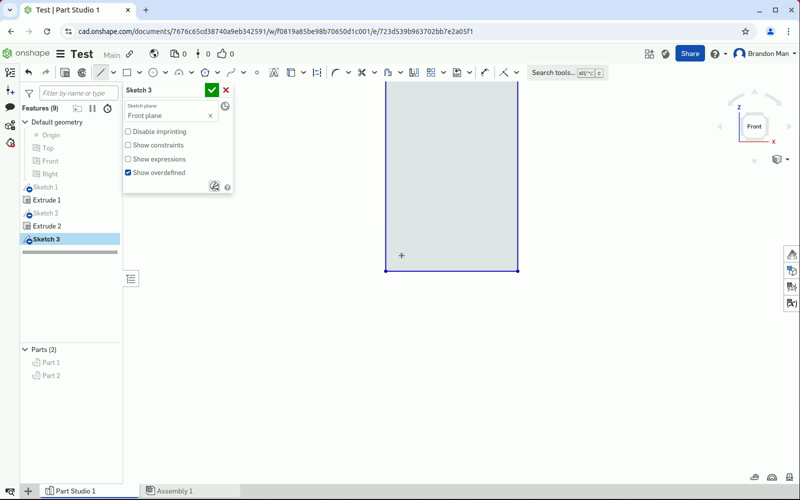
scroll(-6)
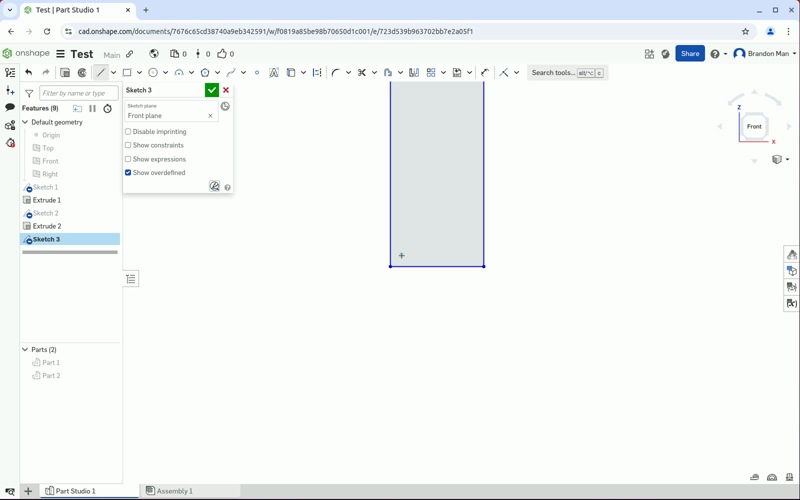
scroll(-6)
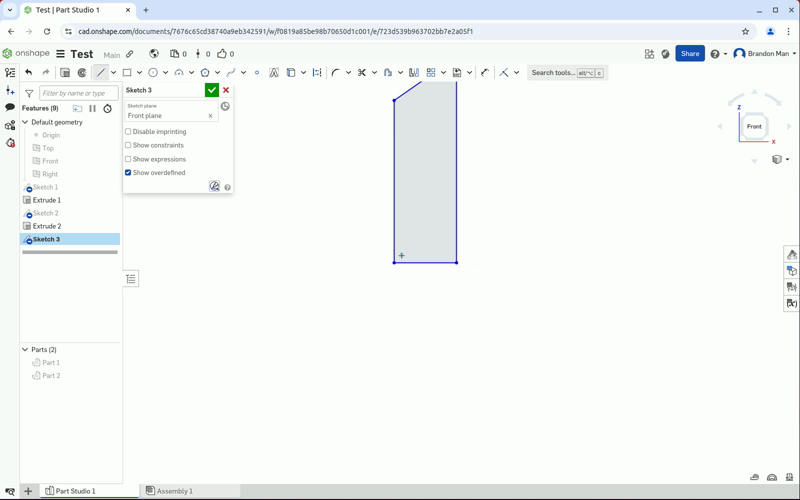
scroll(-6)
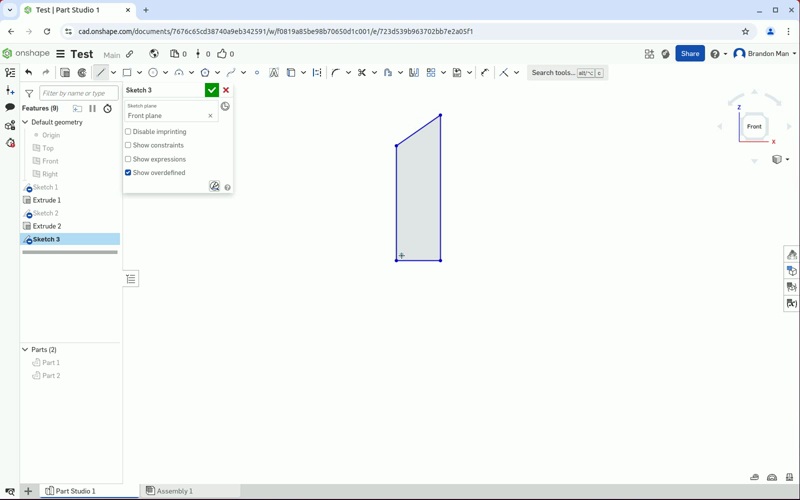
scroll(-6)
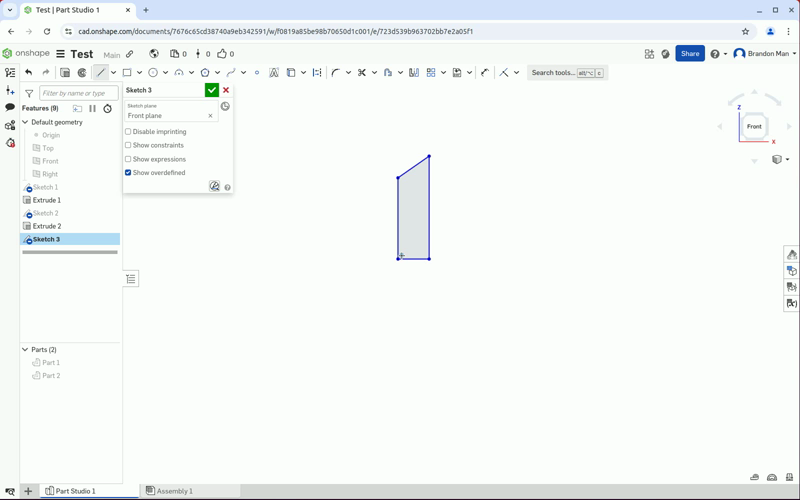
scroll(-6)
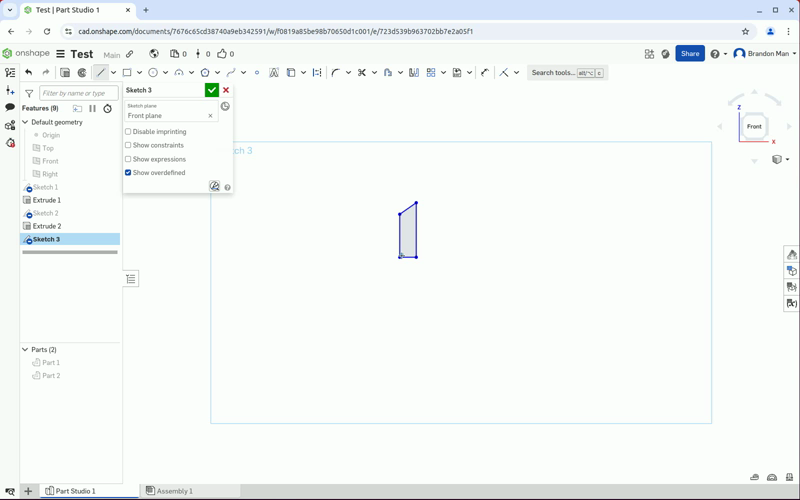
key_up(shift)
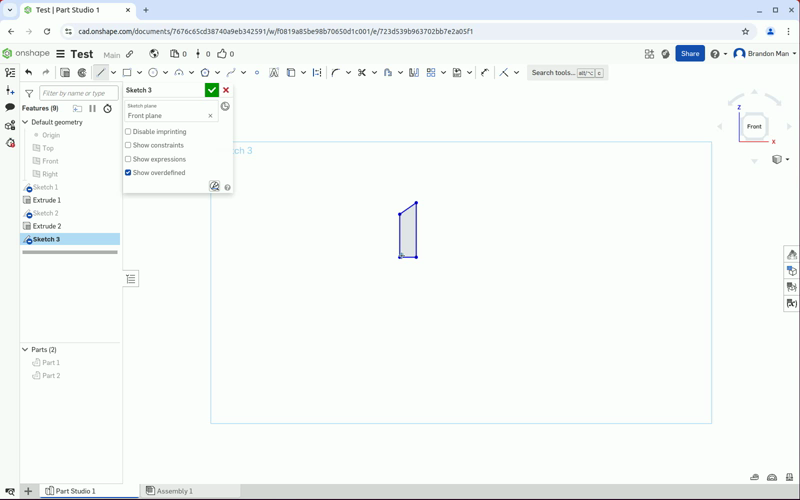
key_down(shift)
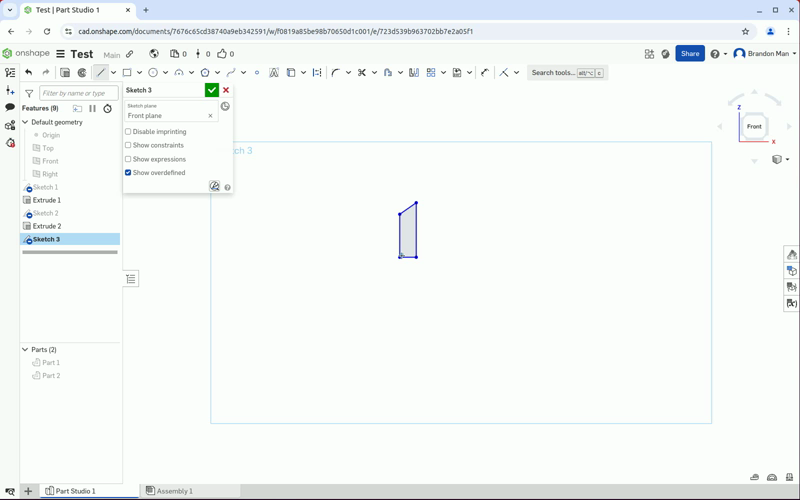
mouse_move(431, 255)
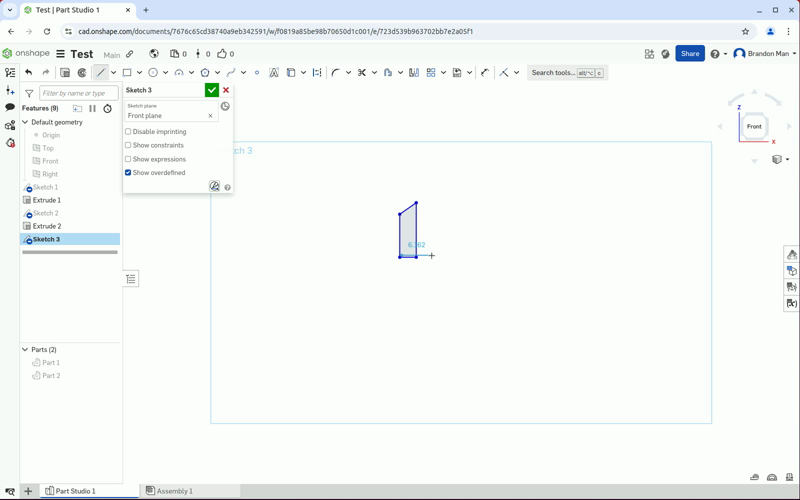
mouse_move(414, 255)
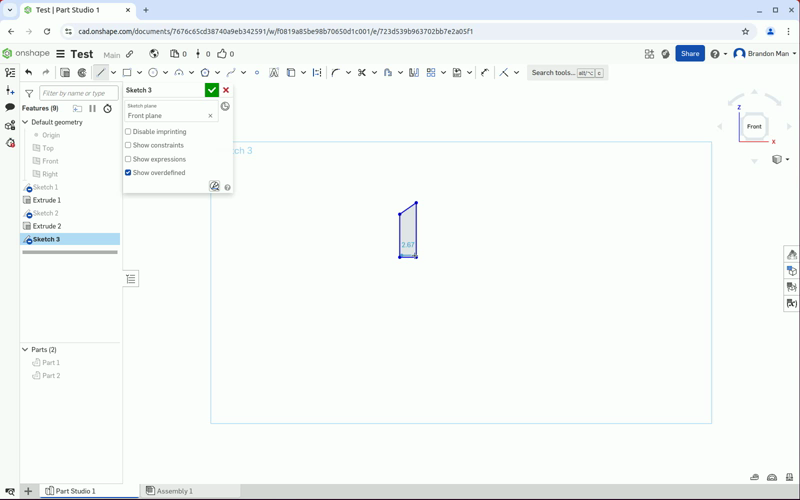
scroll(6)
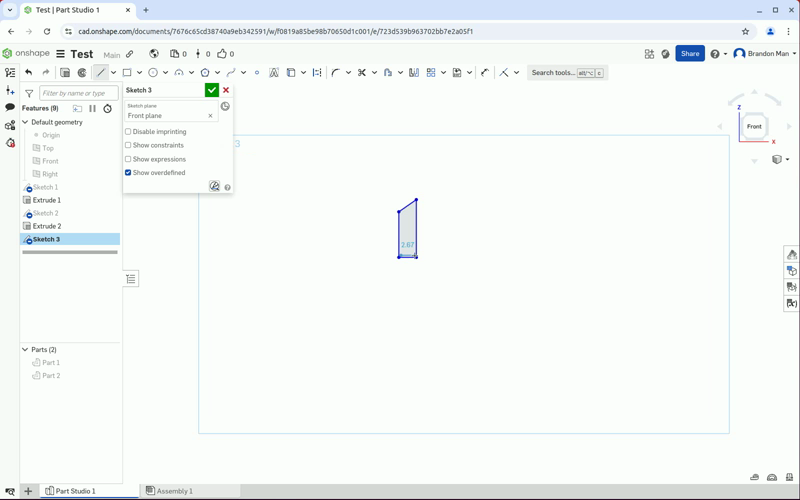
scroll(6)
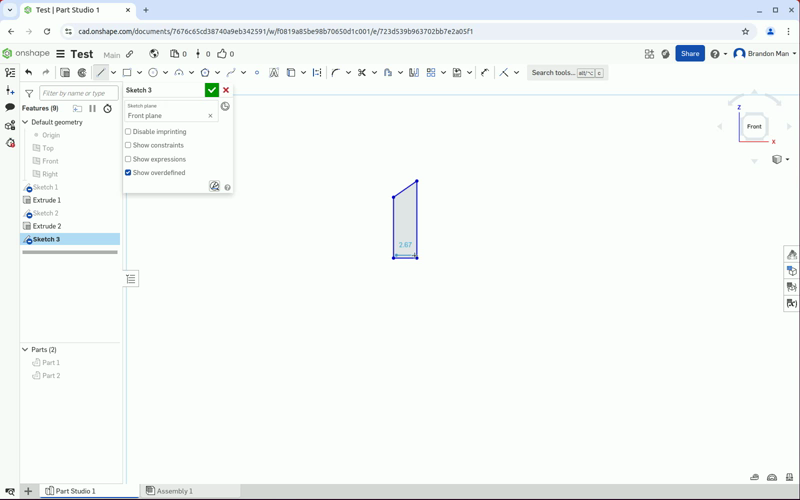
scroll(6)
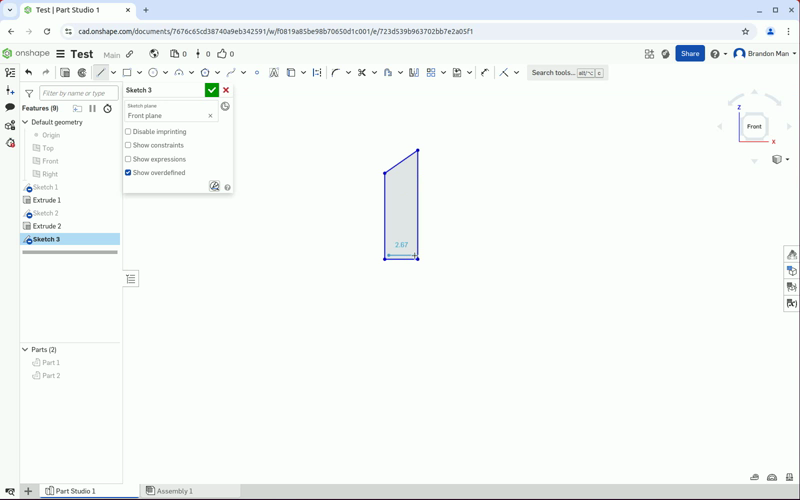
scroll(6)
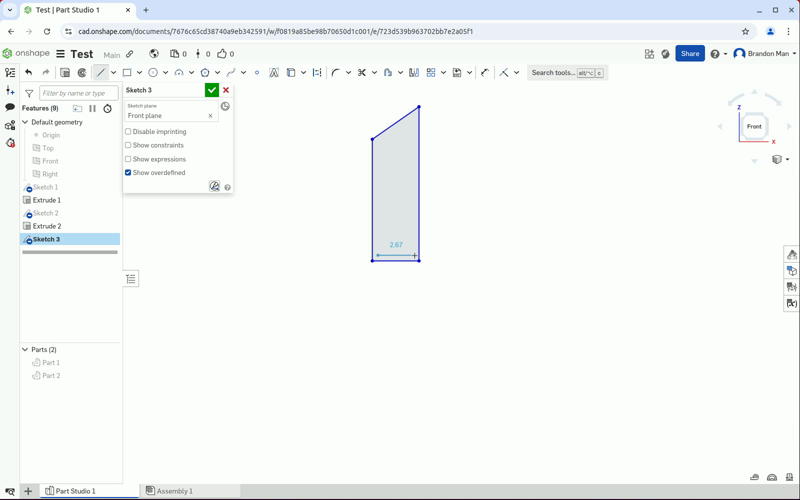
scroll(6)
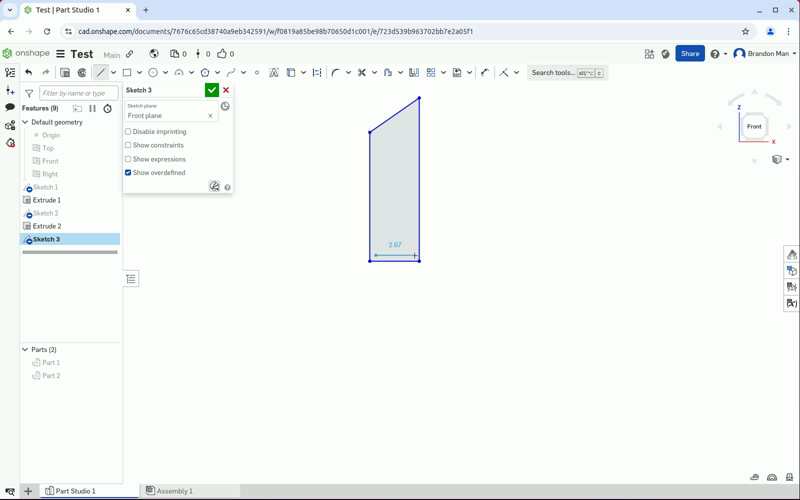
scroll(6)
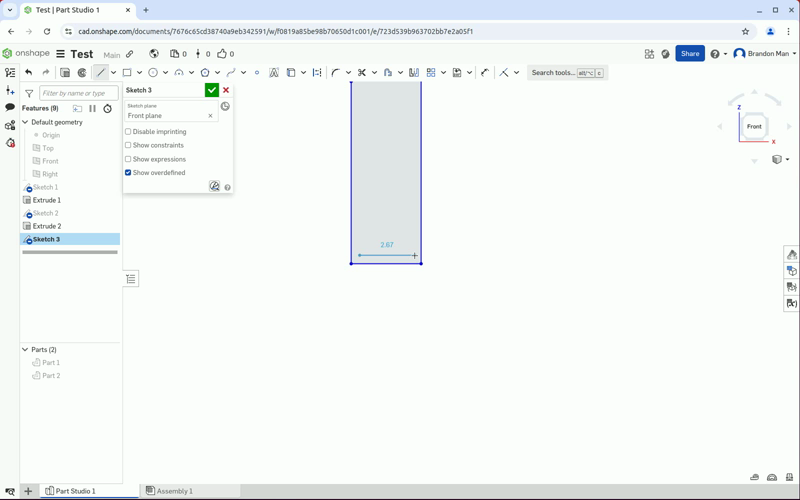
scroll(6)
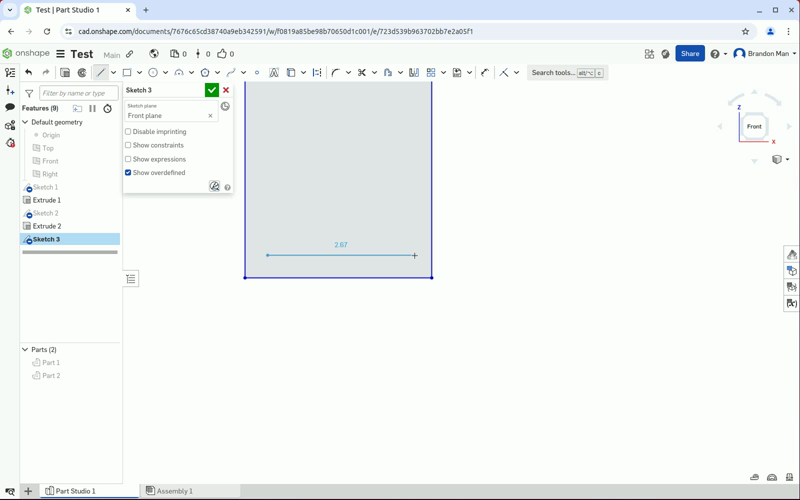
click(414, 255)
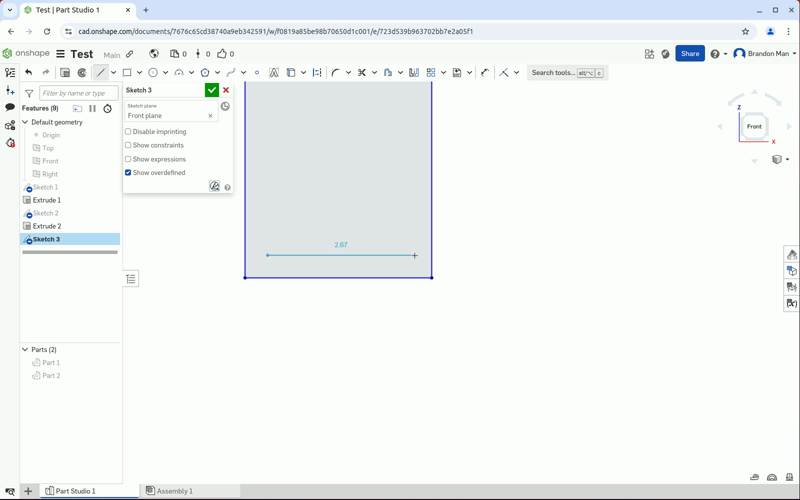
scroll(-6)
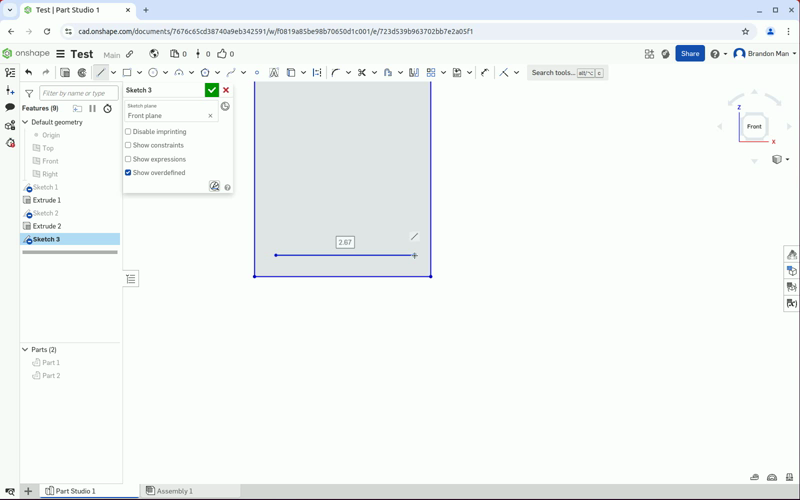
scroll(-6)
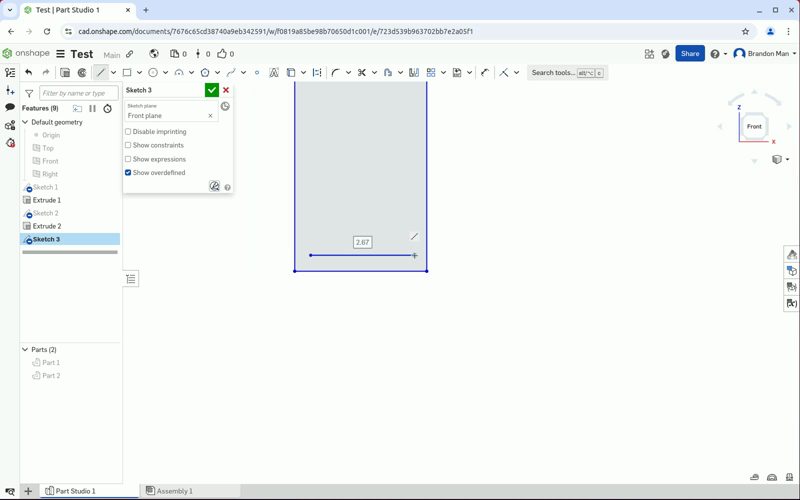
scroll(-6)
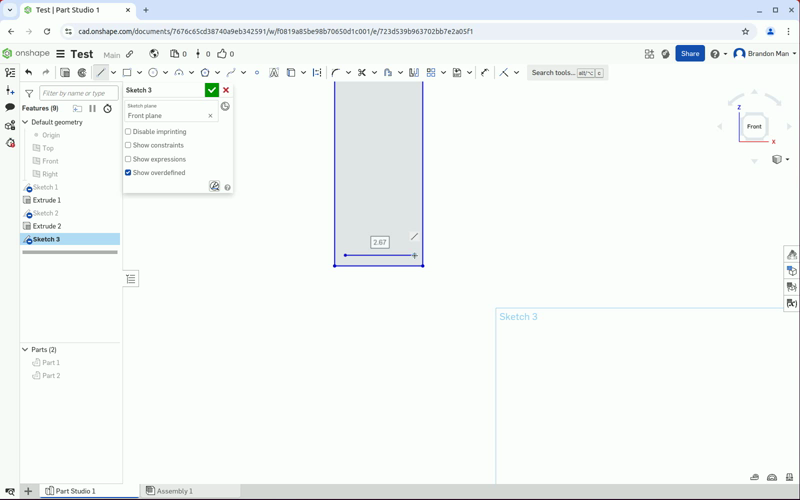
scroll(-6)
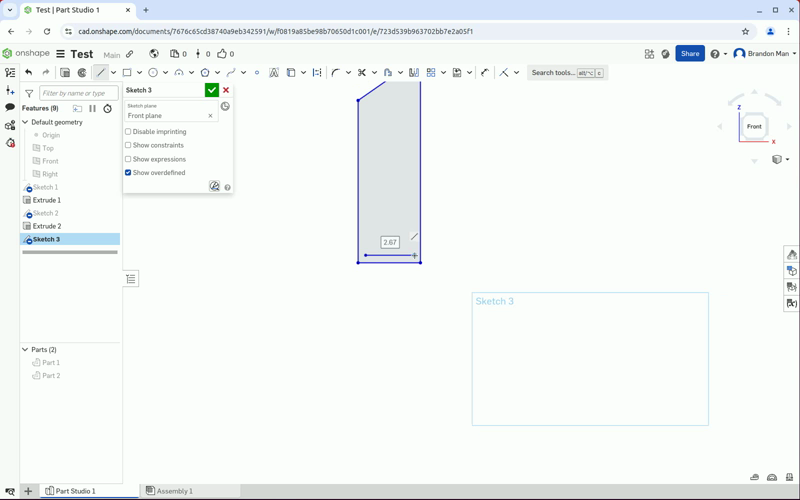
scroll(-6)
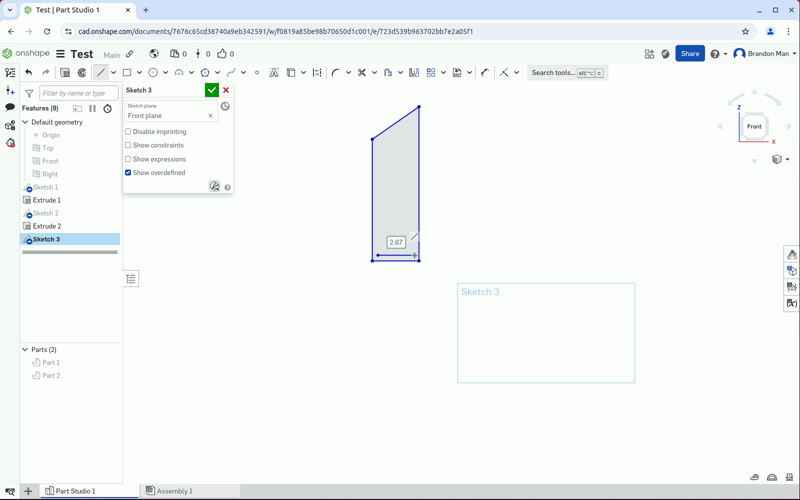
scroll(-6)
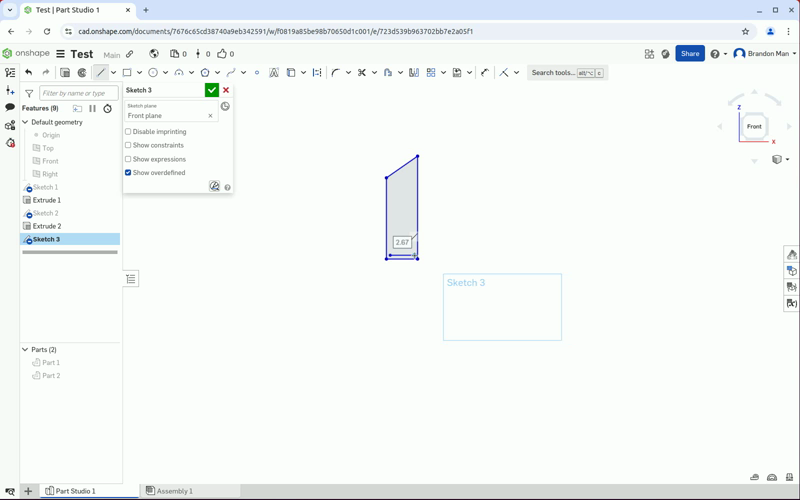
scroll(-6)
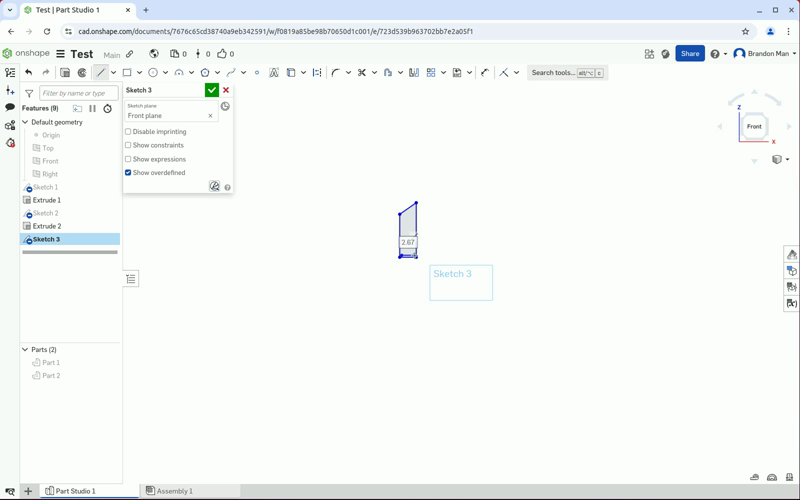
key_up(shift)
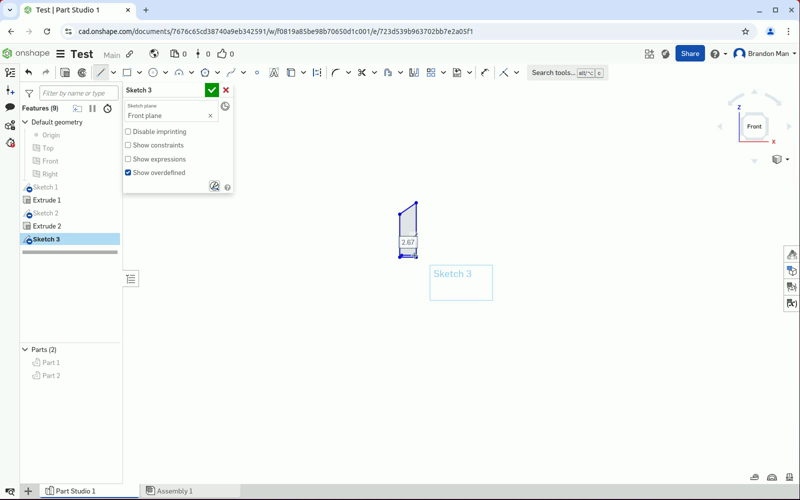
key_down(shift)
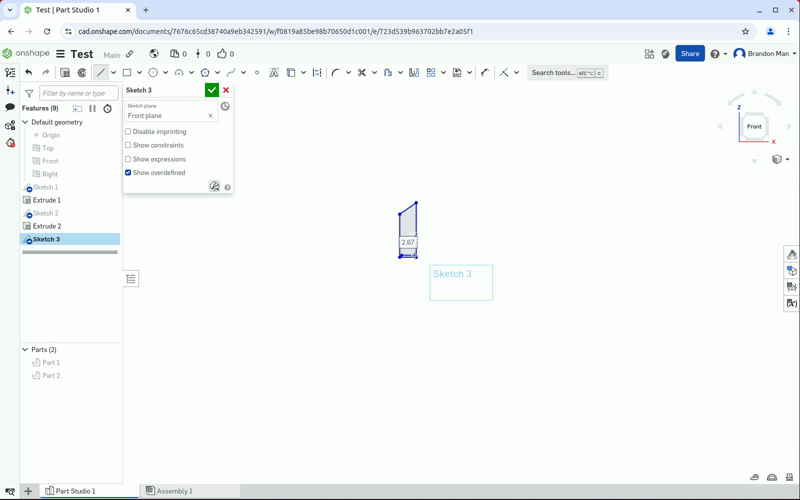
mouse_move(444, 255)
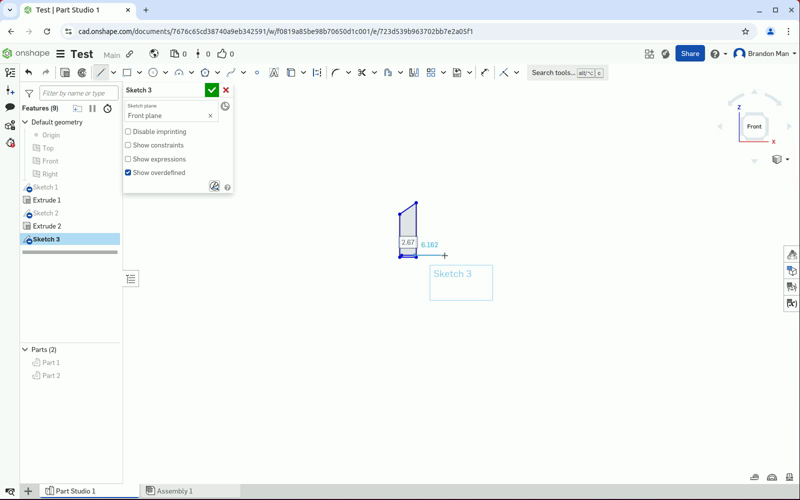
mouse_move(414, 206)
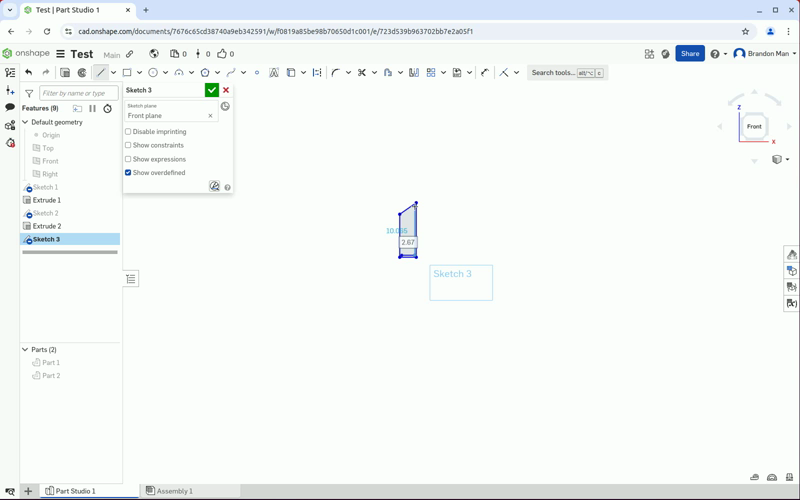
scroll(6)
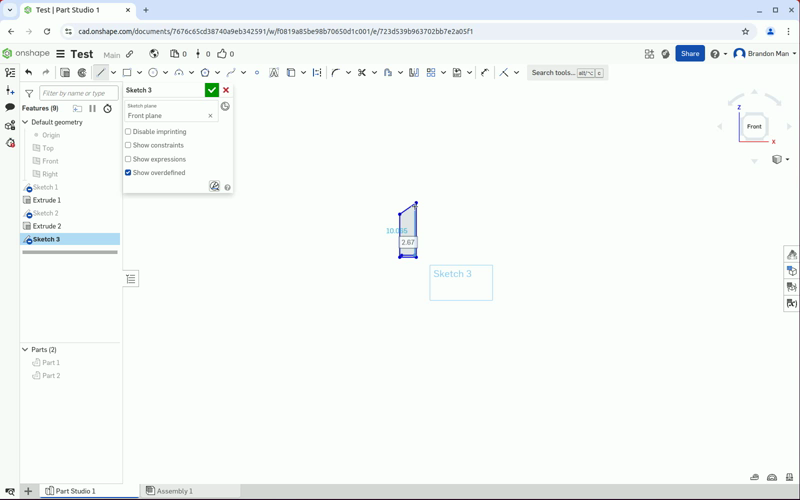
scroll(6)
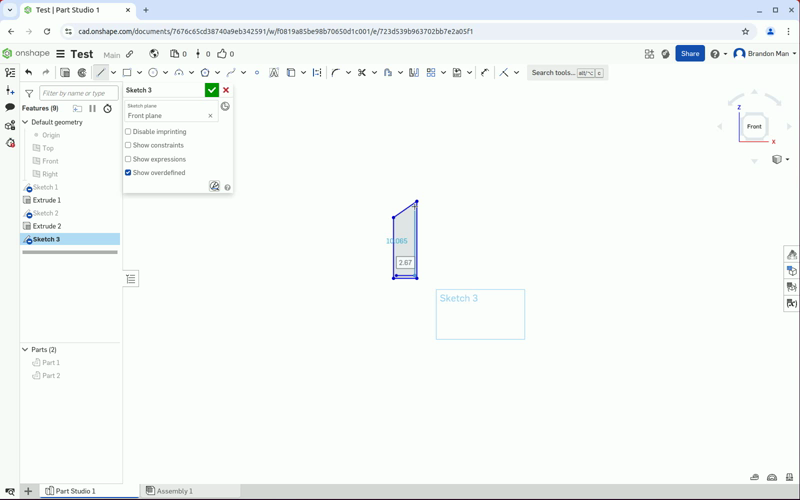
scroll(6)
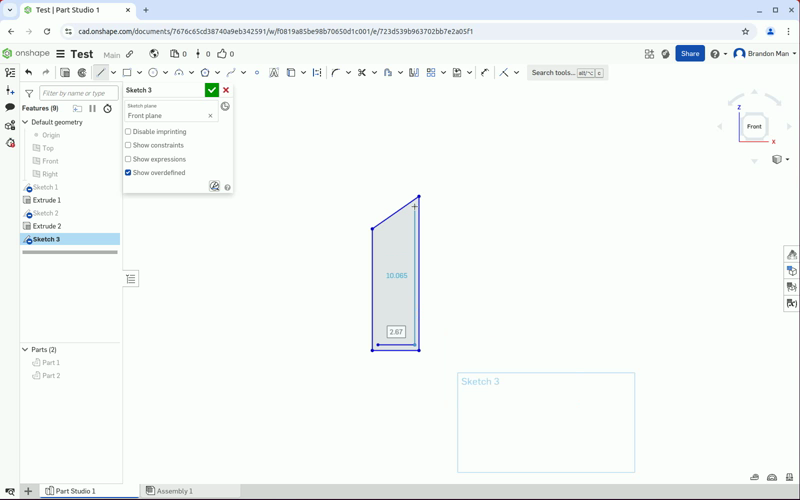
scroll(6)
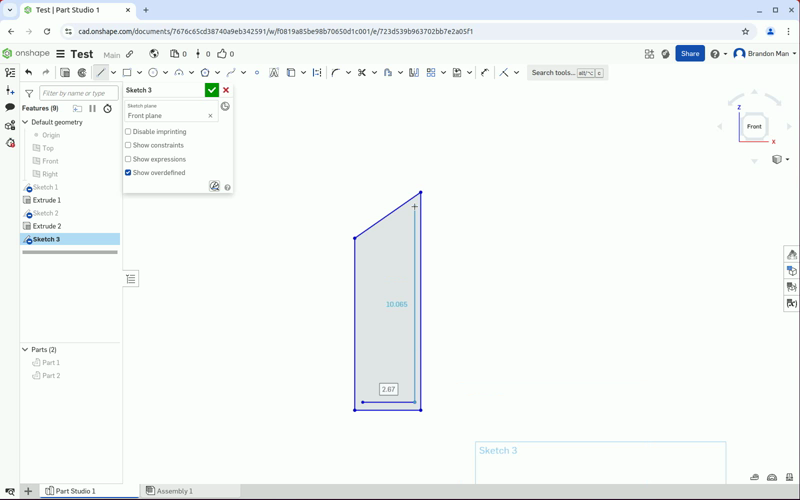
scroll(6)
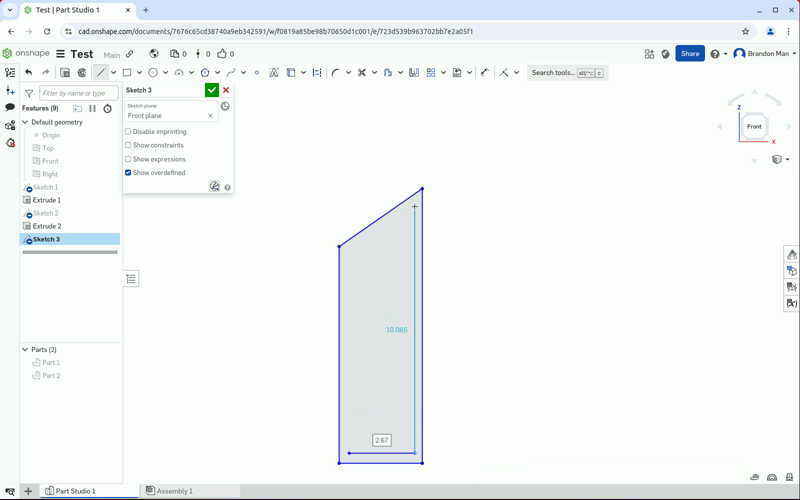
scroll(6)
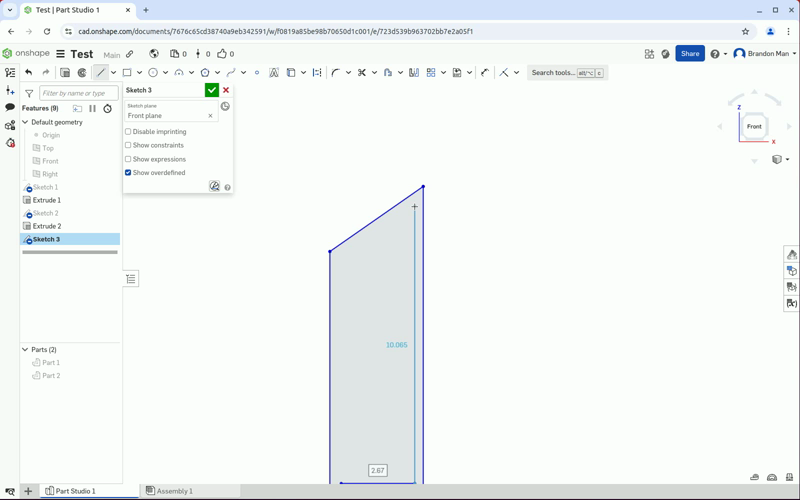
scroll(6)
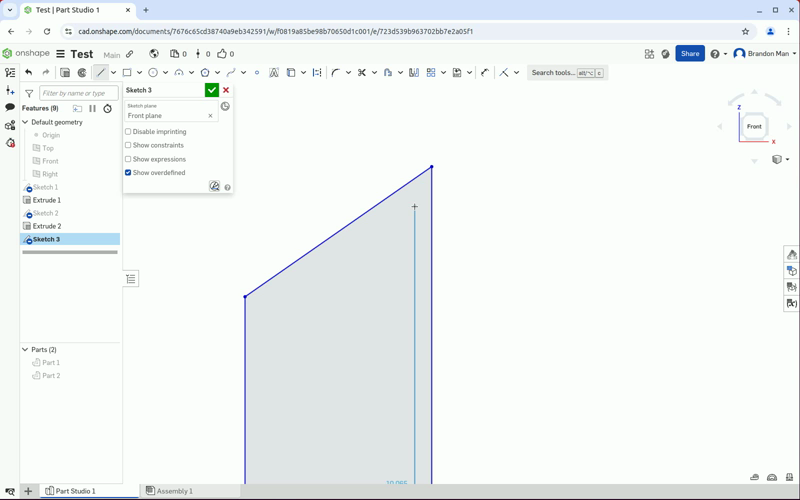
click(414, 206)
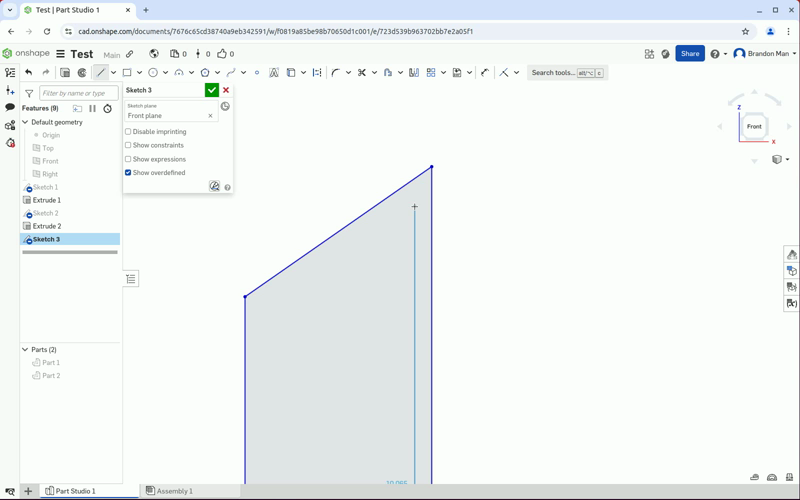
scroll(-6)
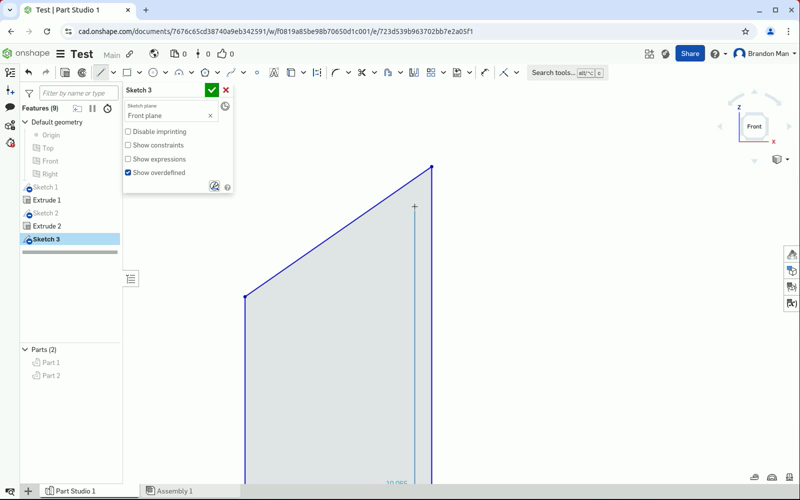
scroll(-6)
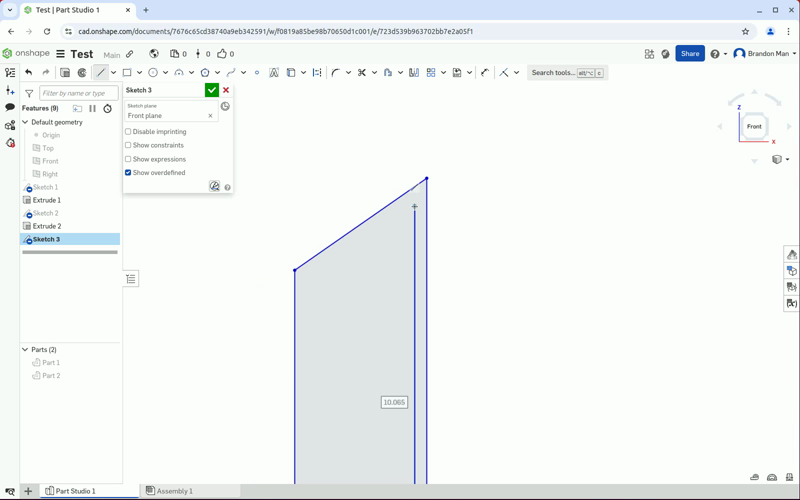
scroll(-6)
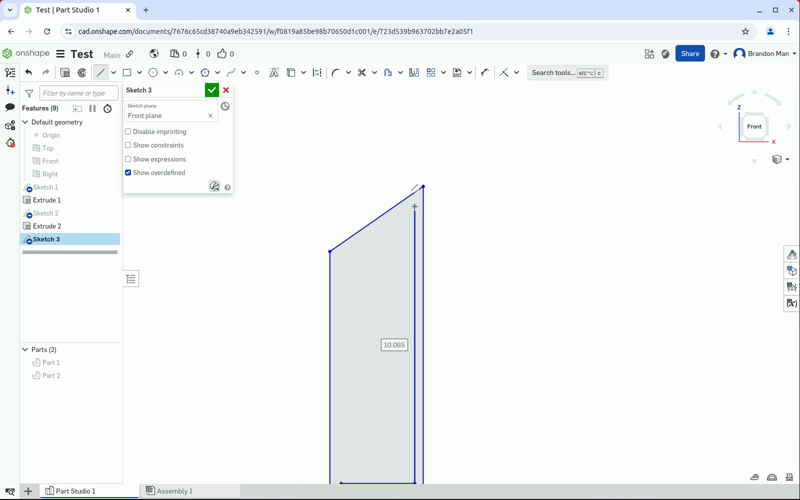
scroll(-6)
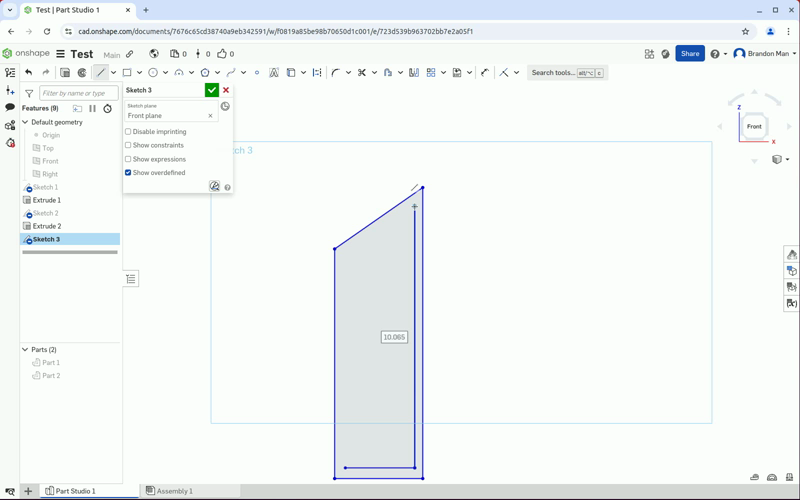
scroll(-6)
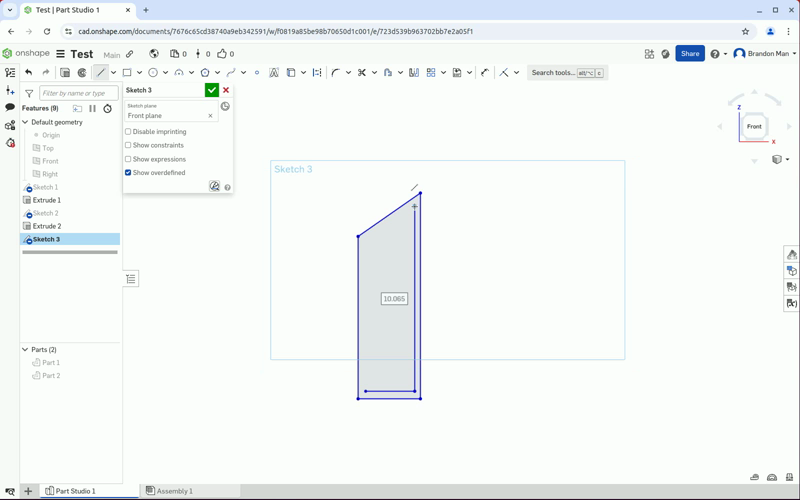
scroll(-6)
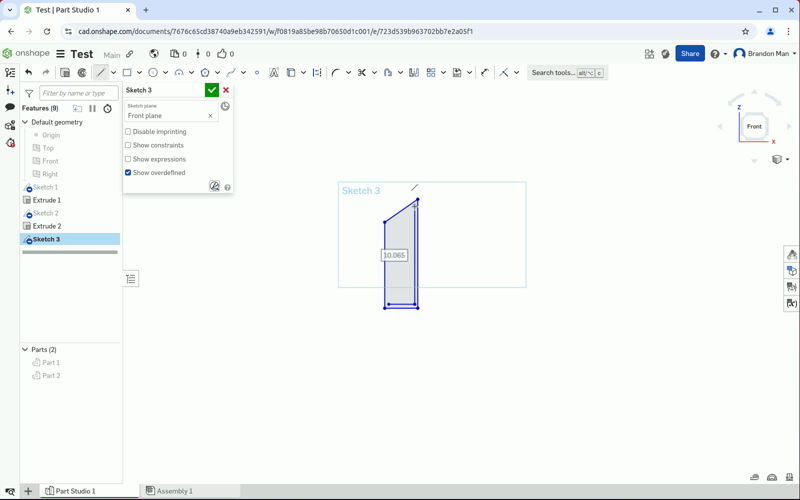
scroll(-6)
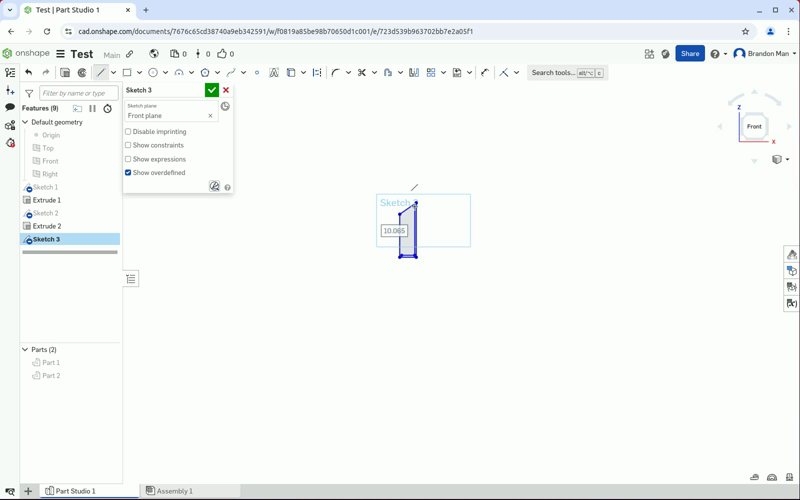
key_up(shift)
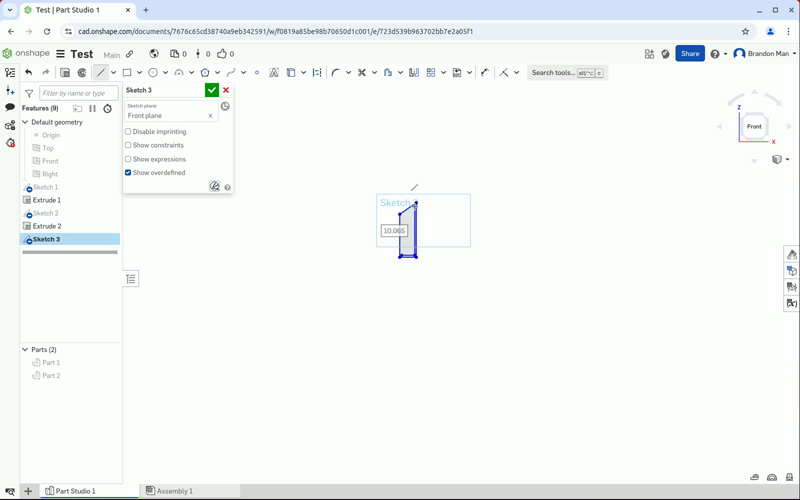
key_down(shift)
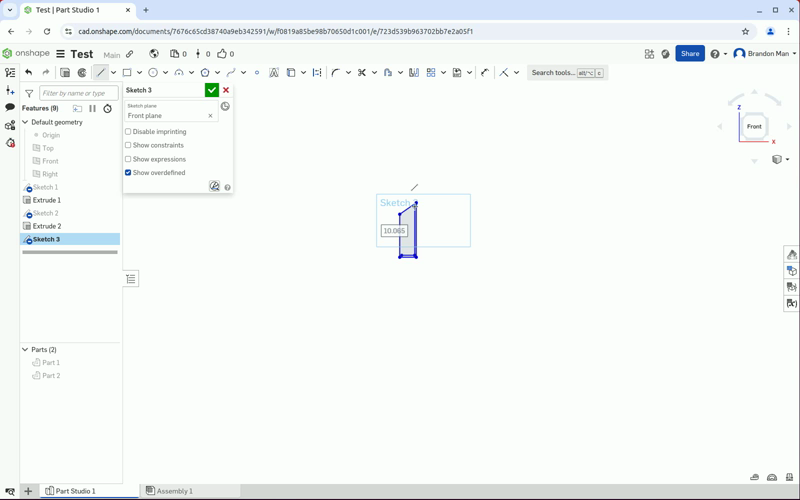
mouse_move(444, 206)
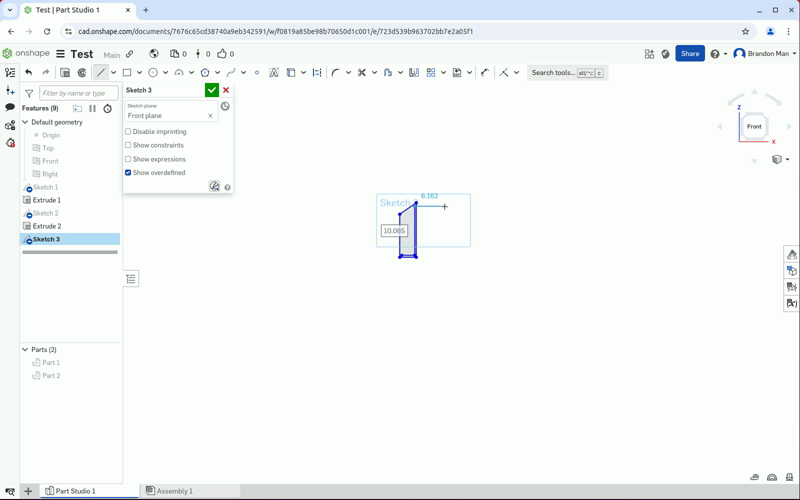
mouse_move(401, 214)
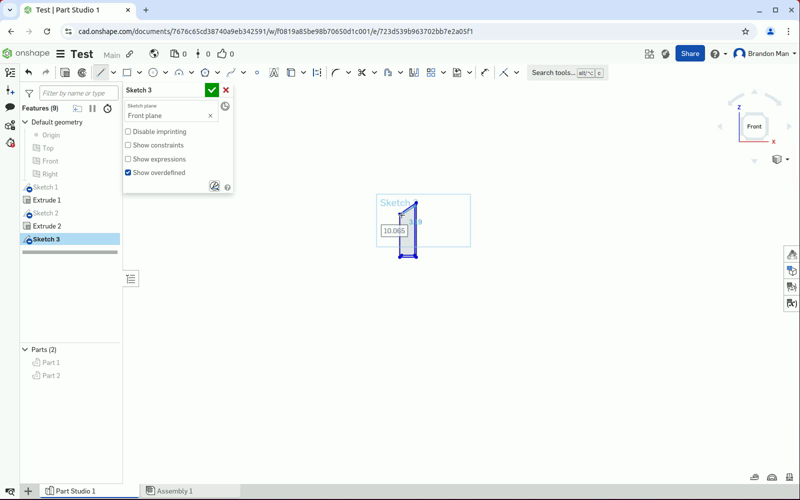
scroll(6)
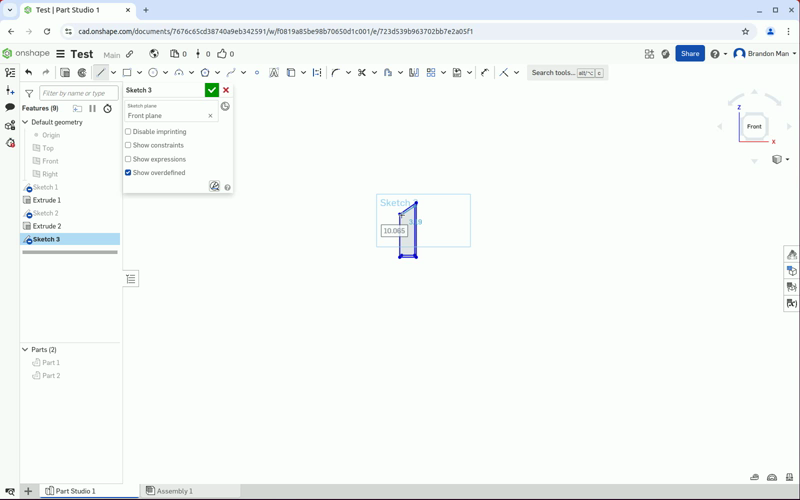
scroll(6)
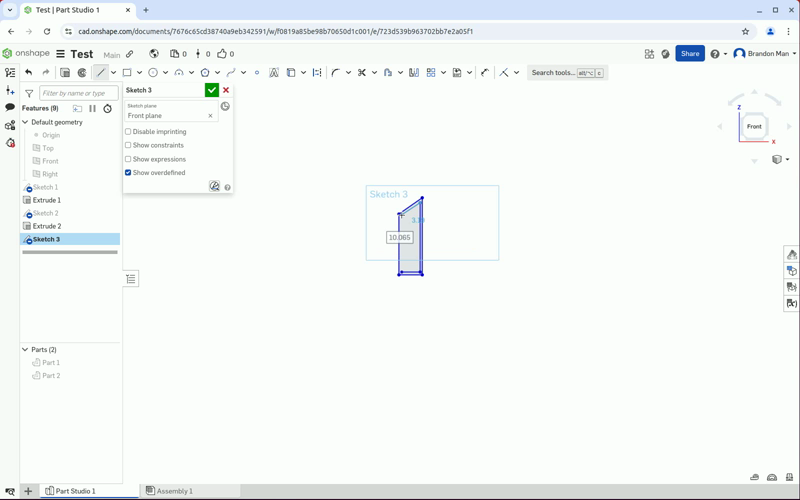
scroll(6)
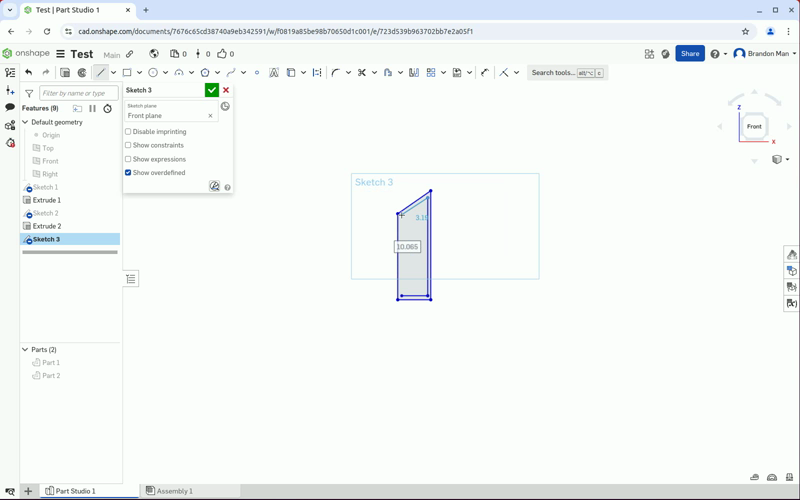
scroll(6)
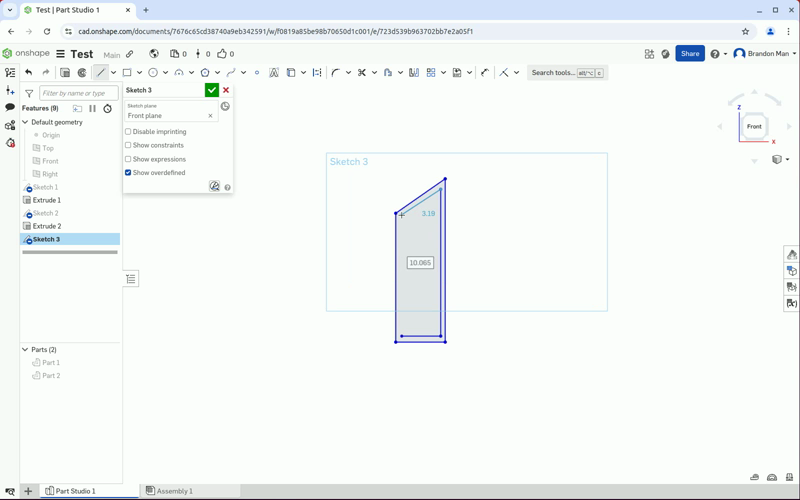
scroll(6)
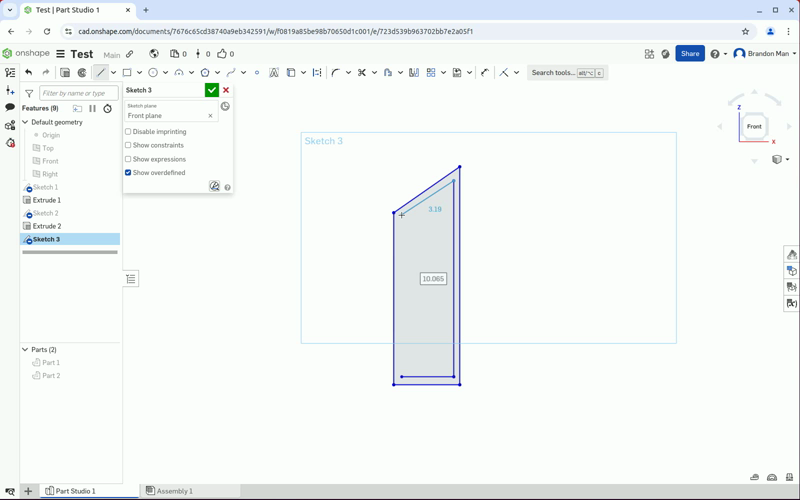
scroll(6)
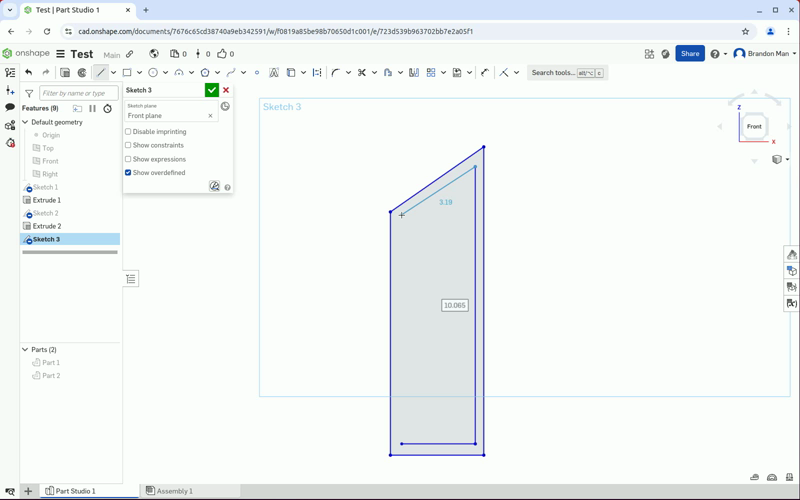
scroll(6)
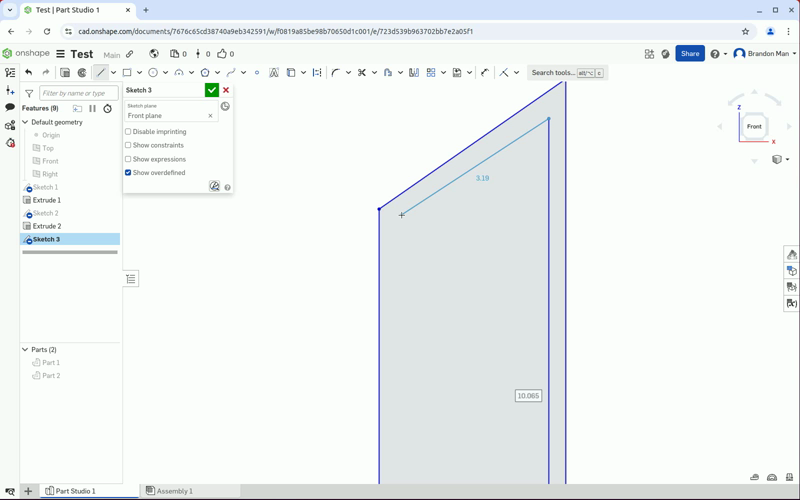
click(401, 214)
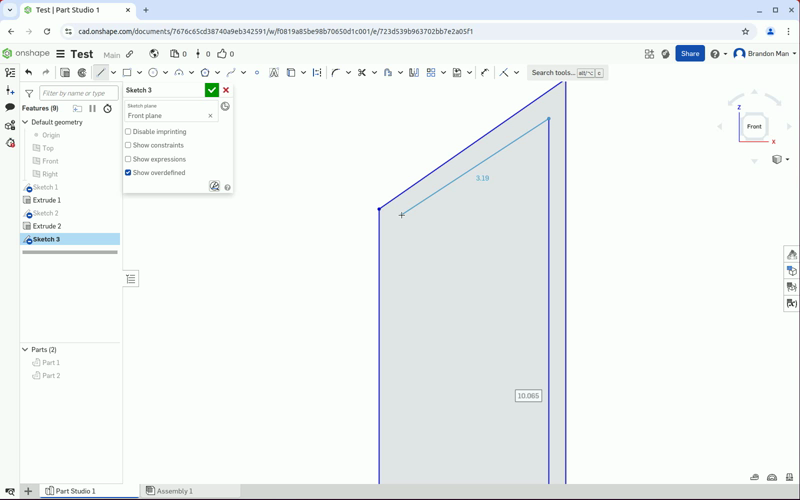
scroll(-6)
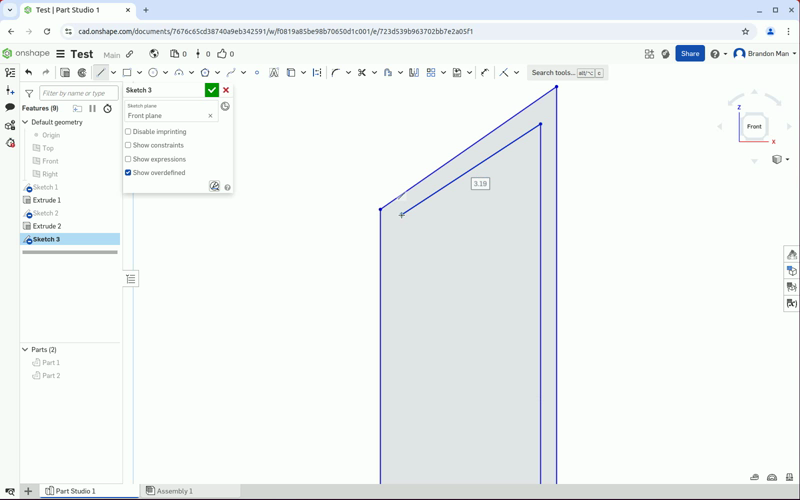
scroll(-6)
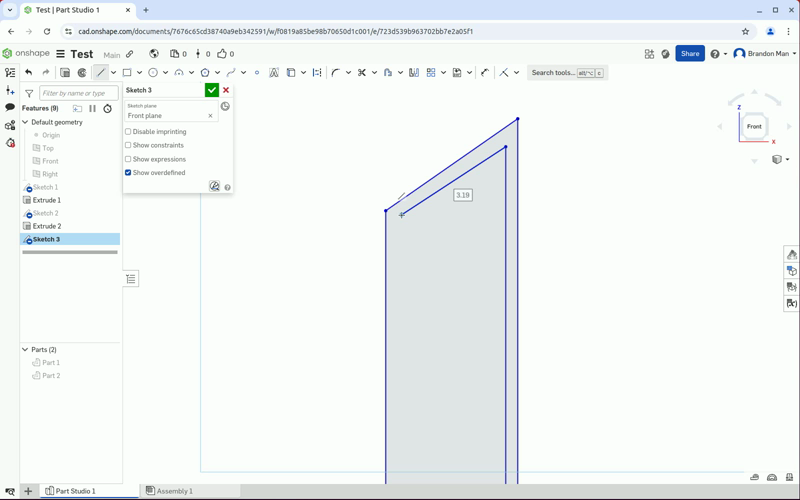
scroll(-6)
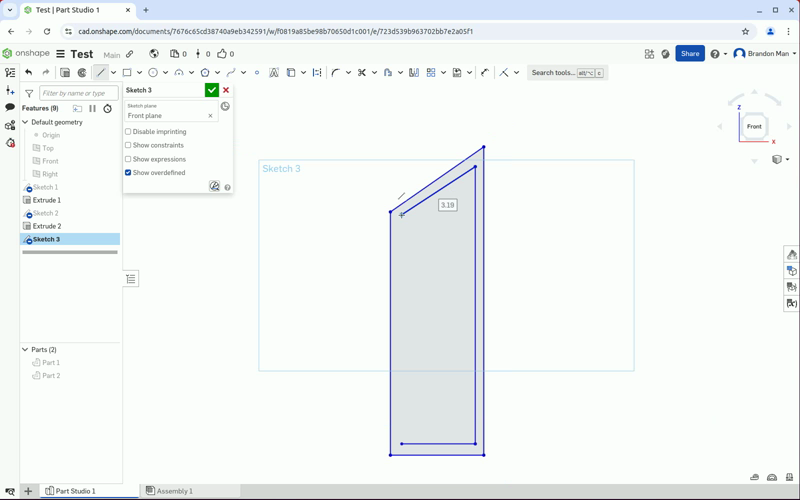
scroll(-6)
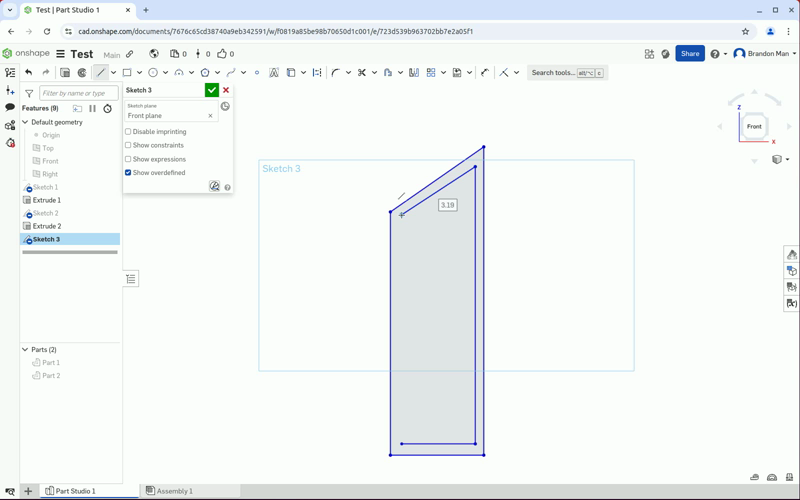
scroll(-6)
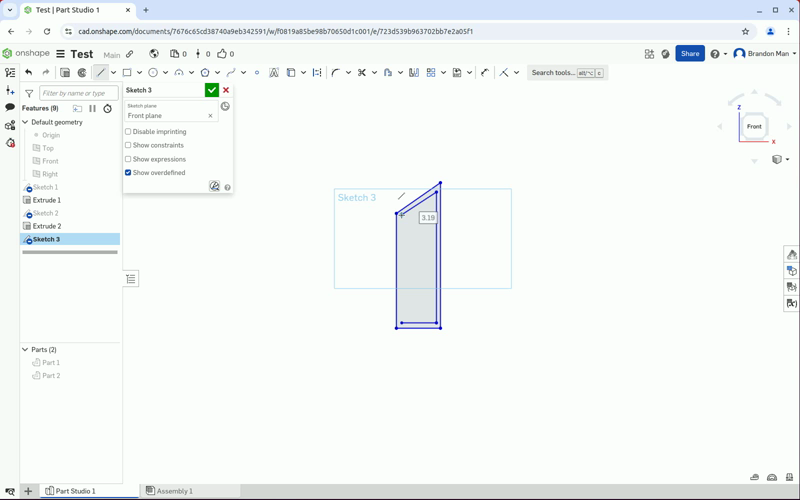
scroll(-6)
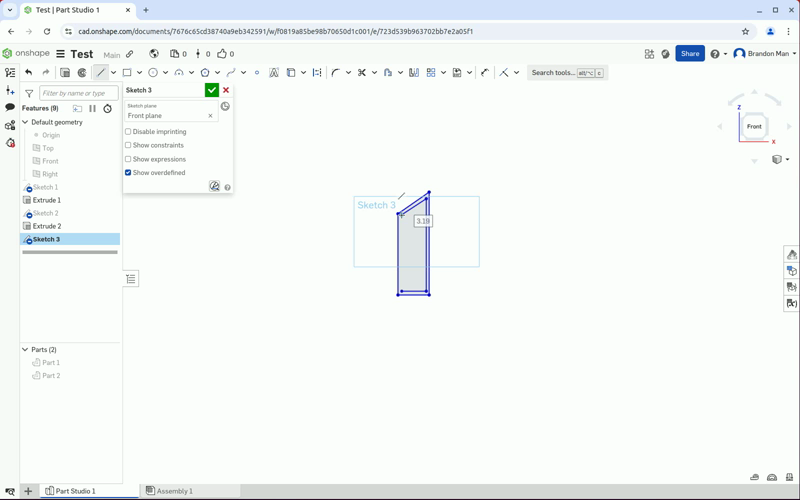
scroll(-6)
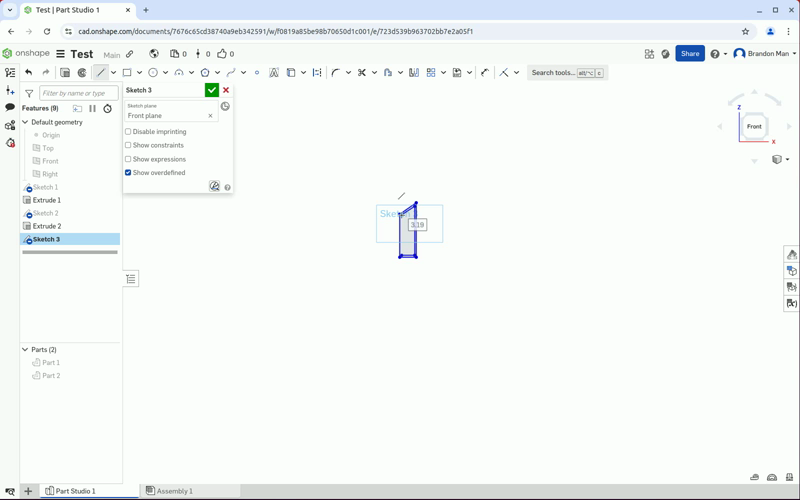
key_up(shift)
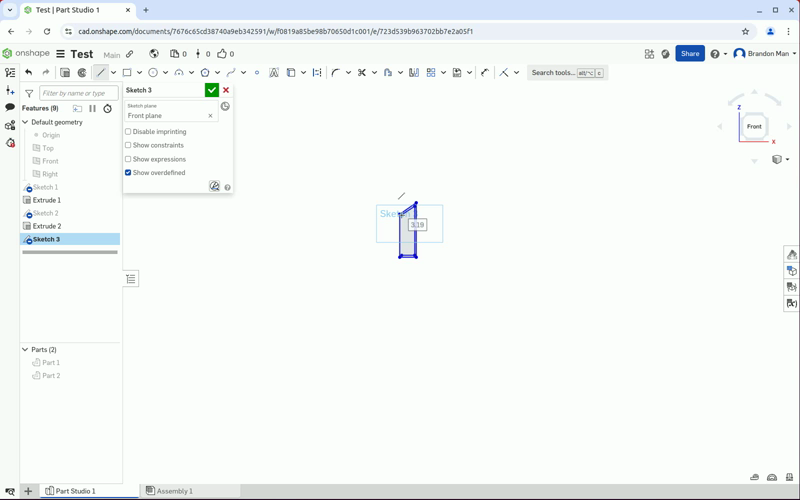
mouse_move(431, 214)
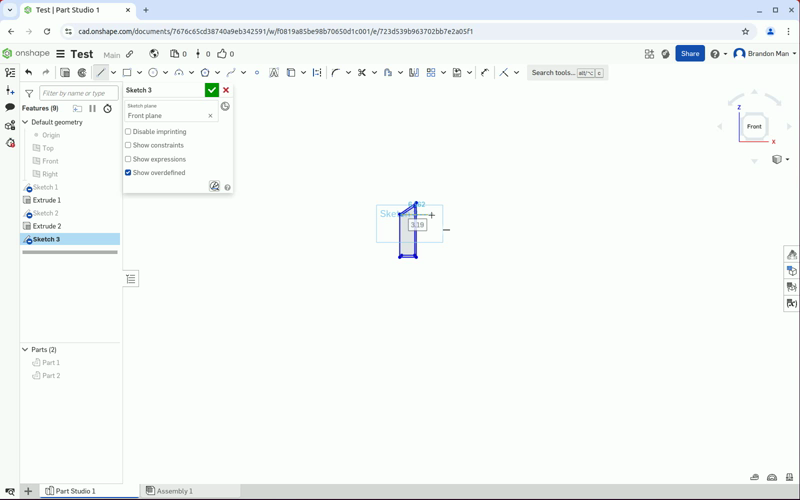
key_down(shift)
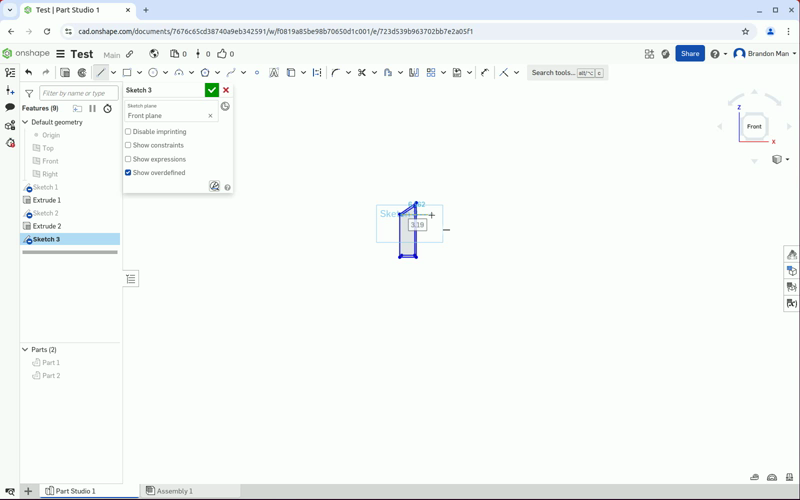
mouse_move(401, 255)
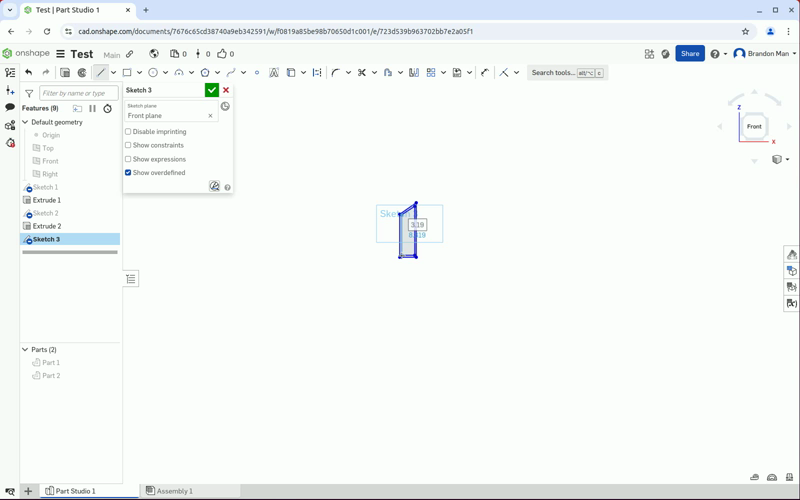
scroll(6)
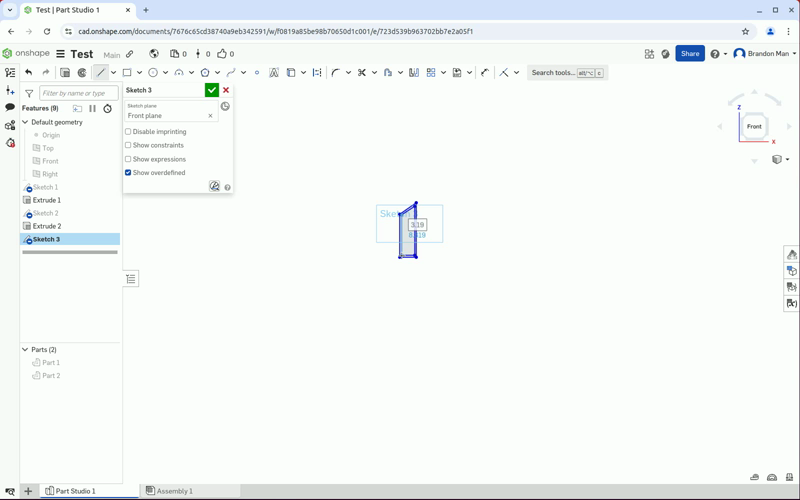
scroll(6)
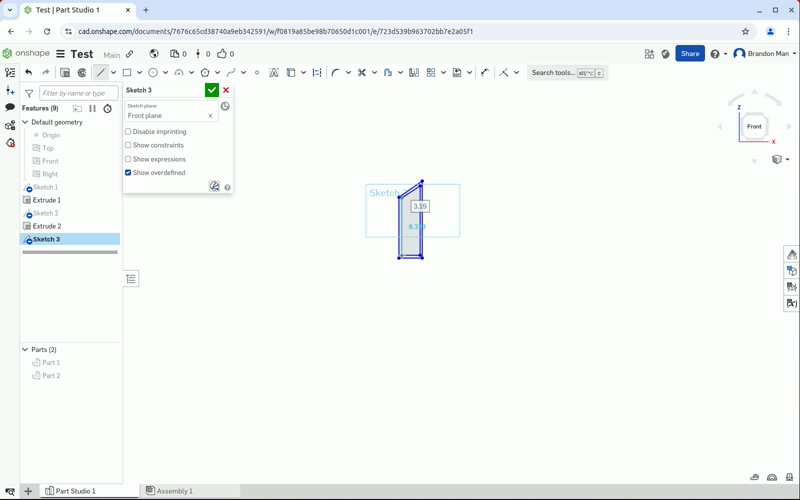
scroll(6)
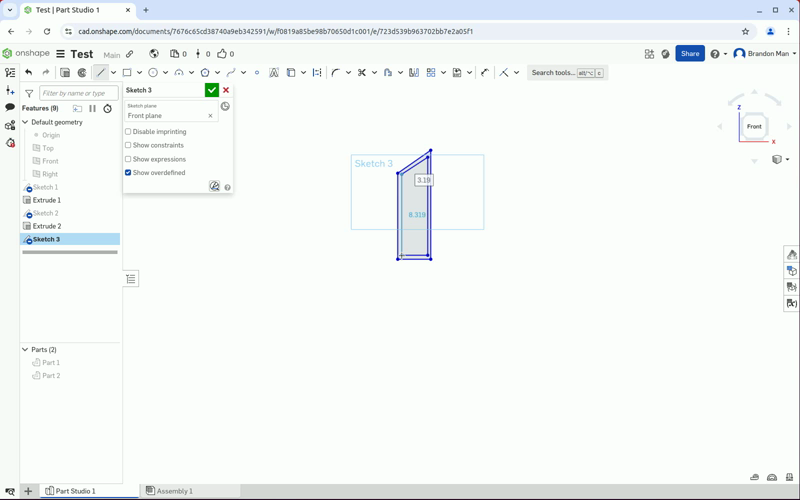
scroll(6)
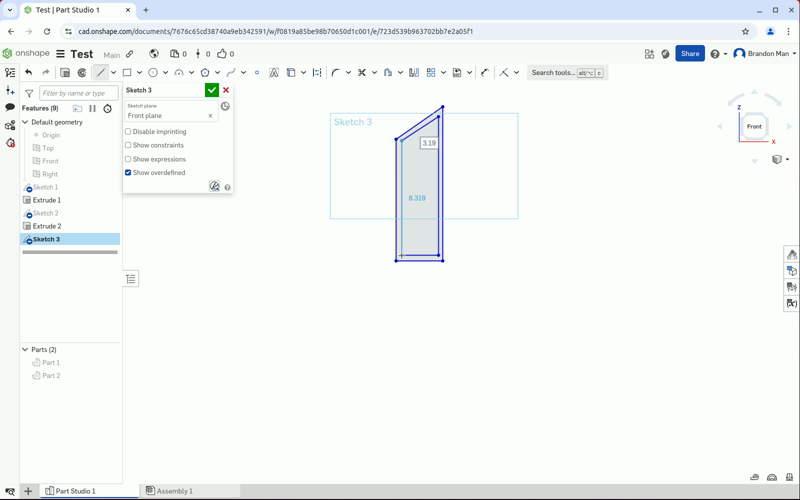
scroll(6)
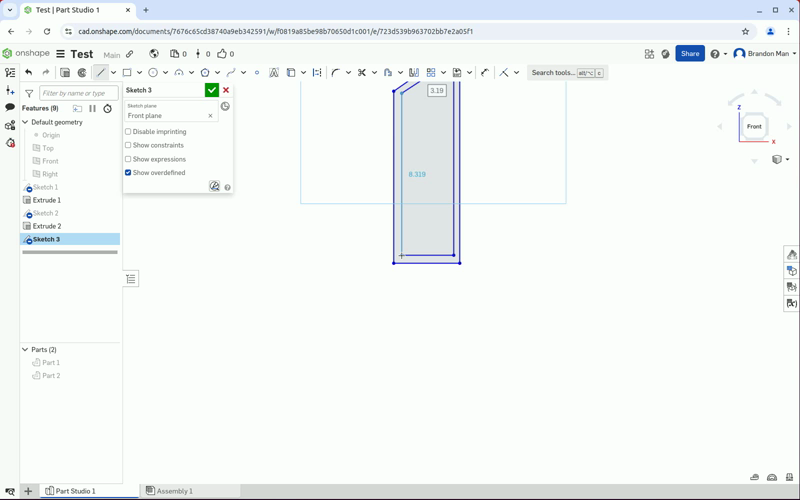
scroll(6)
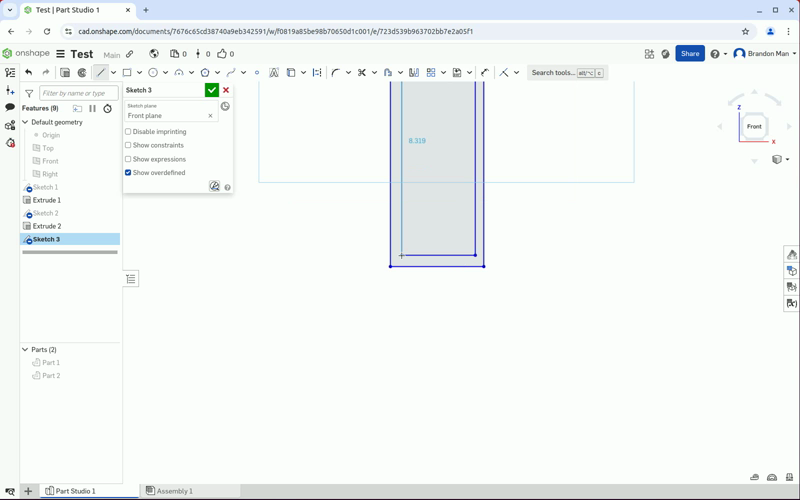
scroll(6)
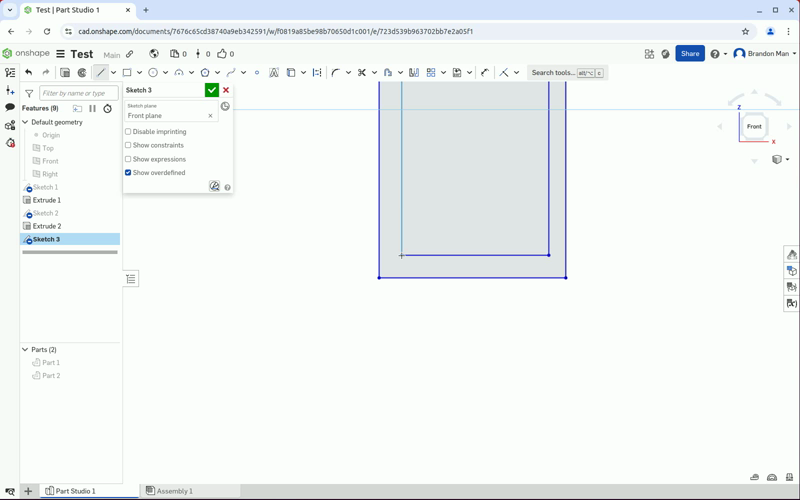
key_up(shift)
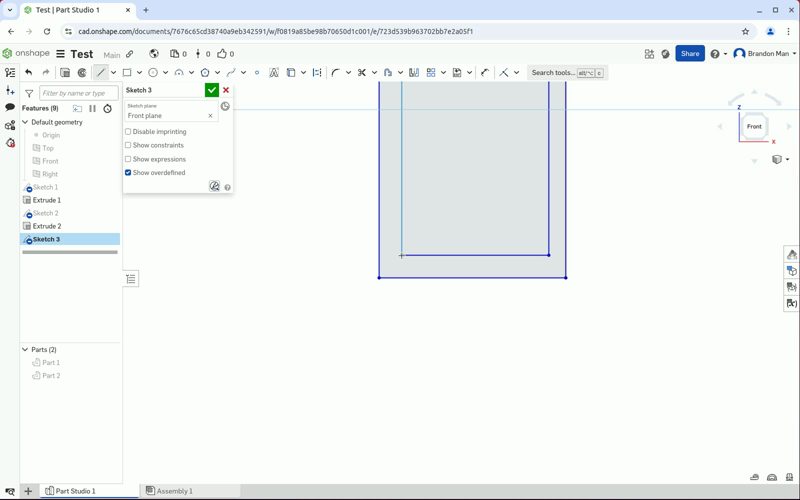
click(401, 255)
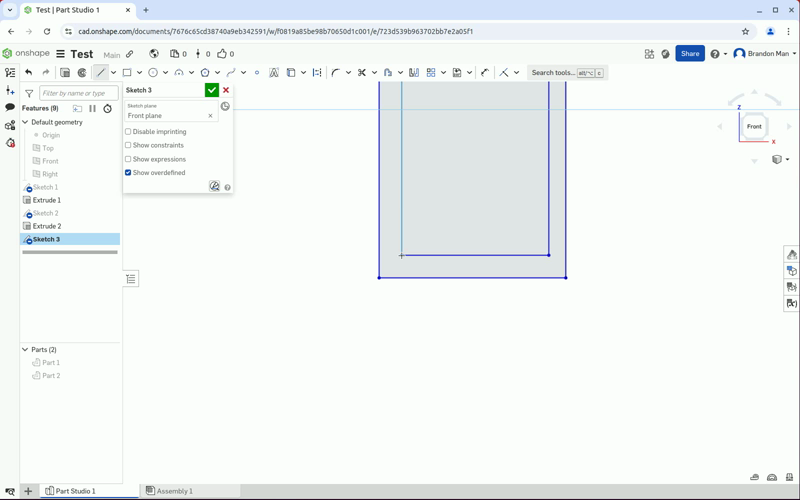
scroll(-6)
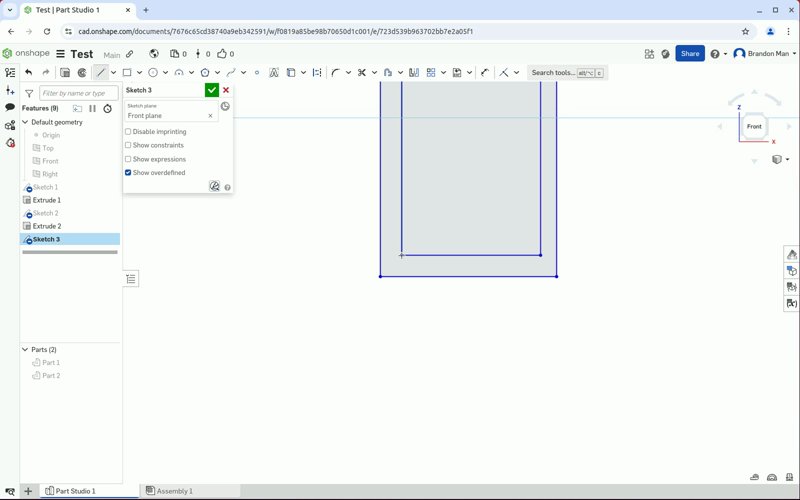
scroll(-6)
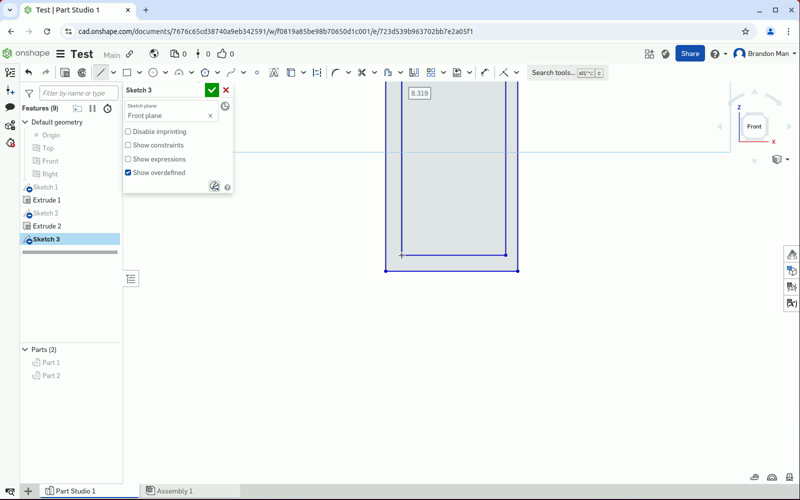
scroll(-6)
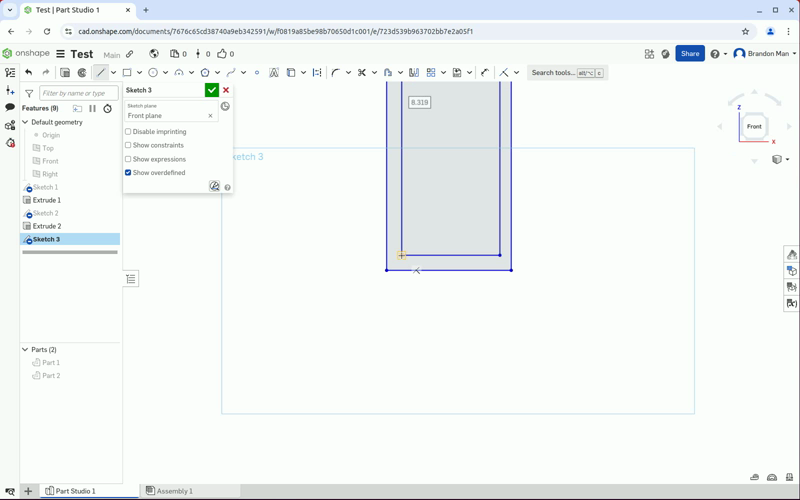
scroll(-6)
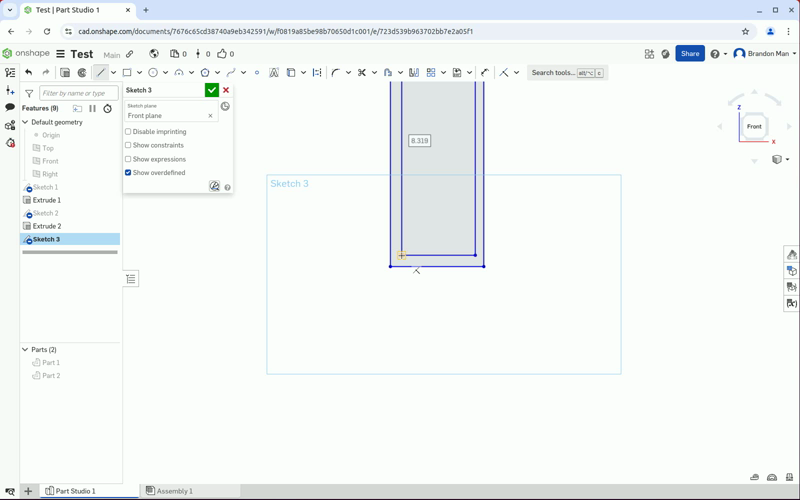
scroll(-6)
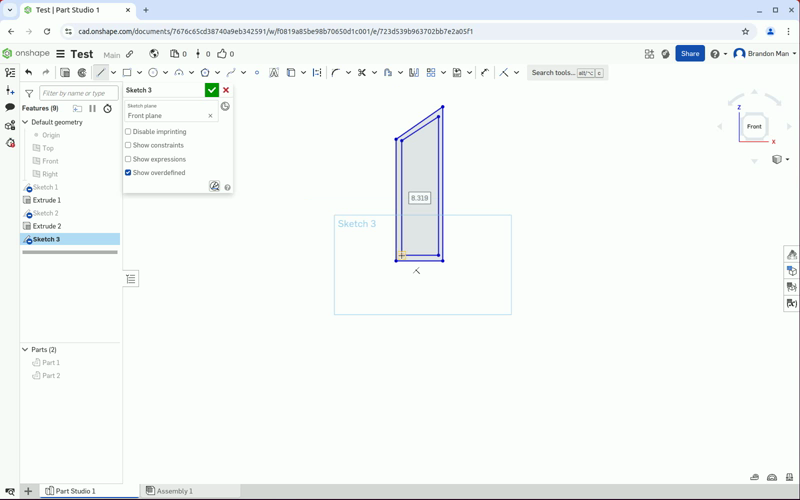
scroll(-6)
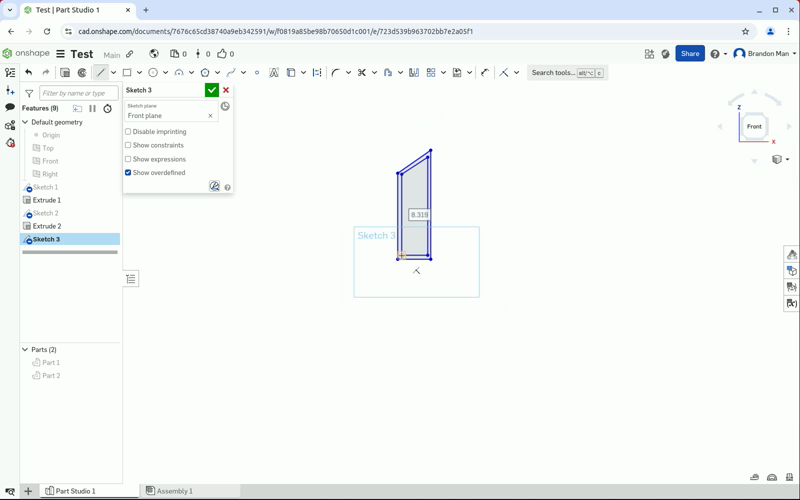
scroll(-6)
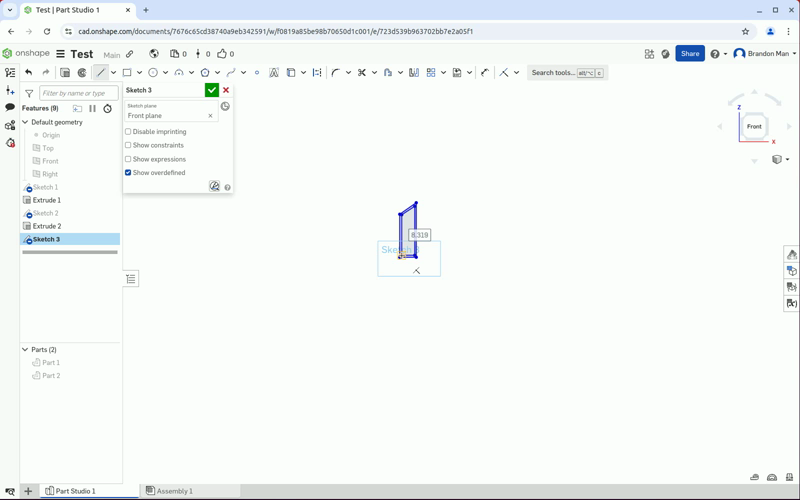
key(esc)
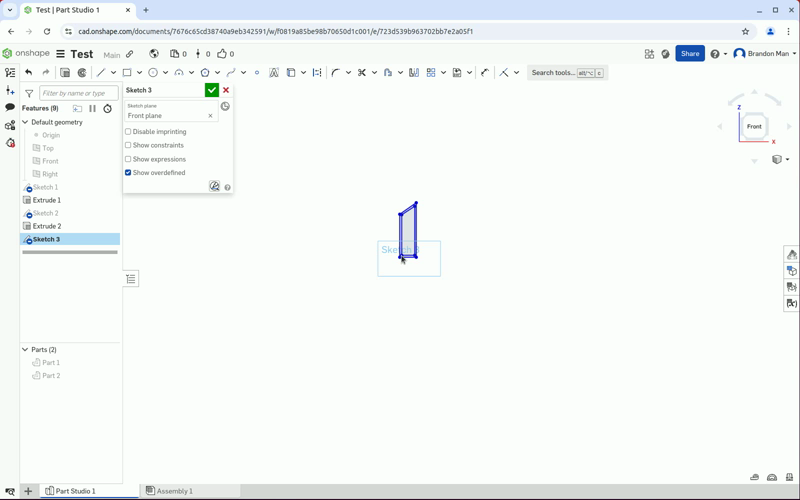
mouse_move(415, 203)
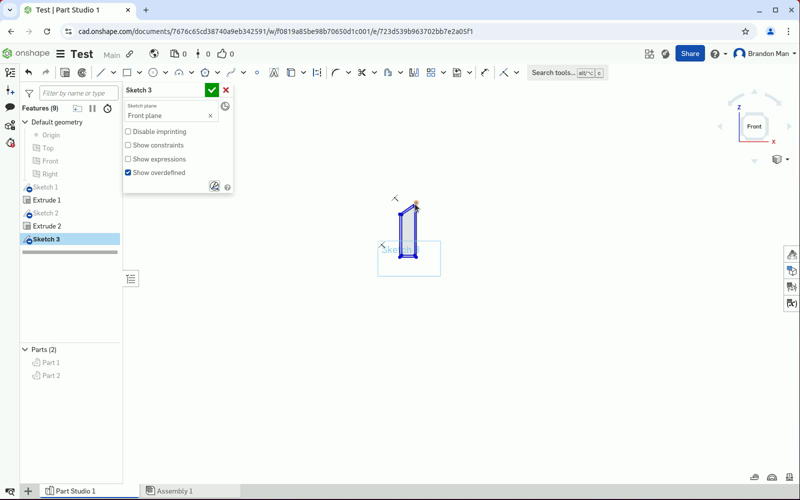
scroll(6)
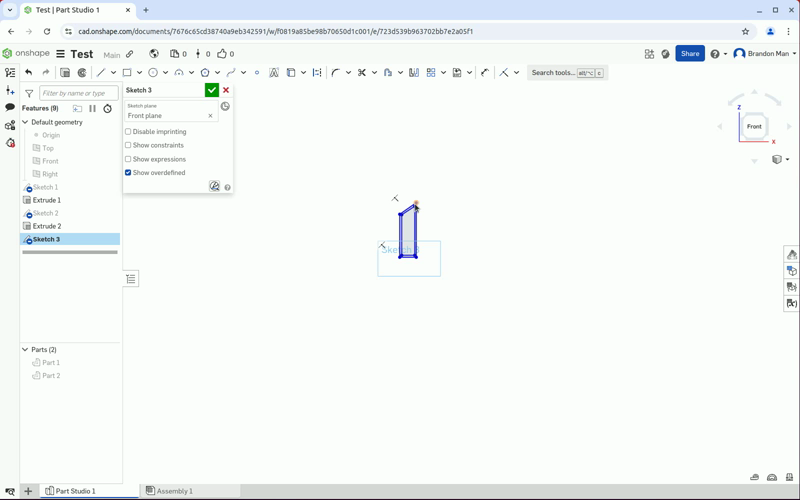
scroll(6)
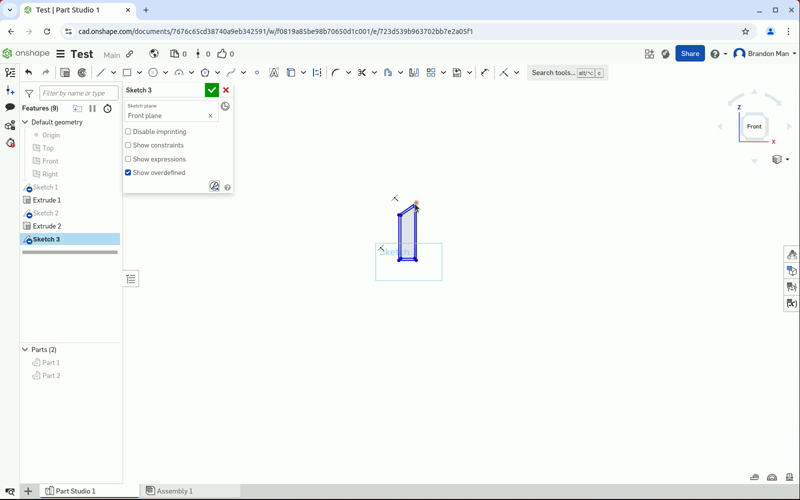
scroll(6)
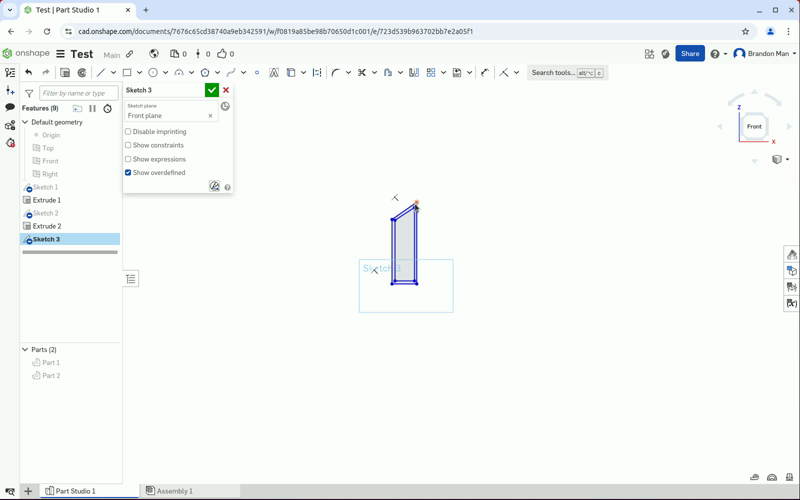
scroll(6)
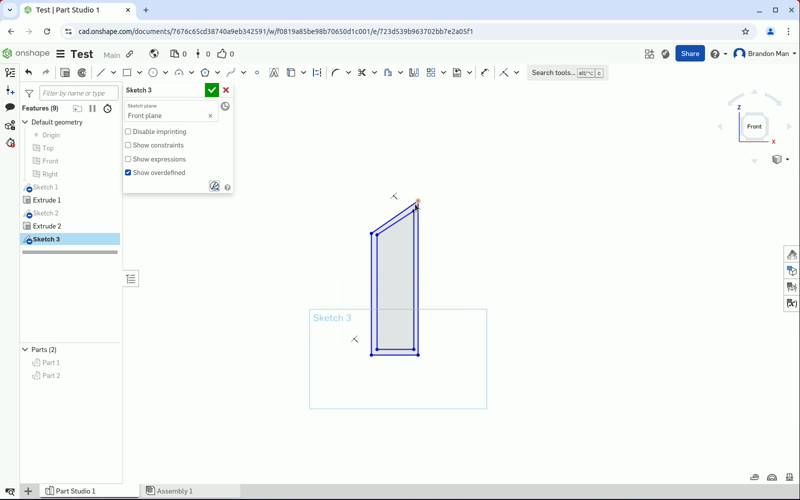
scroll(6)
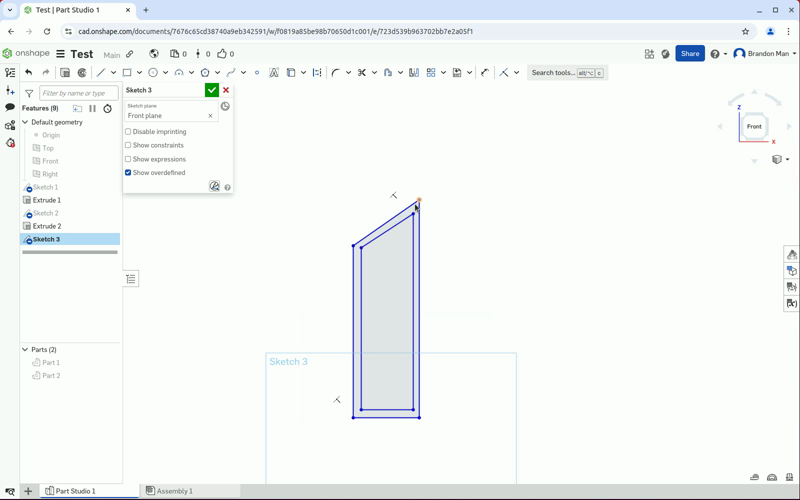
scroll(6)
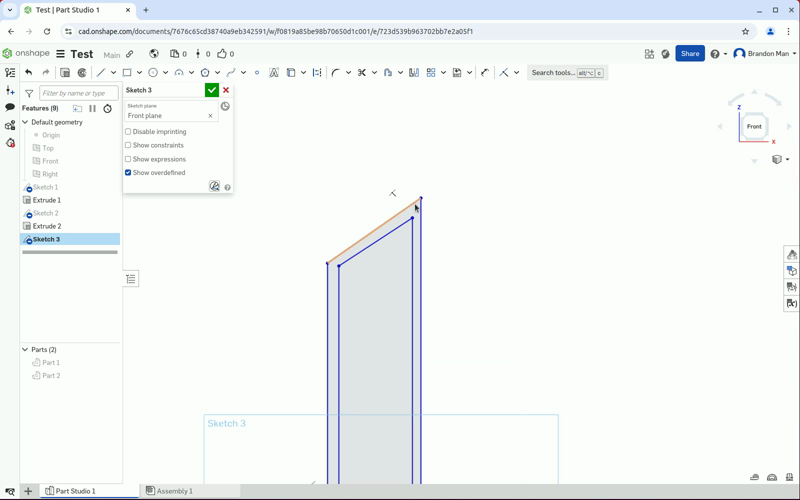
scroll(6)
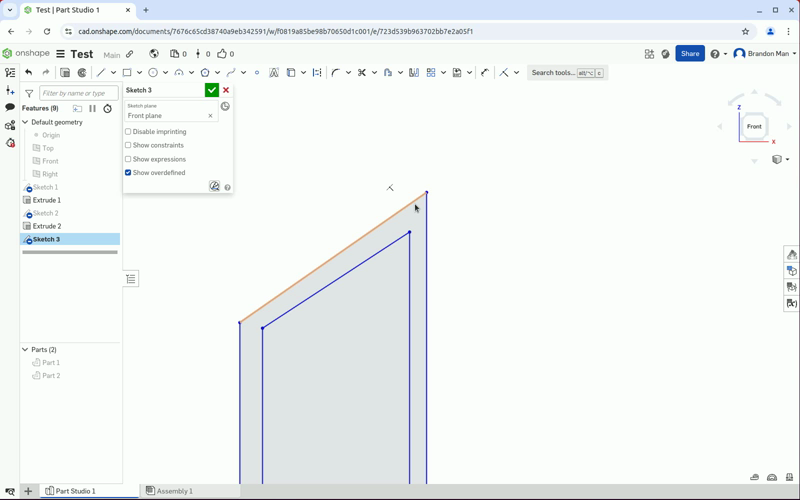
click(415, 203)
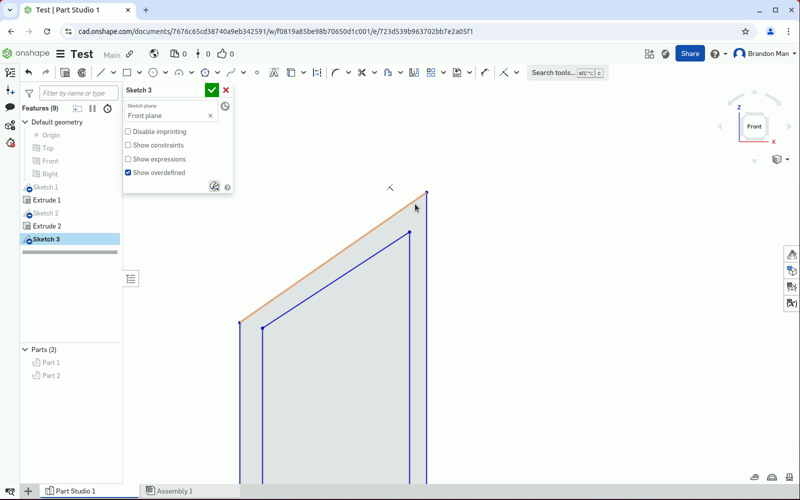
scroll(-6)
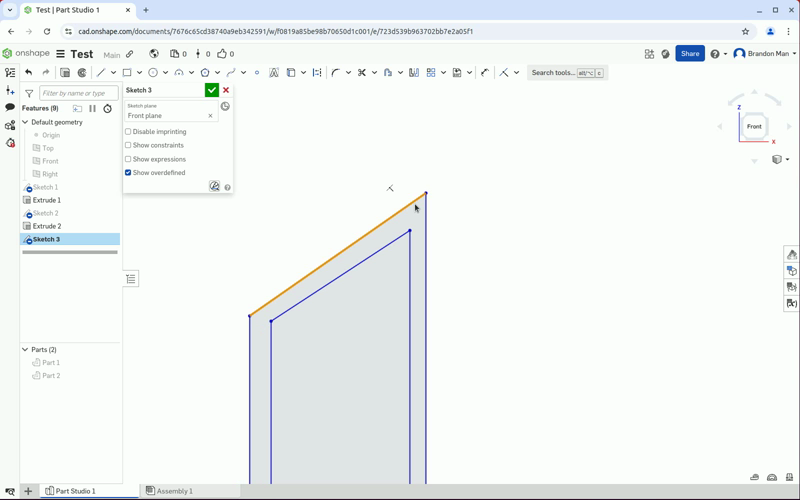
scroll(-6)
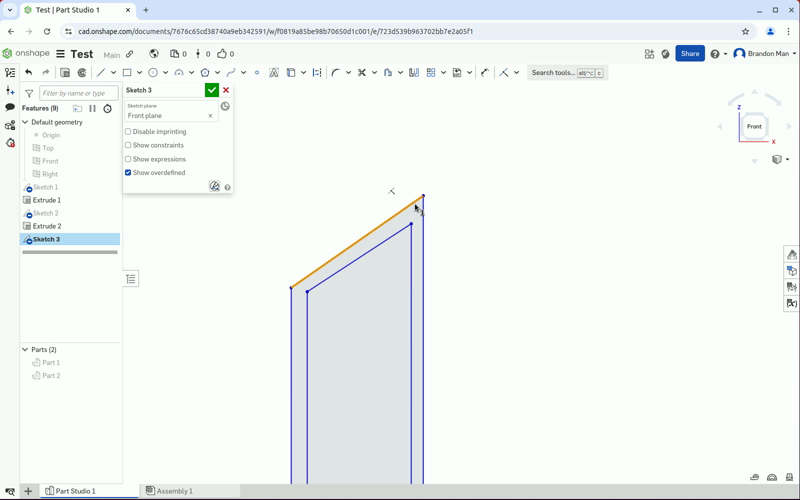
scroll(-6)
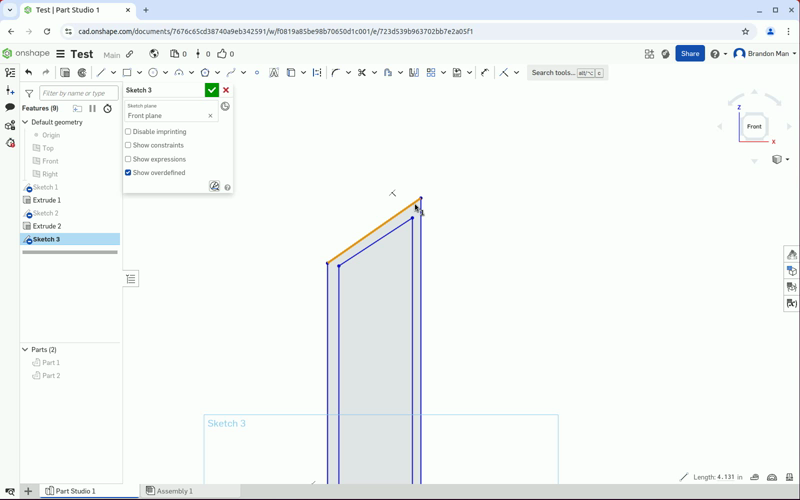
scroll(-6)
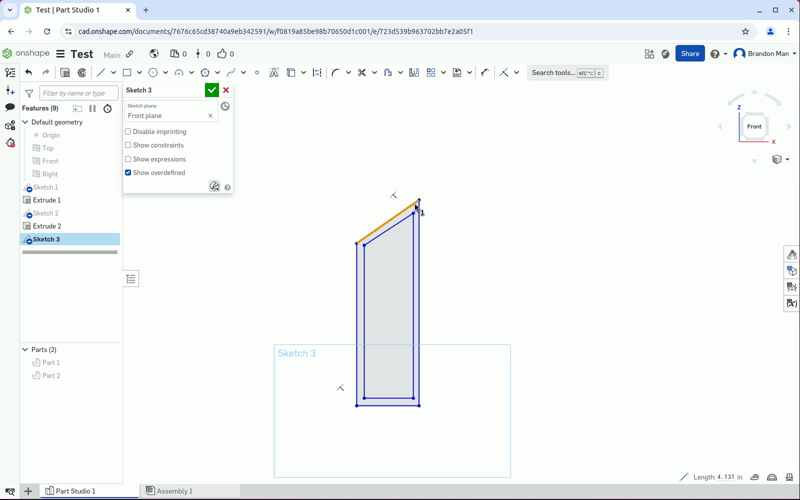
scroll(-6)
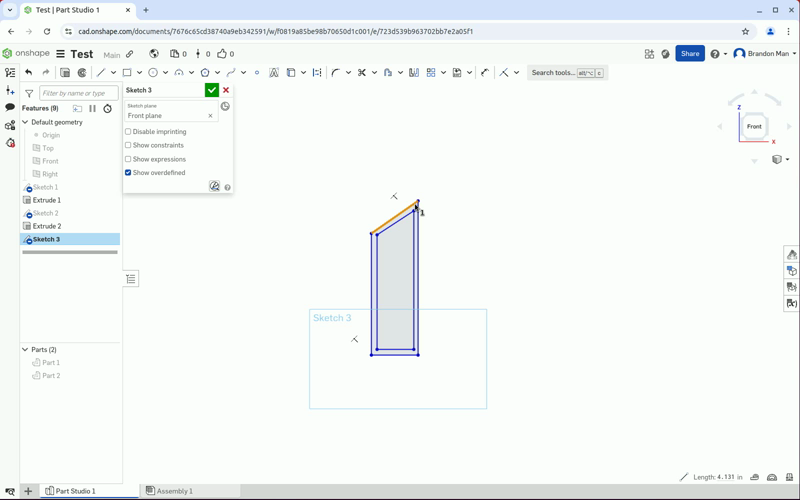
scroll(-6)
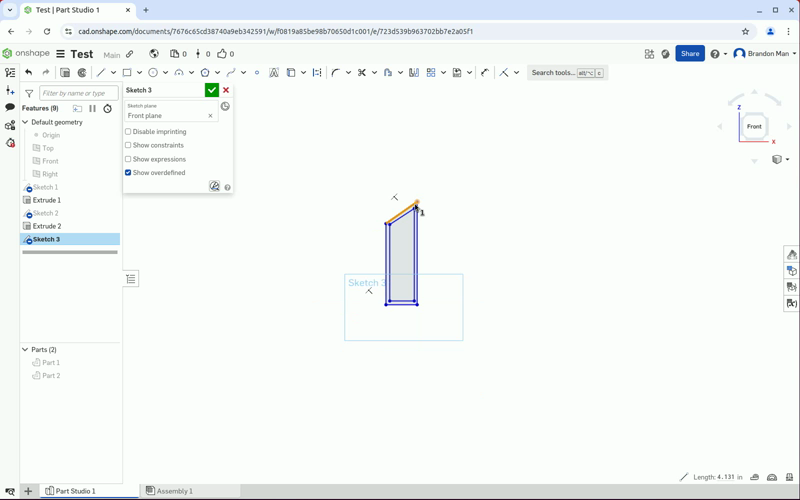
scroll(-6)
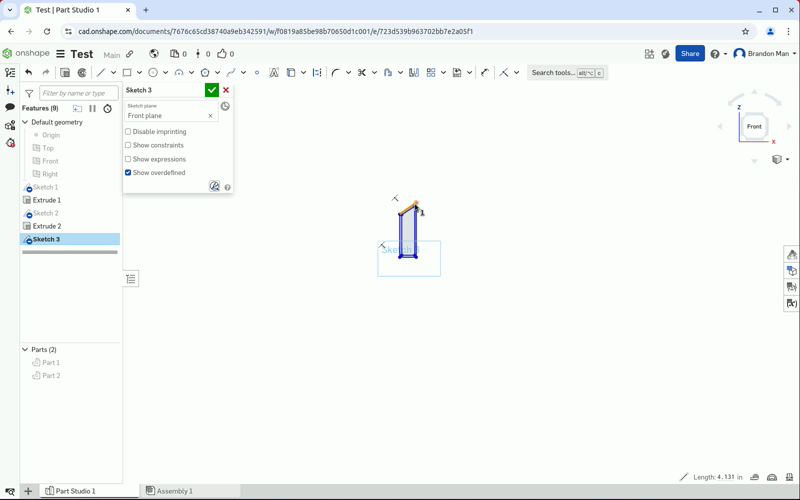
mouse_move(73, 352)
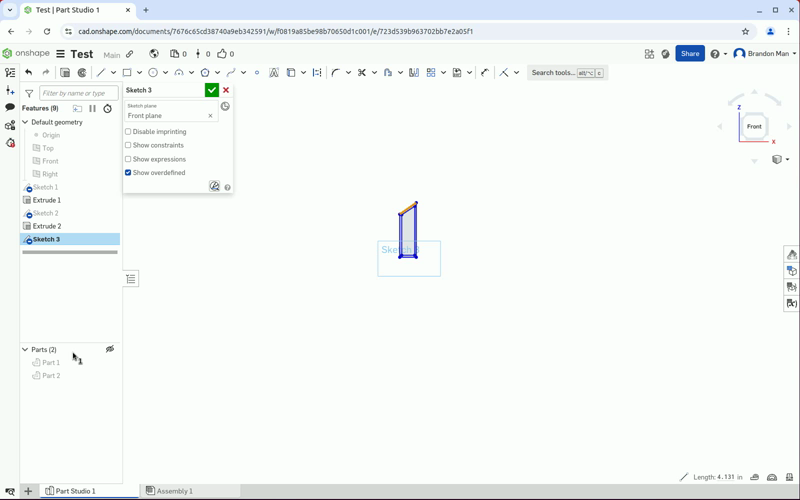
key(shift+y)
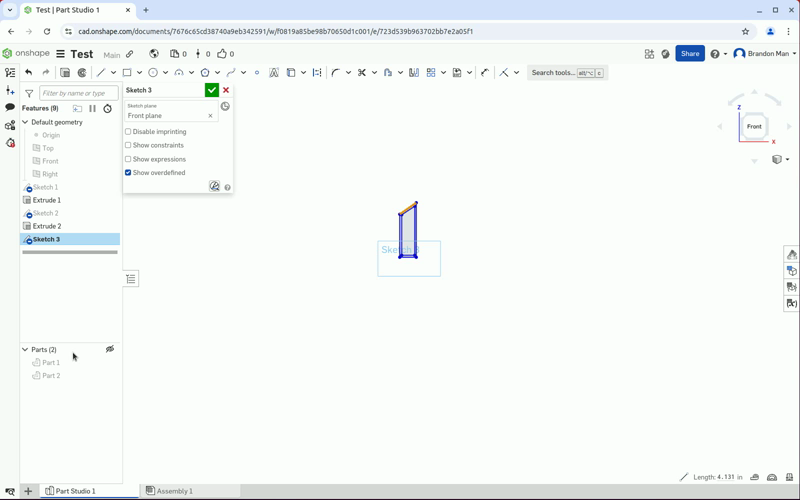
key(shift+e)
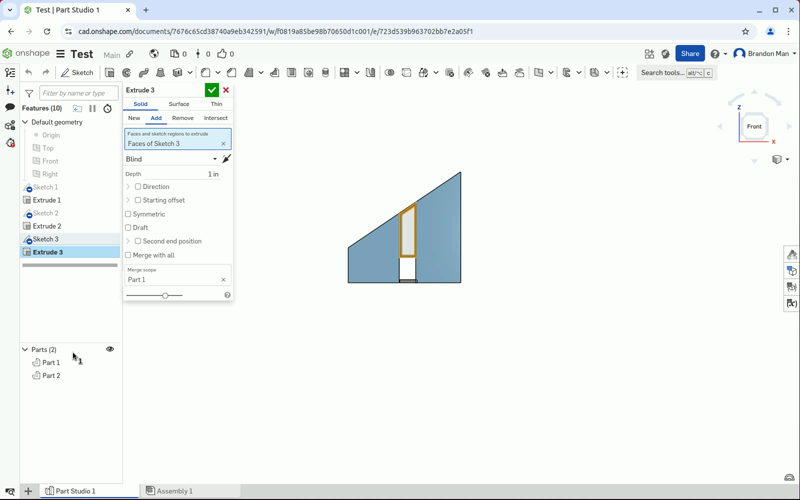
mouse_move(143, 106)
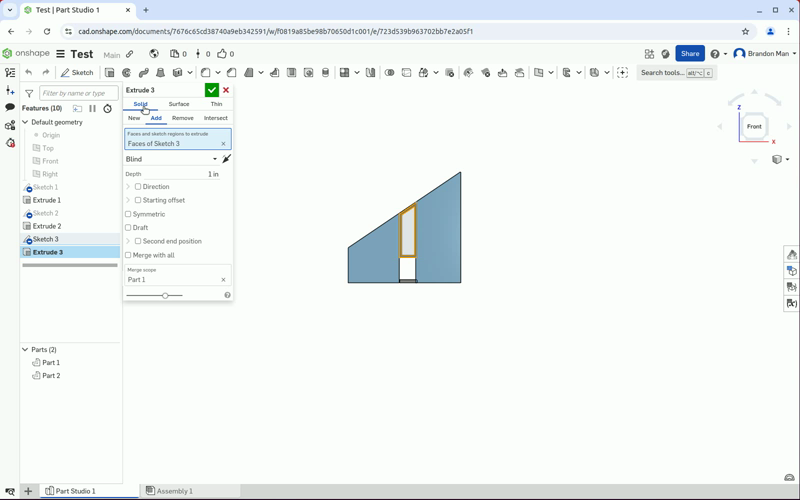
click(143, 106)
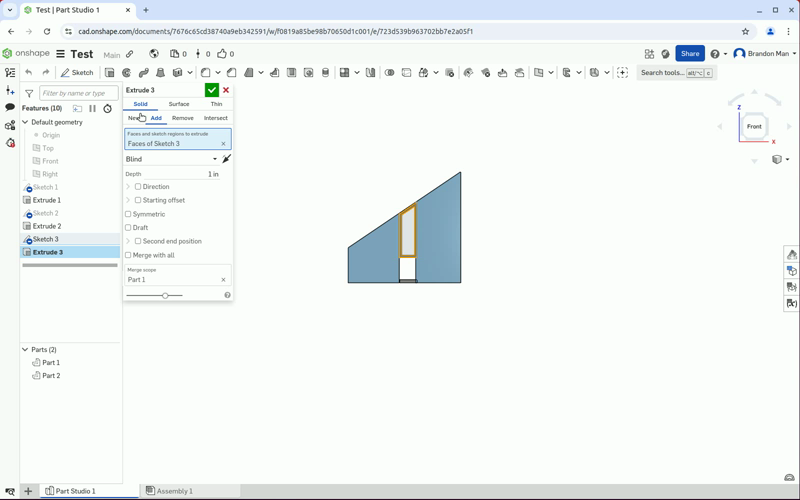
mouse_move(137, 120)
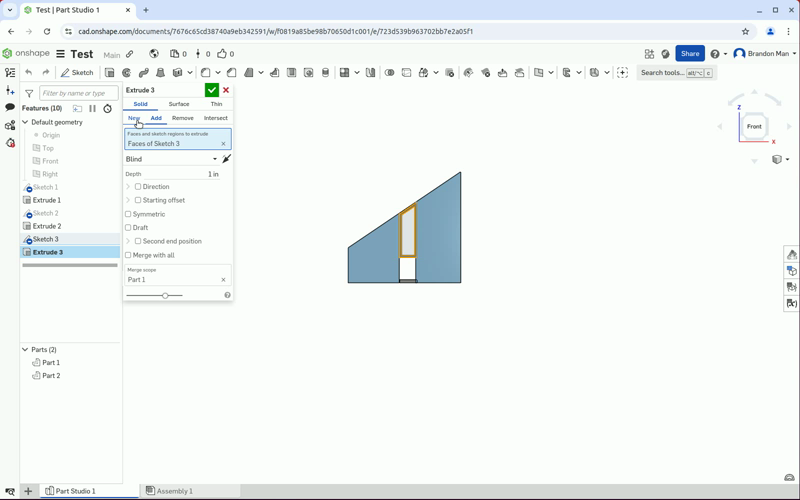
click(137, 120)
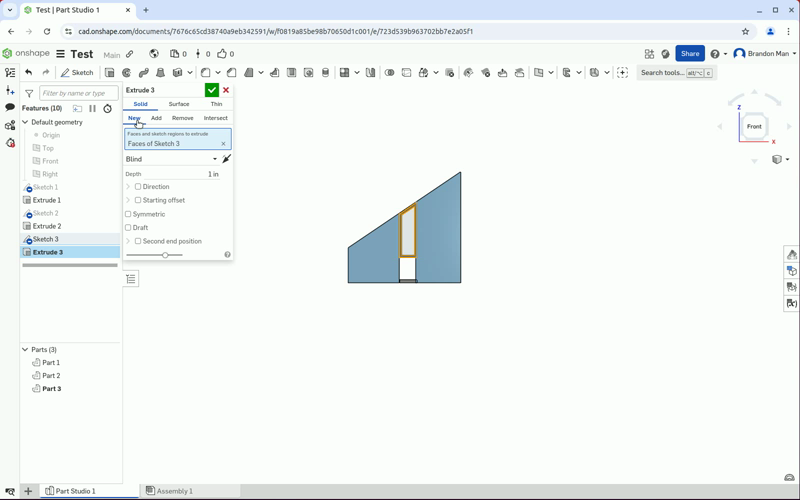
key(tab, 4)
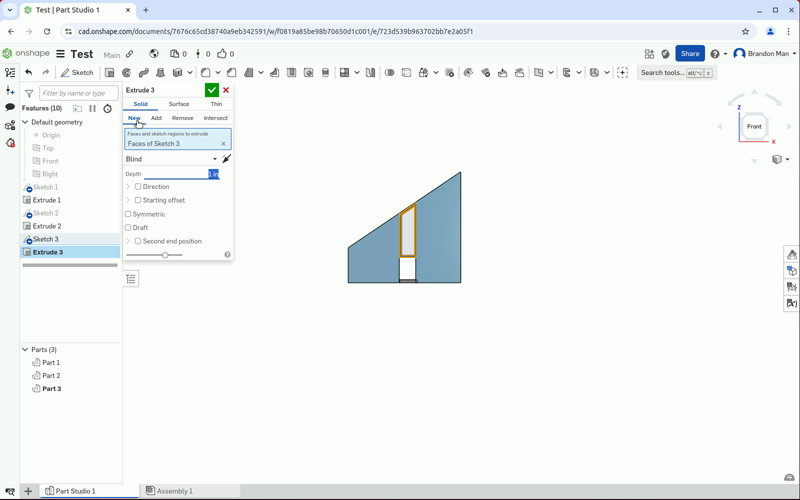
text(0.481)
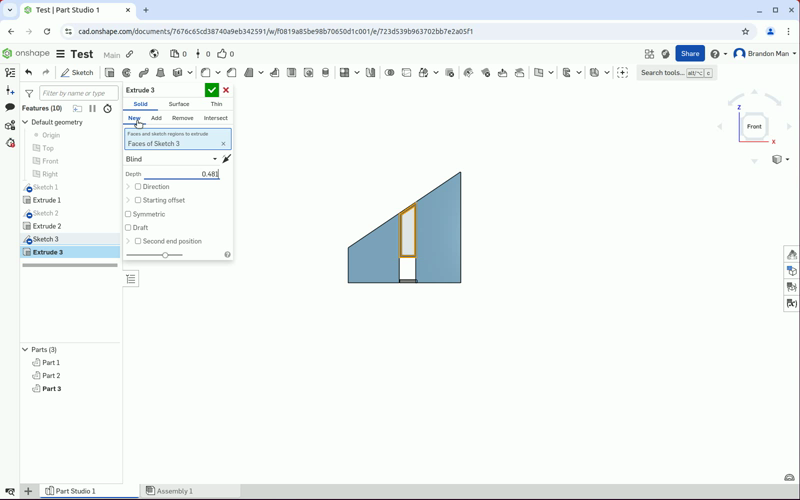
key(enter)
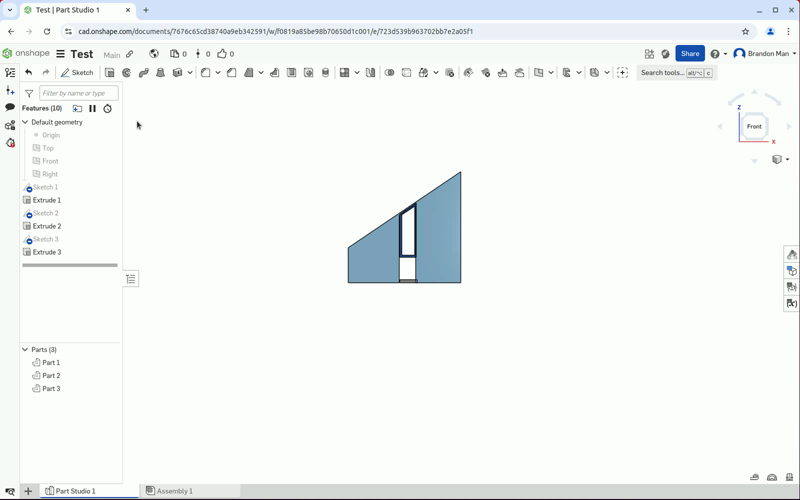
key(shift+h)
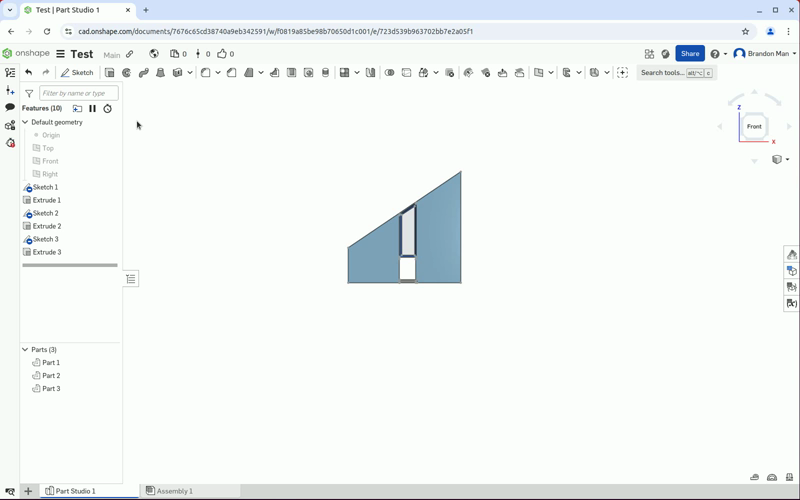
key(shift+h)
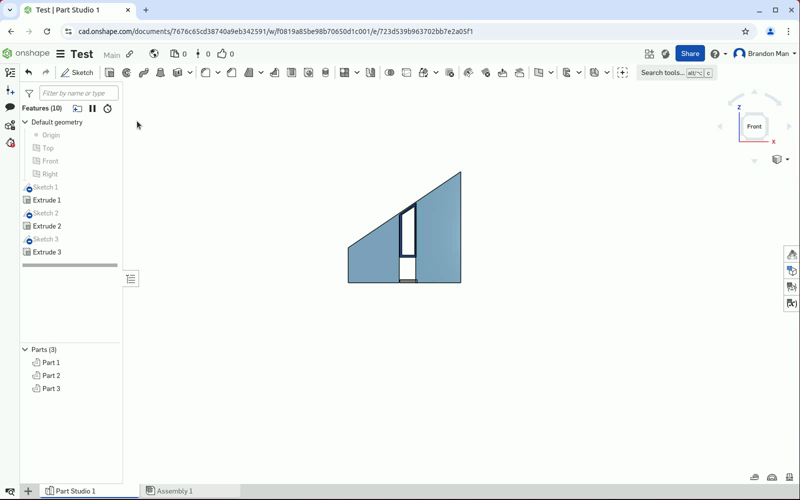
mouse_move(73, 189)
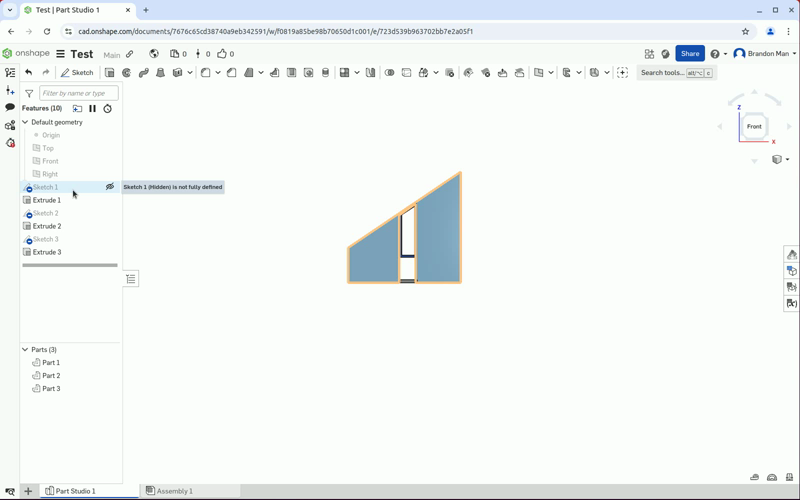
click(73, 189)
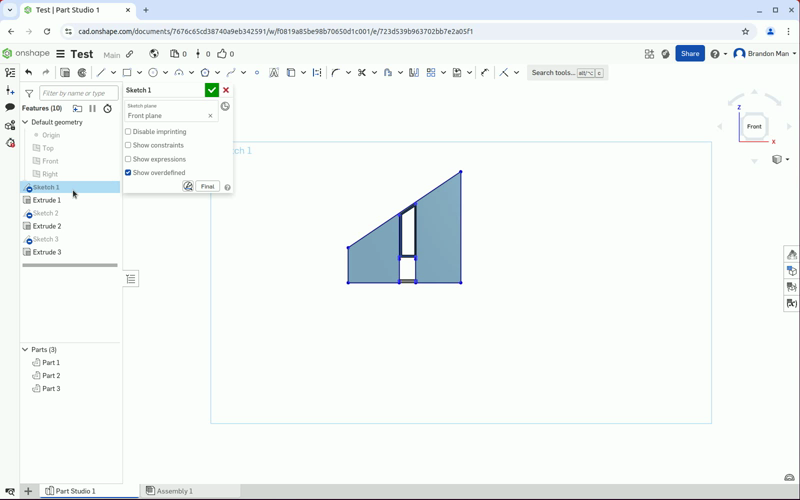
mouse_move(229, 92)
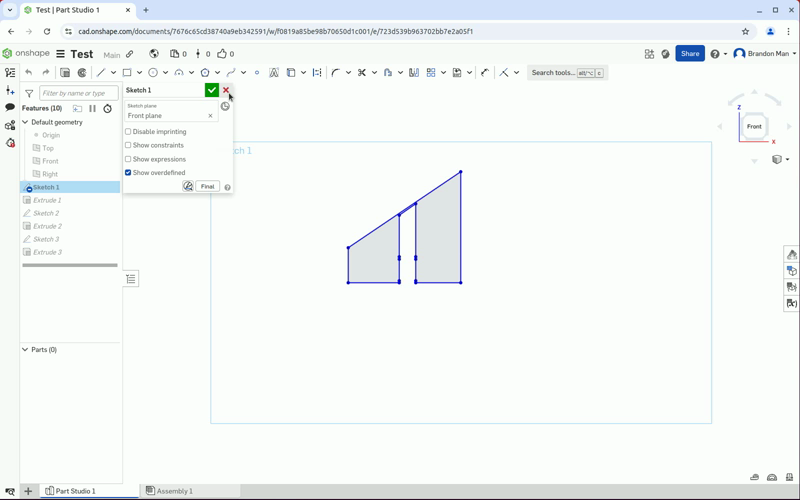
click(229, 92)
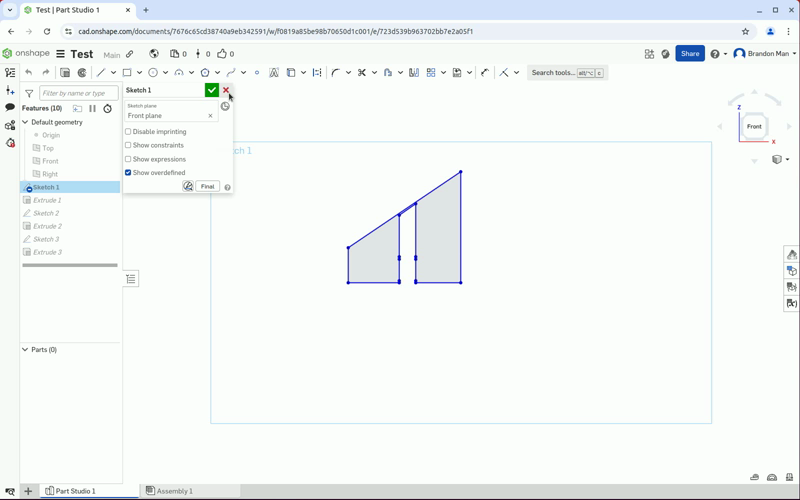
key(shift+s)
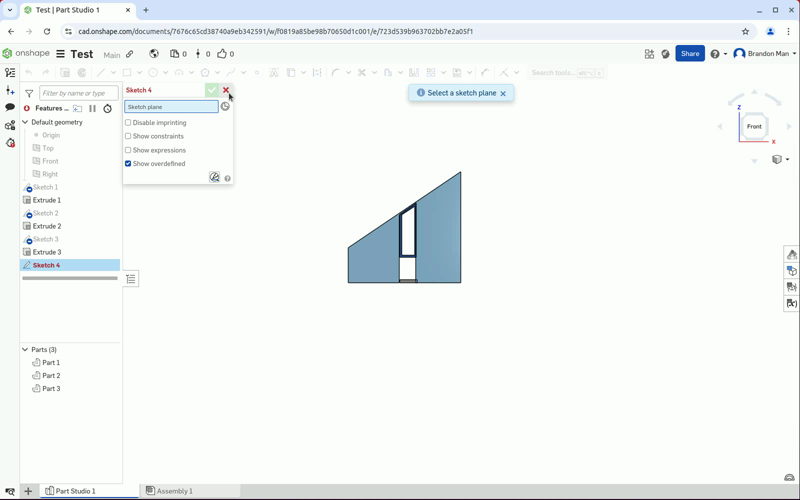
mouse_move(73, 163)
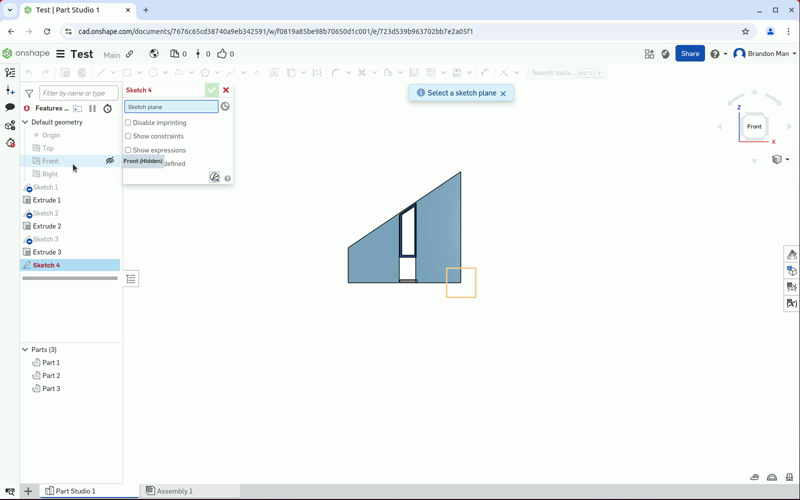
click(73, 163)
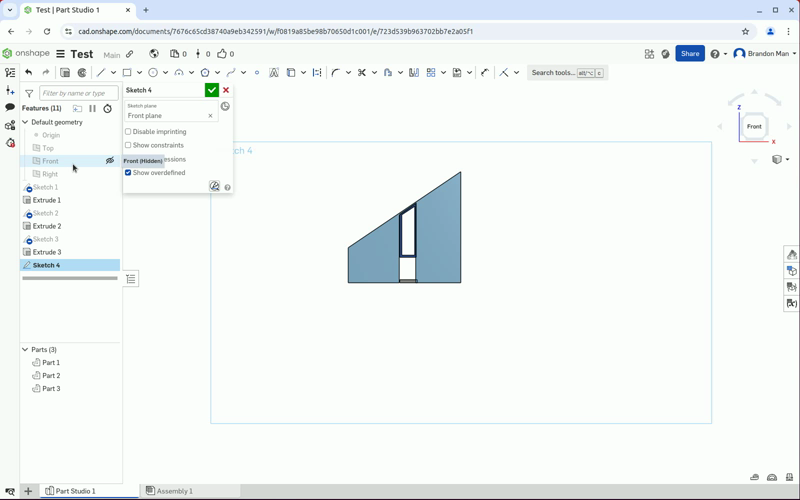
mouse_move(73, 352)
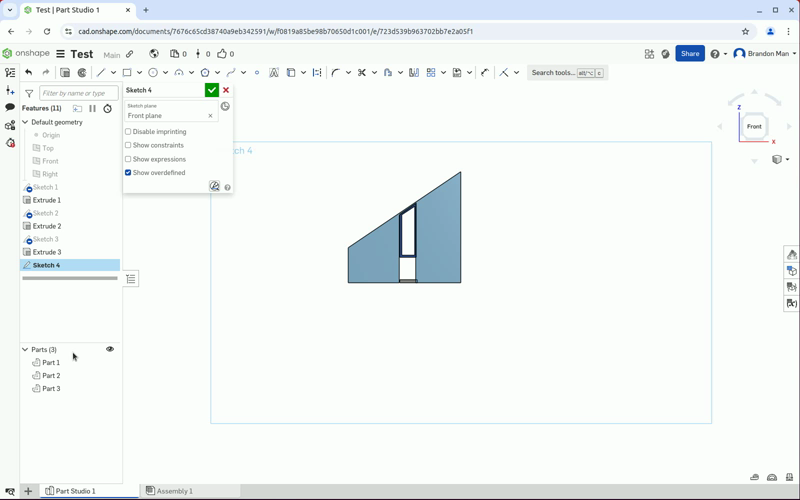
key(y)
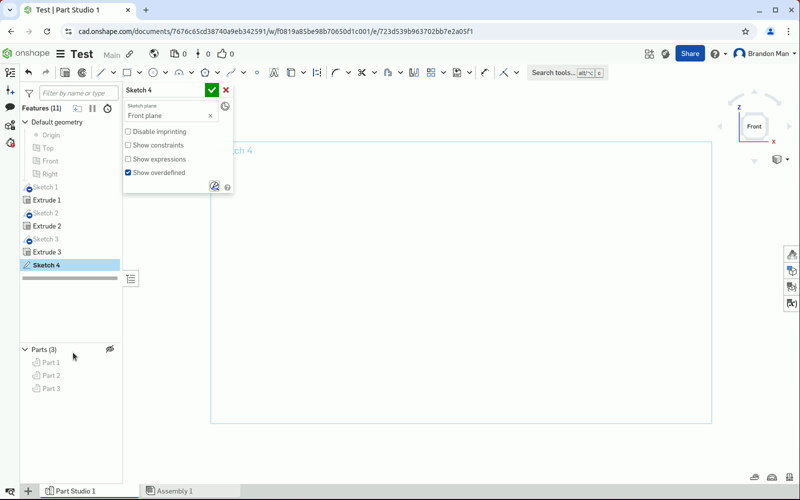
key(l)
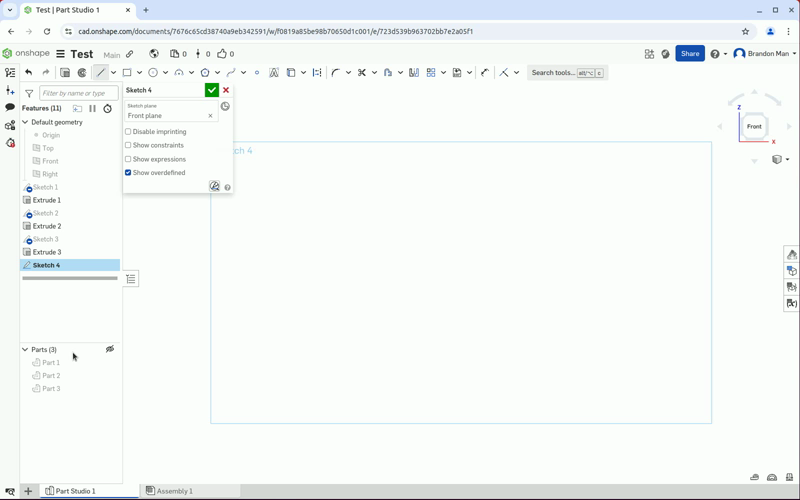
key_down(shift)
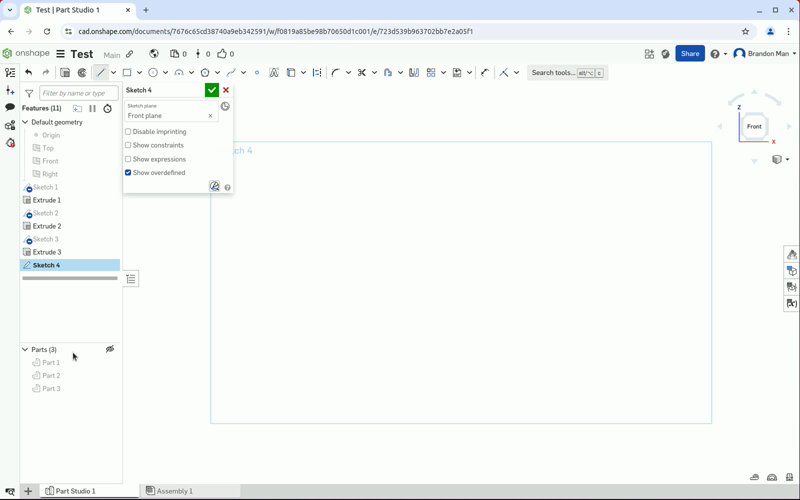
mouse_move(399, 280)
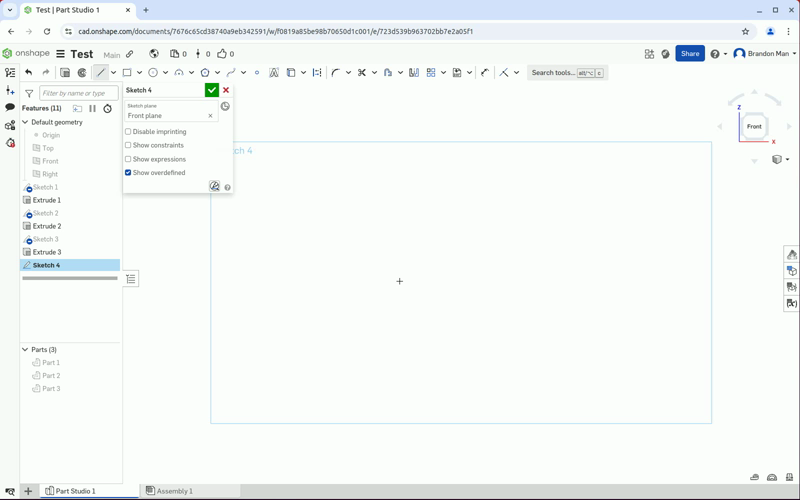
click(399, 280)
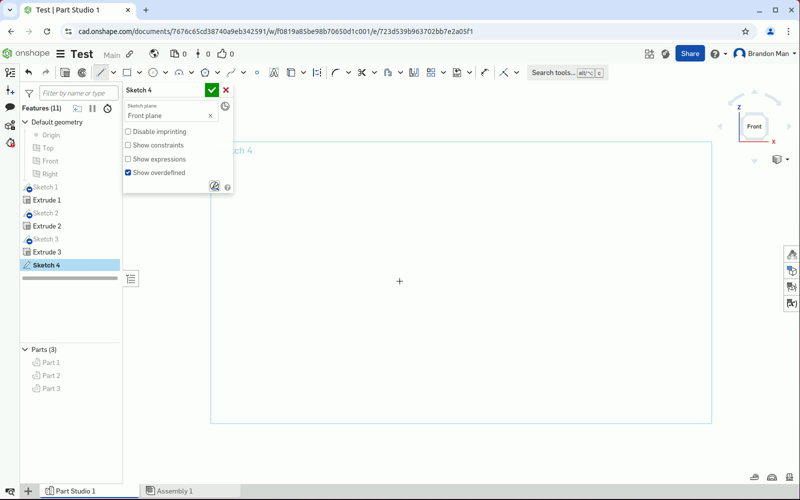
key_up(shift)
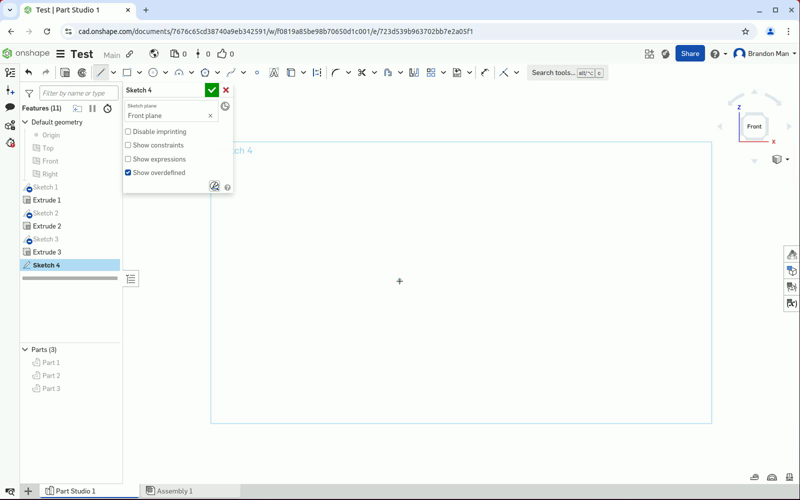
key_down(shift)
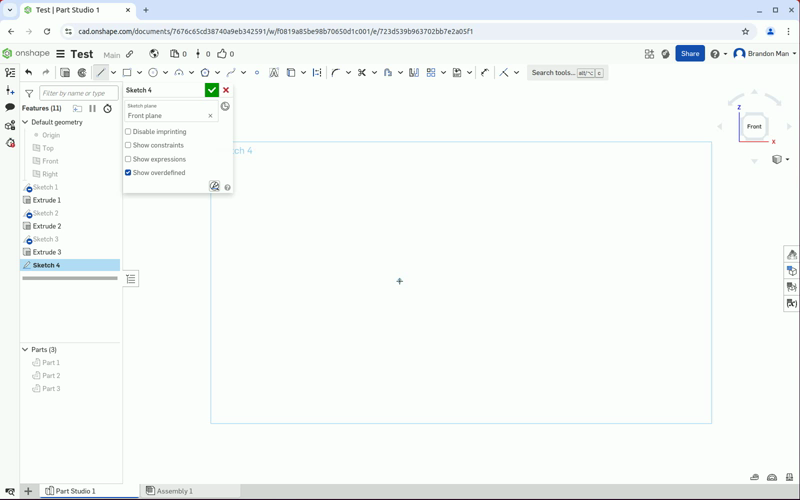
mouse_move(429, 280)
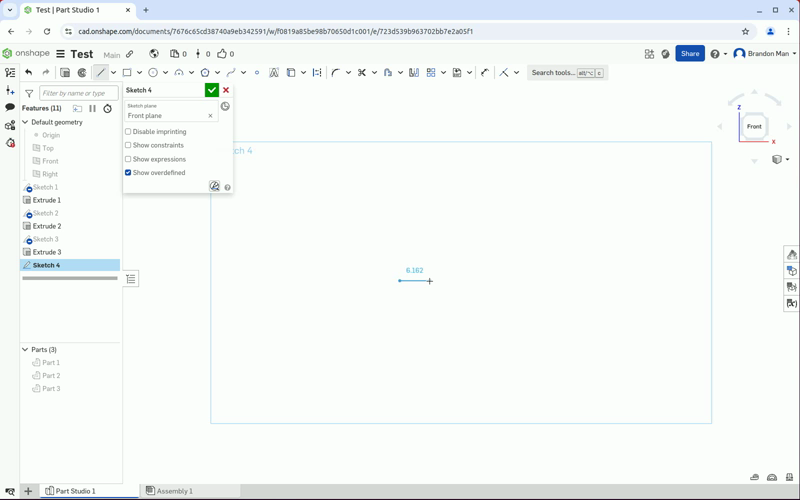
mouse_move(417, 280)
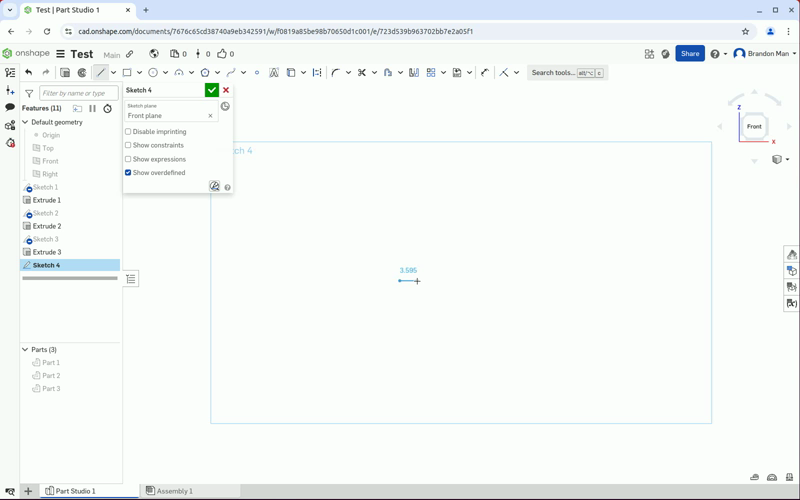
click(417, 280)
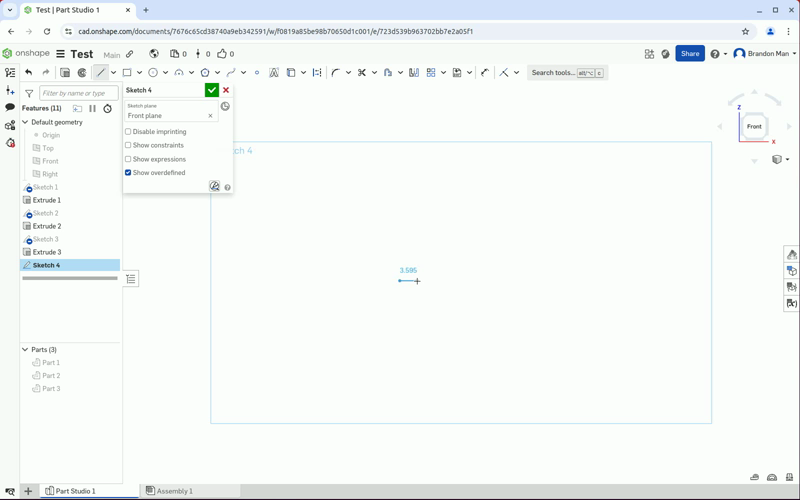
key_up(shift)
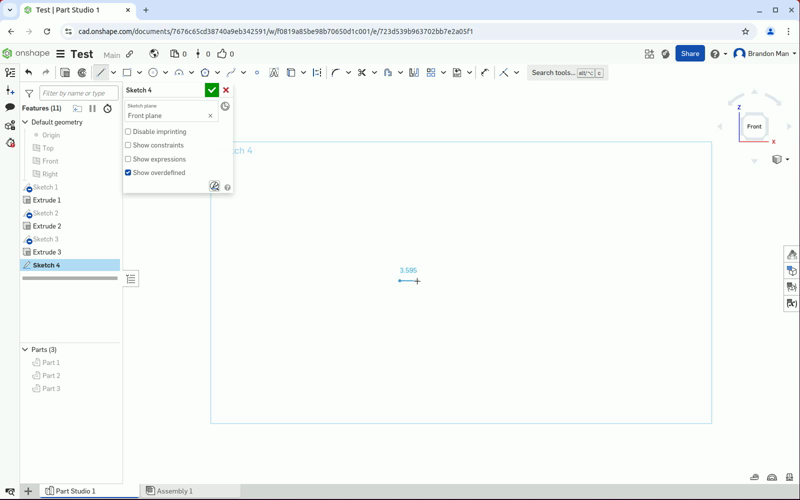
key_down(shift)
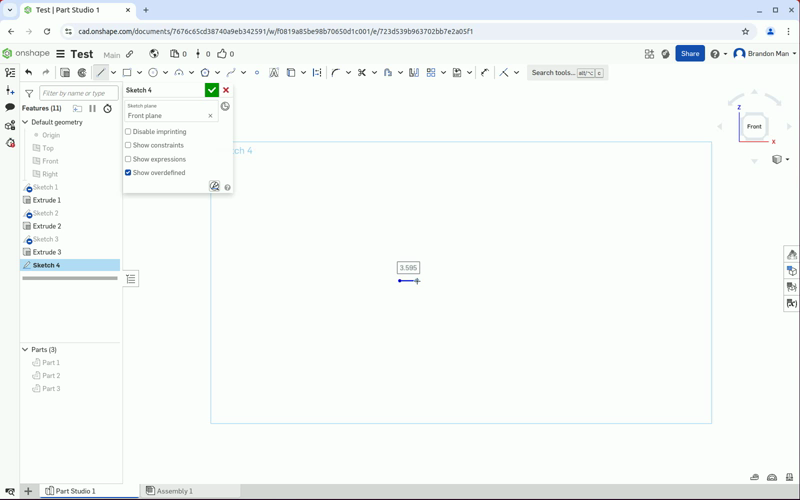
mouse_move(447, 280)
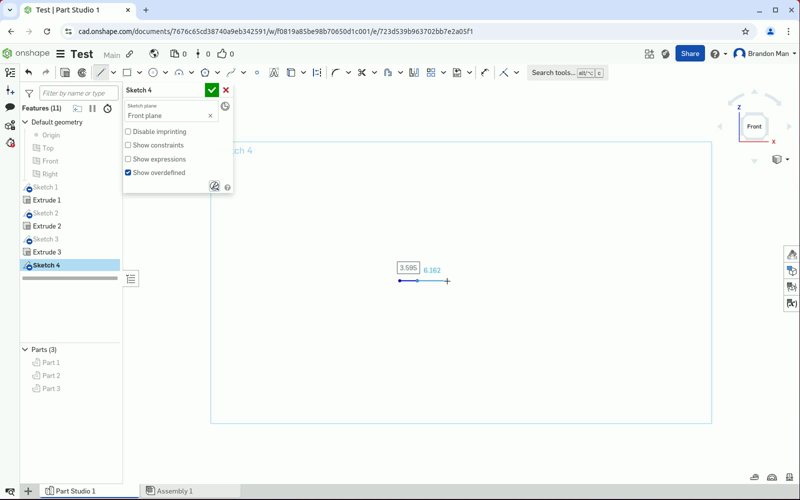
mouse_move(417, 258)
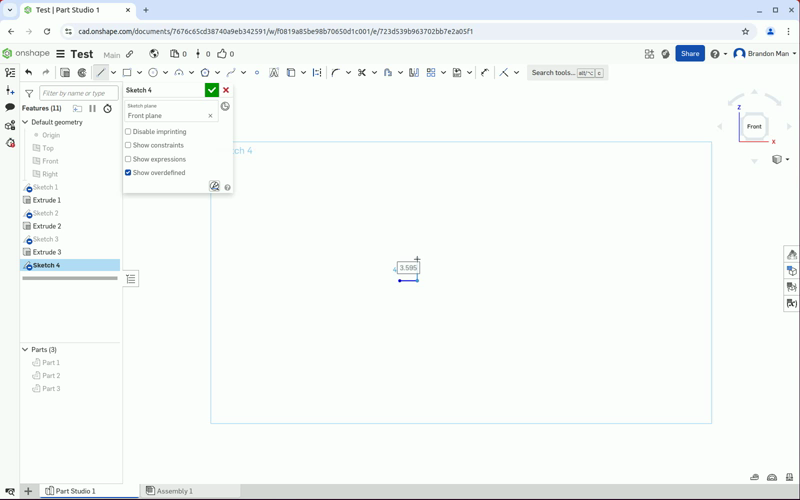
click(417, 258)
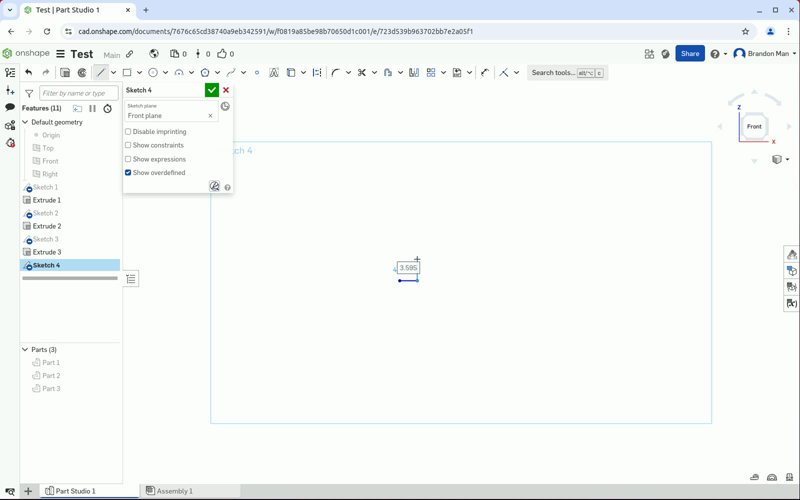
key_up(shift)
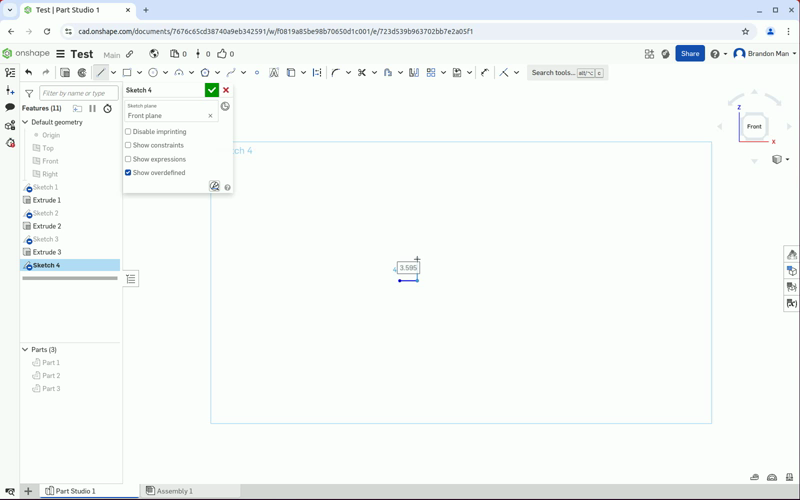
key_down(shift)
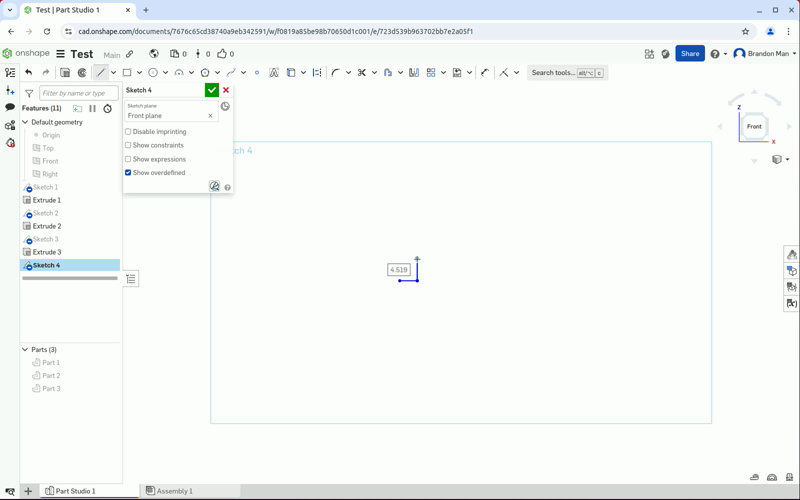
mouse_move(447, 258)
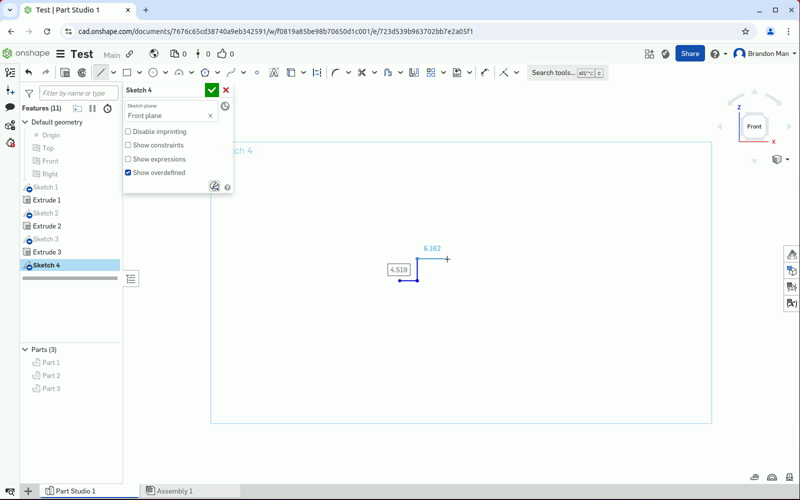
mouse_move(399, 258)
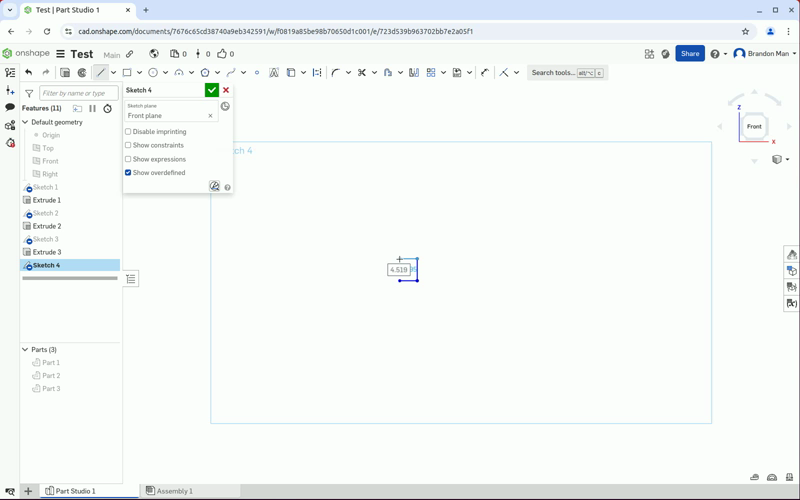
click(399, 258)
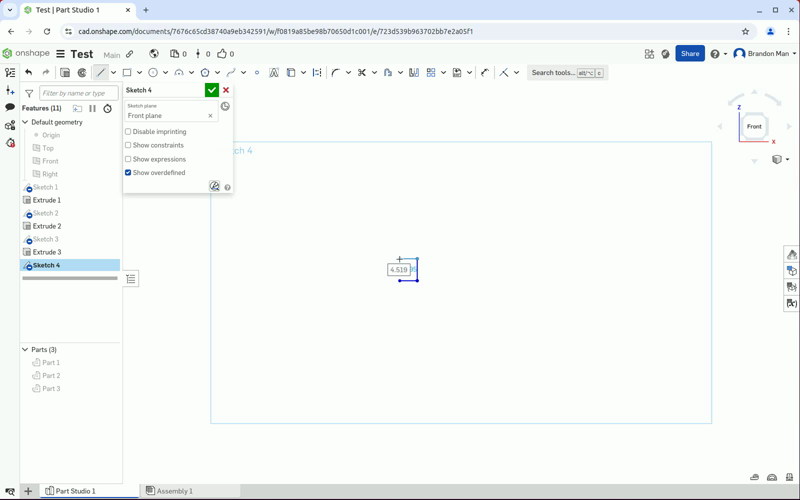
key_up(shift)
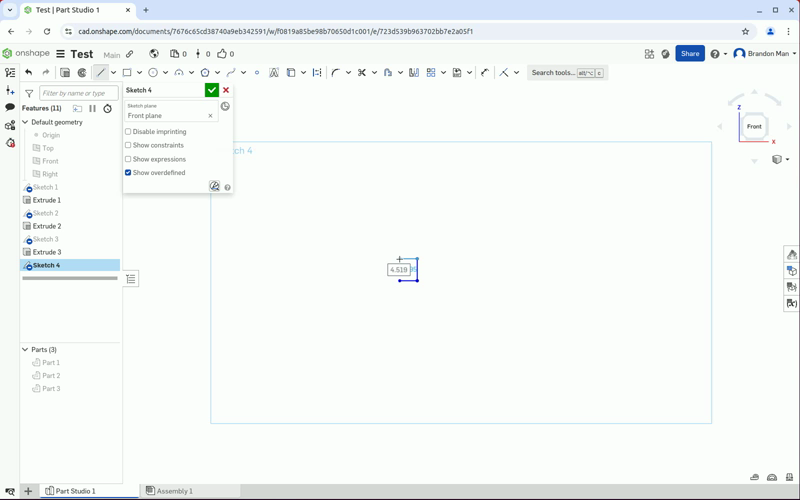
mouse_move(429, 258)
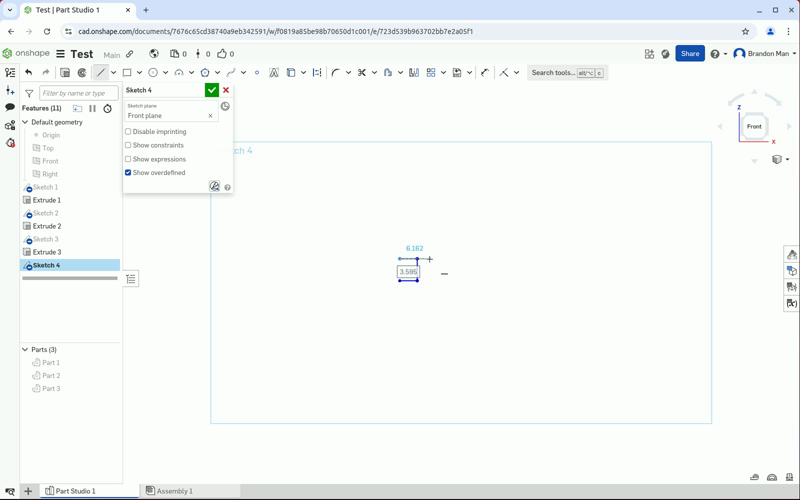
key_down(shift)
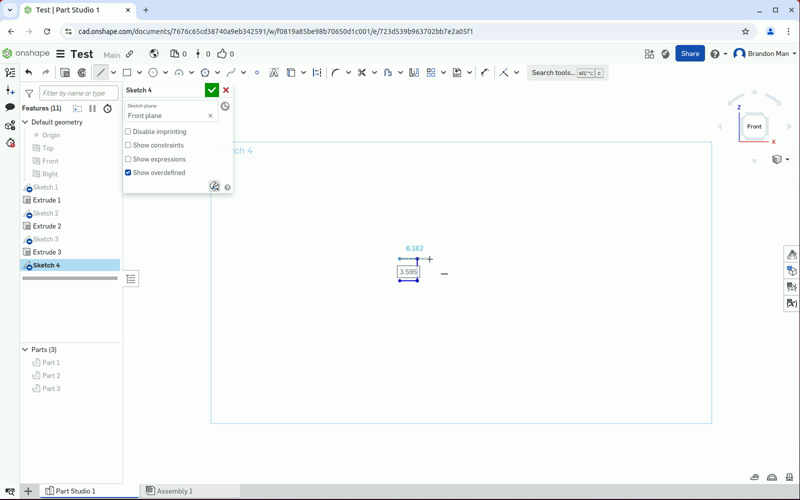
mouse_move(399, 280)
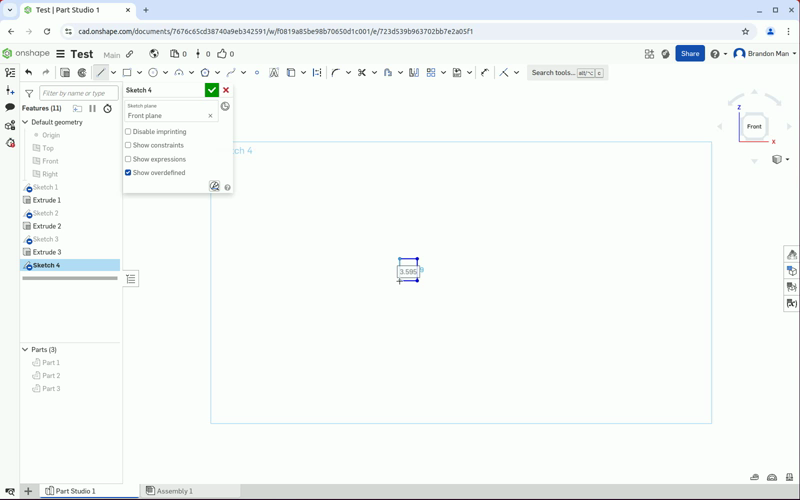
key_up(shift)
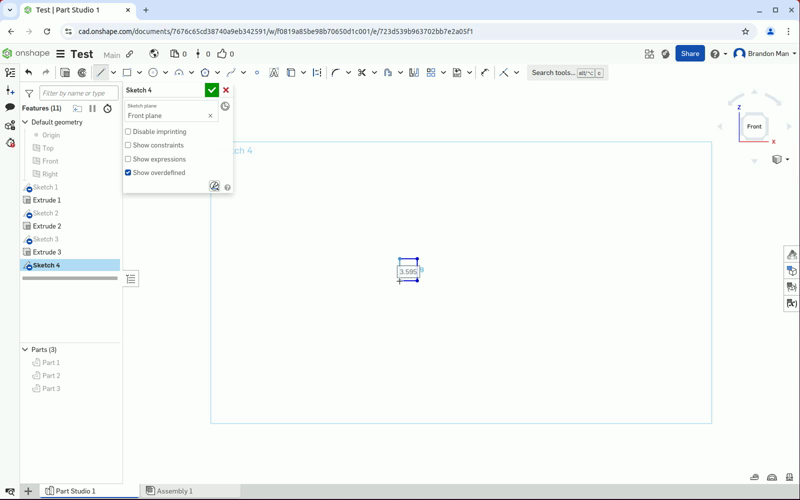
click(399, 280)
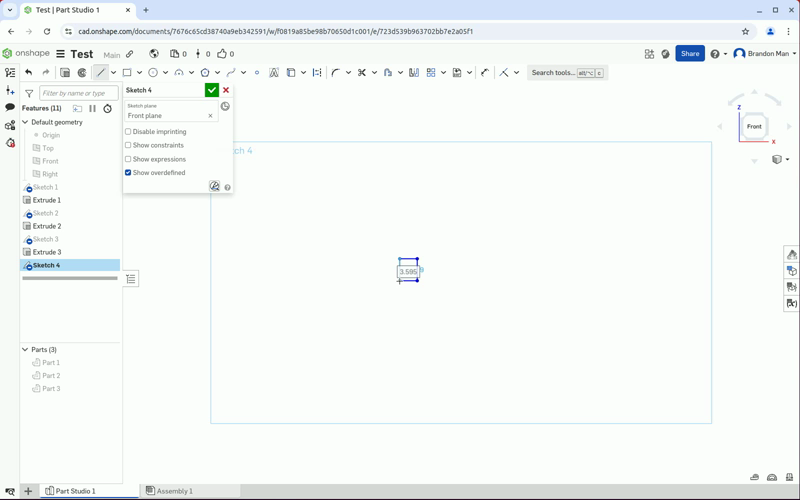
key(esc)
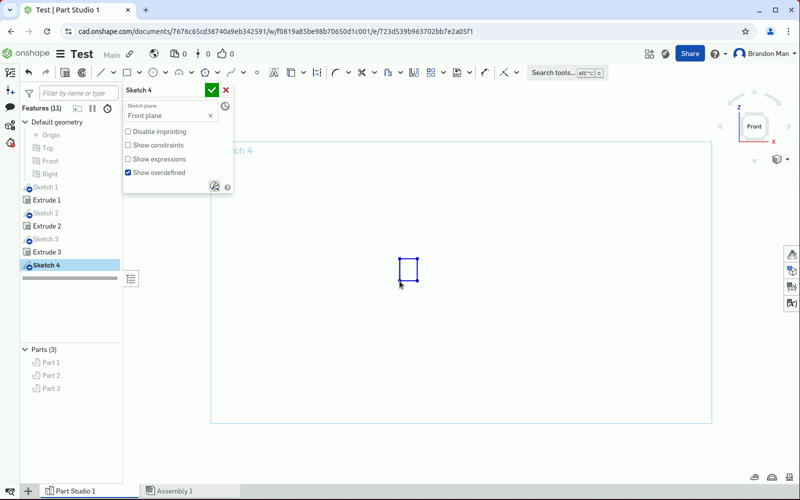
key(l)
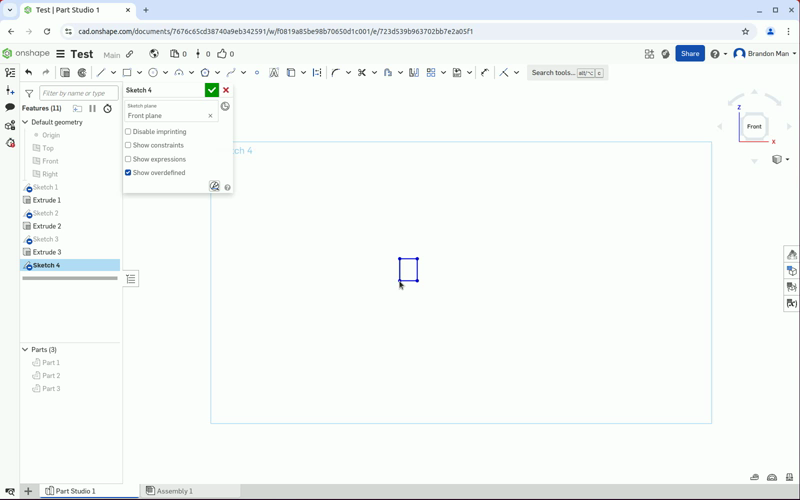
key_down(shift)
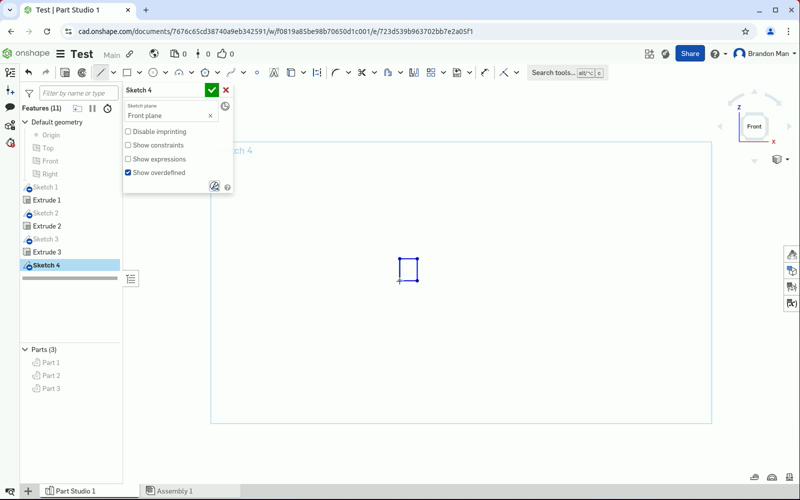
mouse_move(401, 278)
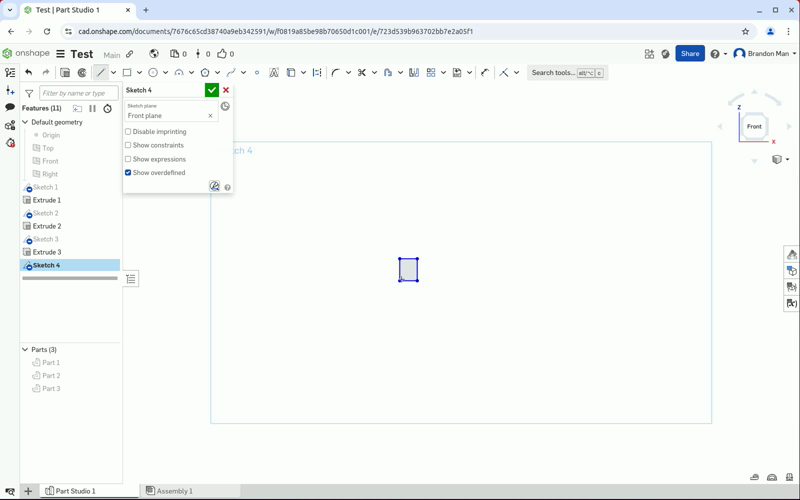
scroll(6)
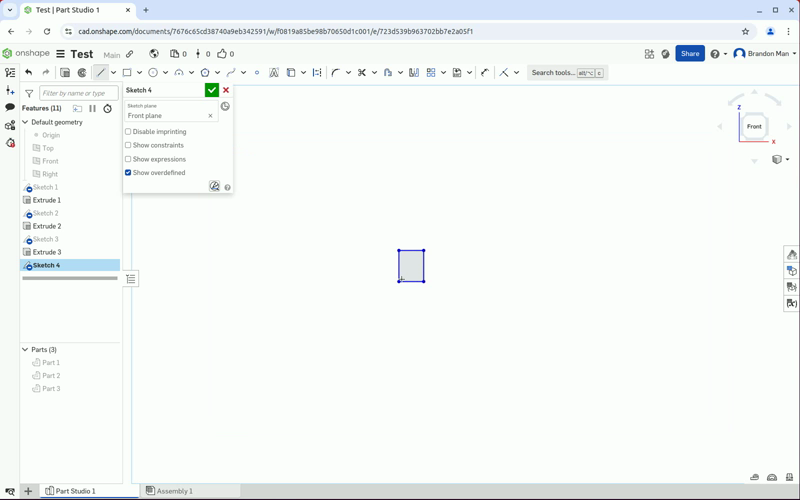
scroll(6)
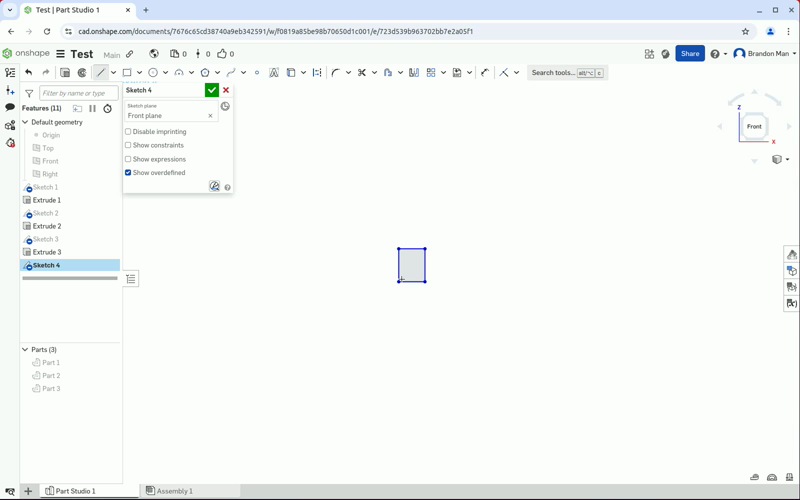
scroll(6)
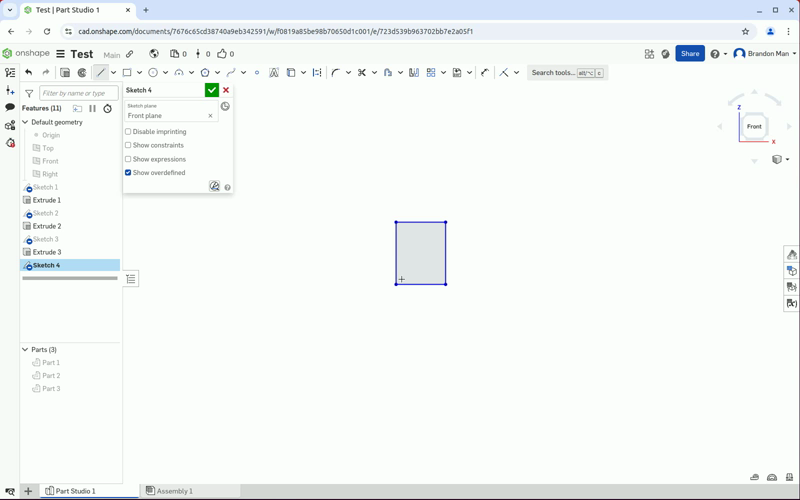
scroll(6)
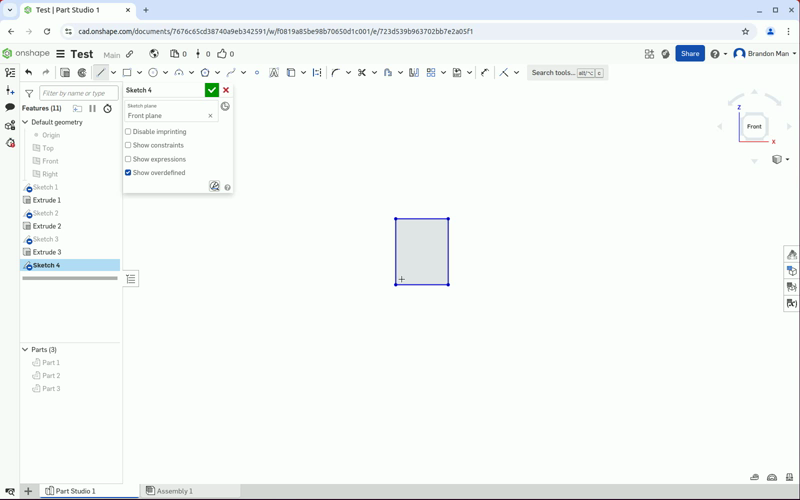
scroll(6)
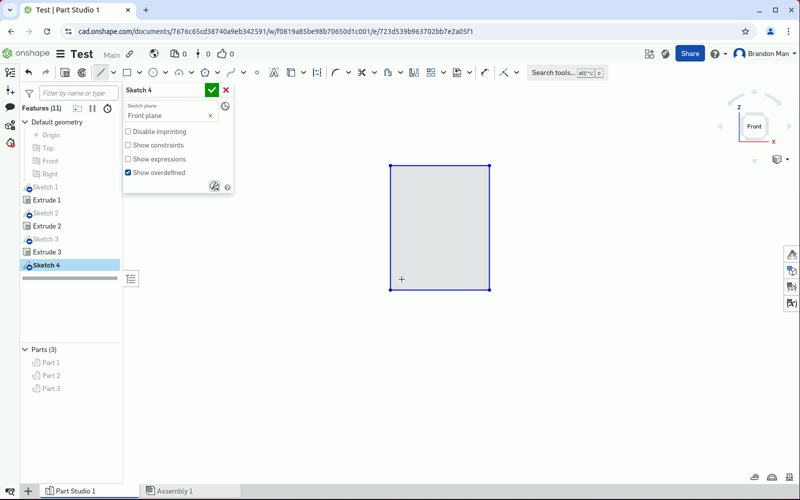
scroll(6)
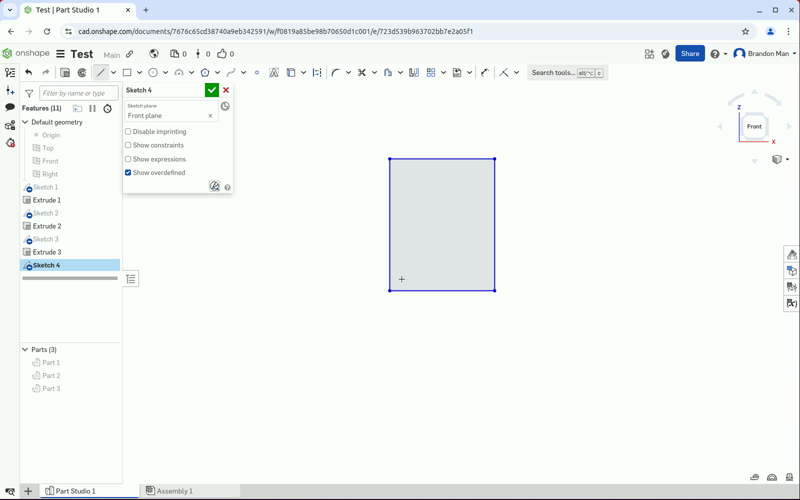
scroll(6)
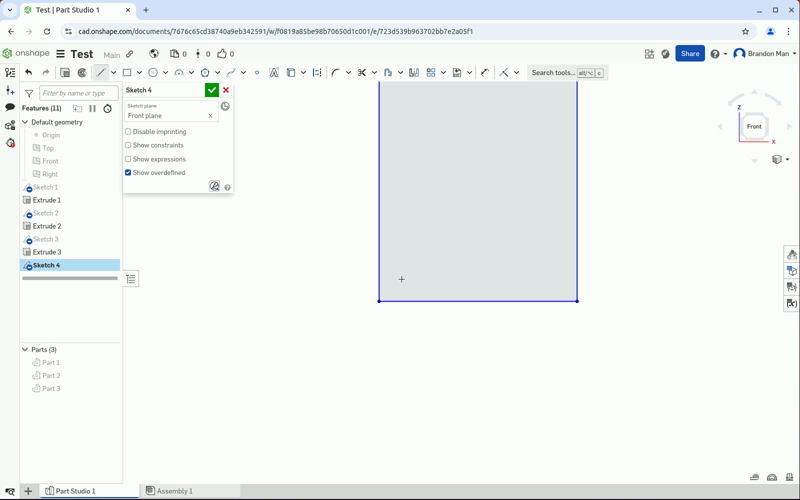
click(401, 278)
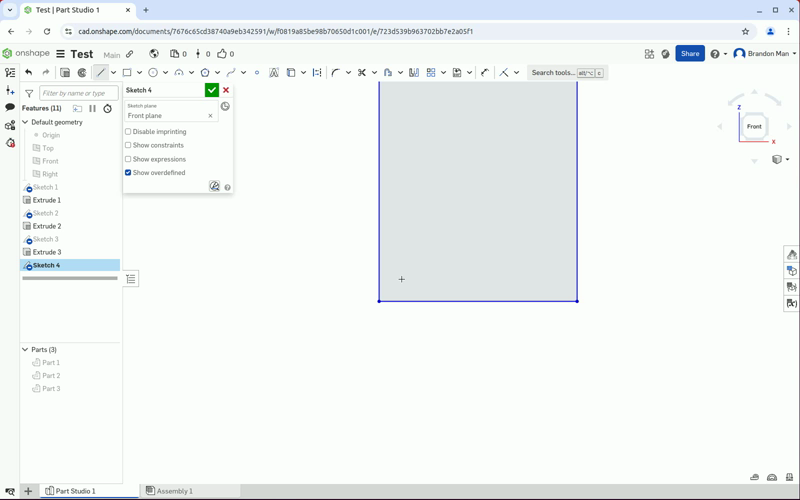
scroll(-6)
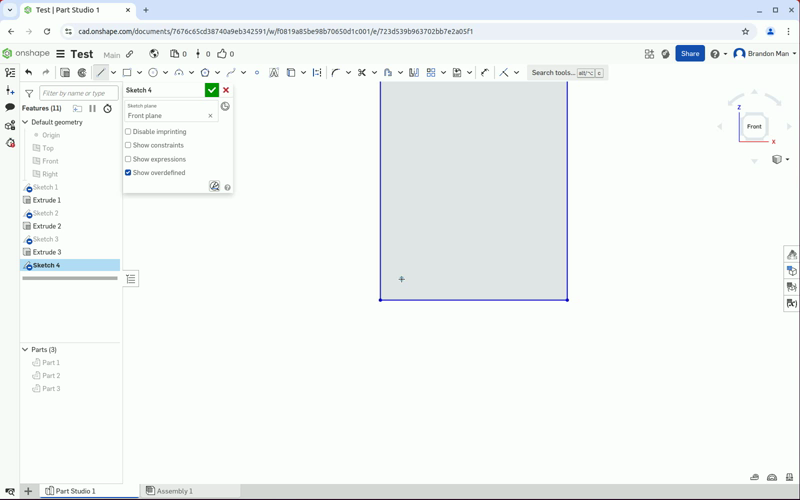
scroll(-6)
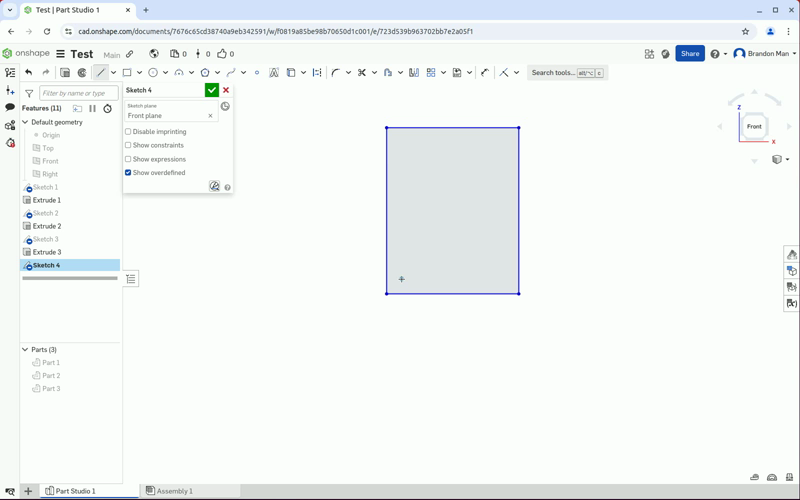
scroll(-6)
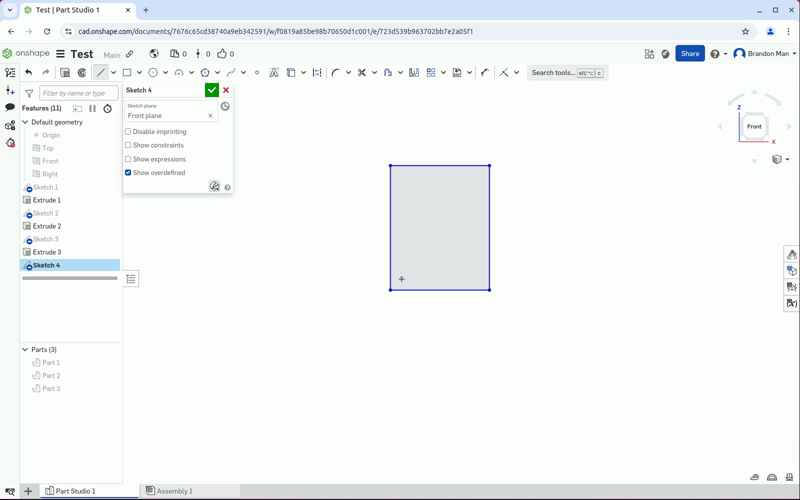
scroll(-6)
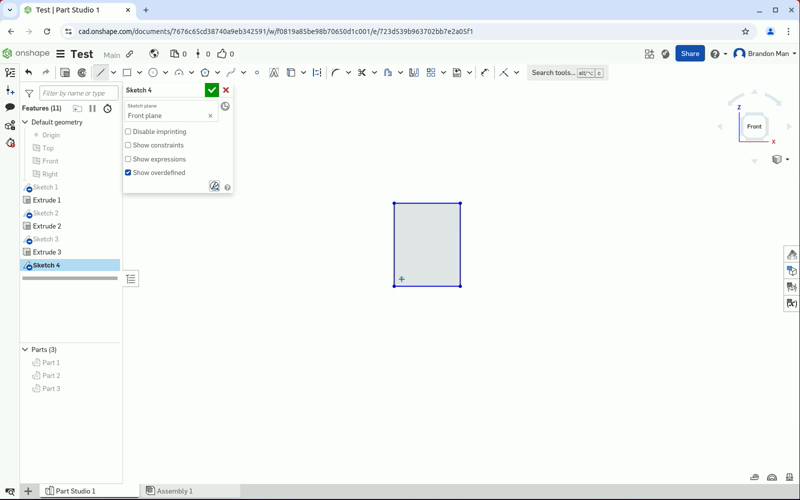
scroll(-6)
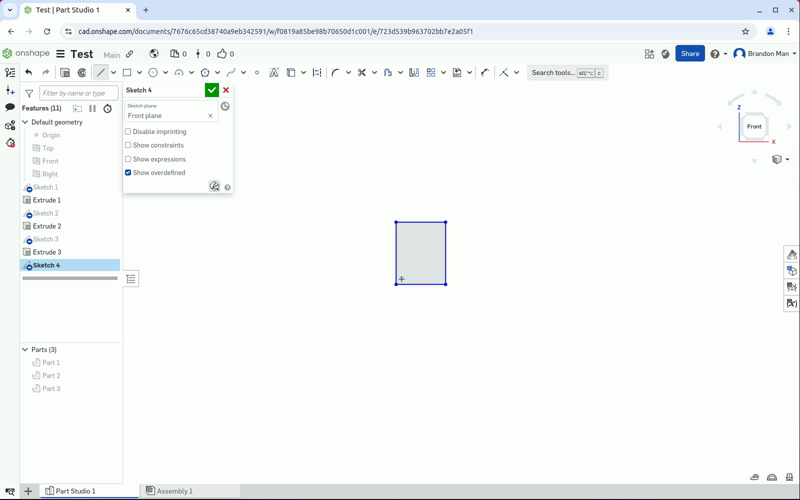
scroll(-6)
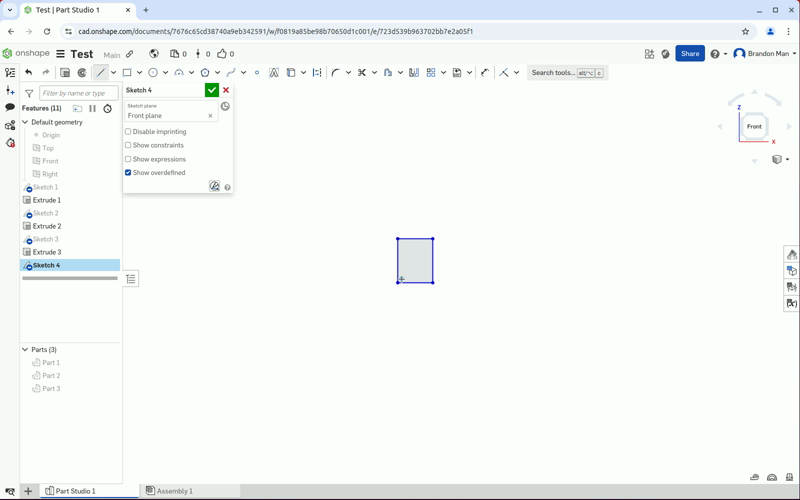
scroll(-6)
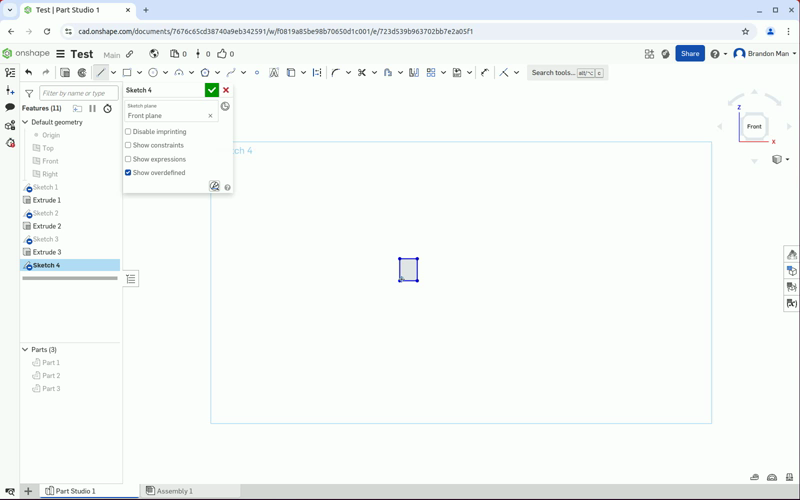
key_up(shift)
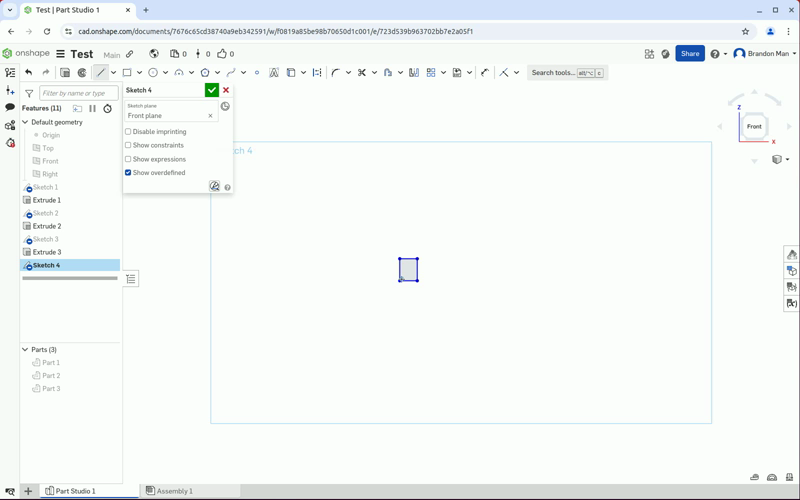
key_down(shift)
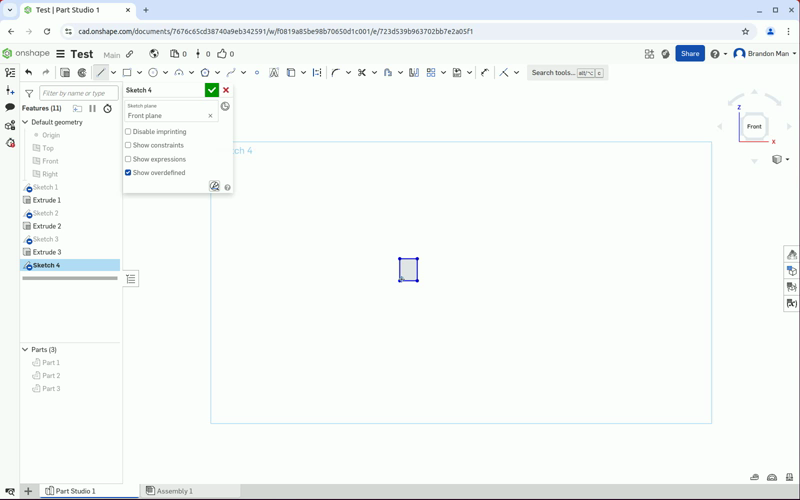
mouse_move(431, 278)
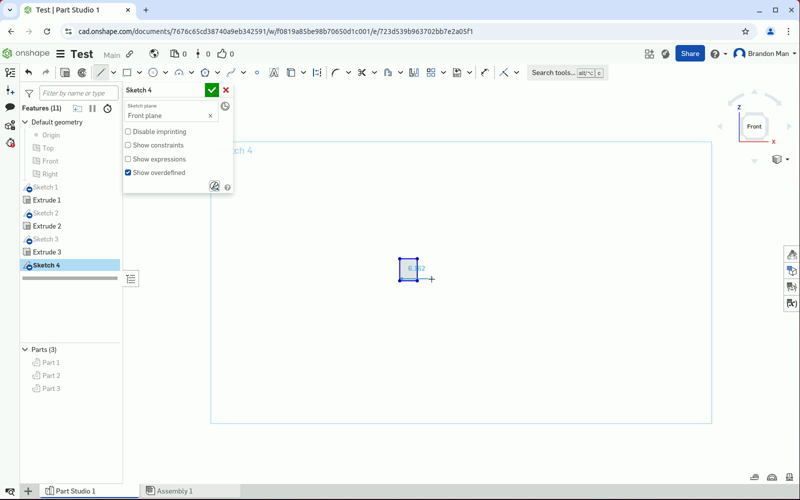
mouse_move(415, 278)
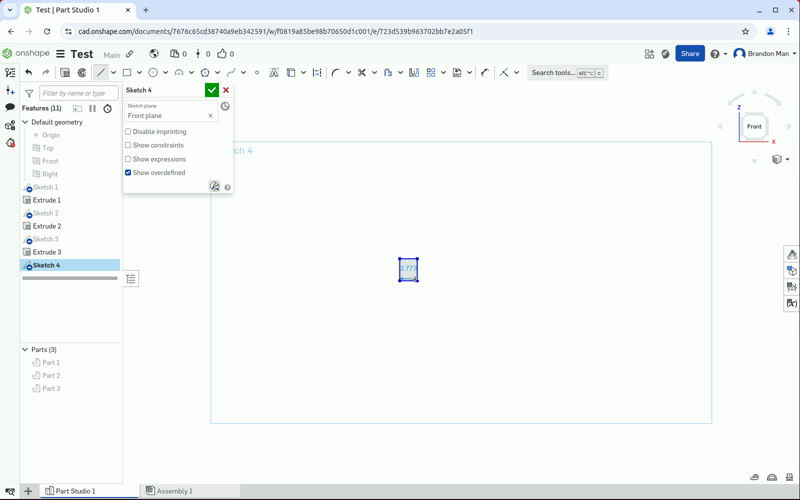
scroll(6)
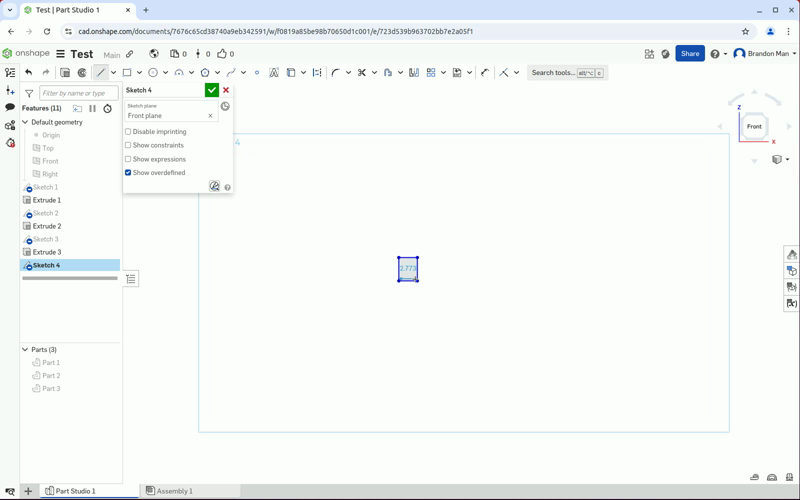
scroll(6)
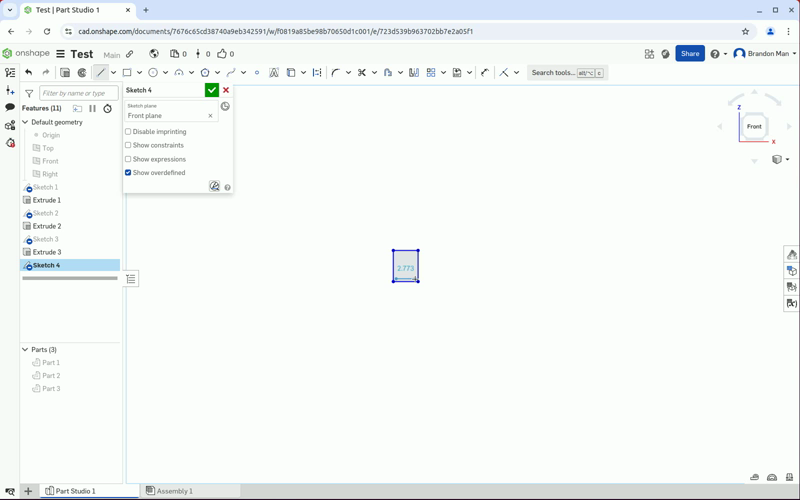
scroll(6)
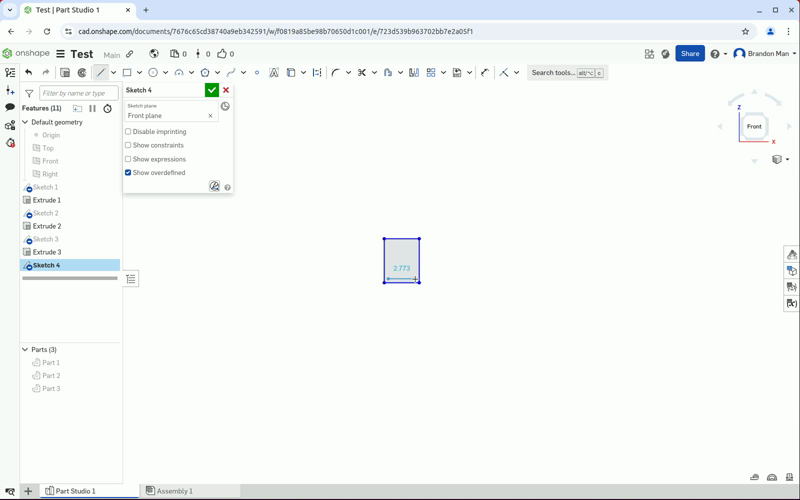
scroll(6)
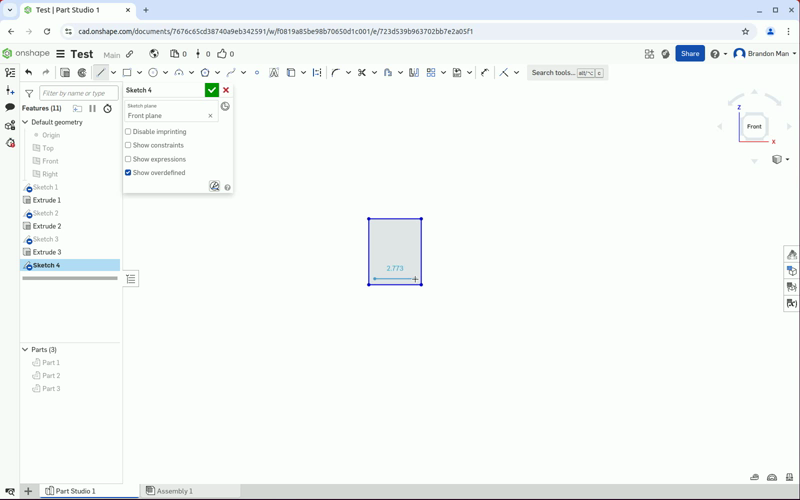
scroll(6)
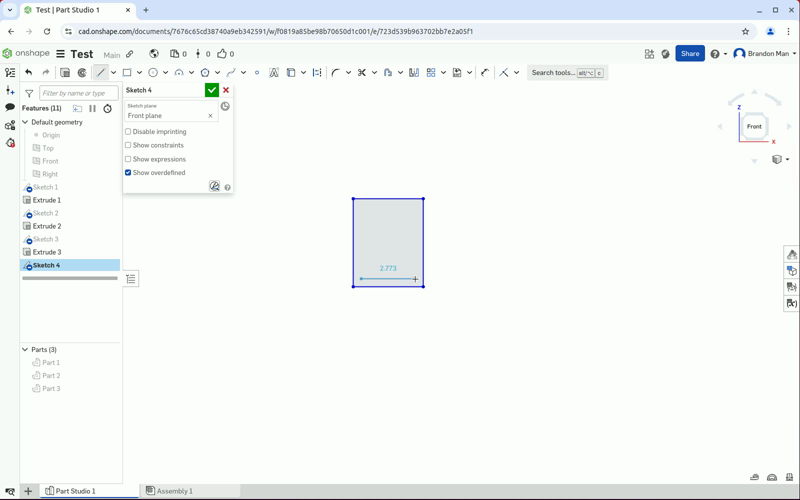
scroll(6)
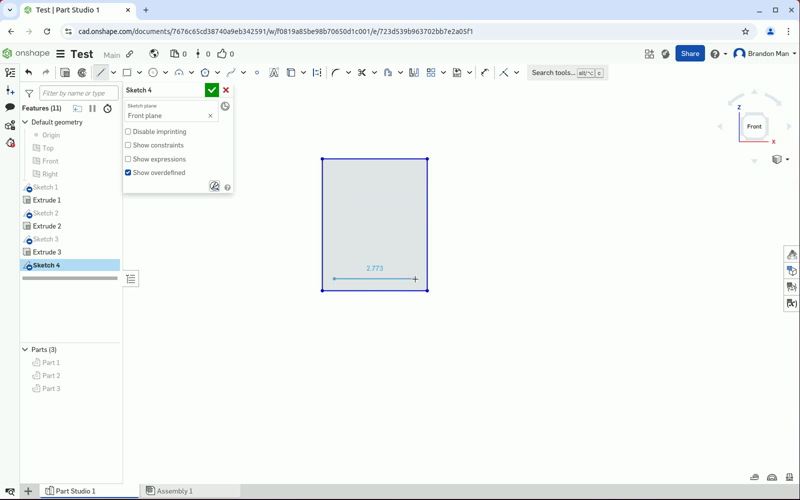
scroll(6)
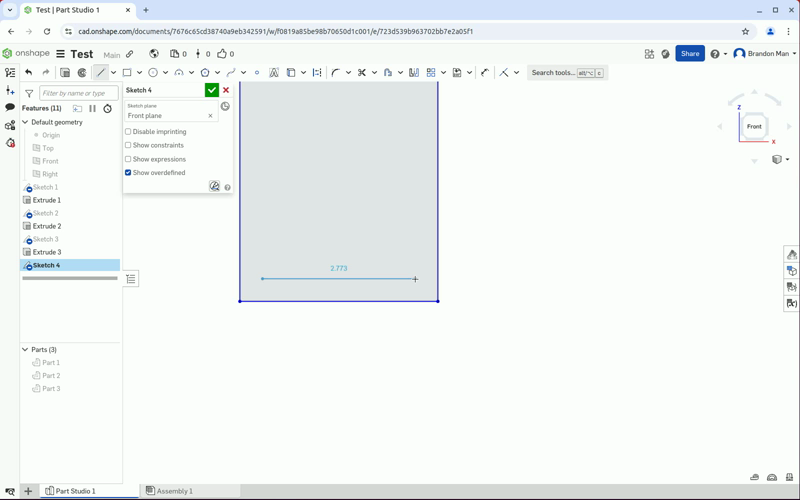
click(415, 278)
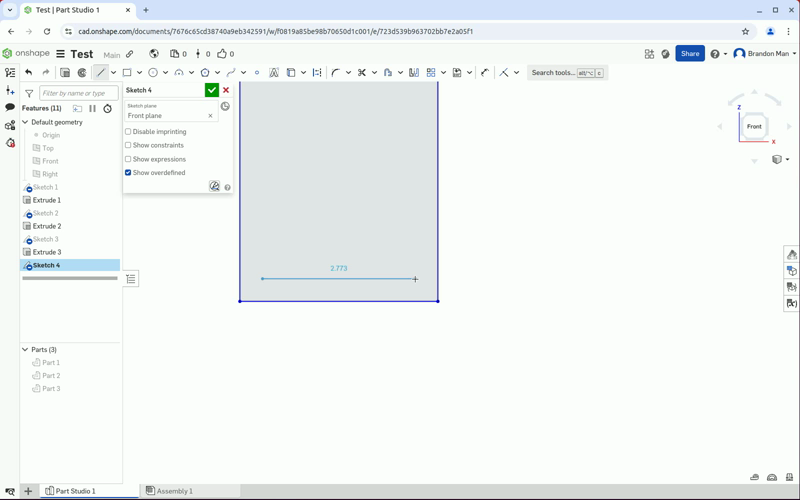
scroll(-6)
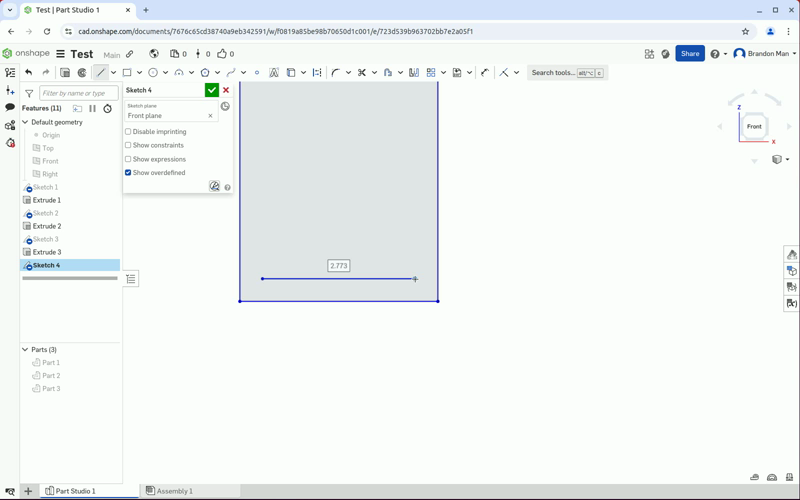
scroll(-6)
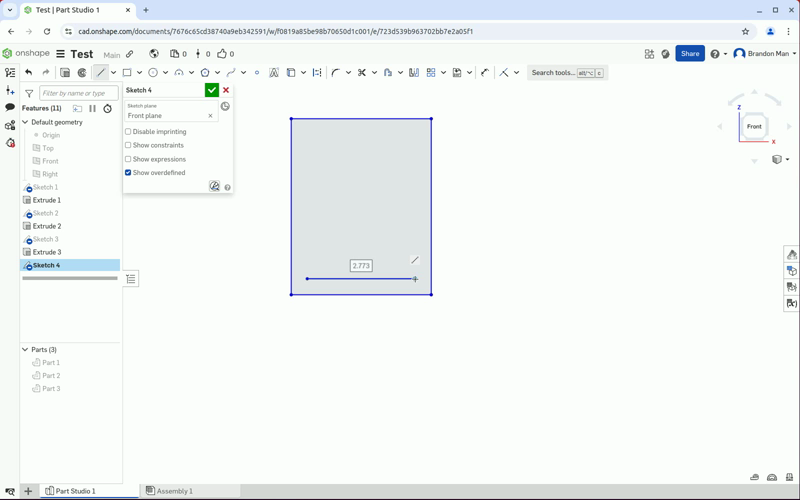
scroll(-6)
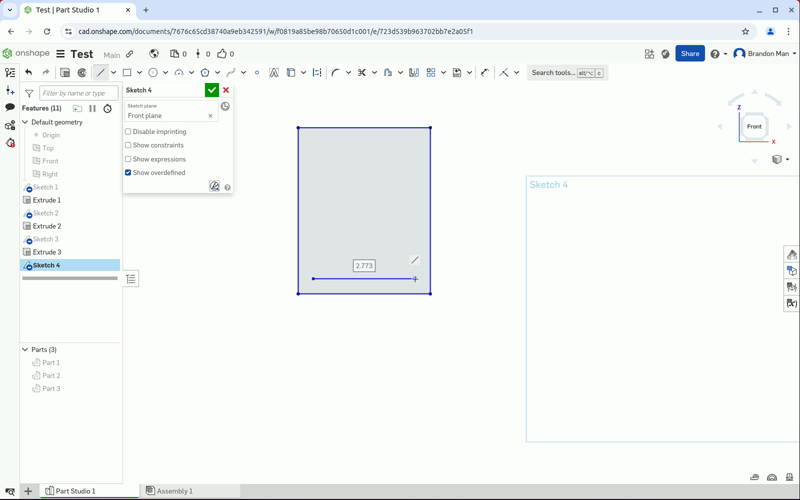
scroll(-6)
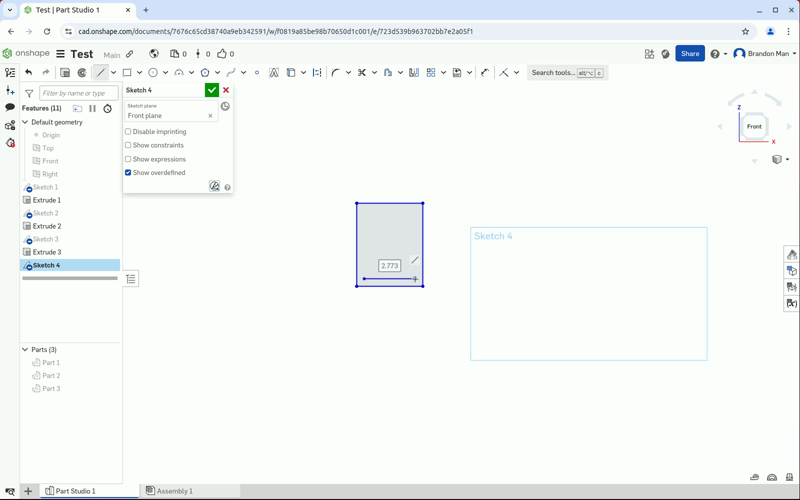
scroll(-6)
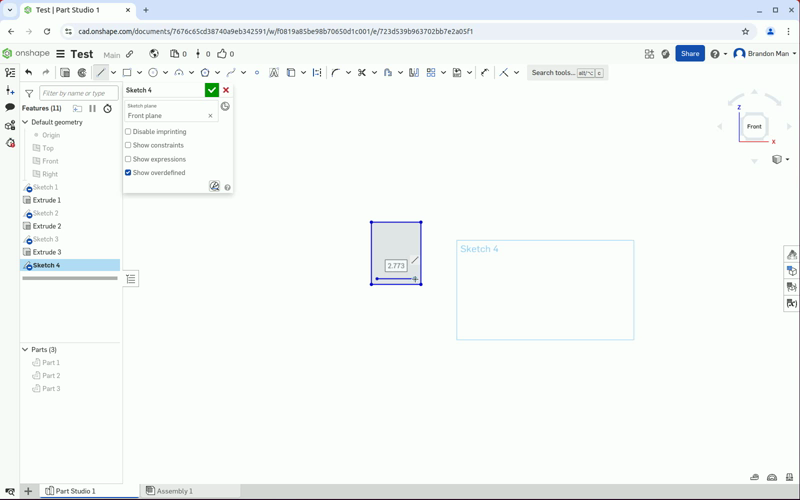
scroll(-6)
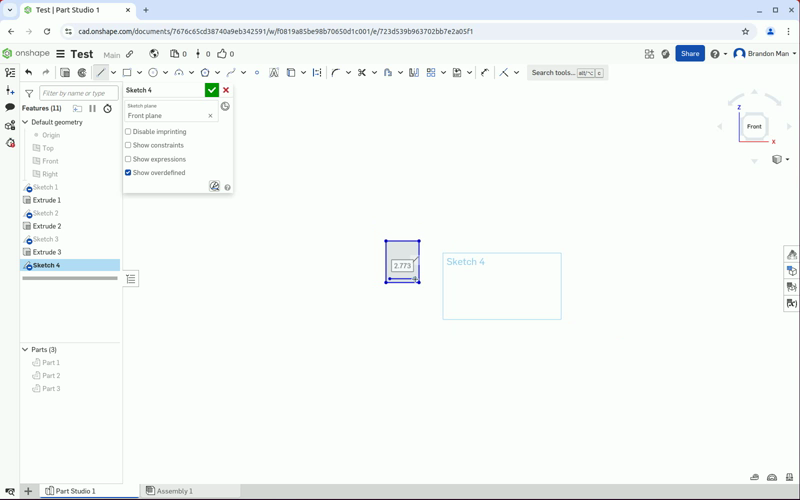
scroll(-6)
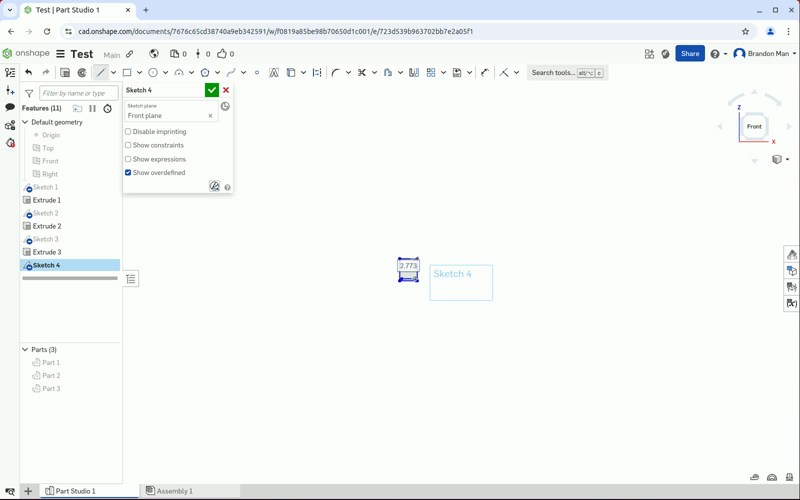
key_up(shift)
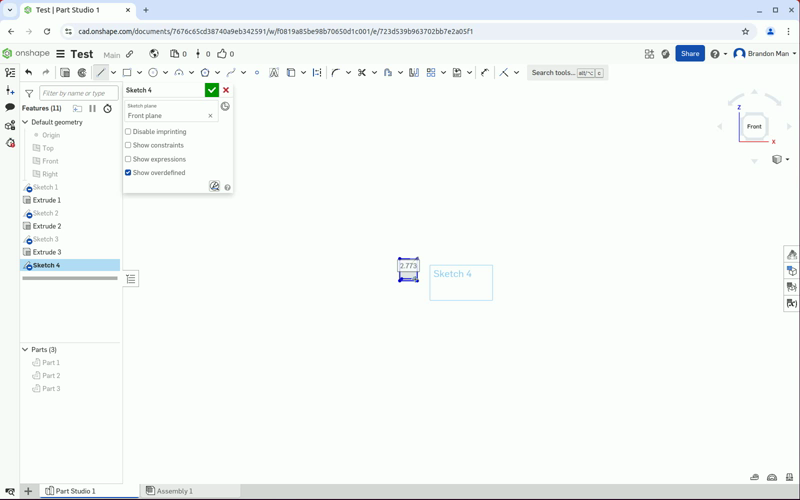
key_down(shift)
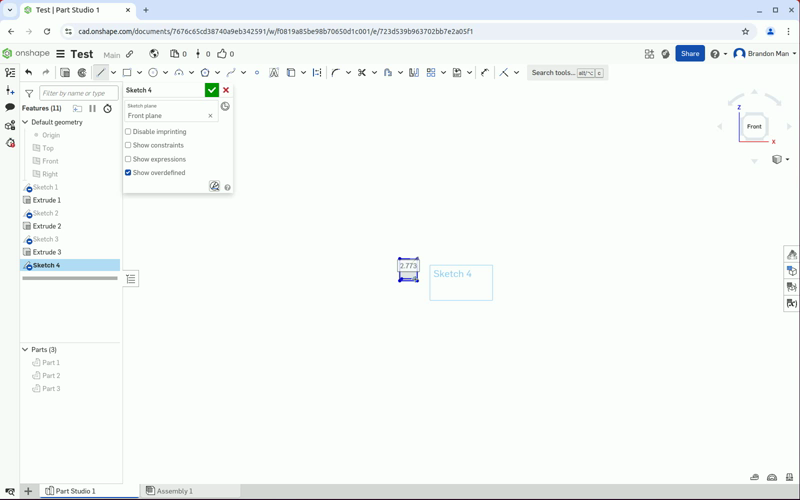
mouse_move(445, 278)
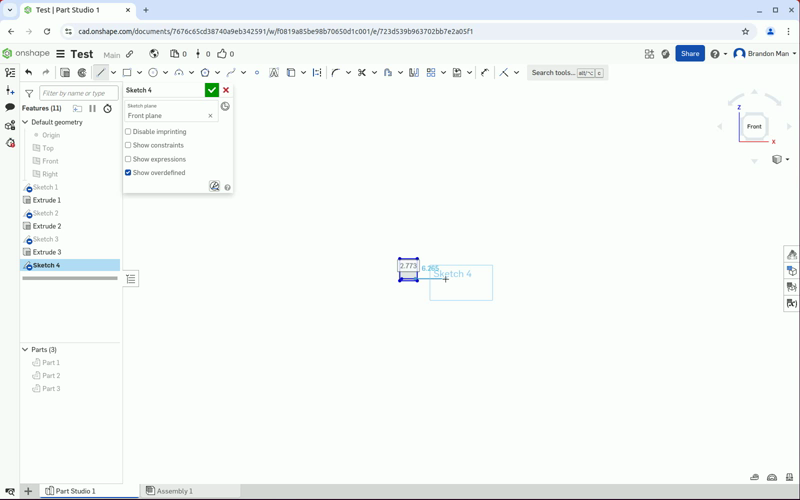
mouse_move(415, 260)
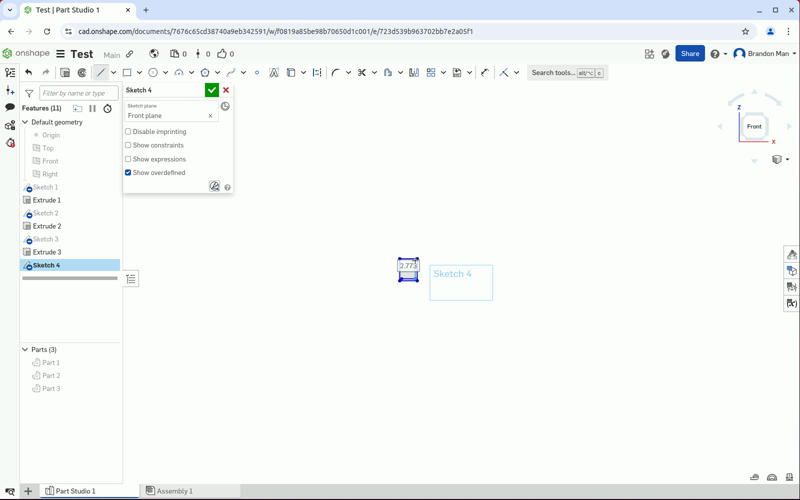
scroll(6)
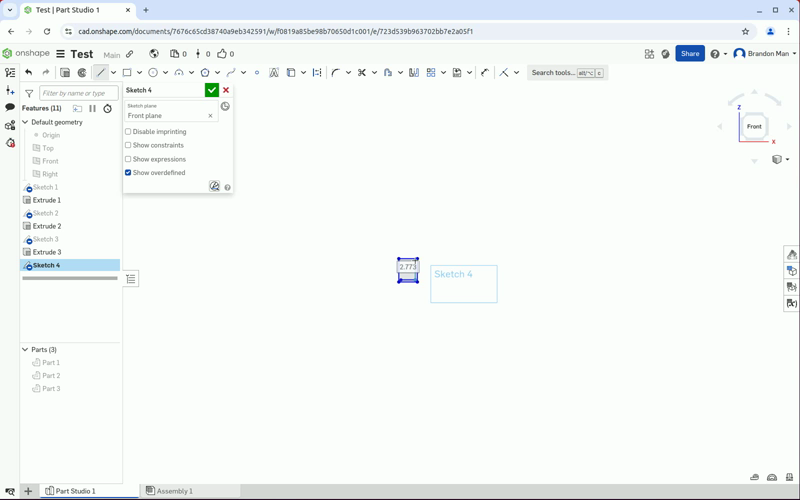
scroll(6)
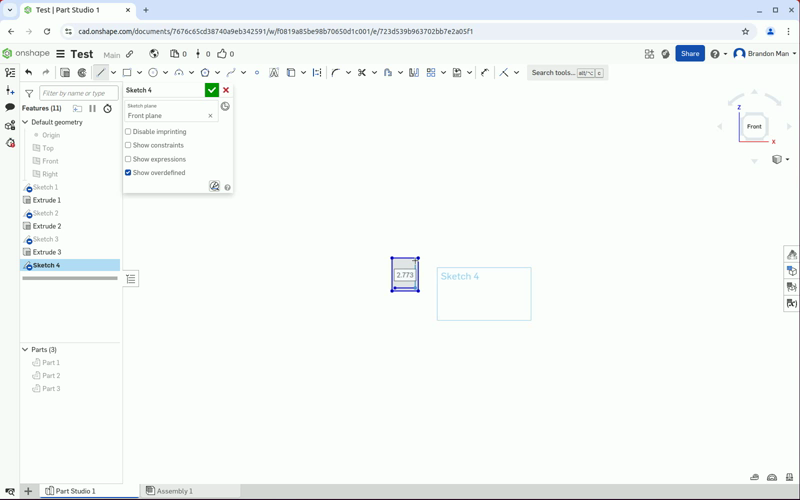
scroll(6)
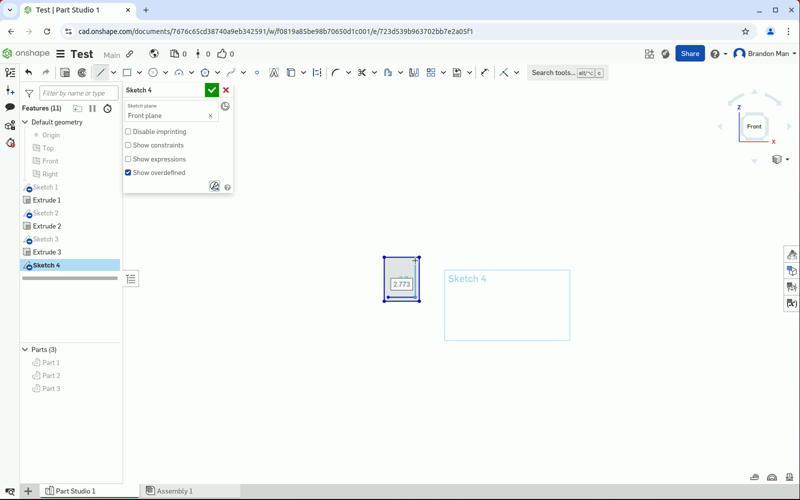
scroll(6)
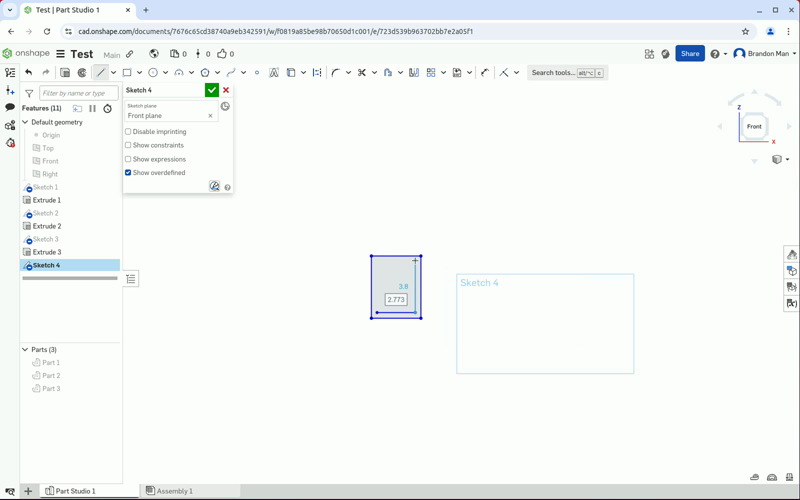
scroll(6)
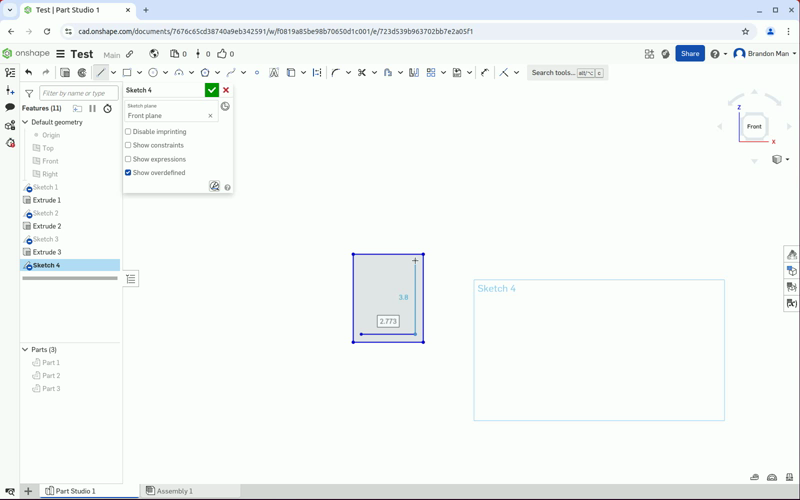
scroll(6)
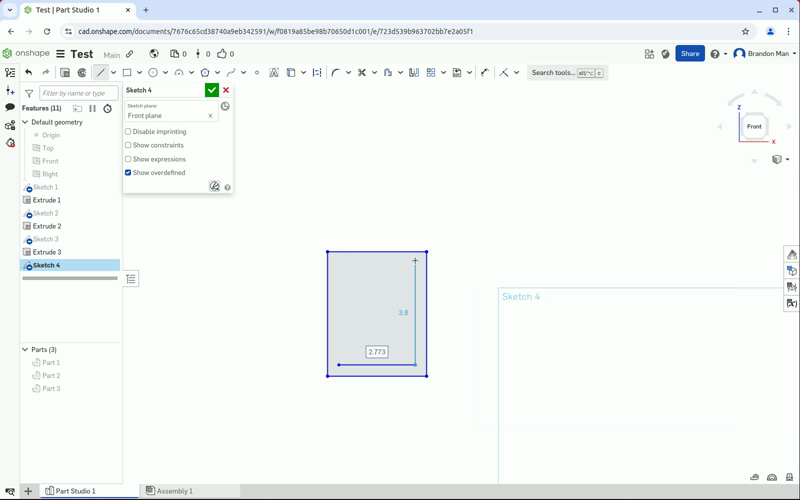
scroll(6)
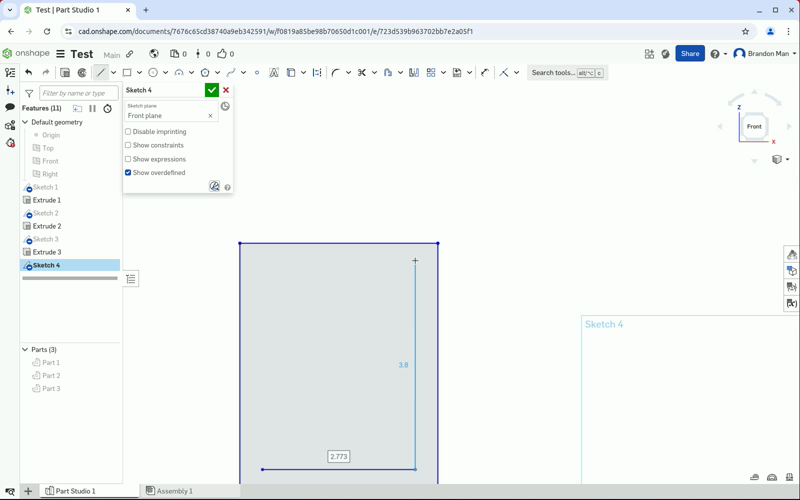
click(415, 260)
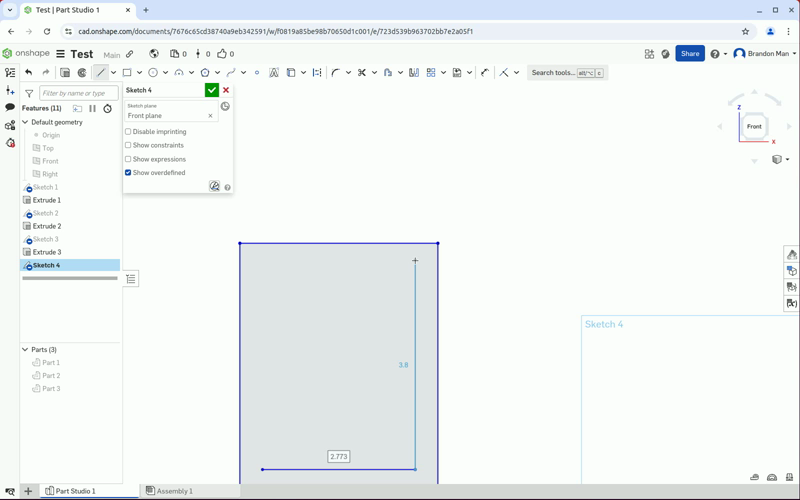
scroll(-6)
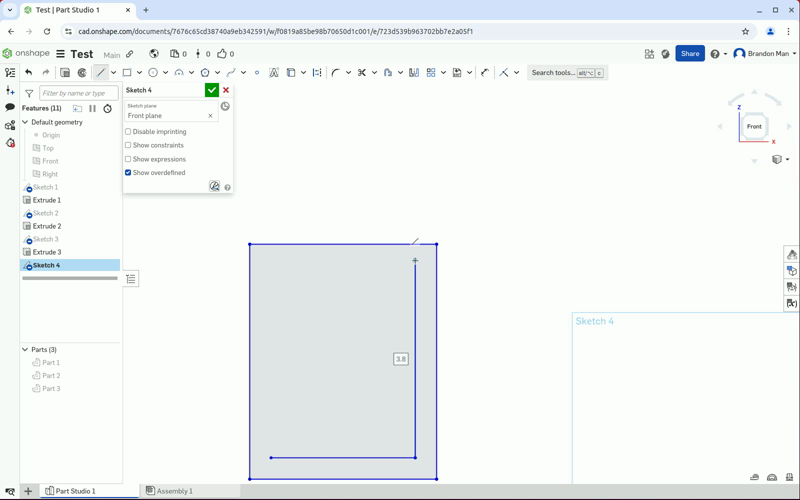
scroll(-6)
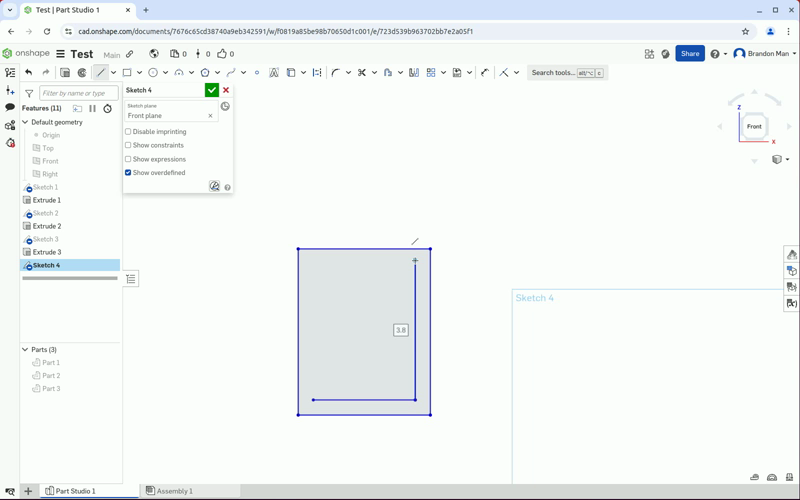
scroll(-6)
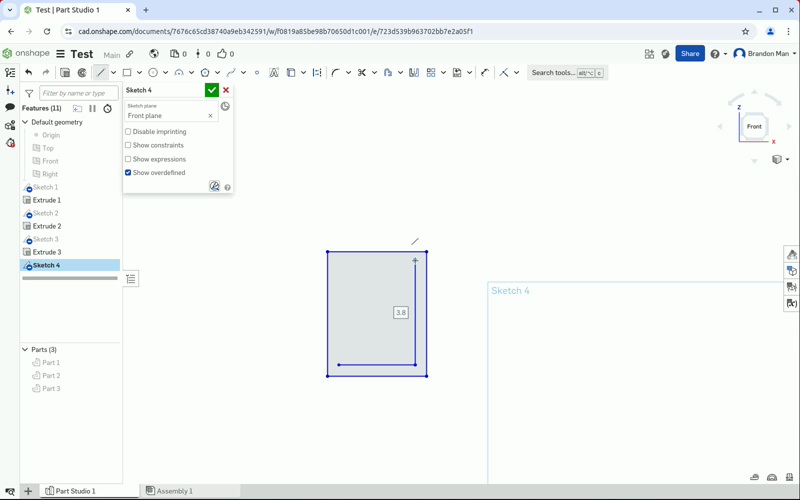
scroll(-6)
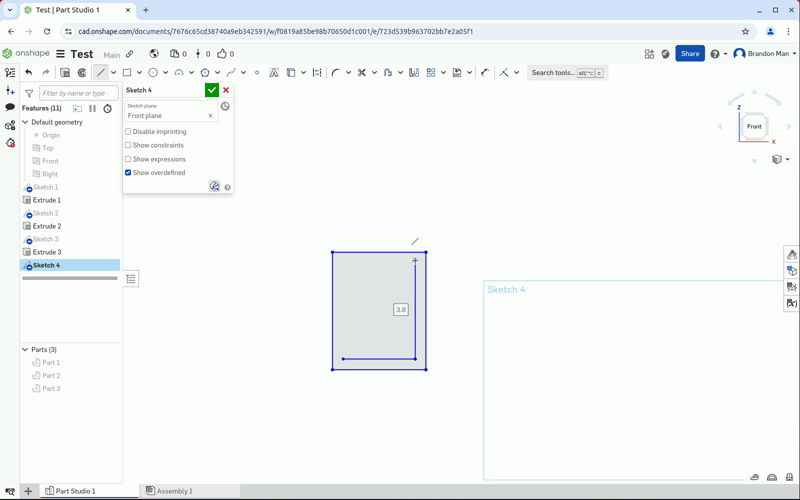
scroll(-6)
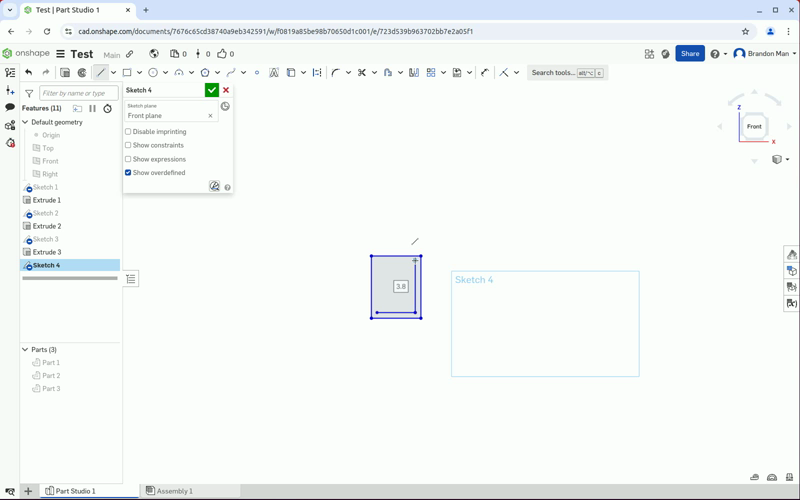
scroll(-6)
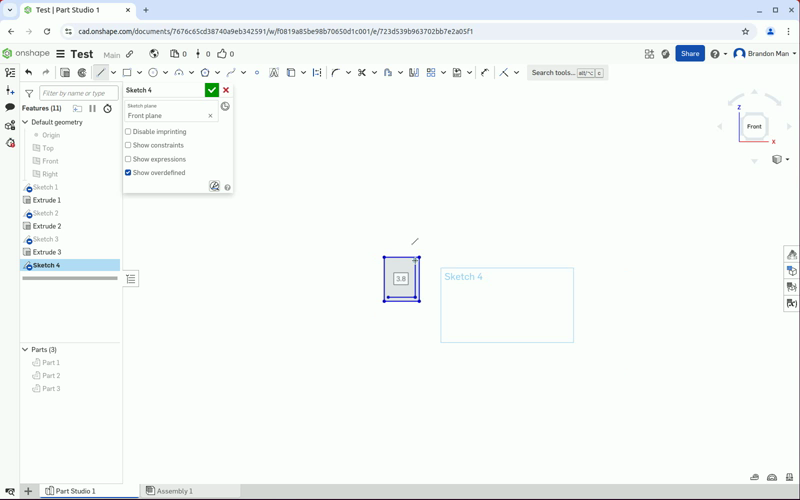
scroll(-6)
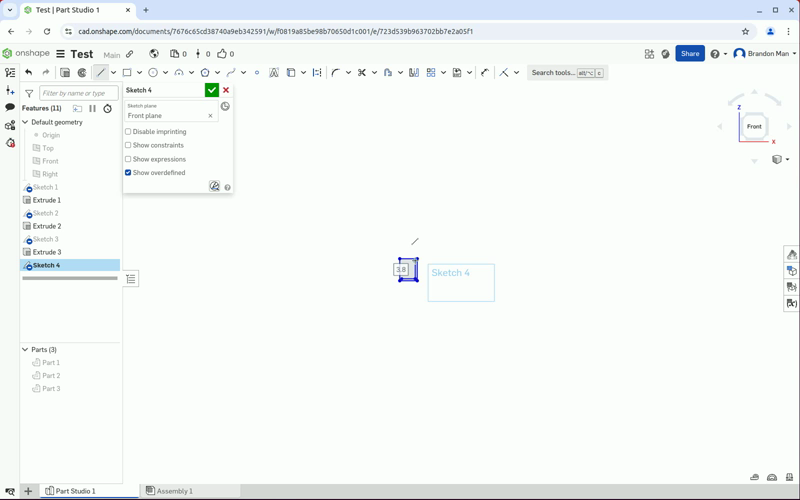
key_up(shift)
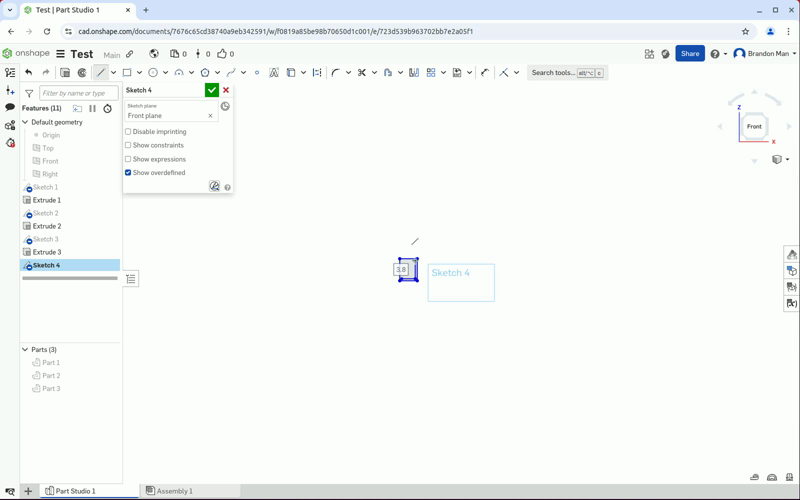
key_down(shift)
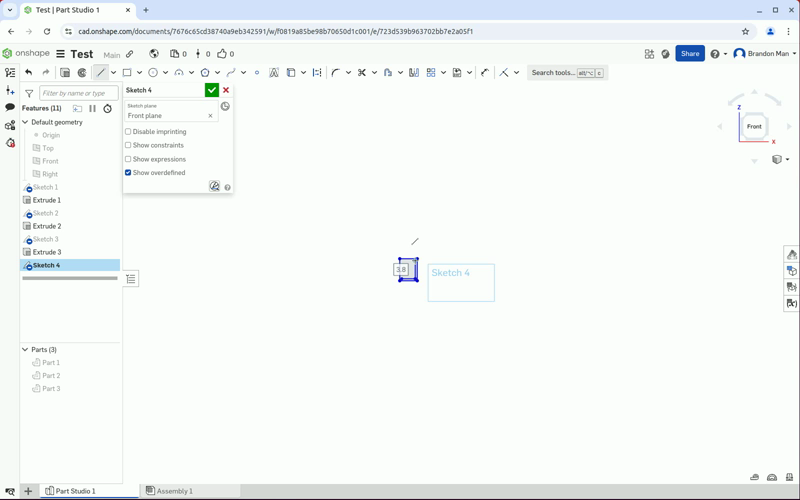
mouse_move(445, 260)
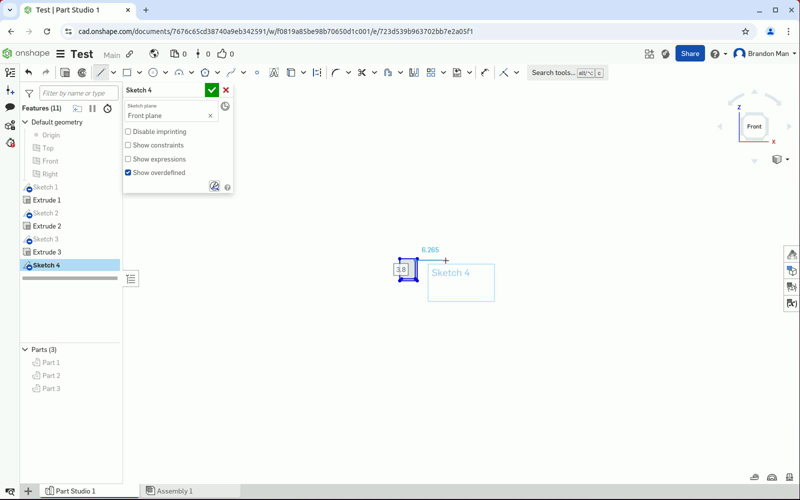
mouse_move(401, 260)
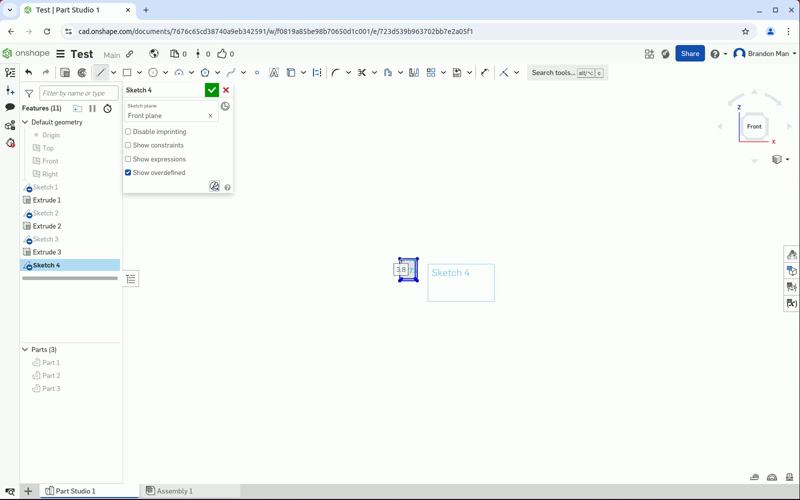
scroll(6)
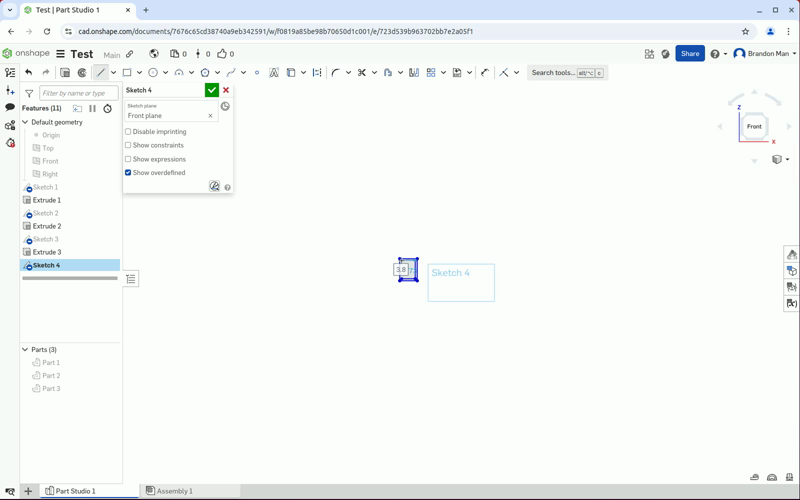
scroll(6)
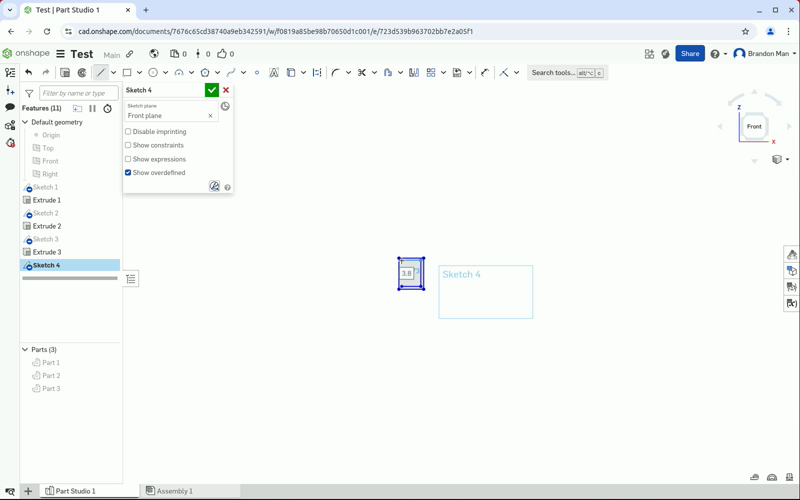
scroll(6)
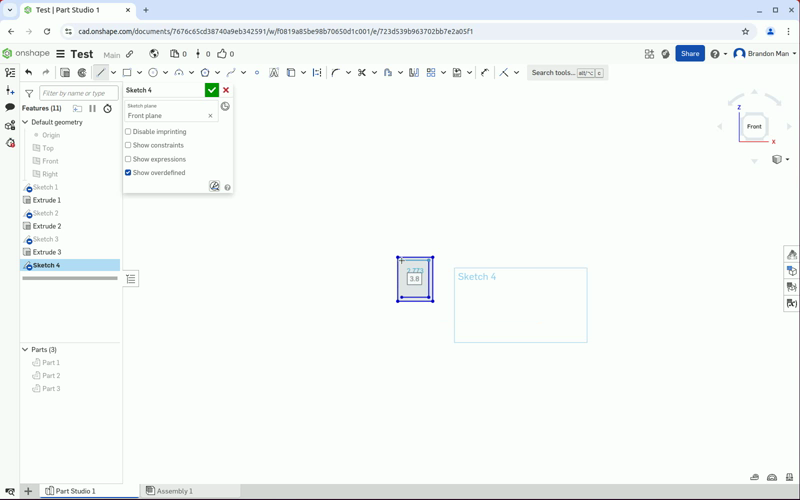
scroll(6)
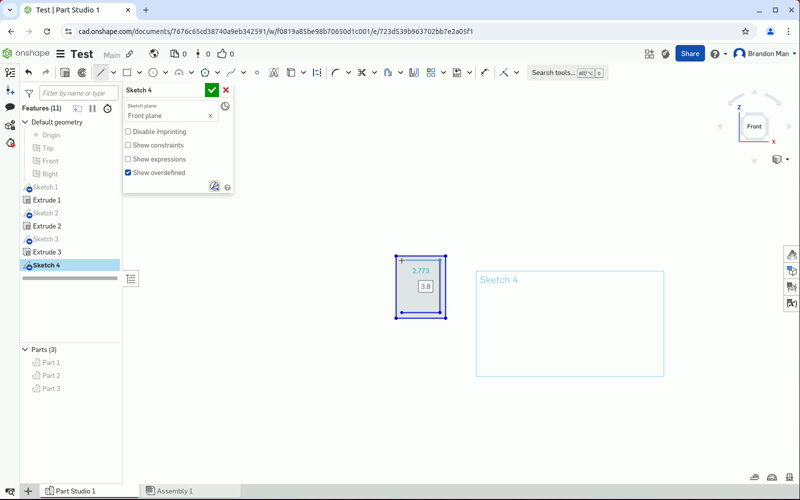
scroll(6)
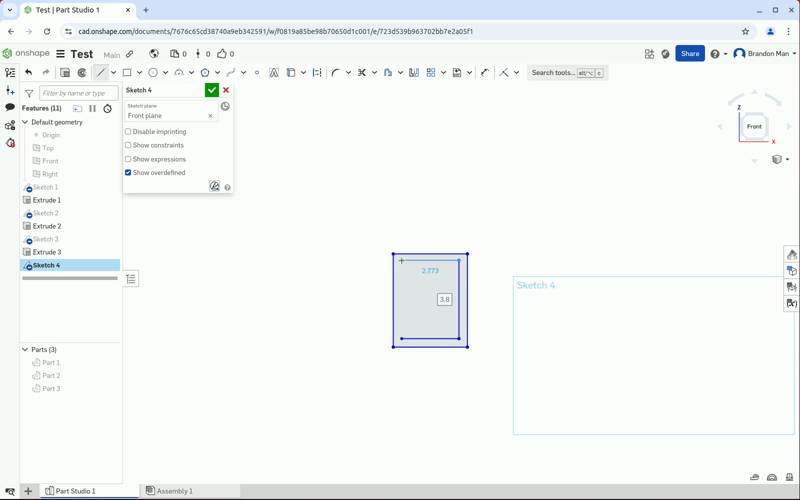
scroll(6)
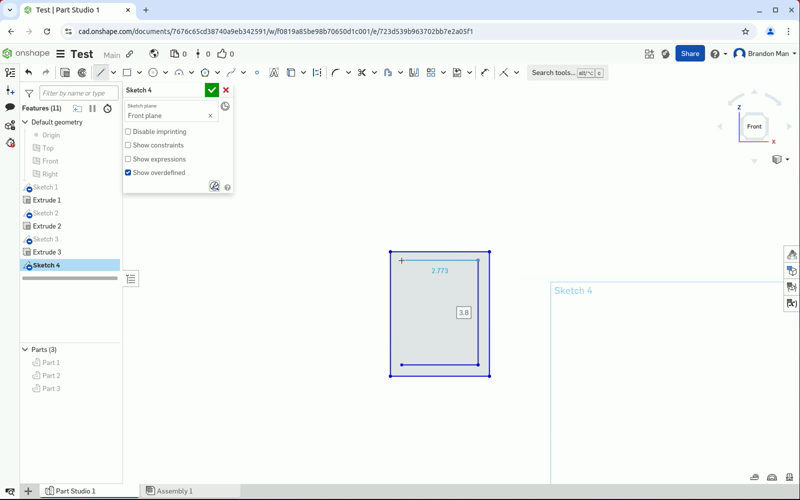
scroll(6)
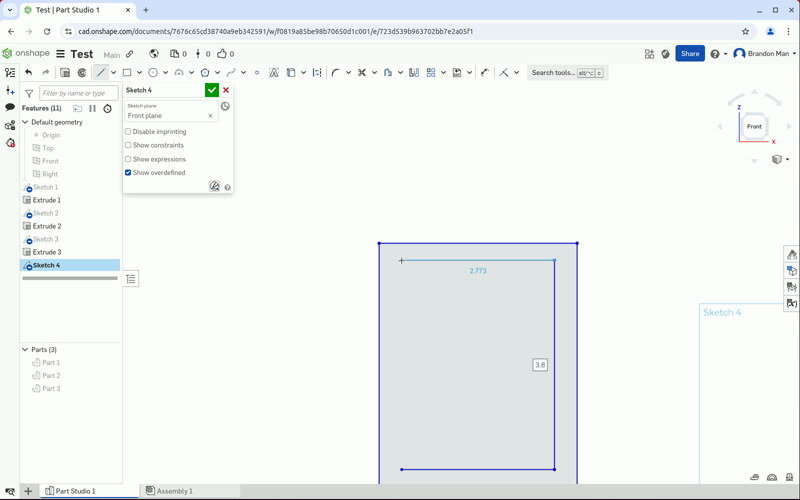
click(401, 260)
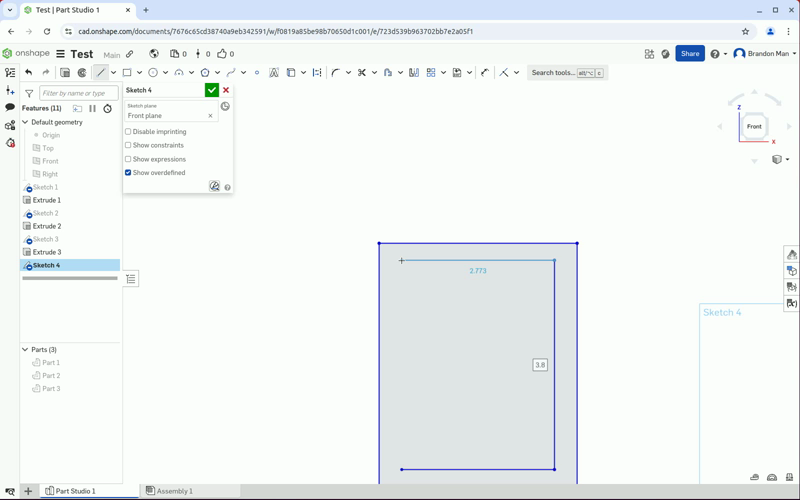
scroll(-6)
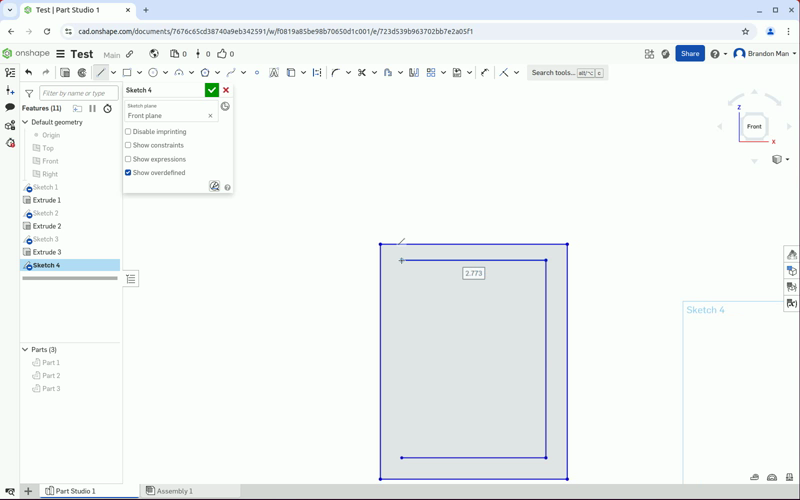
scroll(-6)
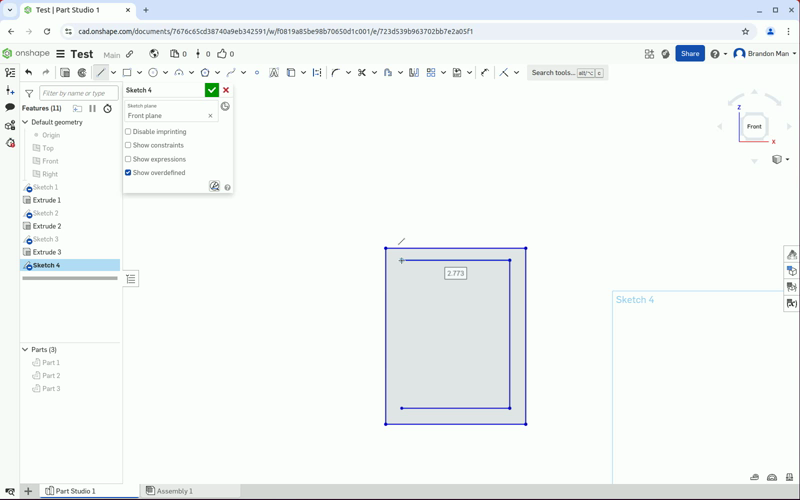
scroll(-6)
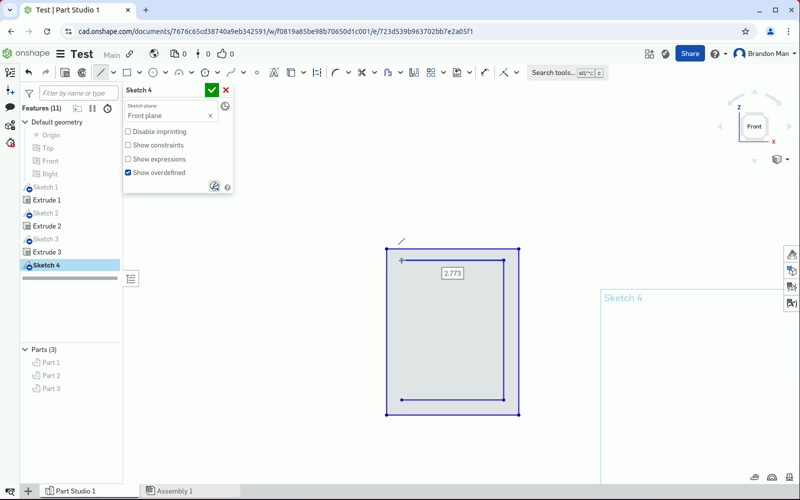
scroll(-6)
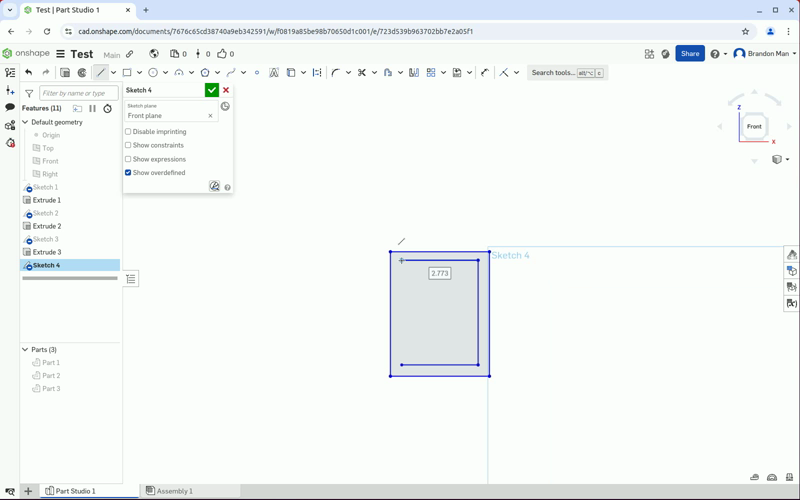
scroll(-6)
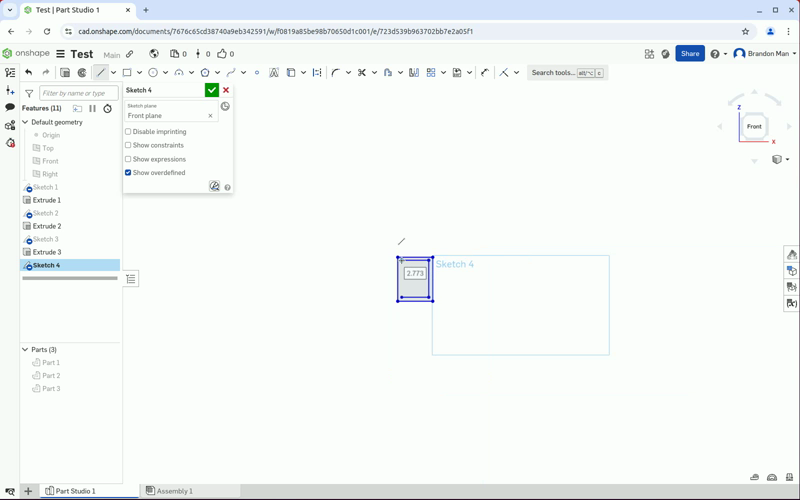
scroll(-6)
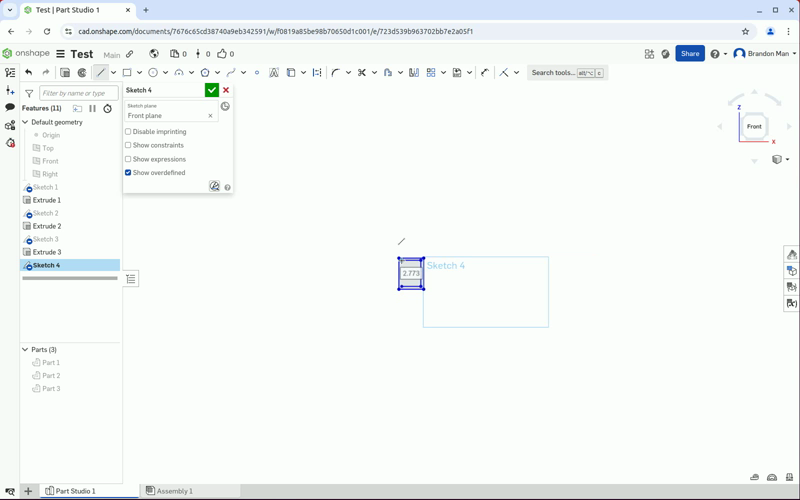
scroll(-6)
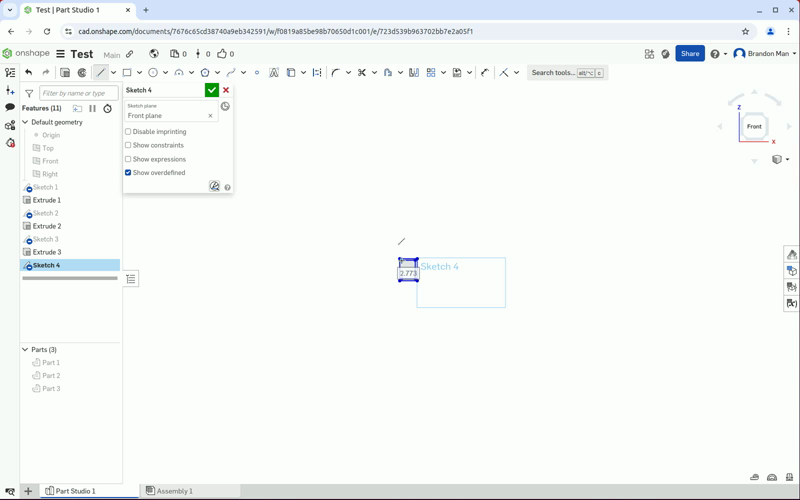
key_up(shift)
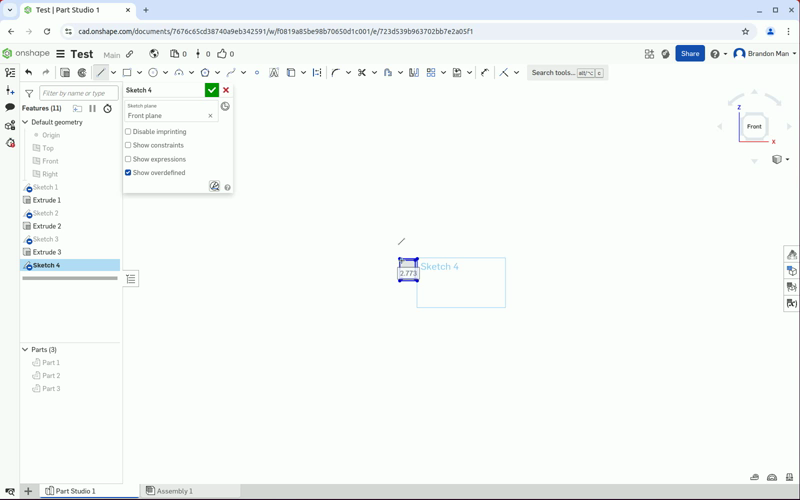
mouse_move(431, 260)
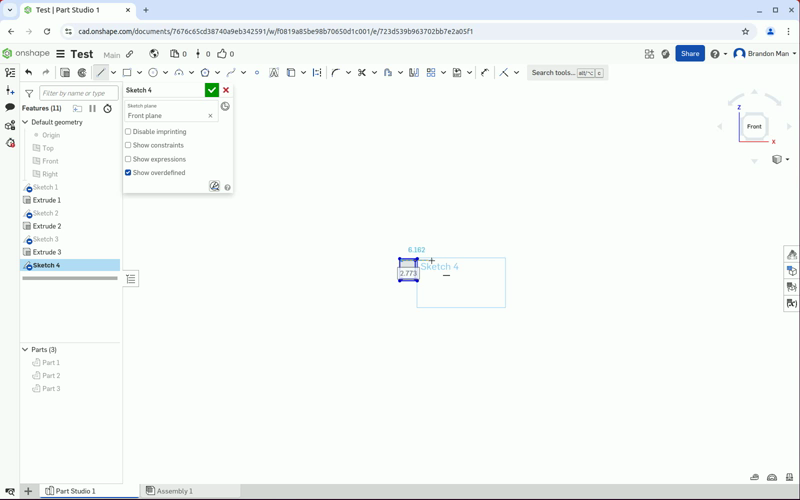
key_down(shift)
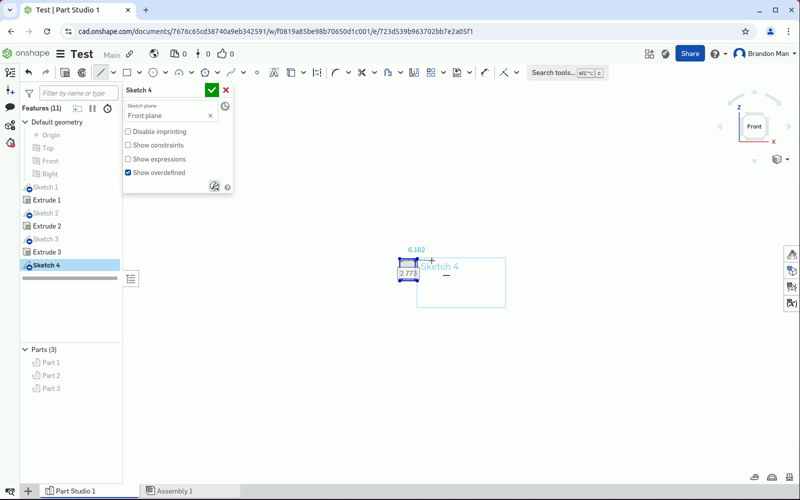
mouse_move(401, 278)
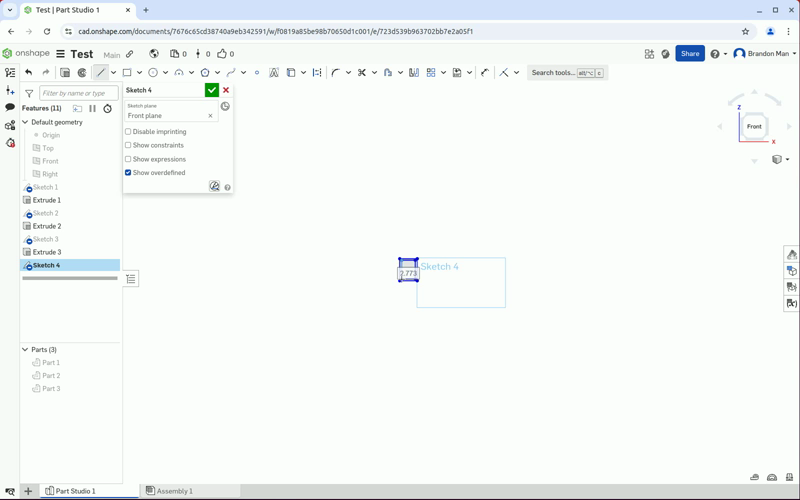
scroll(6)
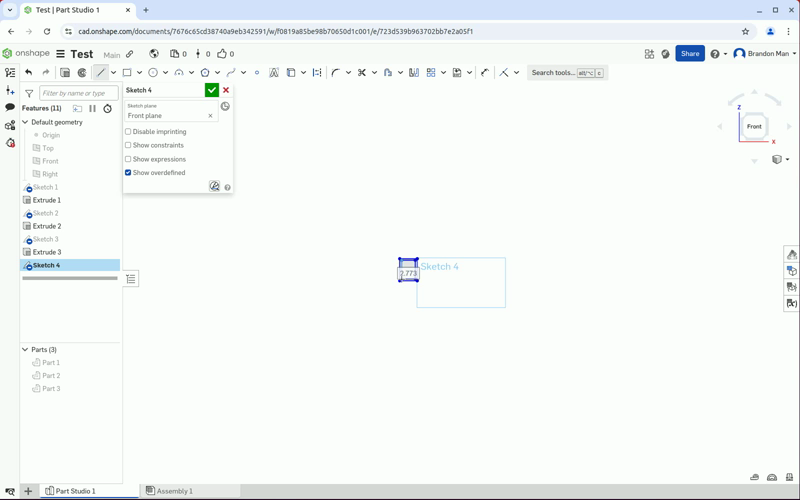
scroll(6)
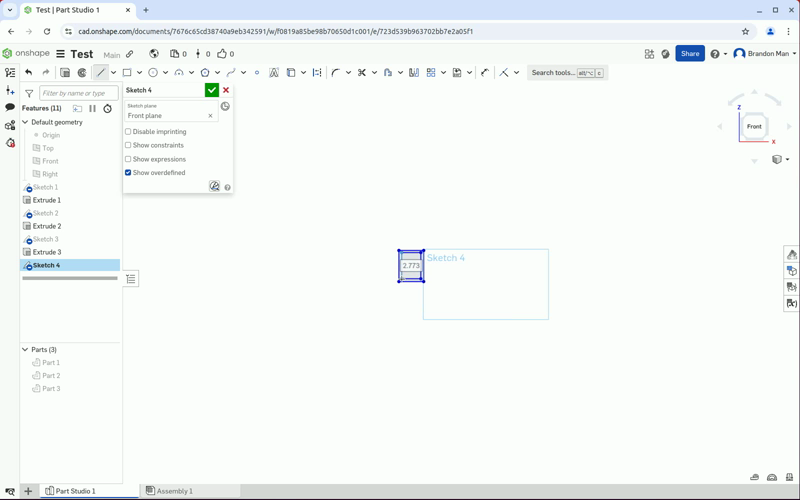
scroll(6)
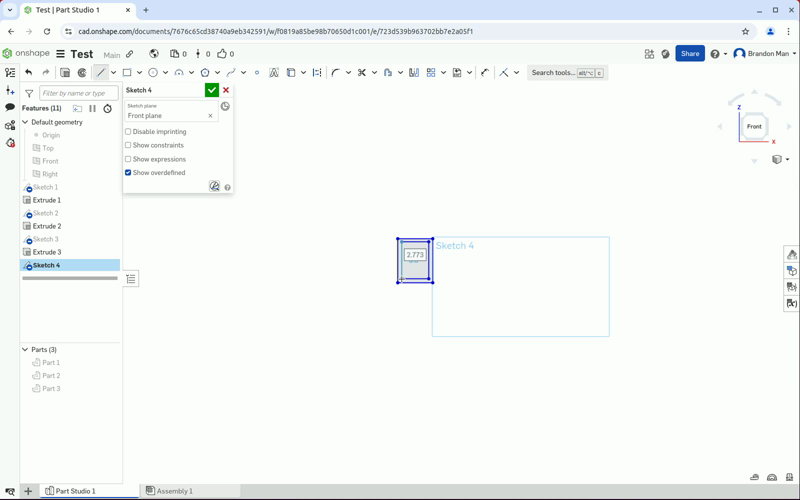
scroll(6)
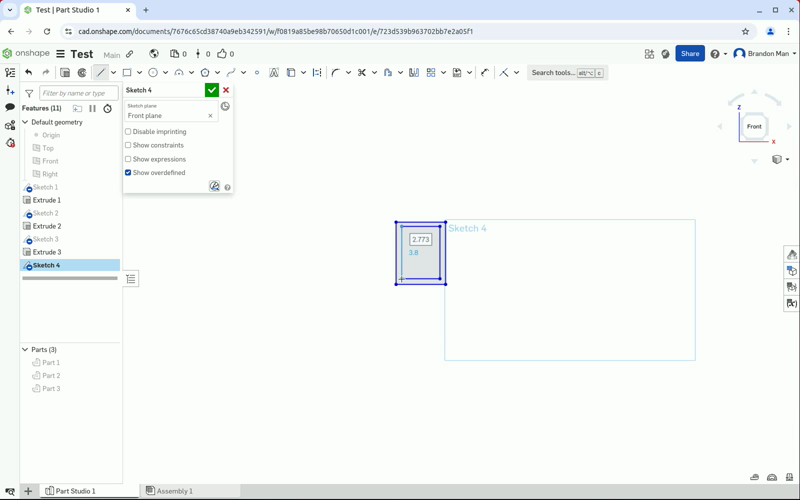
scroll(6)
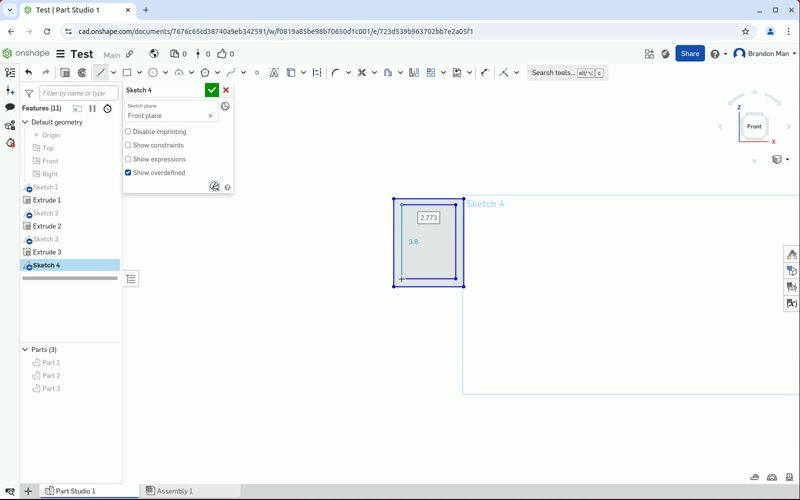
scroll(6)
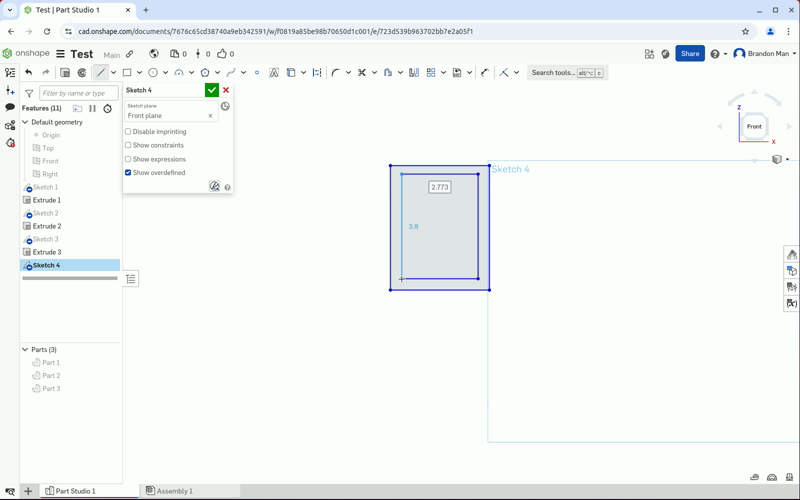
scroll(6)
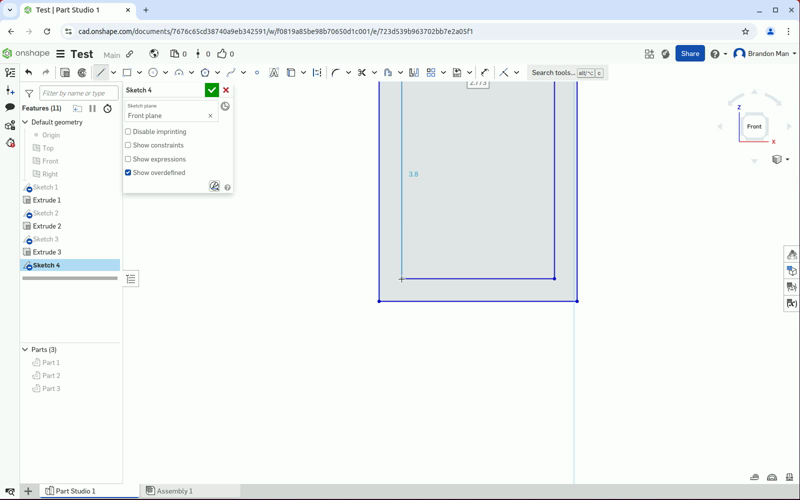
key_up(shift)
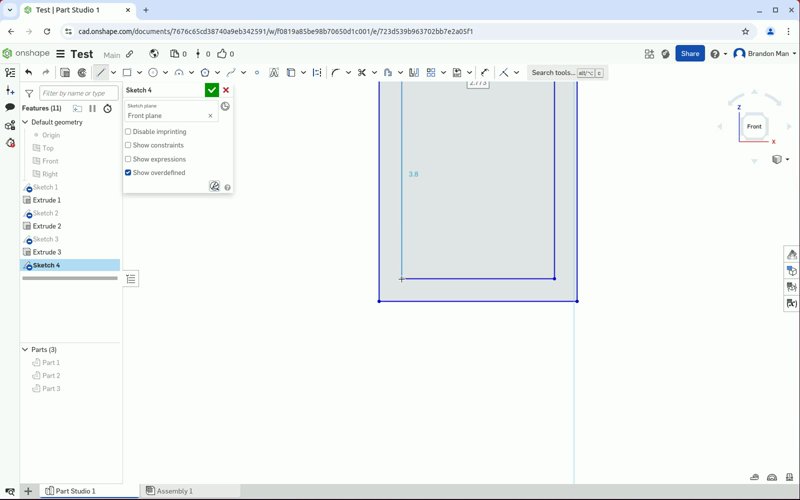
click(401, 278)
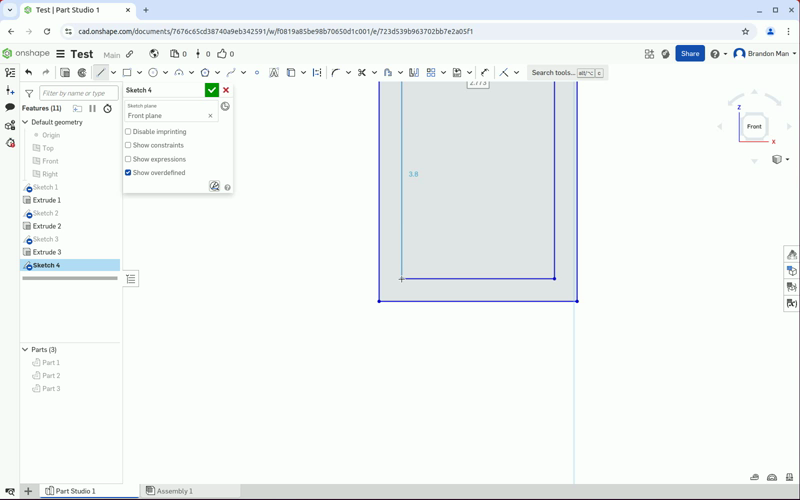
scroll(-6)
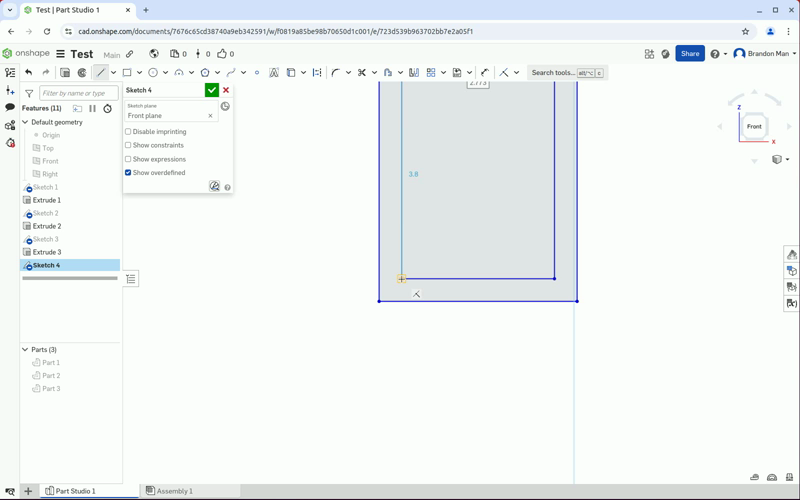
scroll(-6)
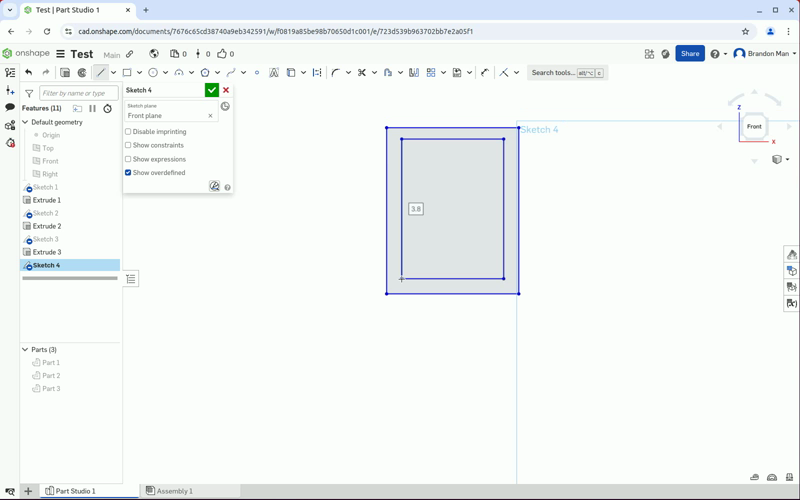
scroll(-6)
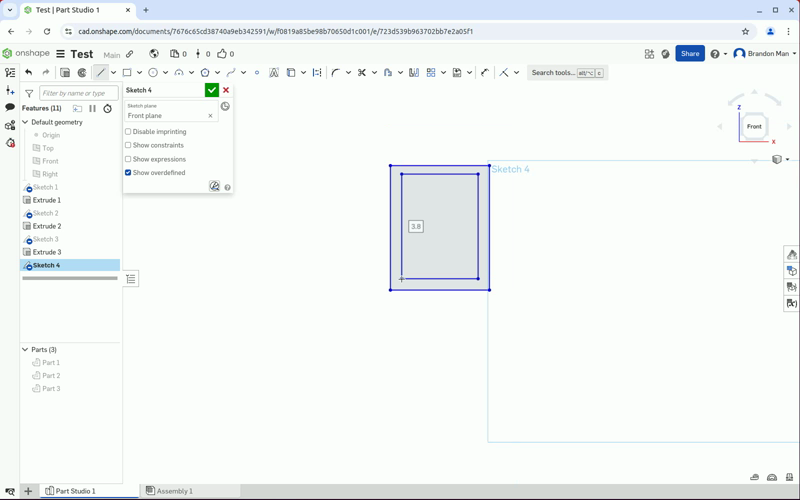
scroll(-6)
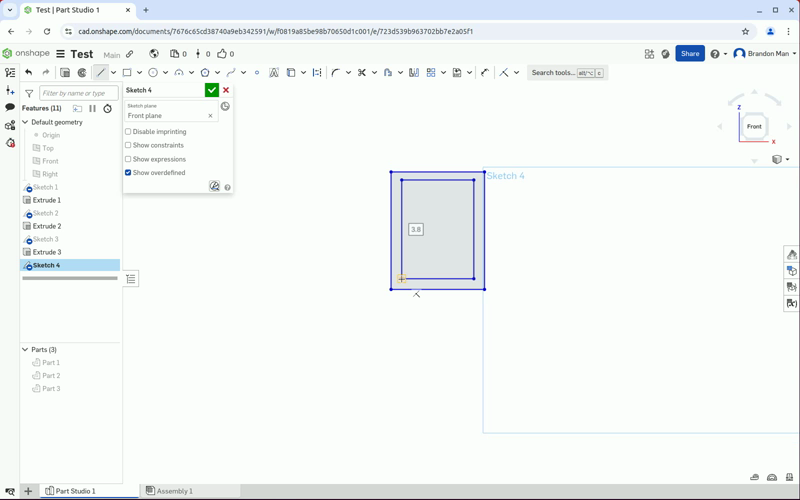
scroll(-6)
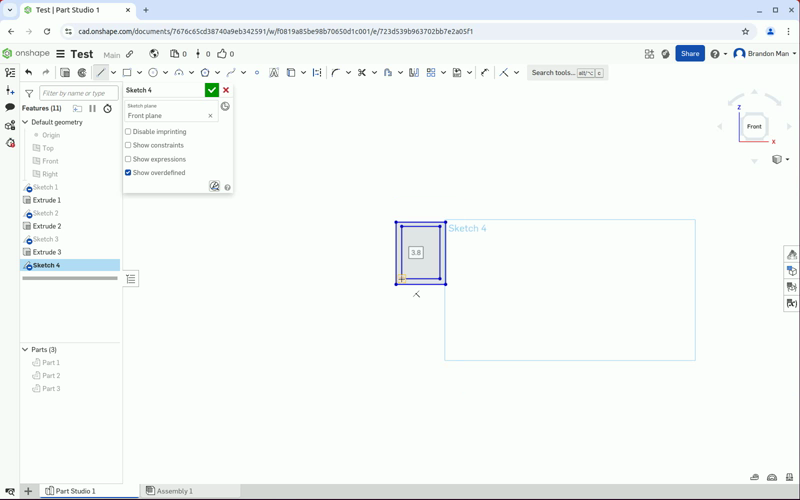
scroll(-6)
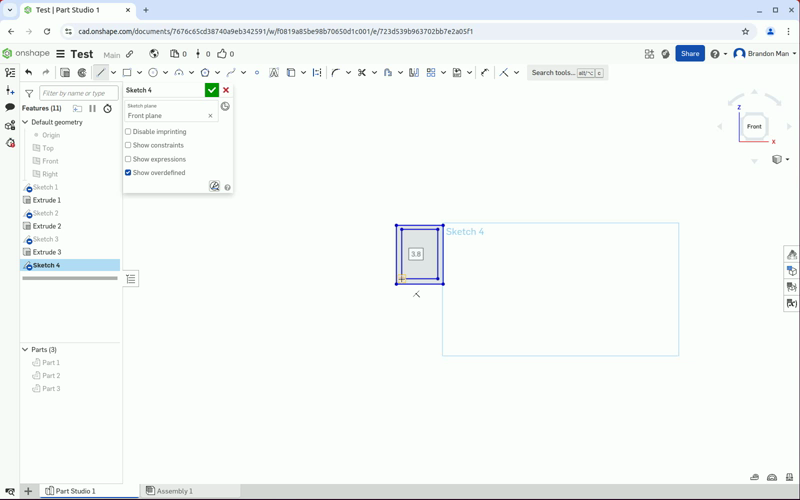
scroll(-6)
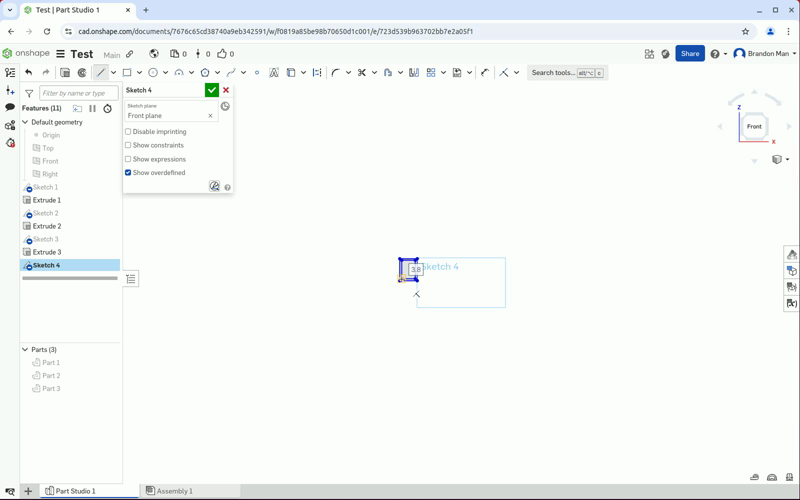
key(esc)
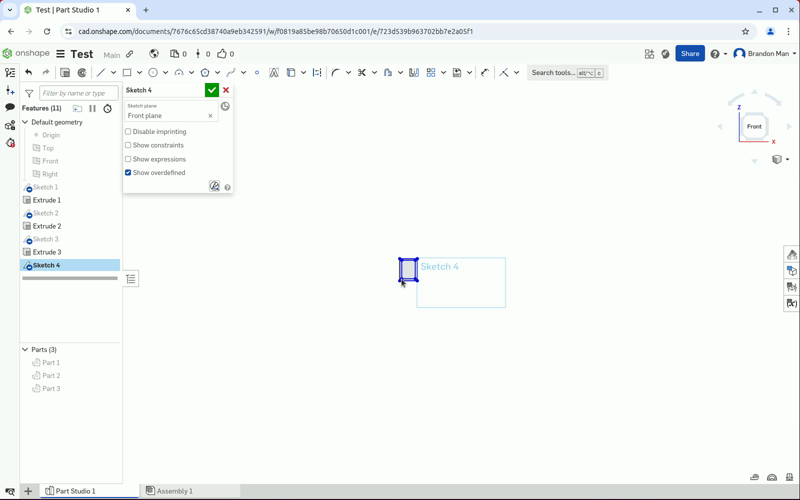
mouse_move(400, 277)
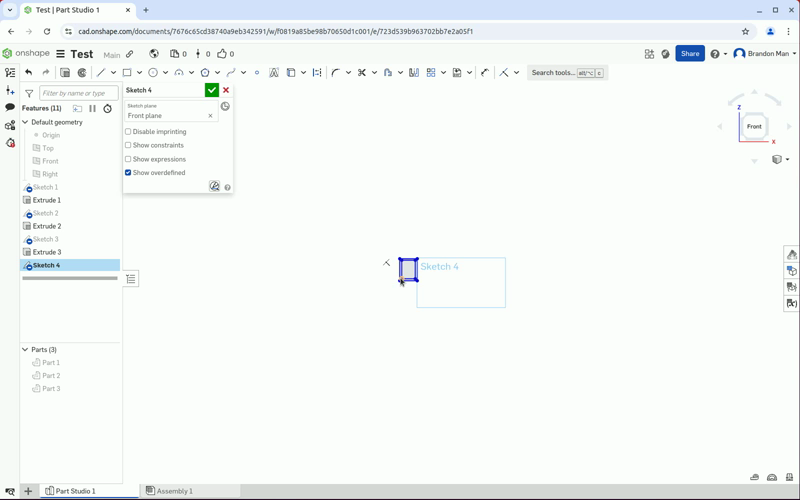
scroll(6)
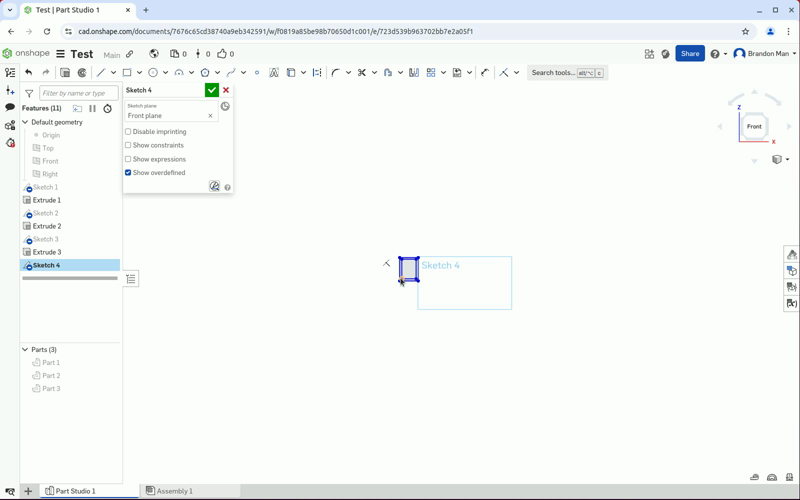
scroll(6)
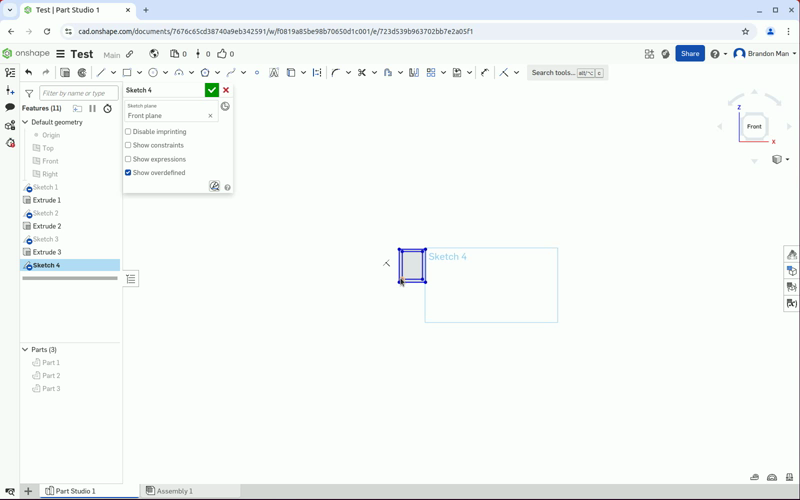
scroll(6)
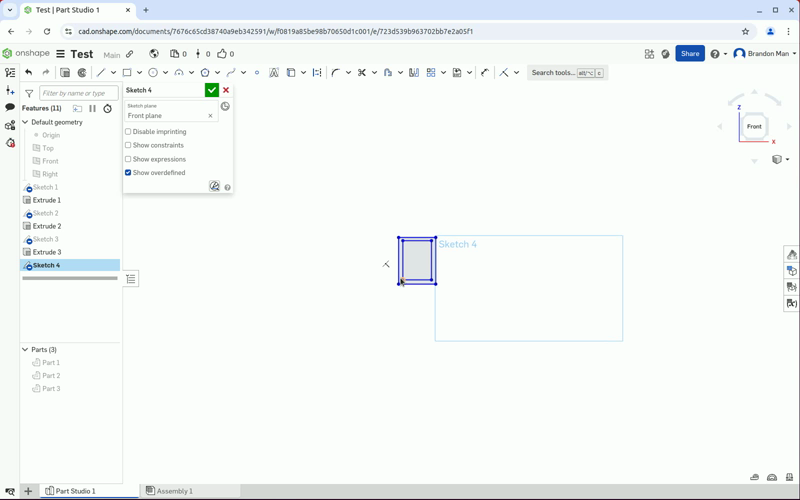
scroll(6)
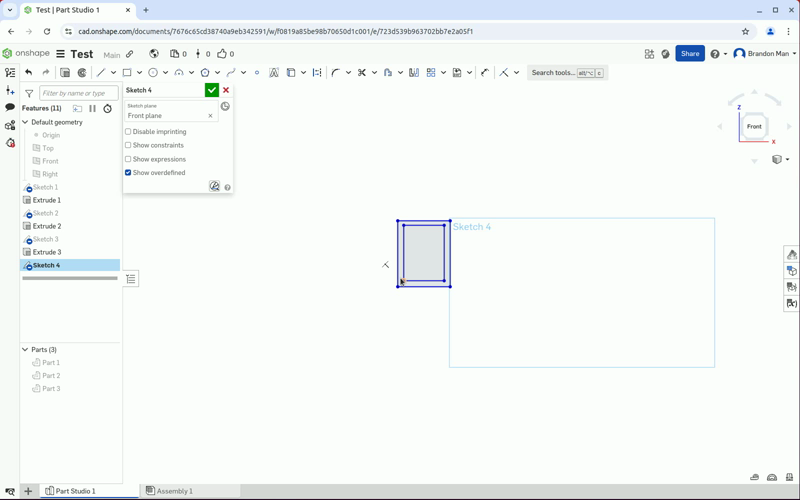
scroll(6)
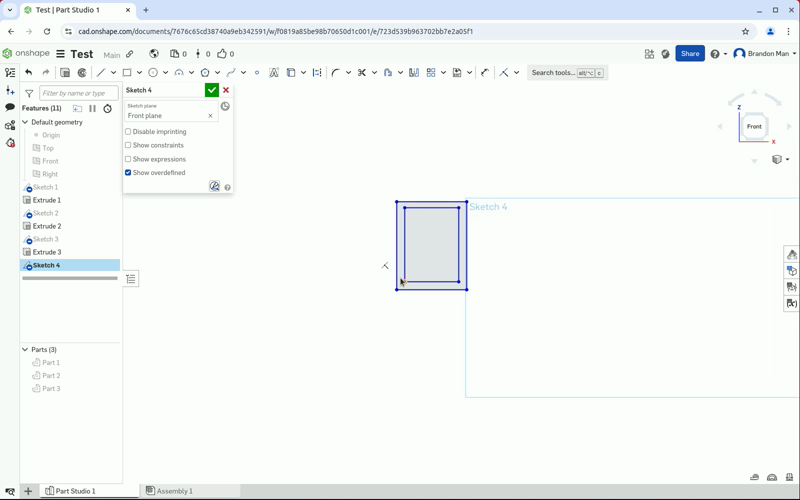
scroll(6)
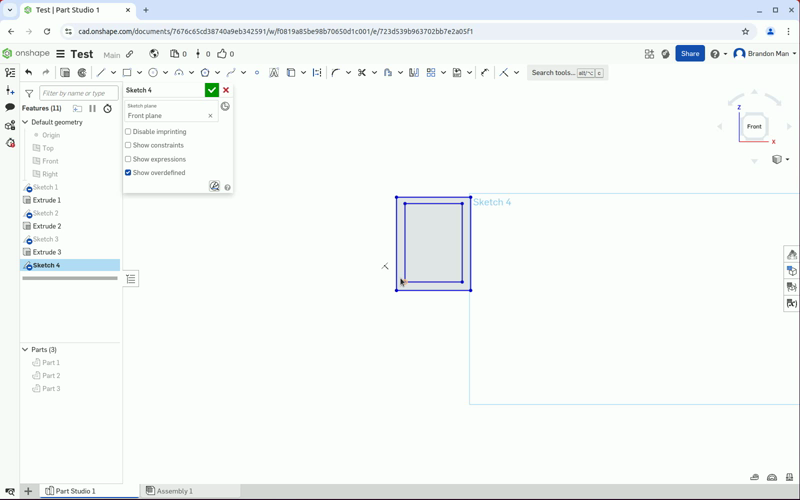
scroll(6)
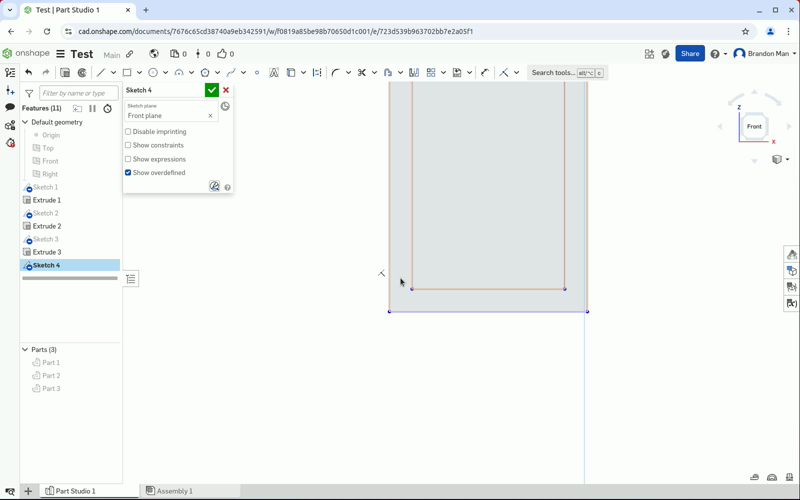
click(400, 277)
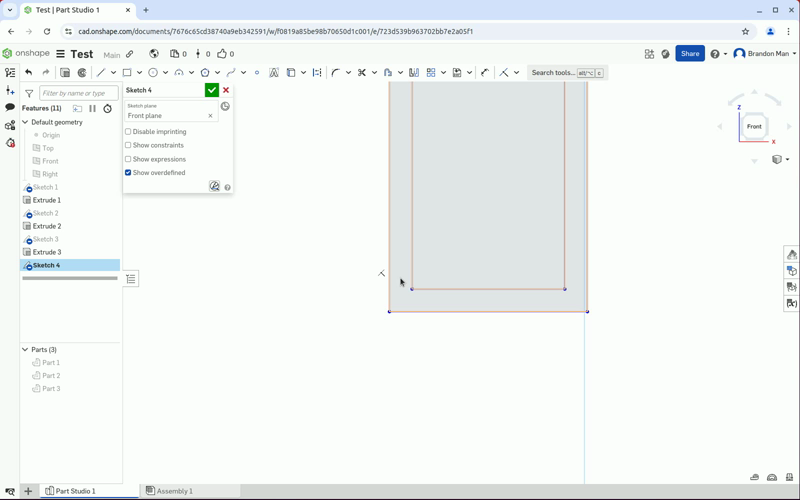
scroll(-6)
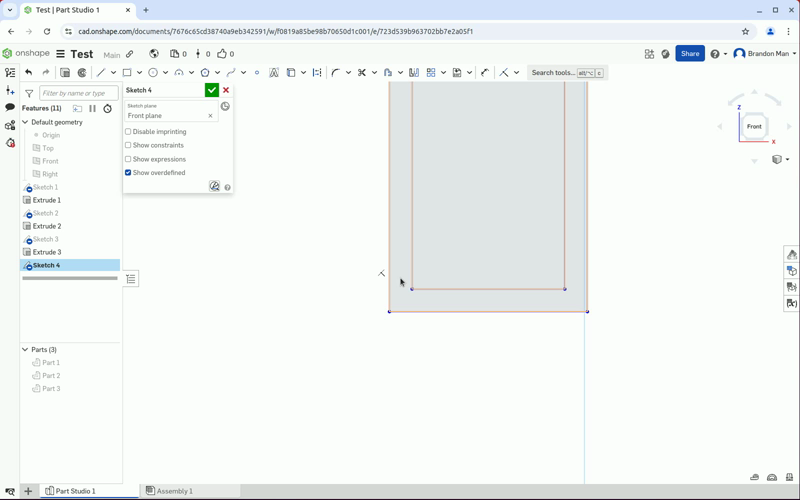
scroll(-6)
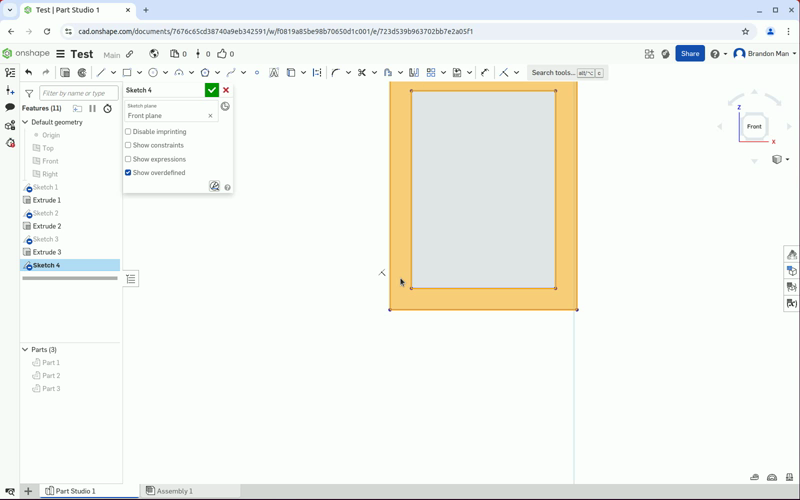
scroll(-6)
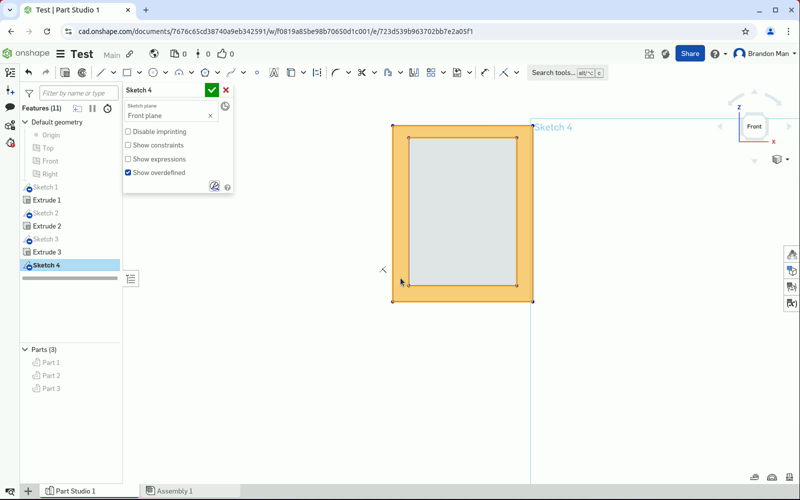
scroll(-6)
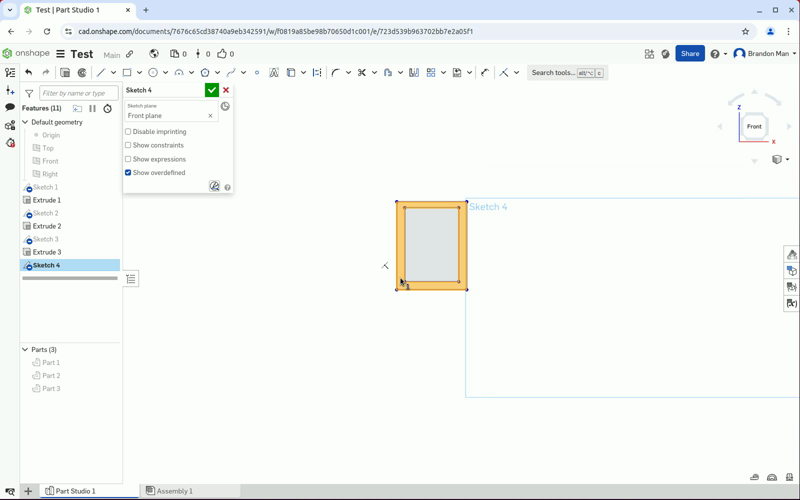
scroll(-6)
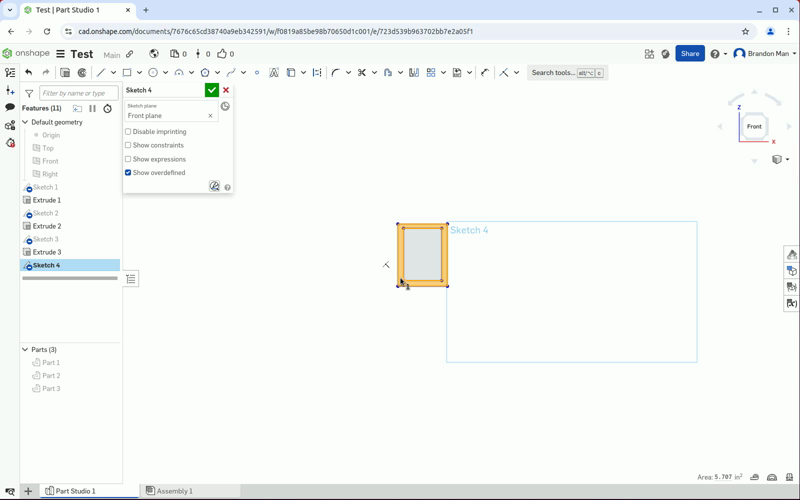
scroll(-6)
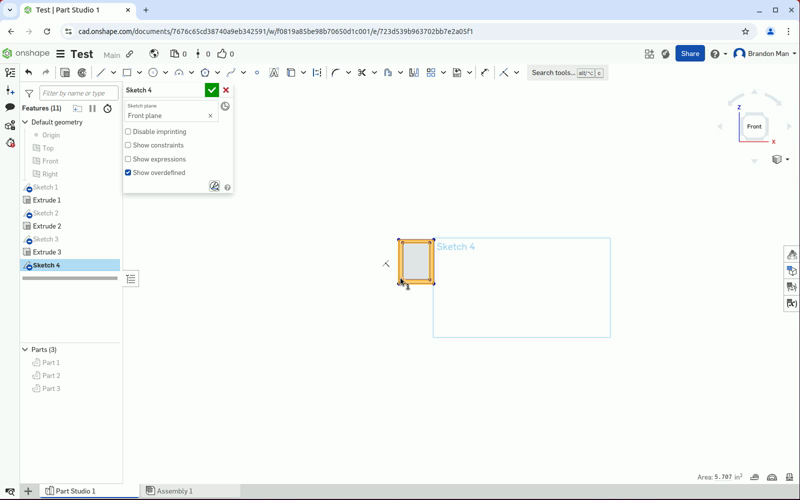
scroll(-6)
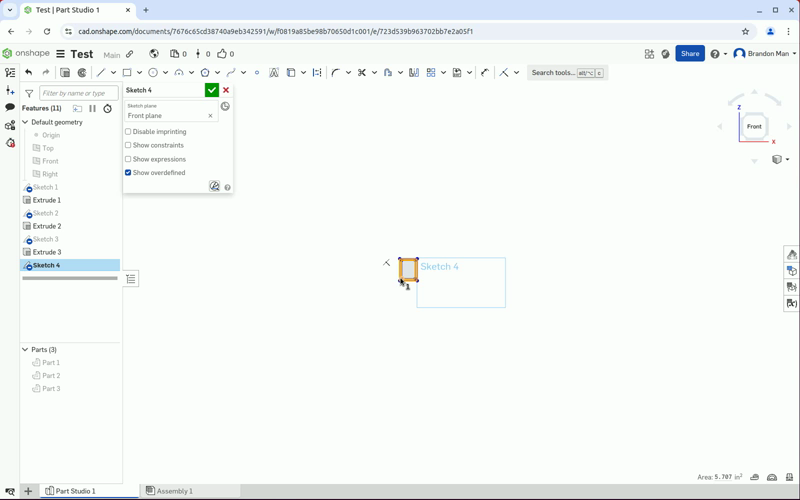
mouse_move(73, 352)
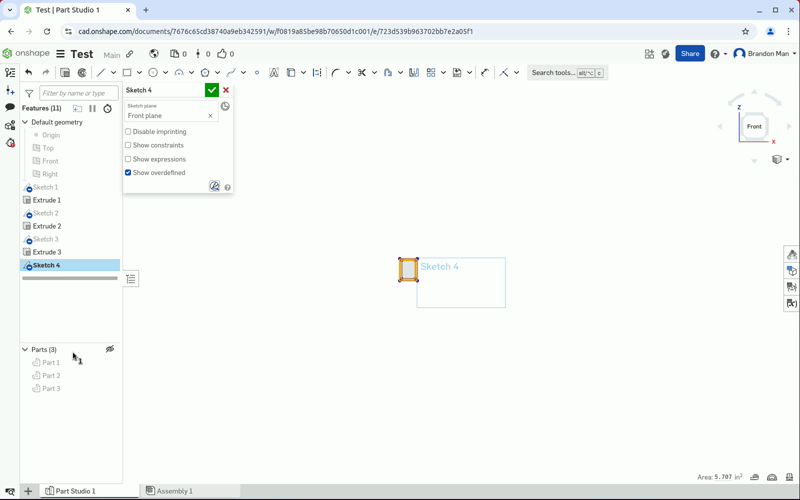
key(shift+y)
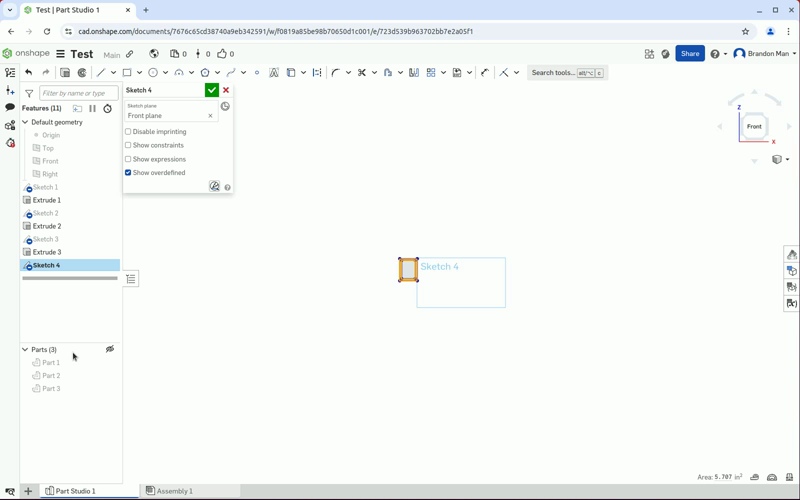
key(shift+e)
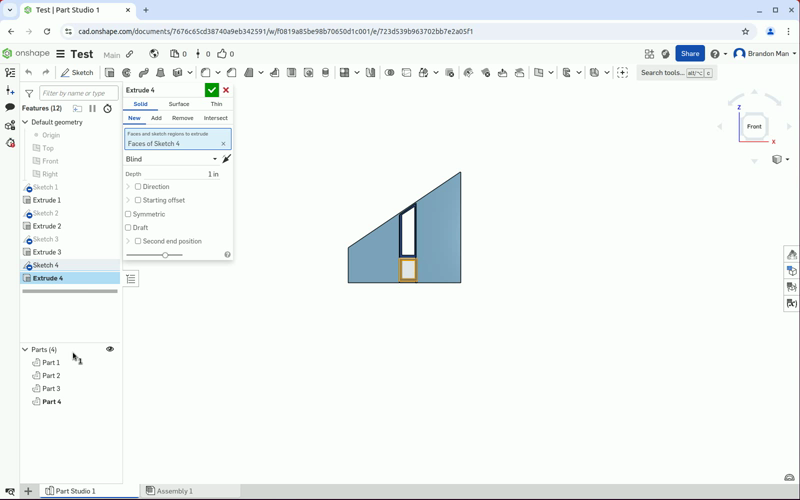
mouse_move(143, 106)
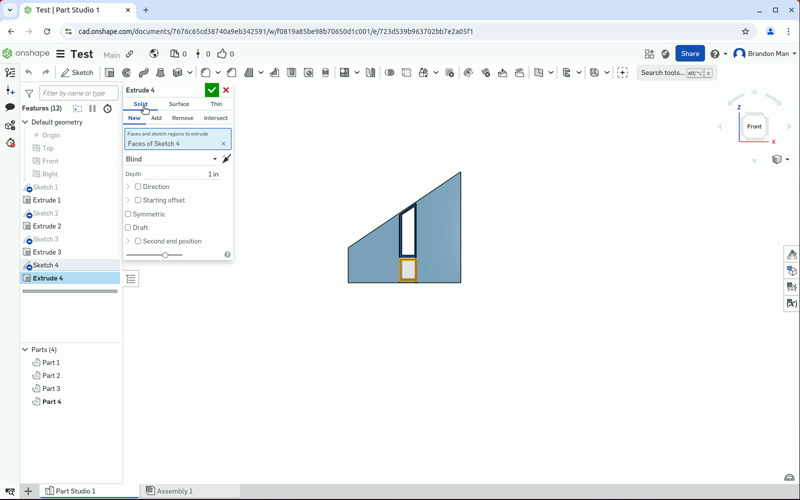
click(143, 106)
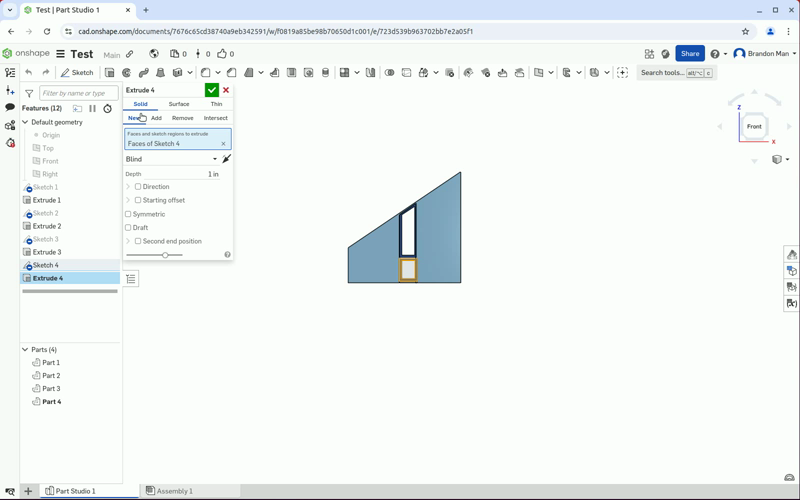
mouse_move(137, 120)
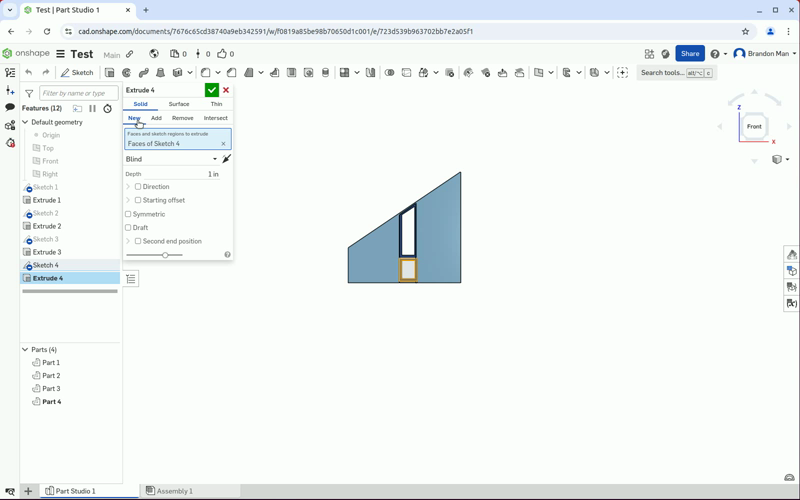
click(137, 120)
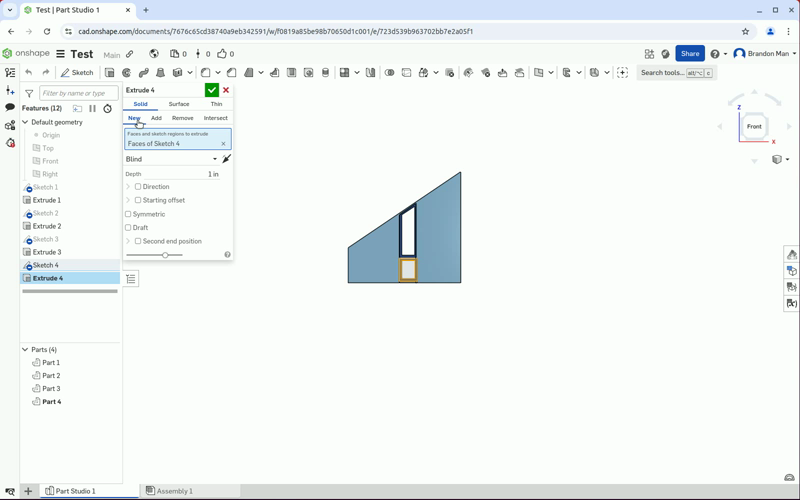
key(tab, 4)
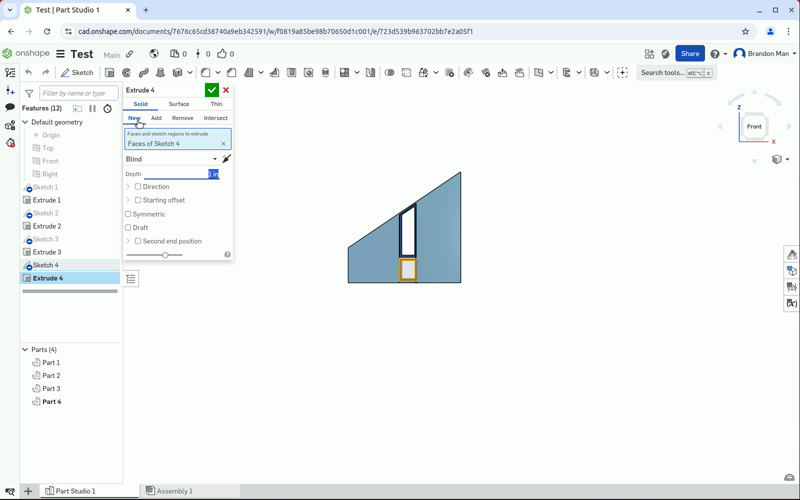
text(0.481)
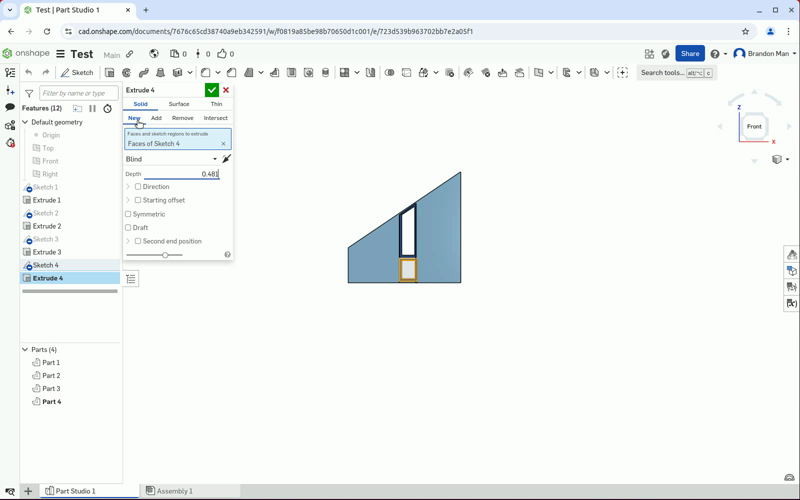
key(enter)
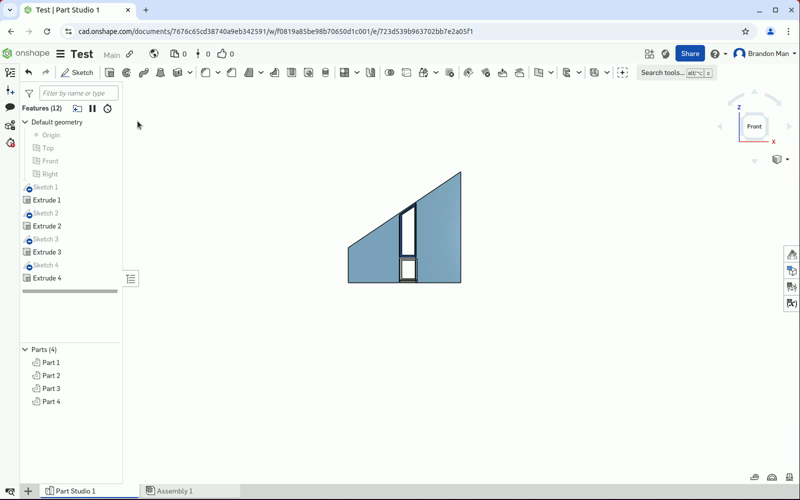
key(shift+h)
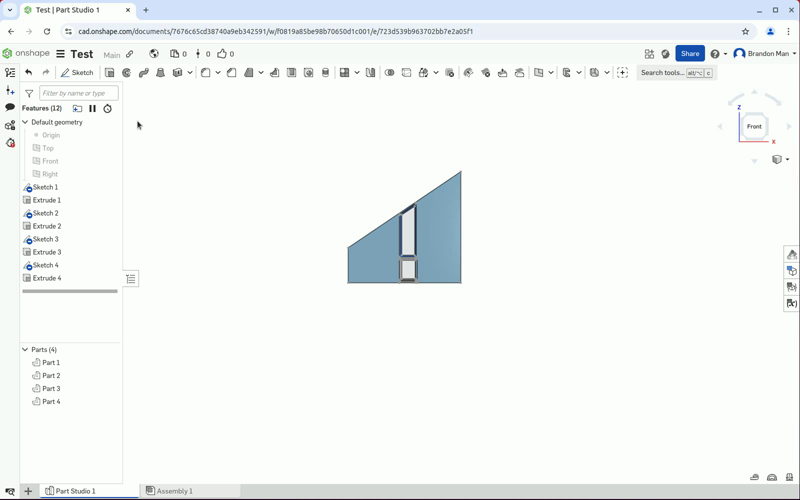
key(shift+h)
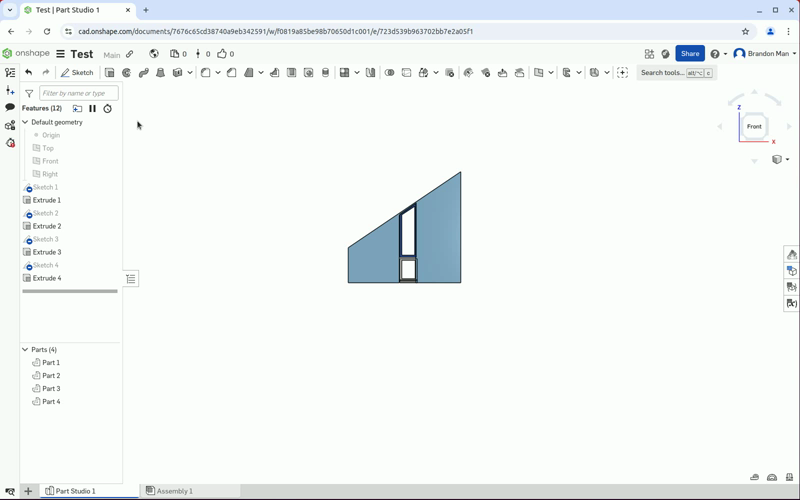
mouse_move(73, 189)
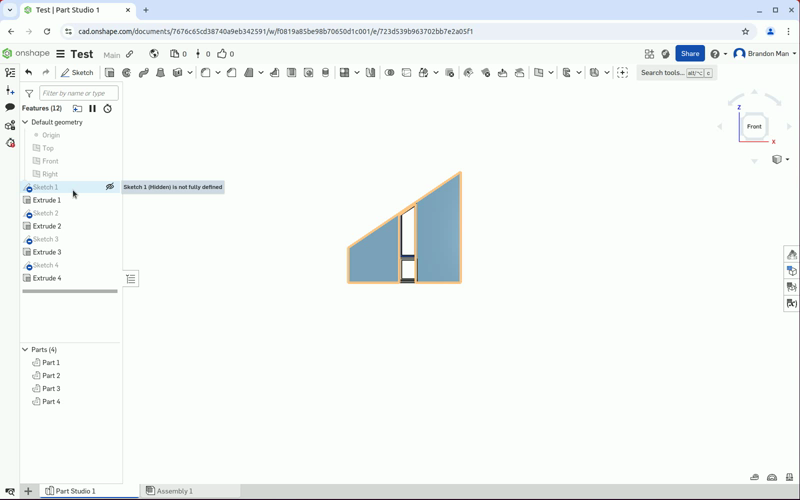
click(73, 189)
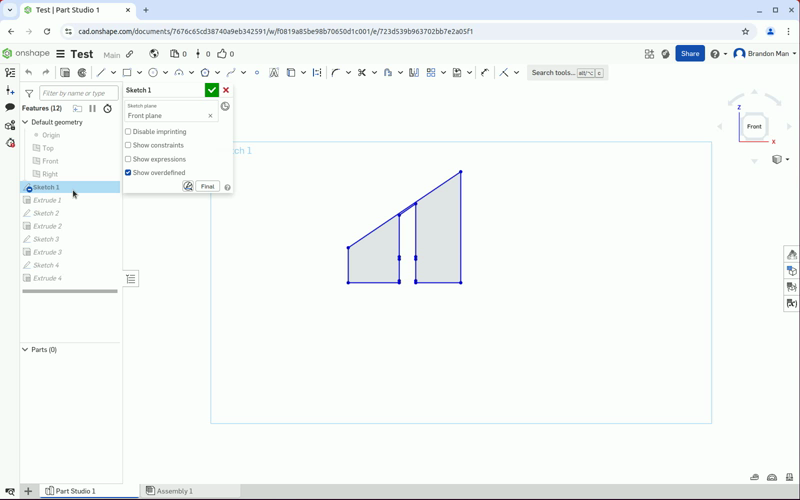
mouse_move(229, 92)
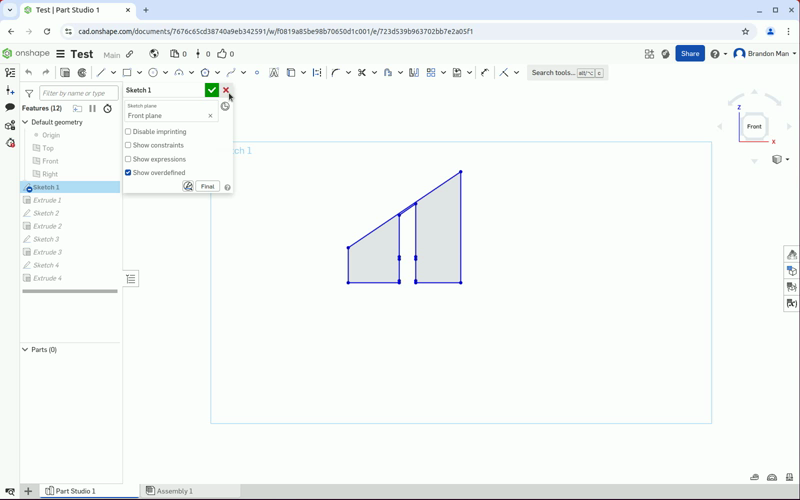
click(229, 92)
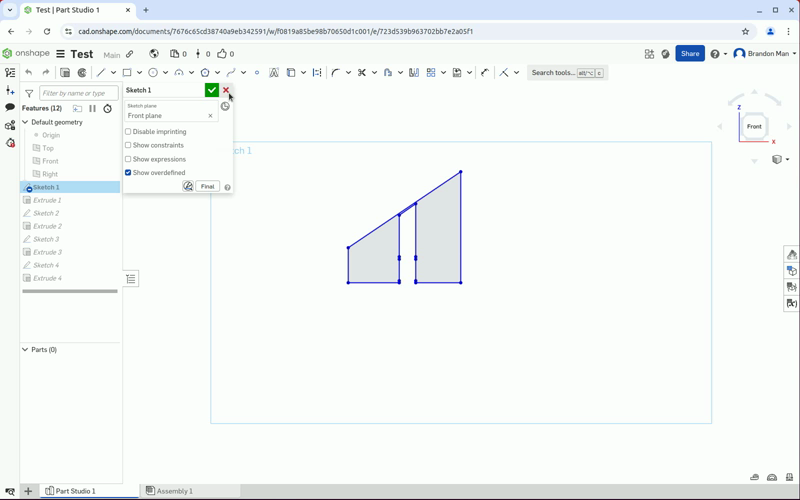
key(shift+s)
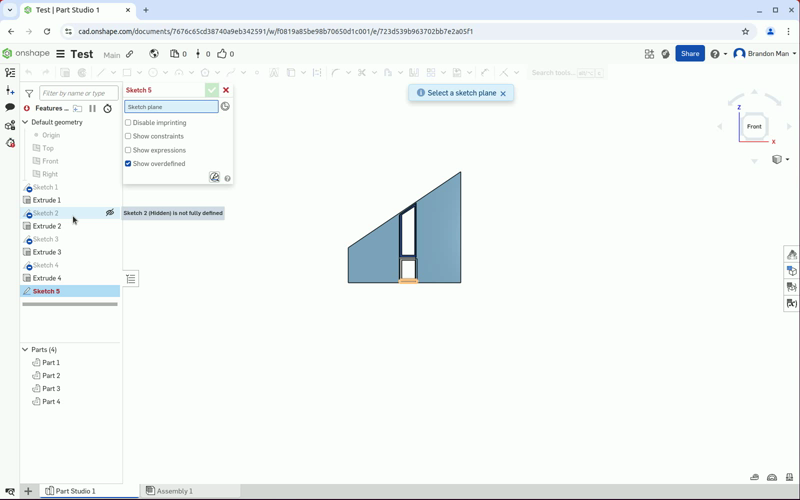
scroll(3)
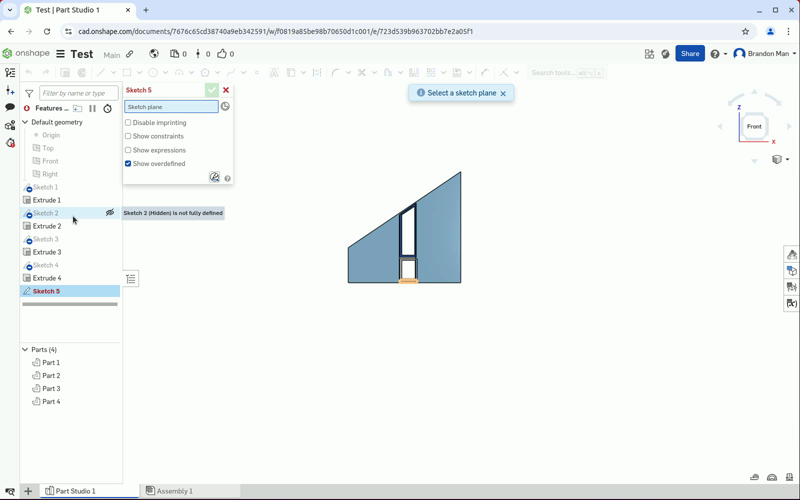
mouse_move(73, 163)
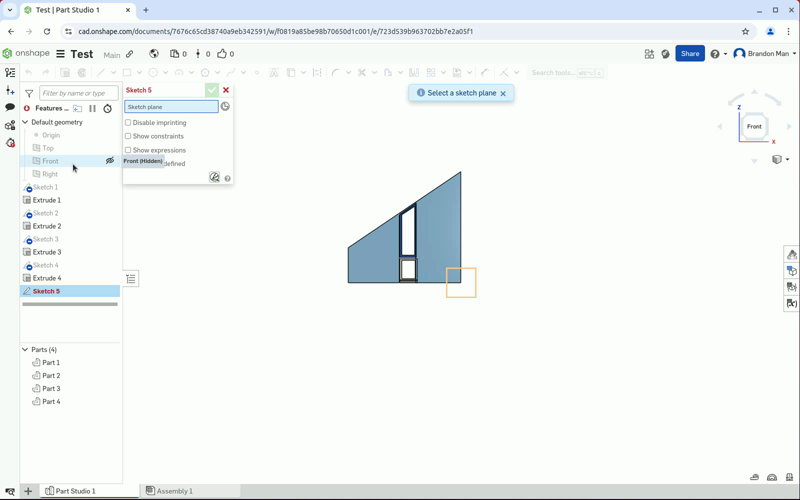
click(73, 163)
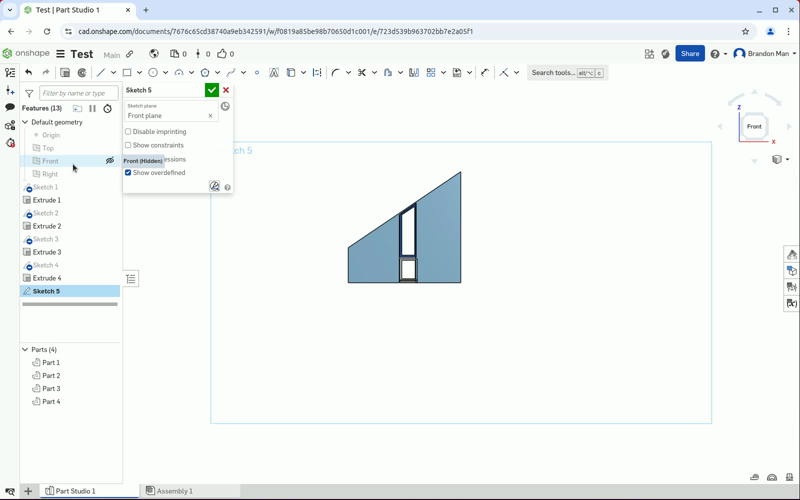
mouse_move(73, 352)
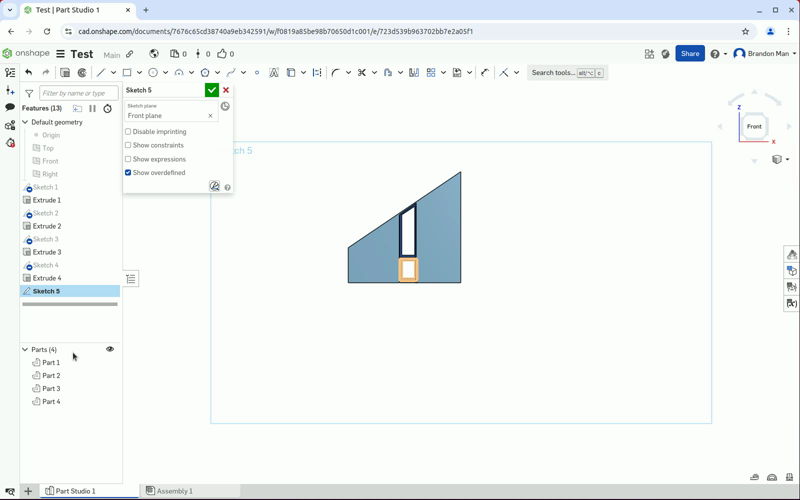
key(y)
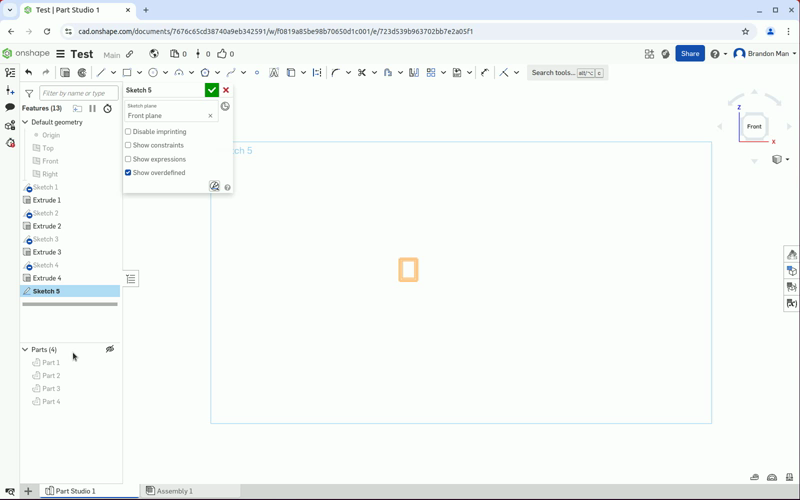
key(l)
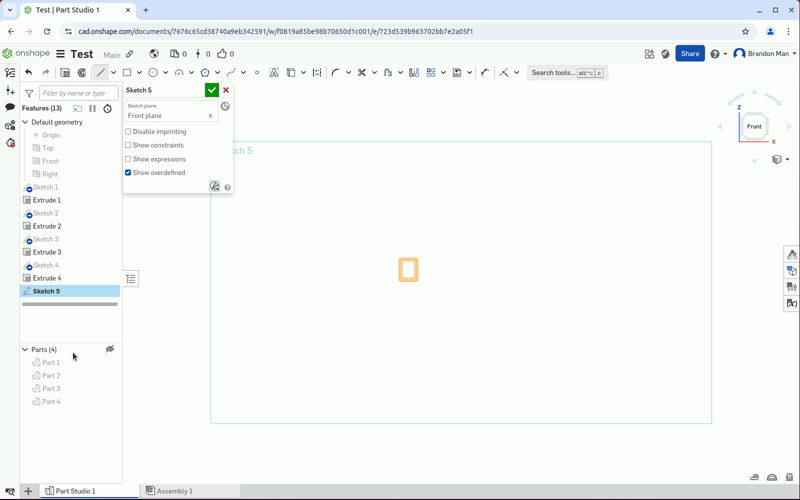
key_down(shift)
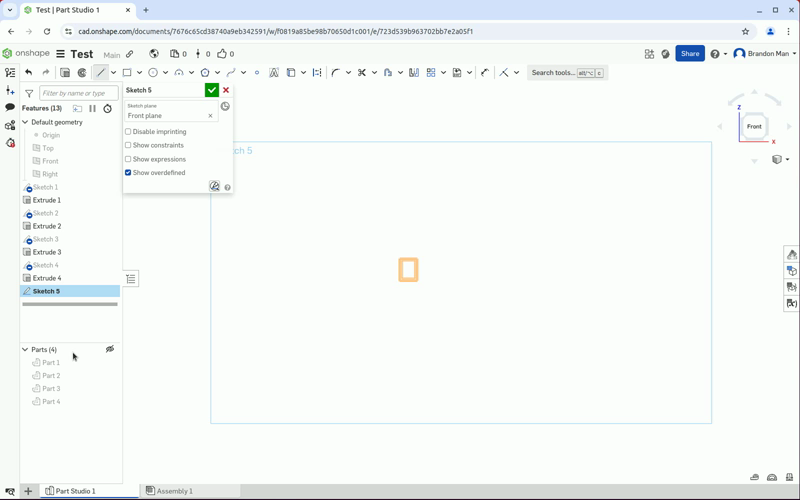
mouse_move(399, 259)
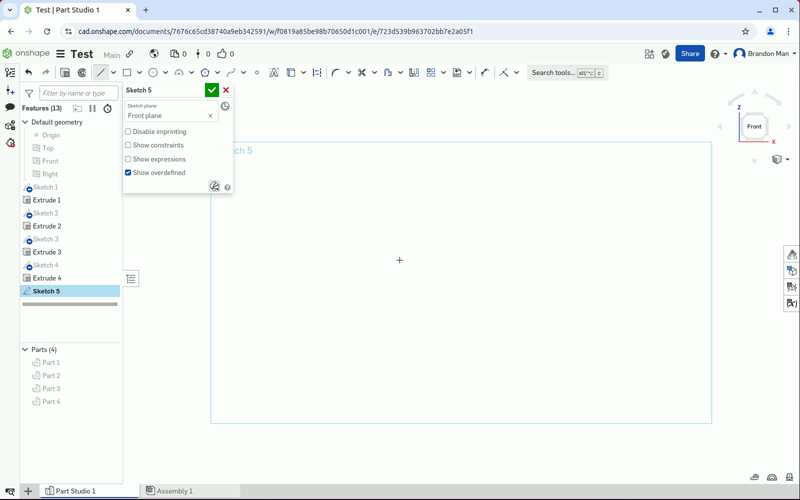
click(399, 259)
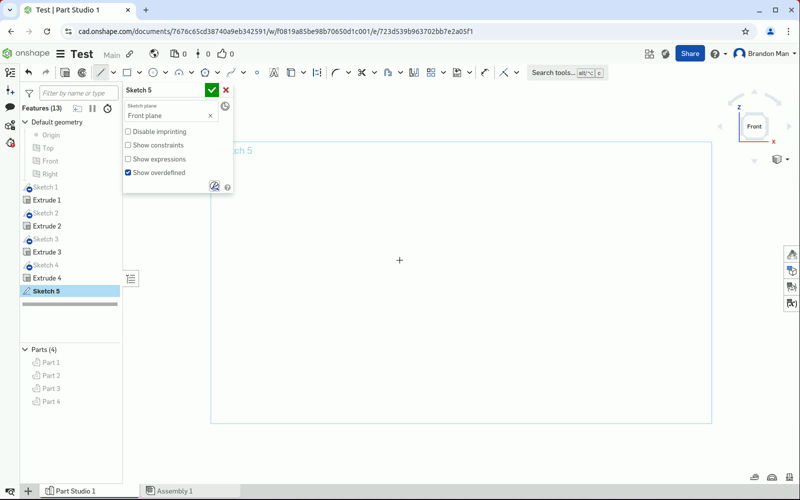
key_up(shift)
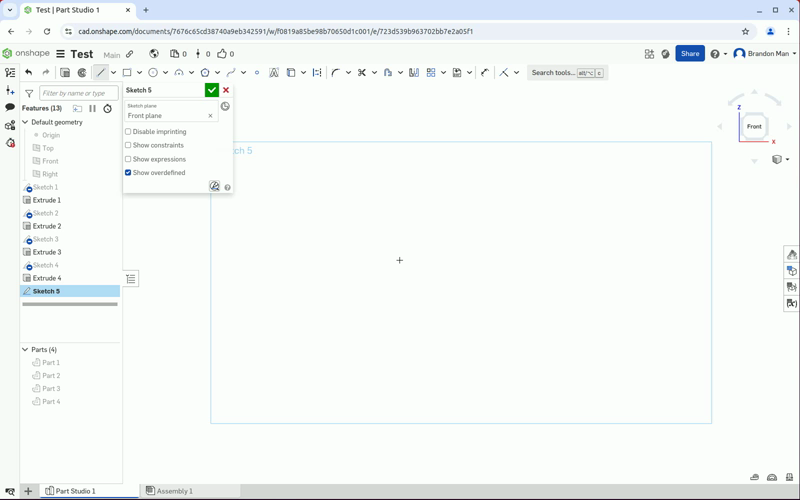
key_down(shift)
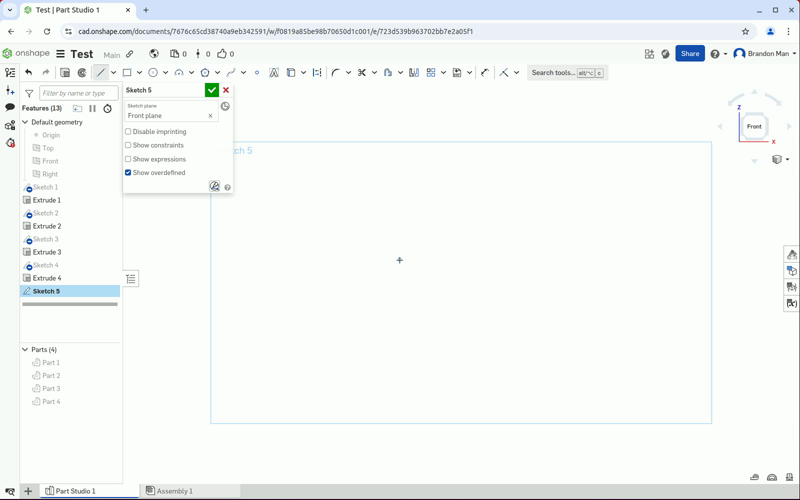
mouse_move(429, 259)
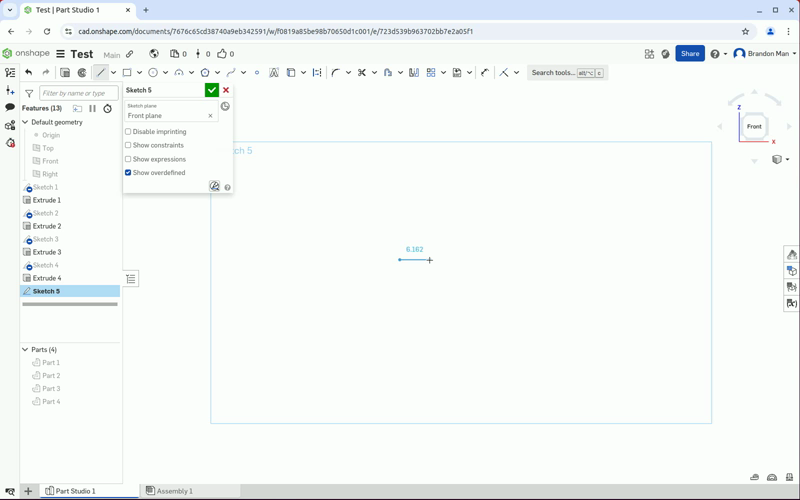
mouse_move(417, 259)
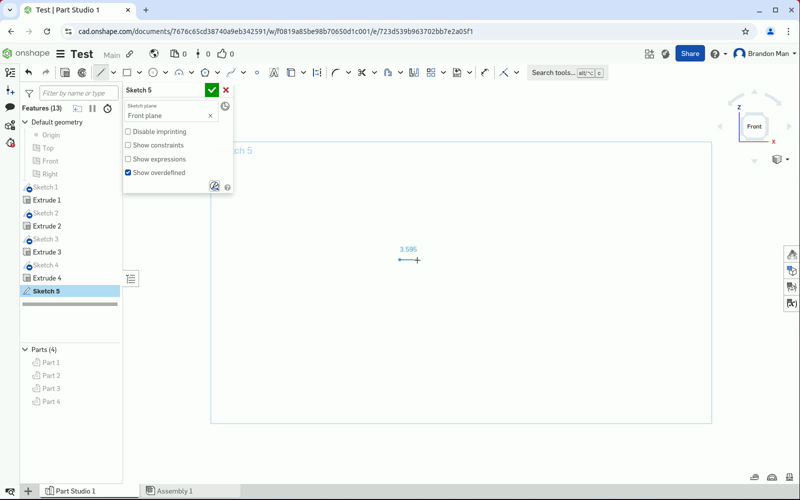
click(417, 259)
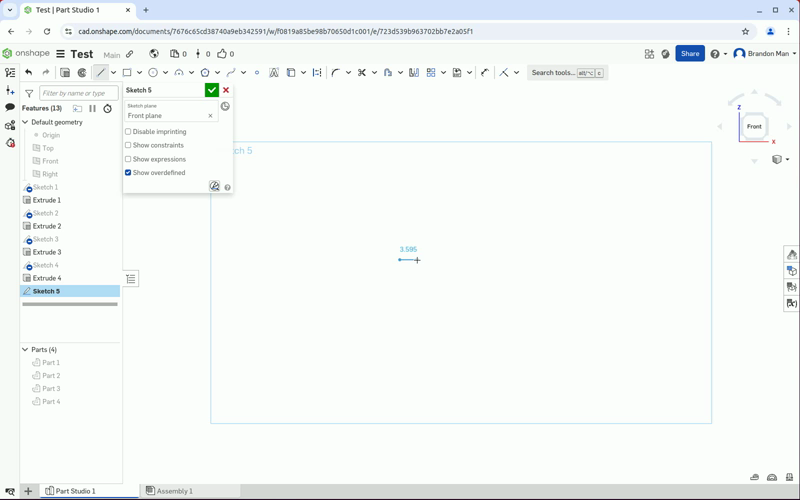
key_up(shift)
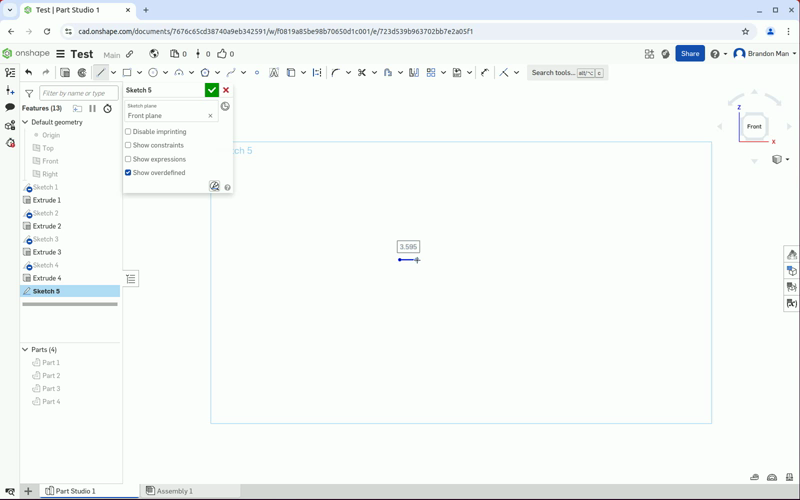
key_down(shift)
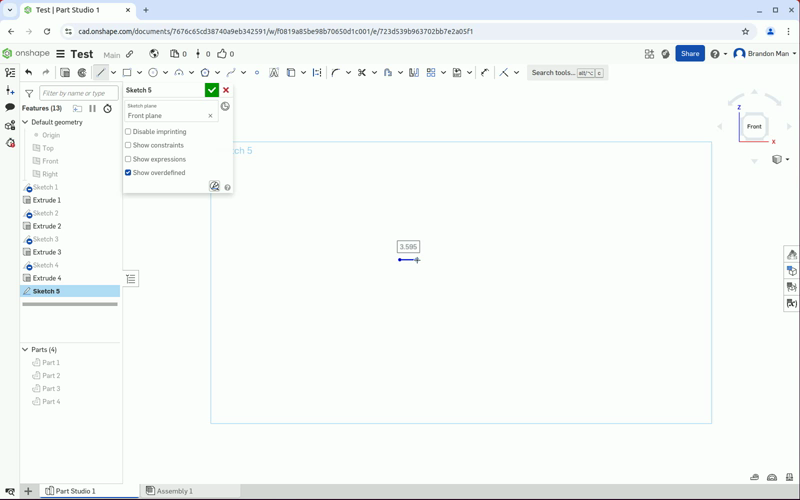
mouse_move(447, 259)
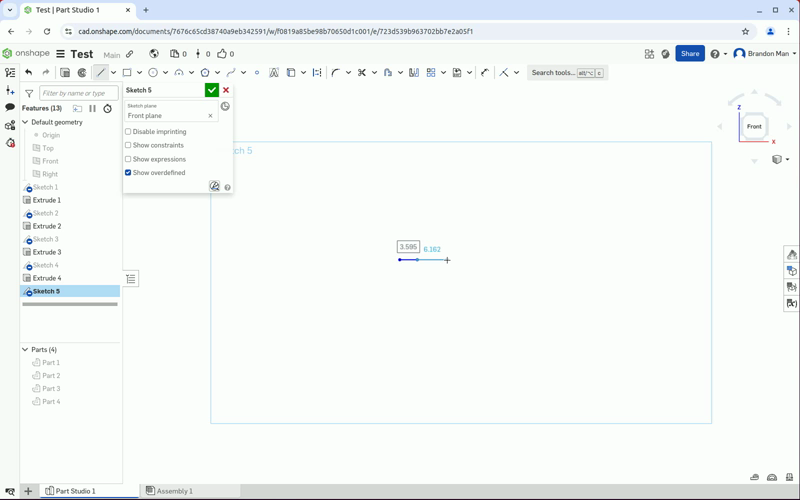
mouse_move(417, 257)
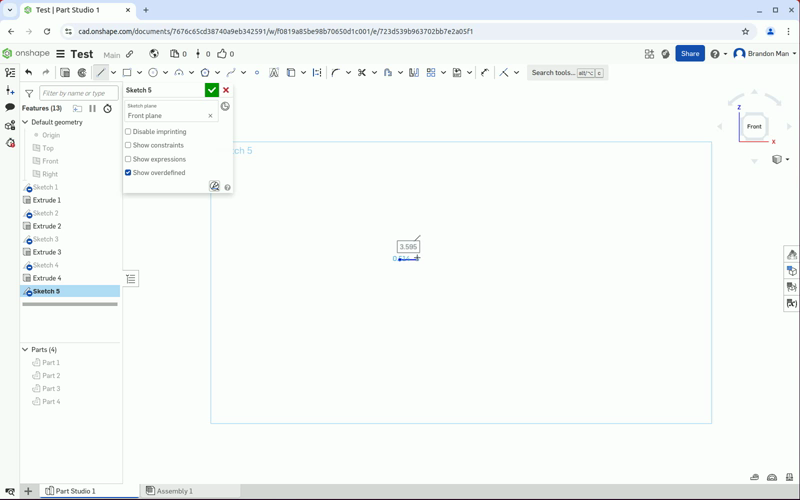
scroll(6)
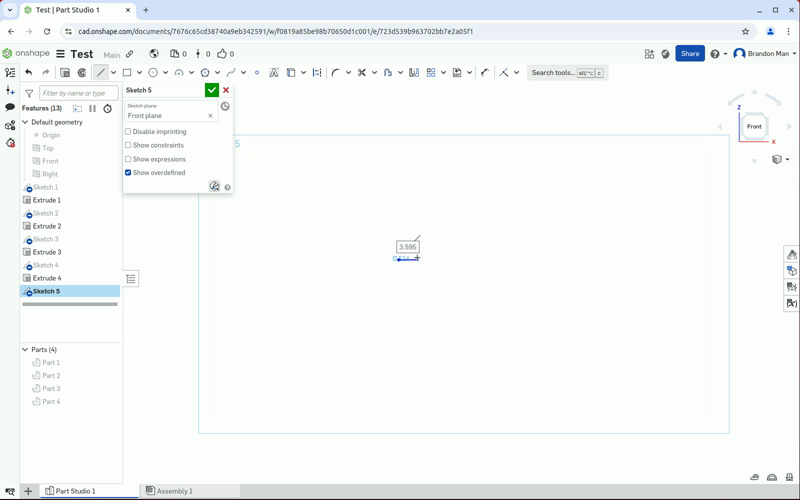
scroll(6)
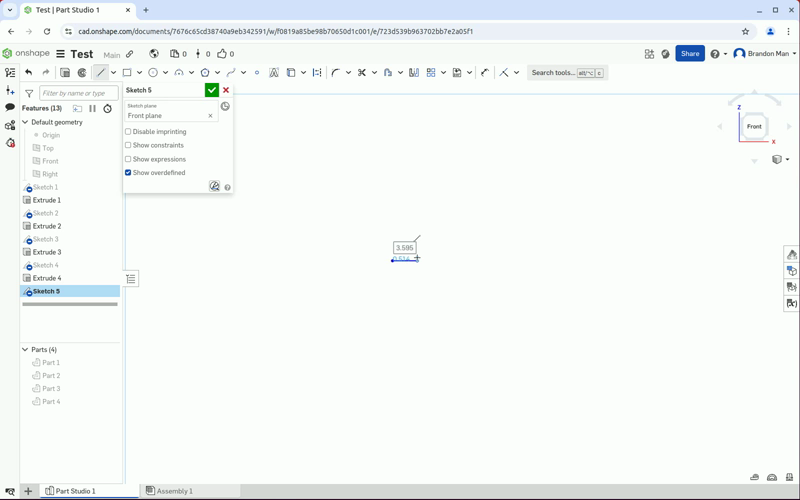
scroll(6)
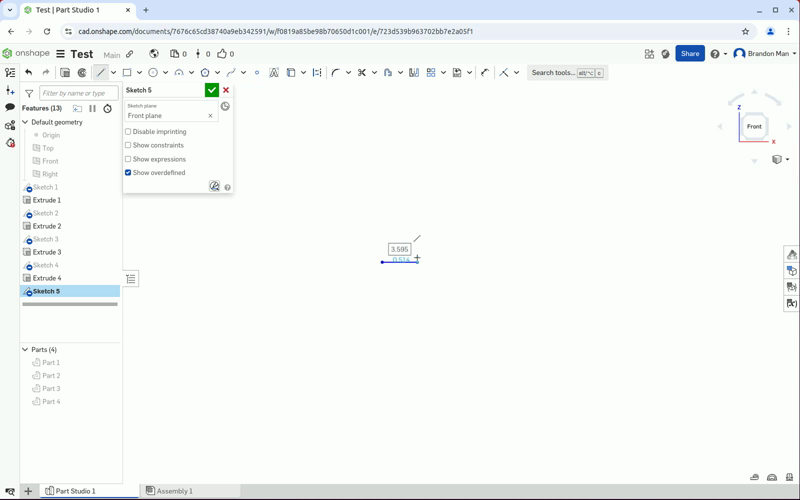
scroll(6)
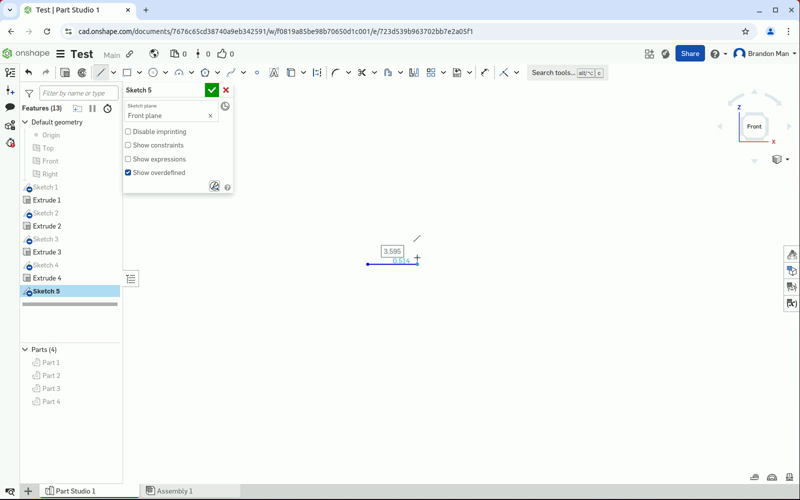
scroll(6)
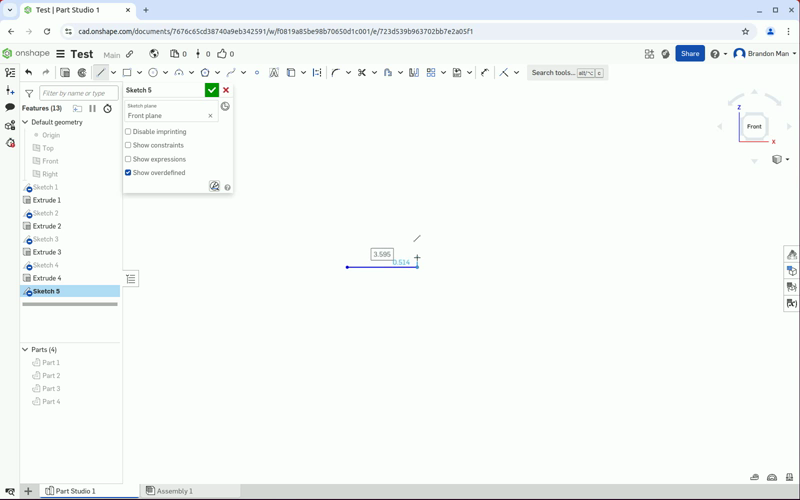
scroll(6)
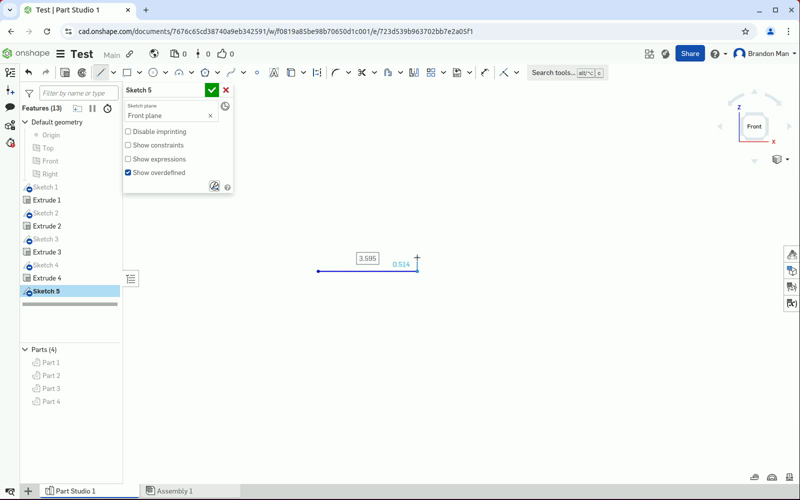
scroll(6)
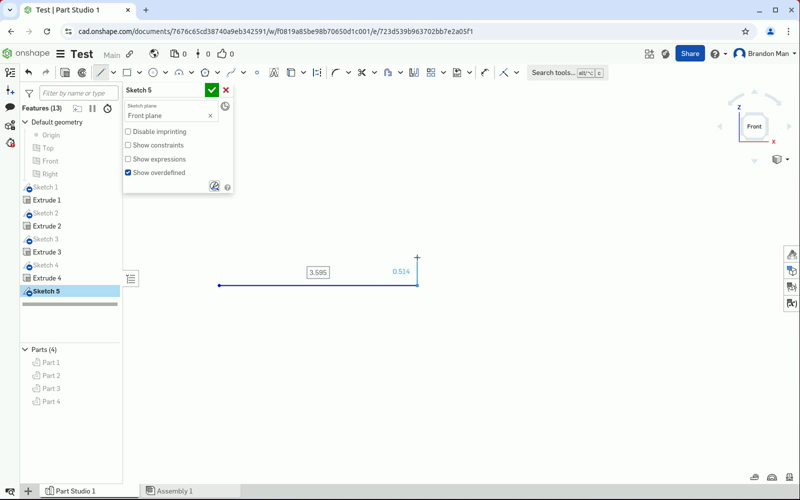
click(417, 257)
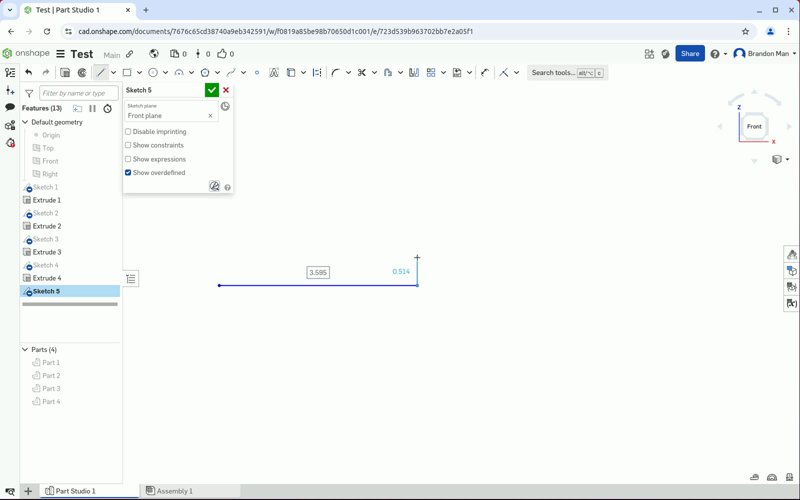
scroll(-6)
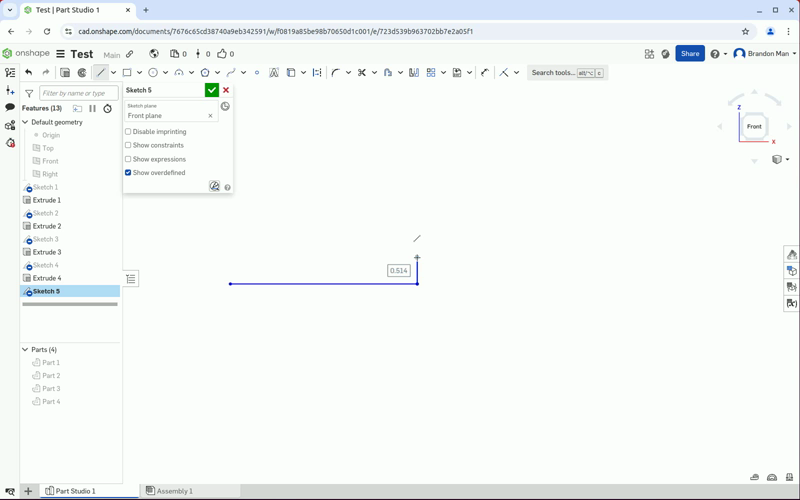
scroll(-6)
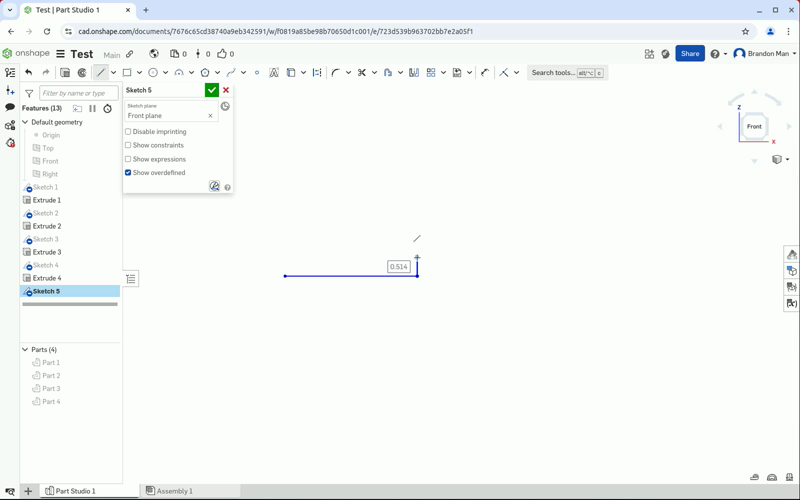
scroll(-6)
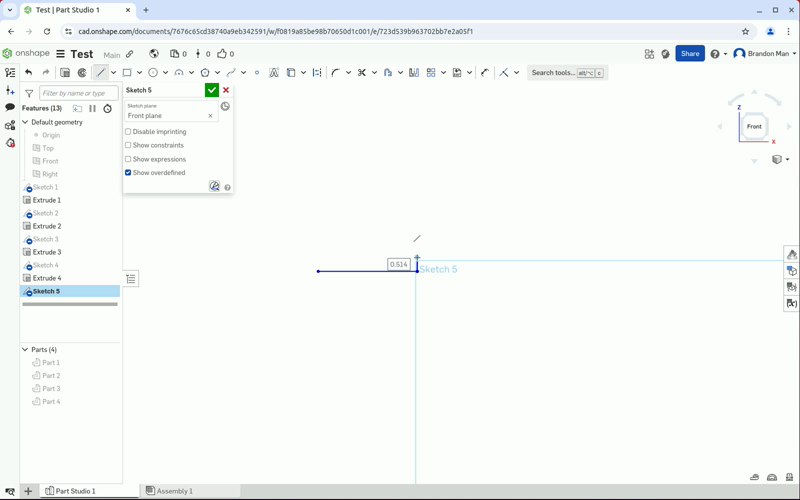
scroll(-6)
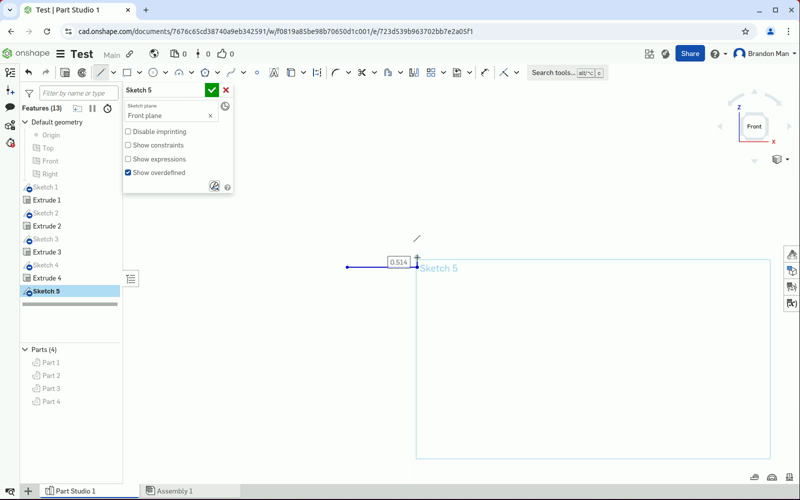
scroll(-6)
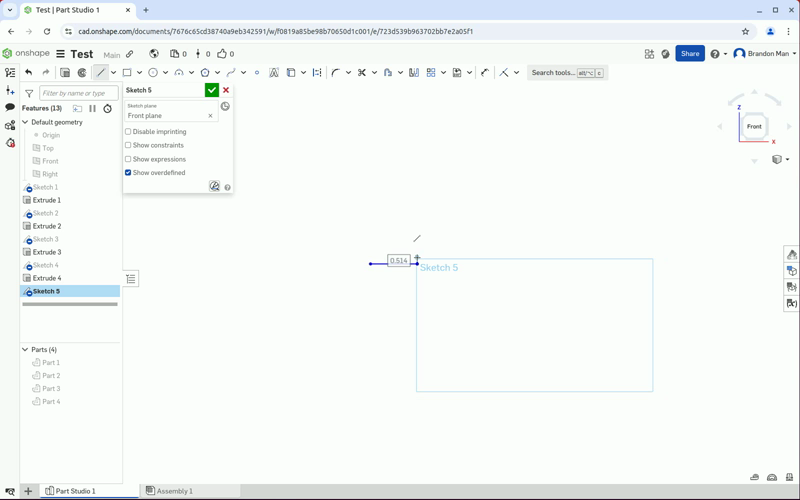
scroll(-6)
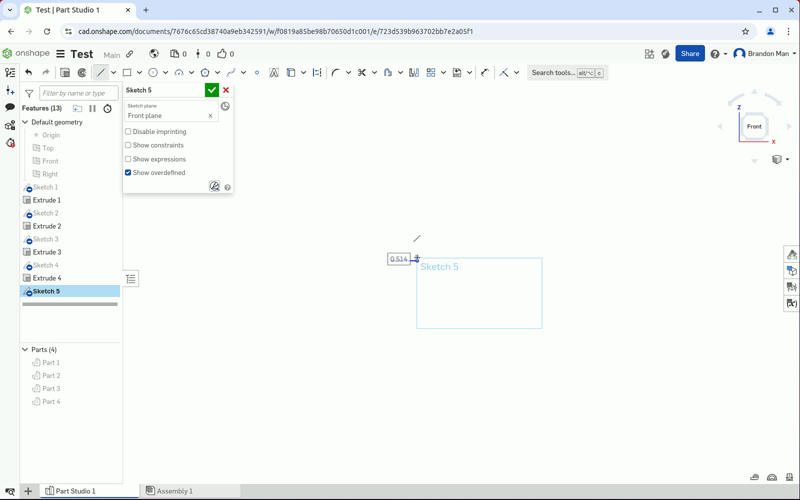
scroll(-6)
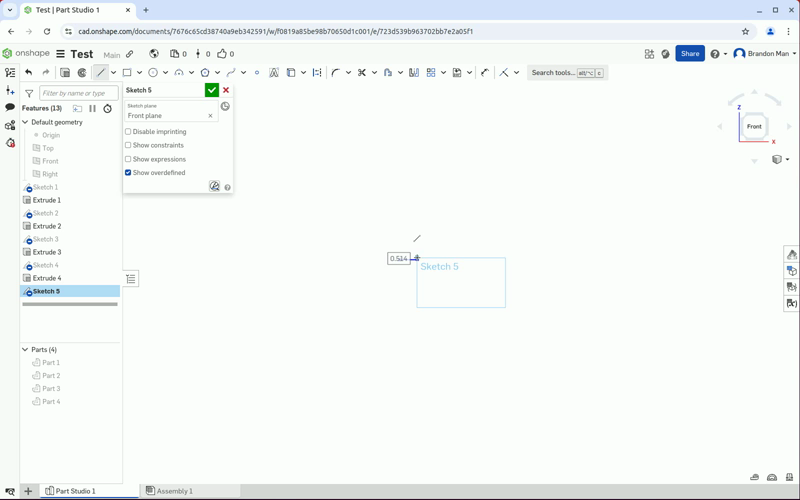
key_up(shift)
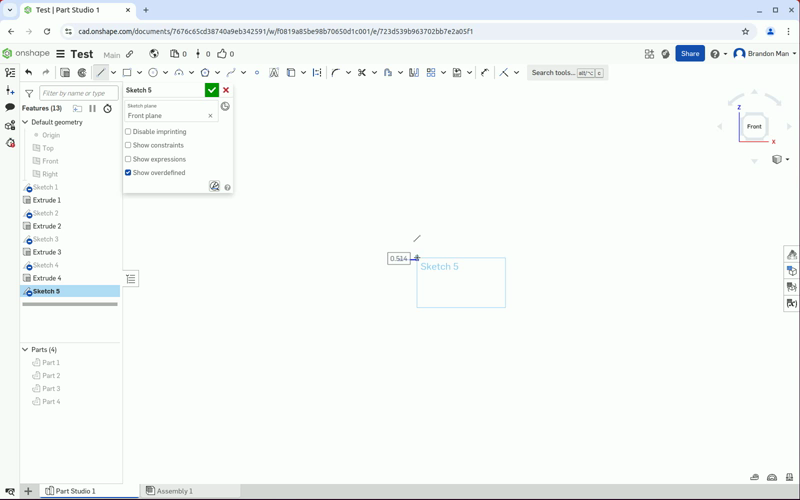
key_down(shift)
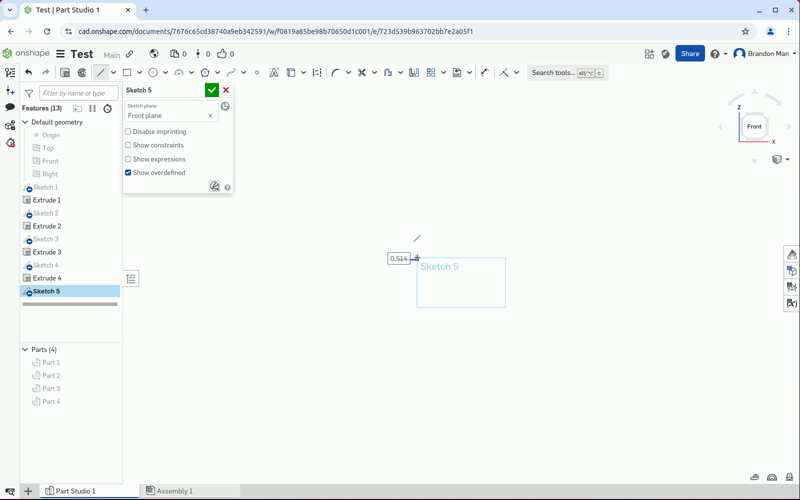
mouse_move(447, 257)
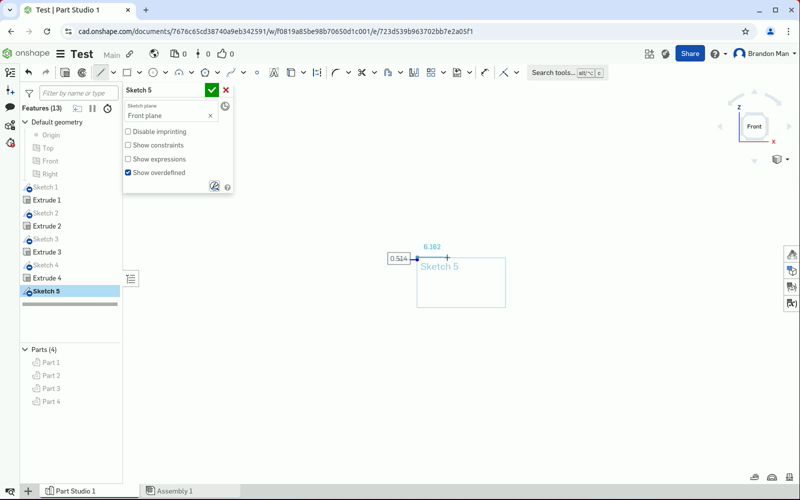
mouse_move(399, 257)
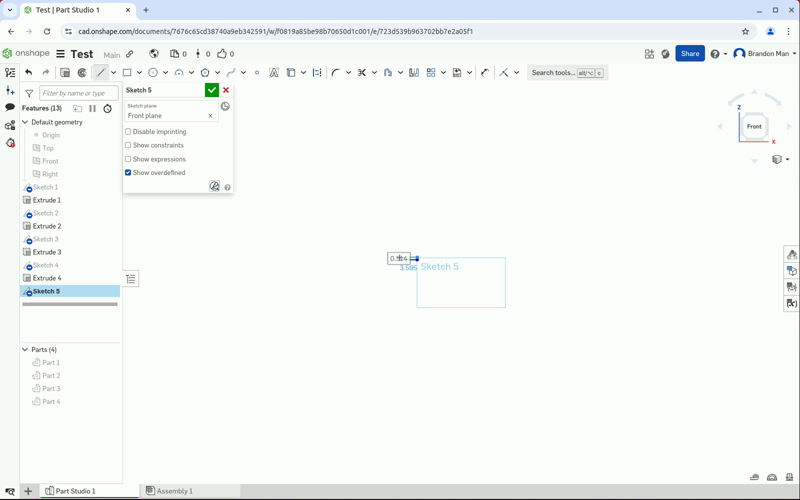
scroll(6)
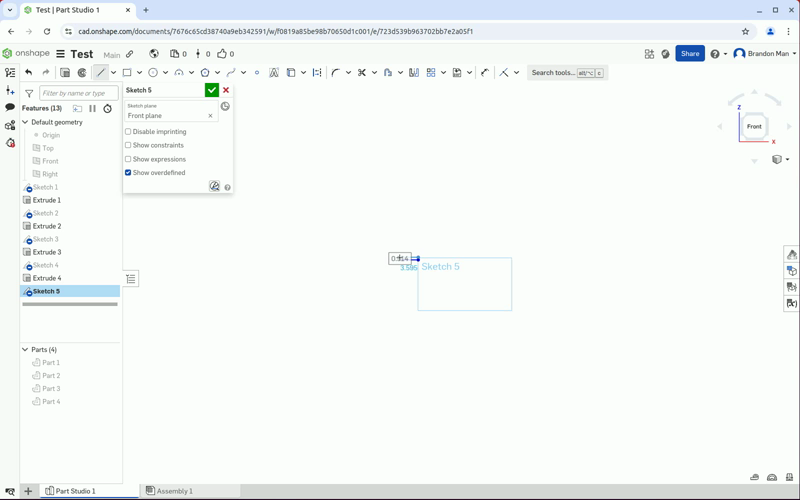
scroll(6)
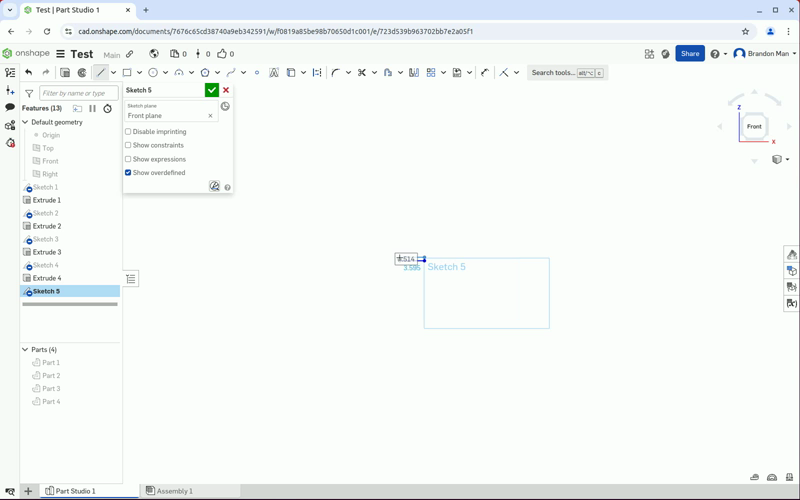
scroll(6)
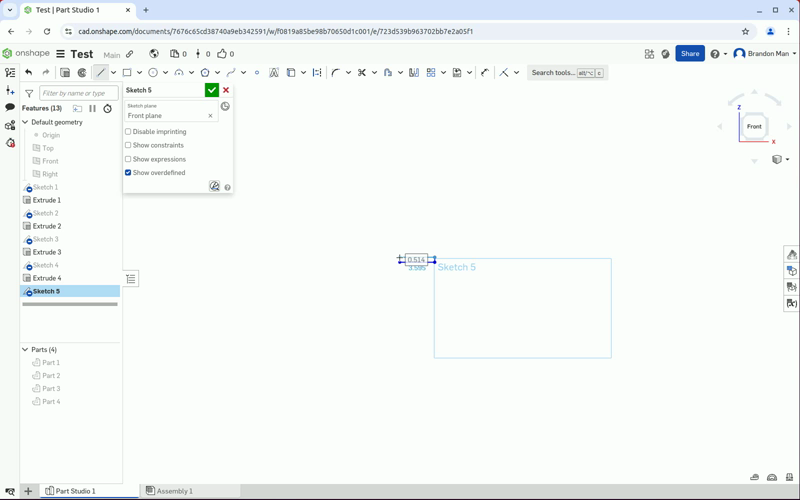
scroll(6)
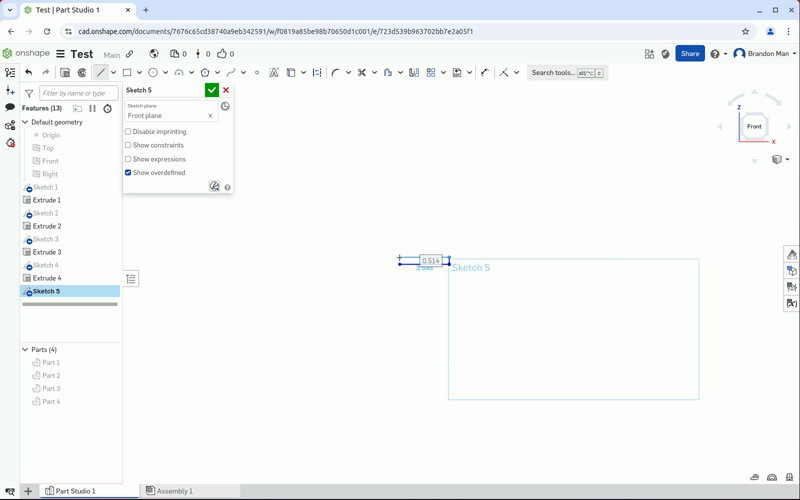
scroll(6)
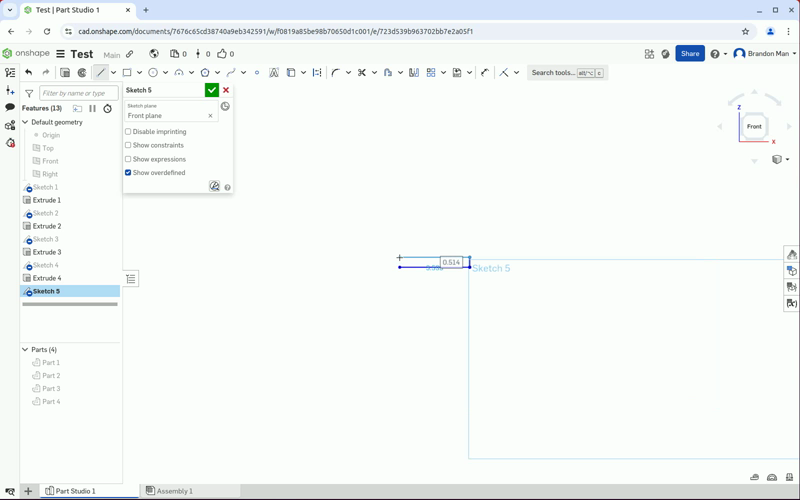
scroll(6)
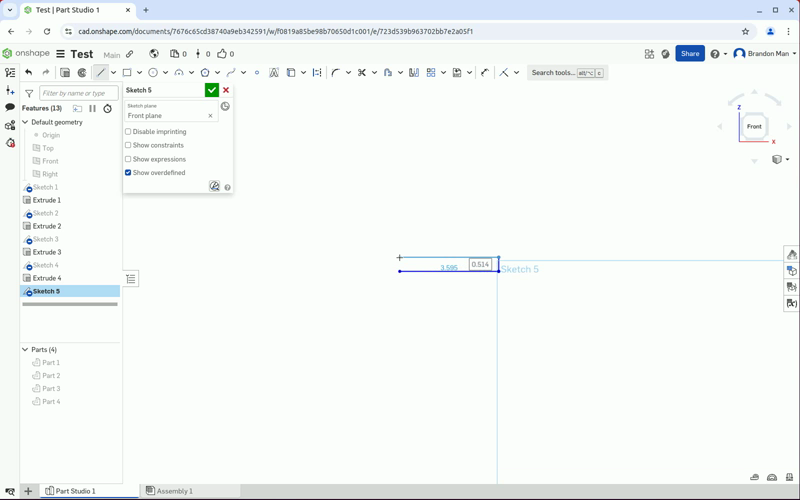
scroll(6)
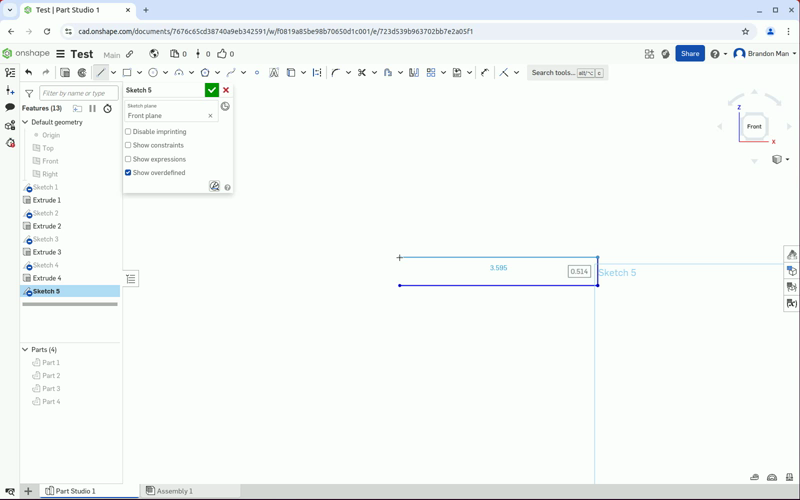
click(399, 257)
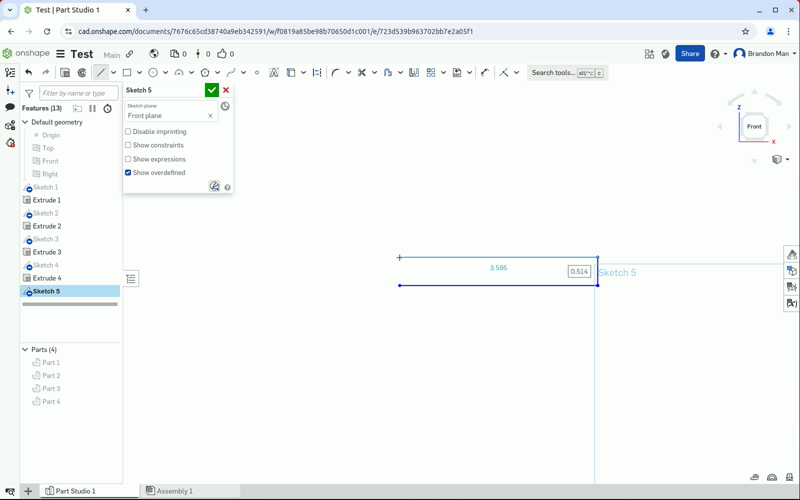
scroll(-6)
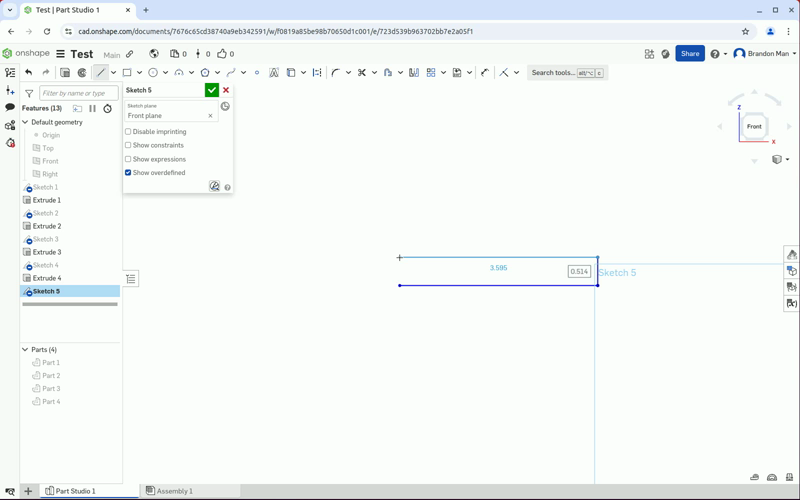
scroll(-6)
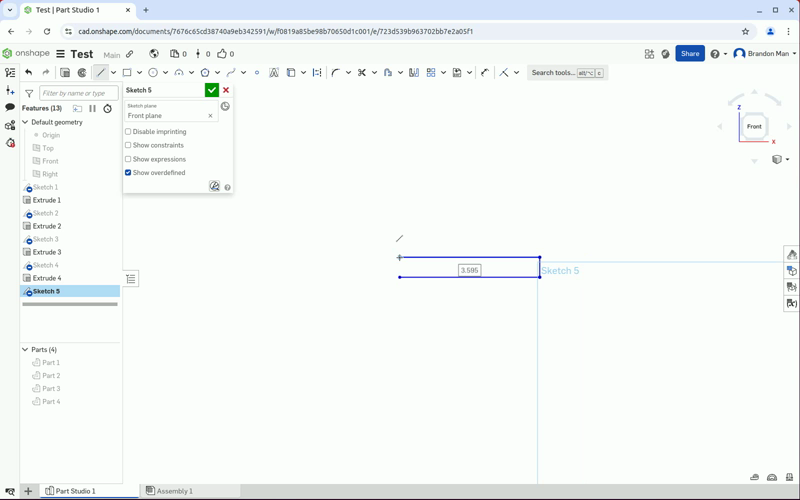
scroll(-6)
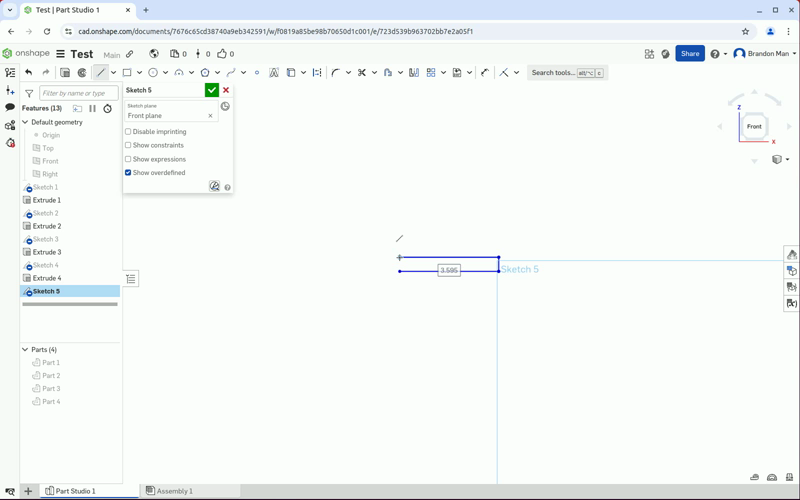
scroll(-6)
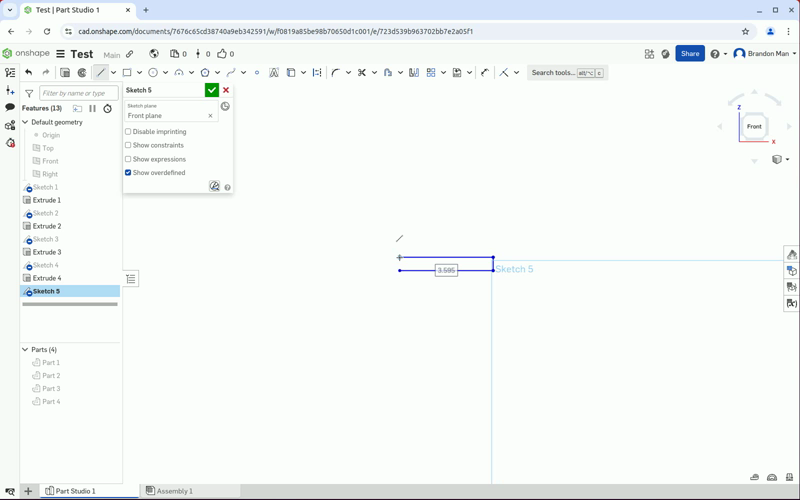
scroll(-6)
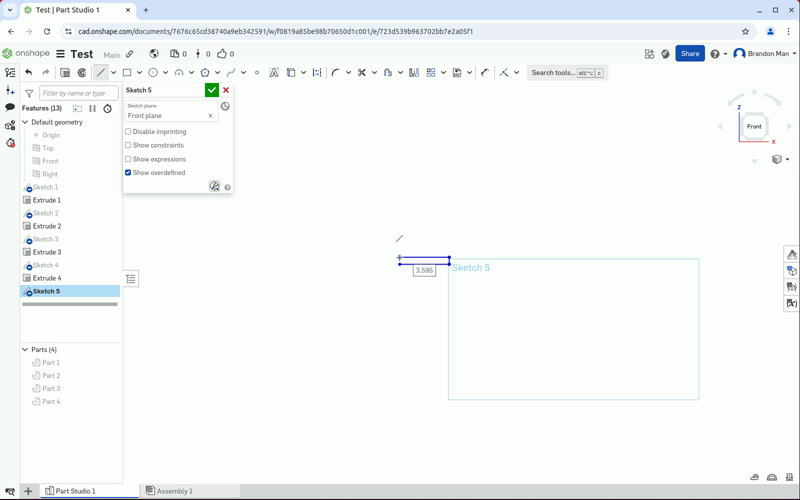
scroll(-6)
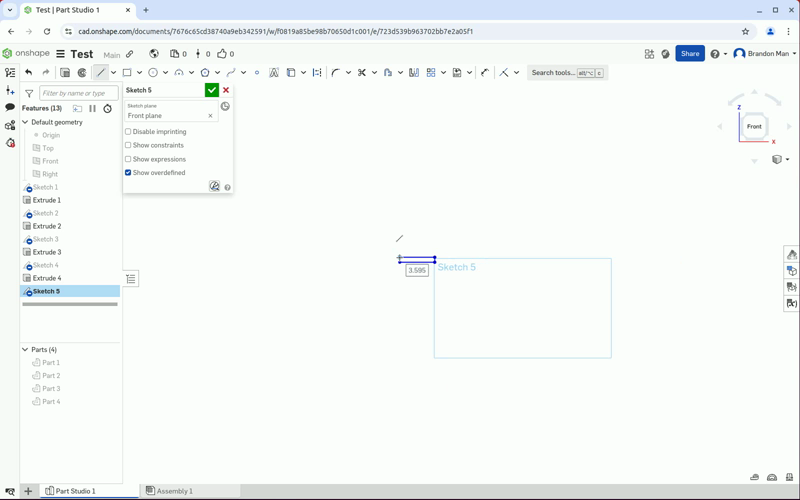
scroll(-6)
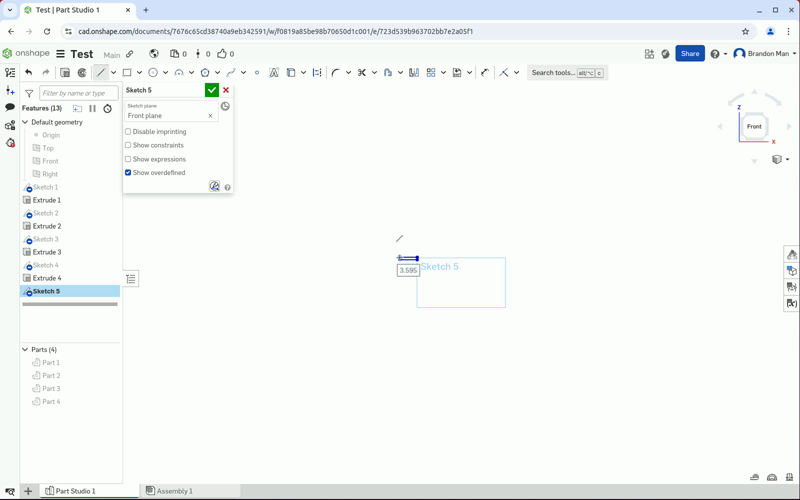
key_up(shift)
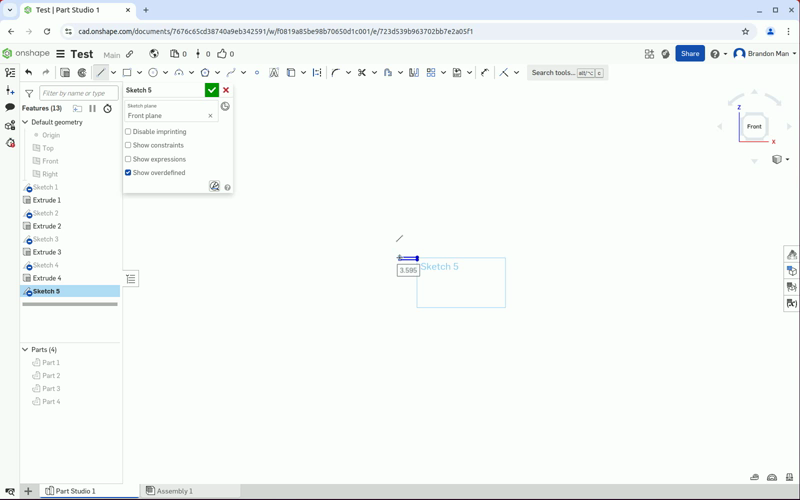
mouse_move(429, 257)
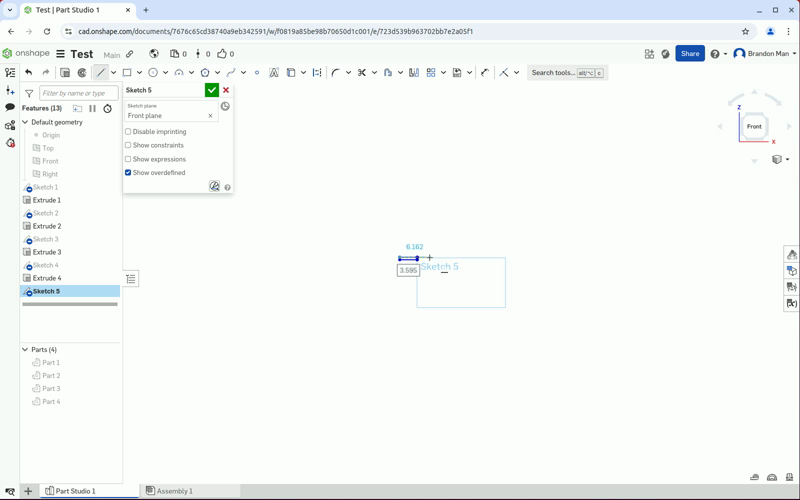
key_down(shift)
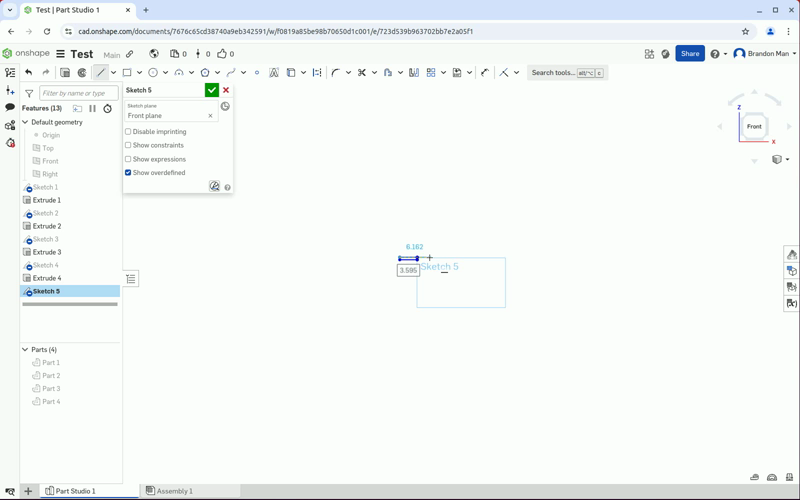
mouse_move(399, 259)
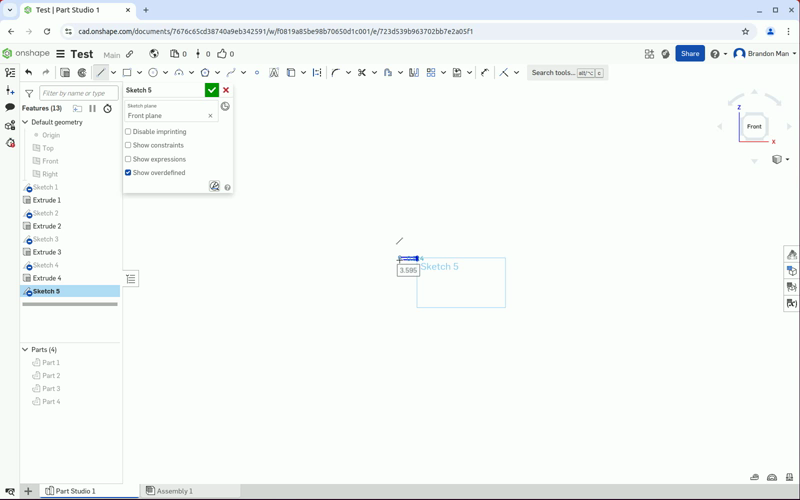
scroll(6)
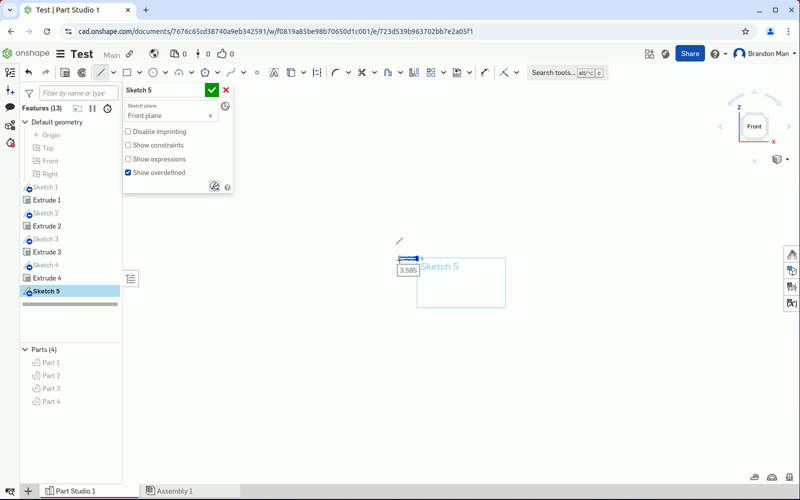
scroll(6)
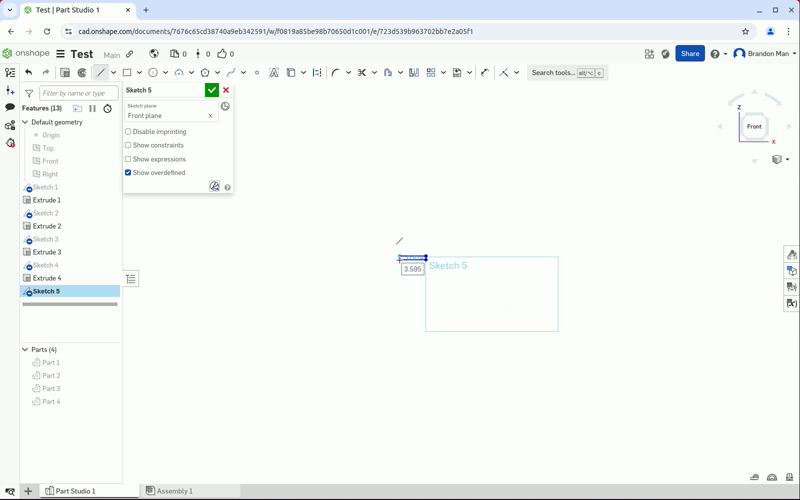
scroll(6)
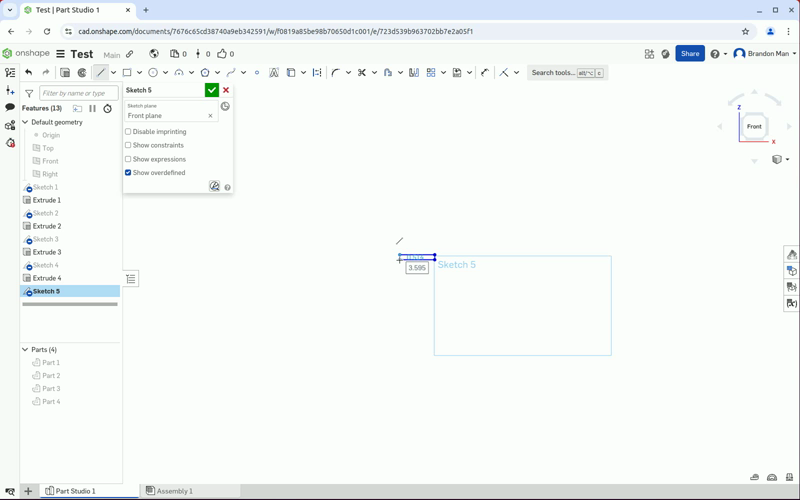
scroll(6)
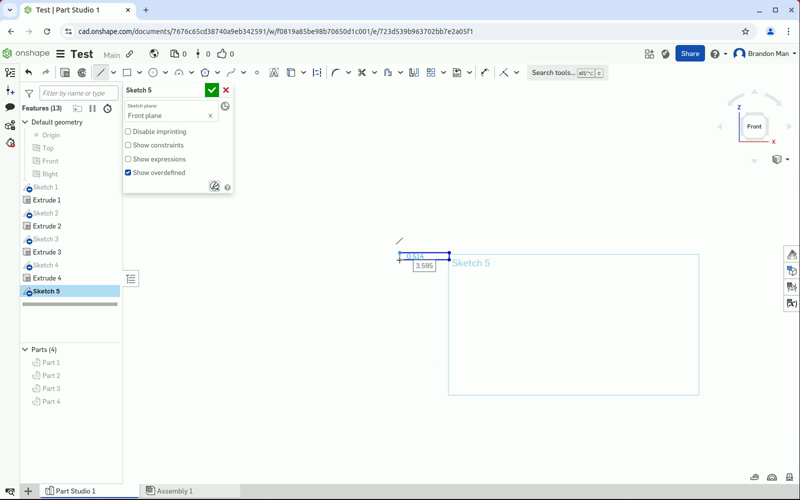
scroll(6)
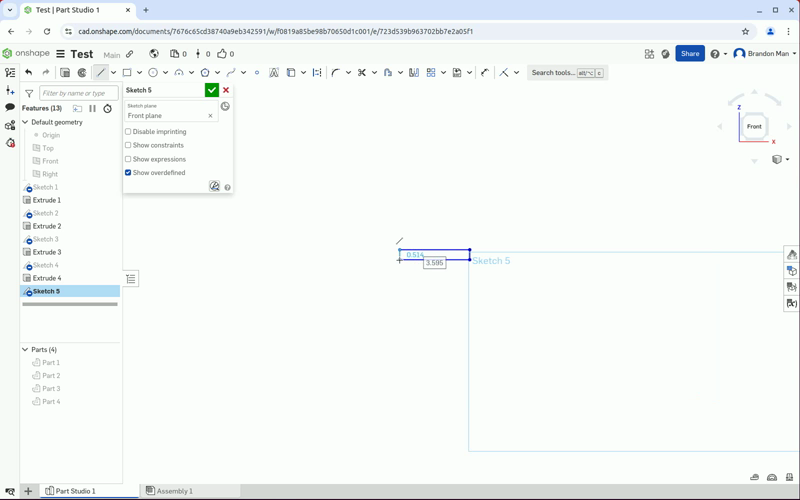
scroll(6)
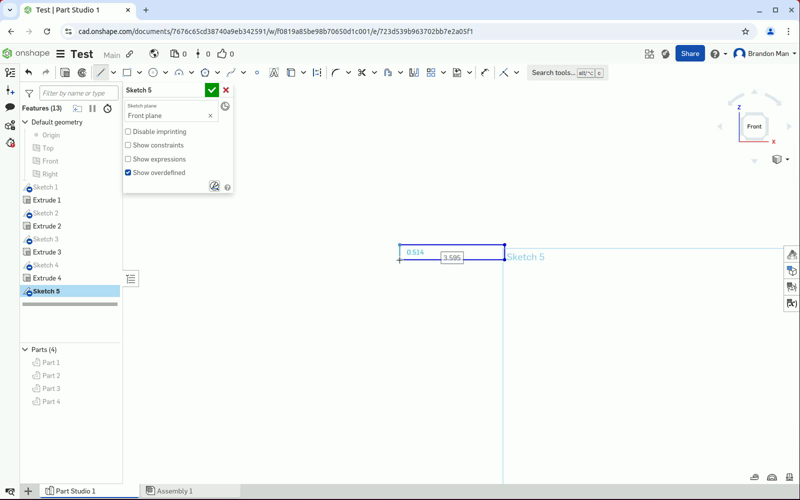
scroll(6)
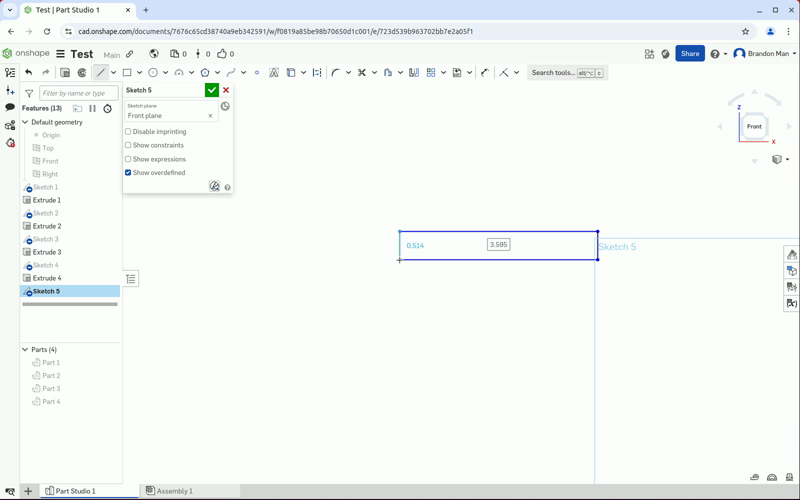
key_up(shift)
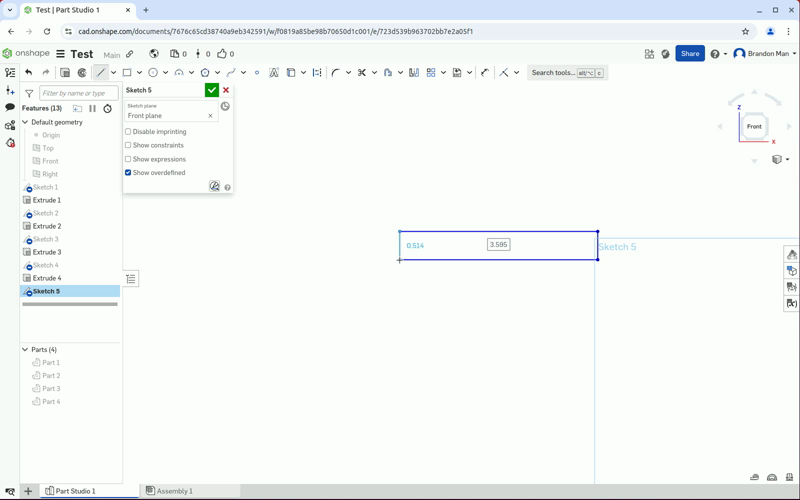
click(399, 259)
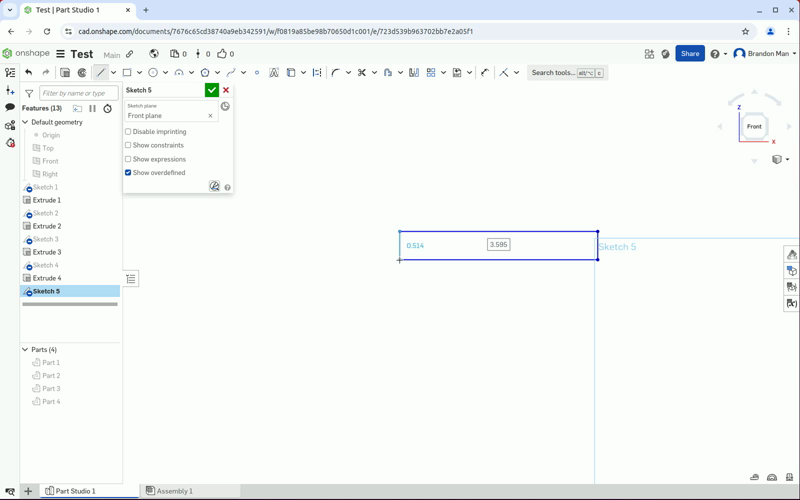
scroll(-6)
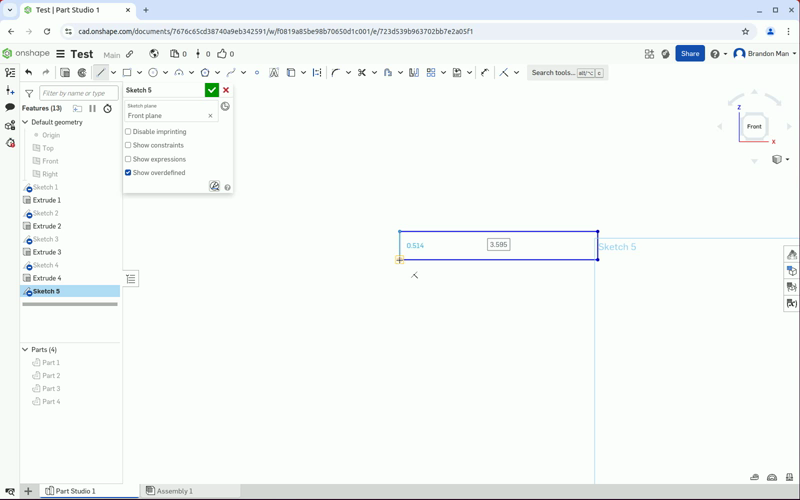
scroll(-6)
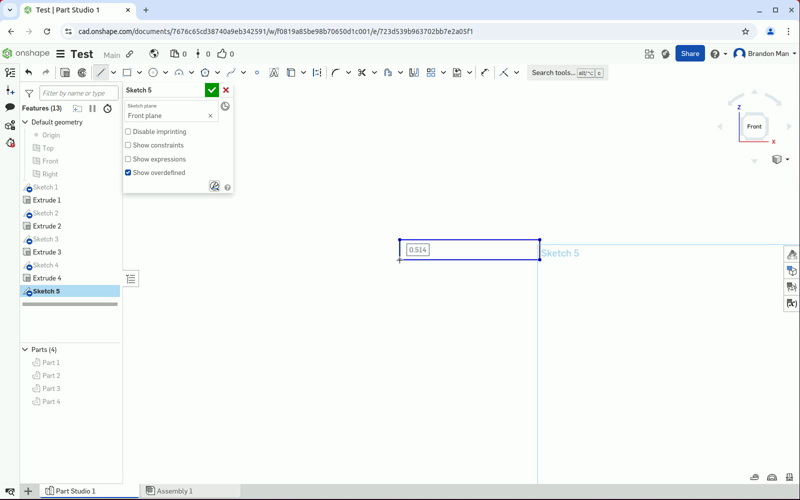
scroll(-6)
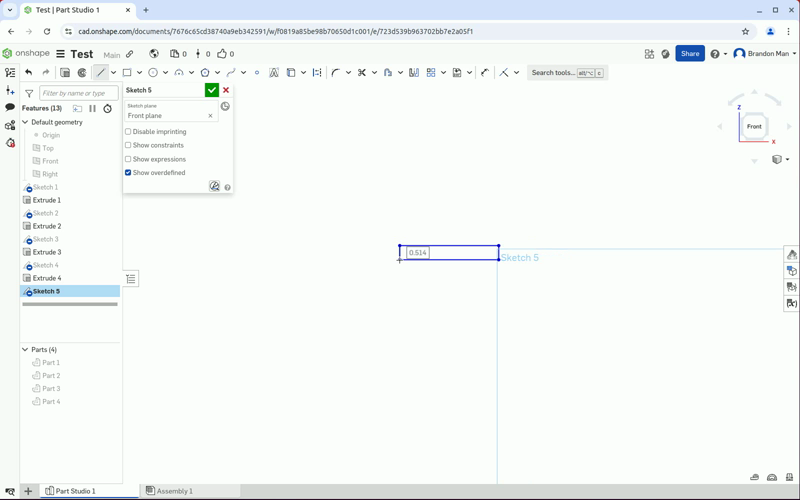
scroll(-6)
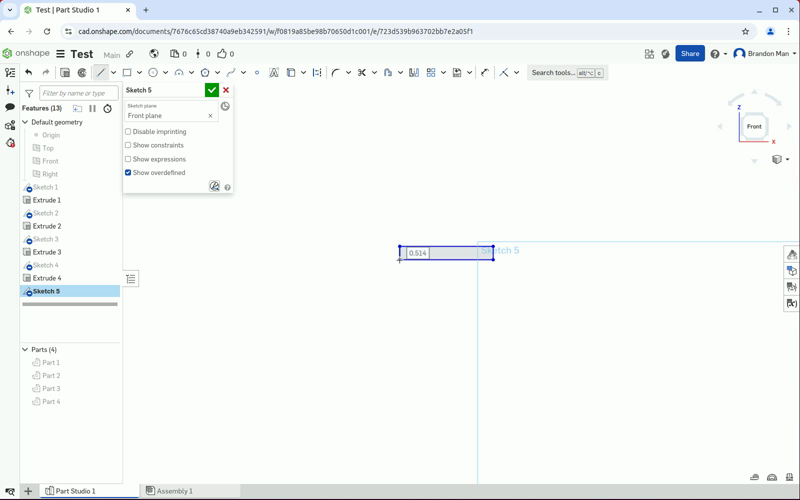
scroll(-6)
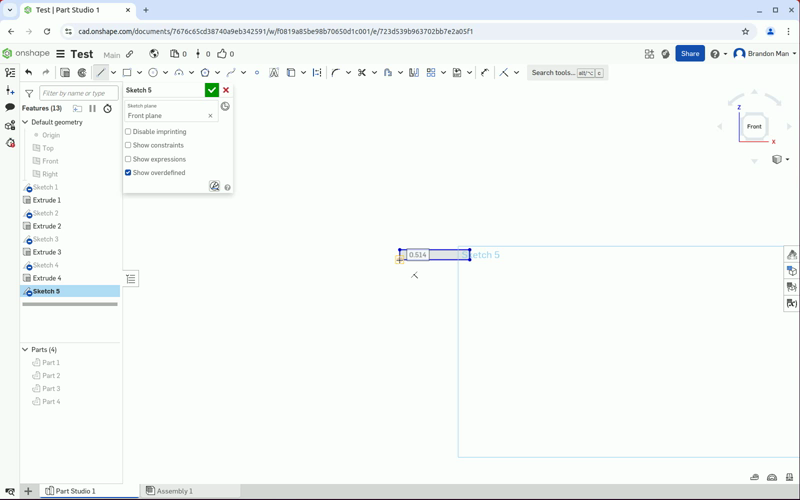
scroll(-6)
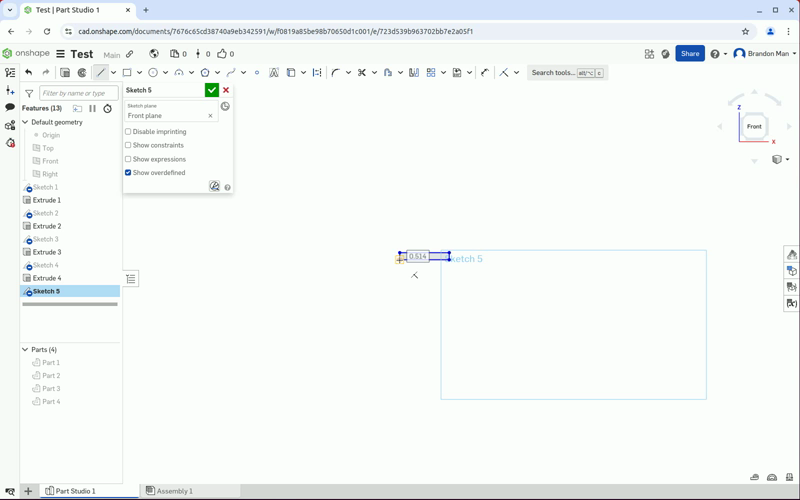
scroll(-6)
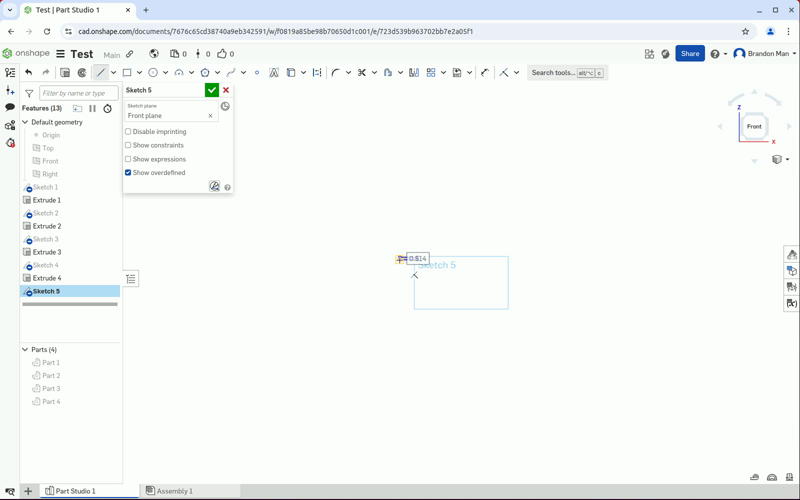
key(esc)
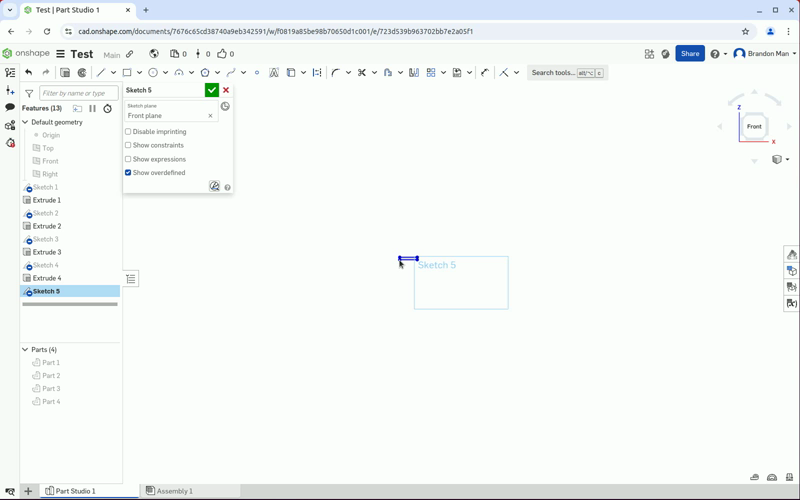
mouse_move(402, 259)
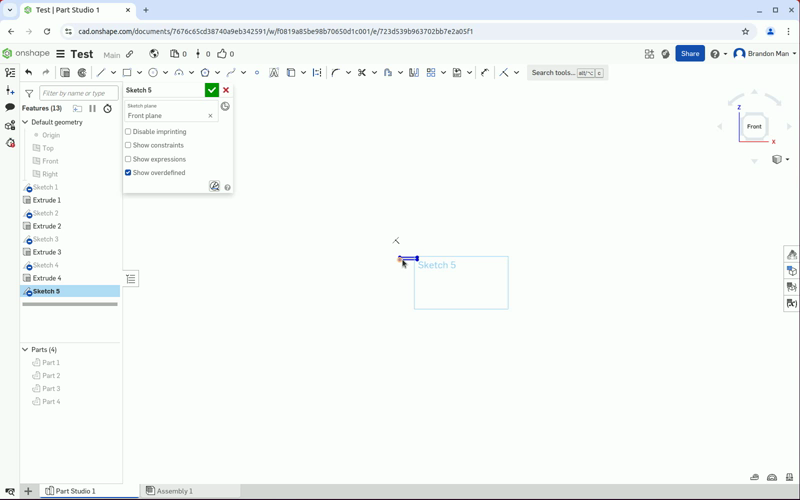
scroll(6)
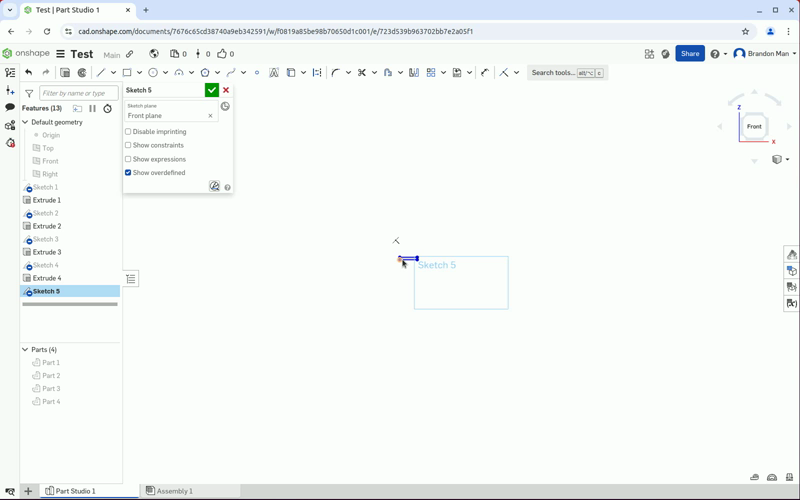
scroll(6)
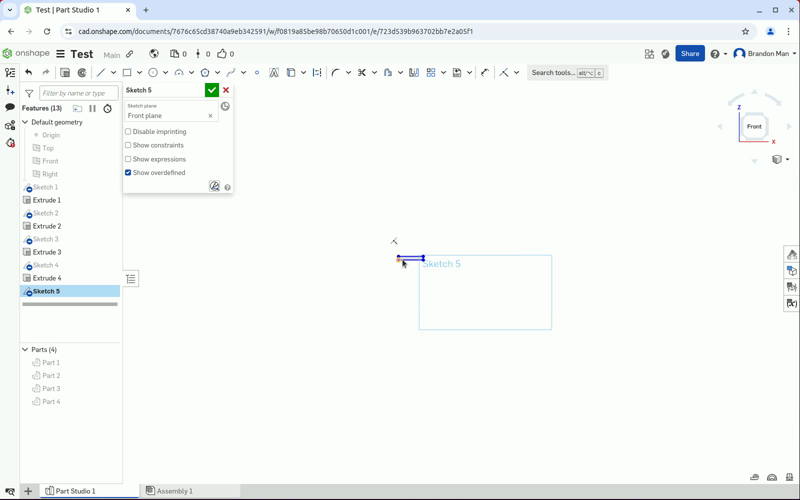
scroll(6)
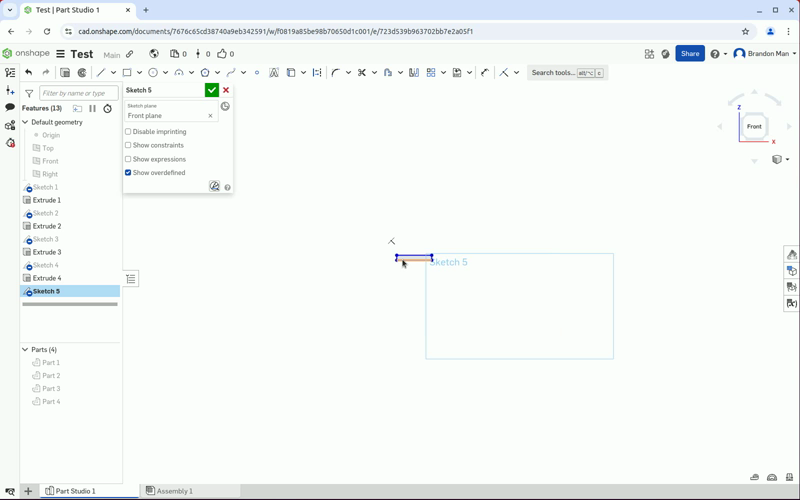
scroll(6)
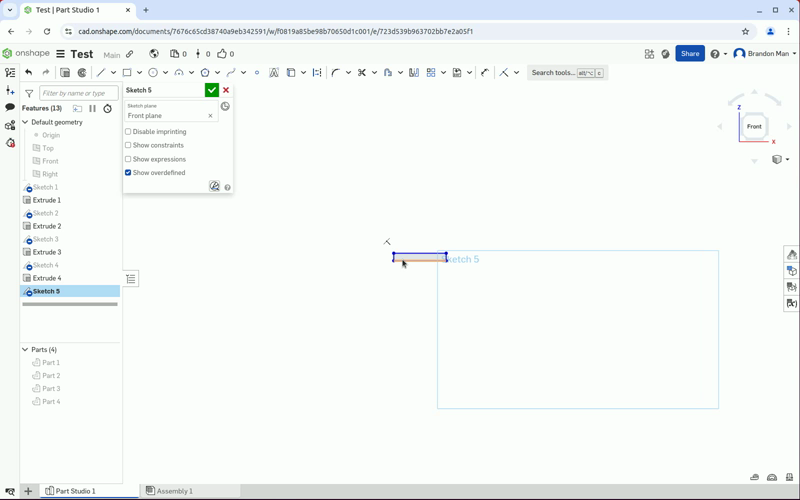
scroll(6)
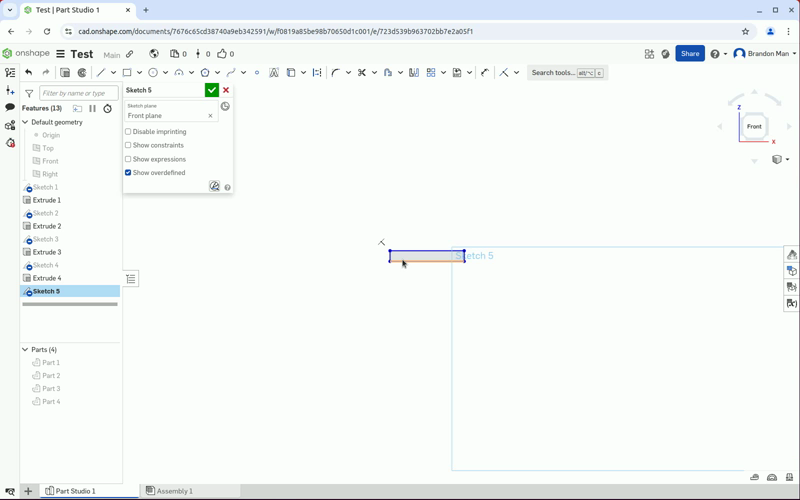
scroll(6)
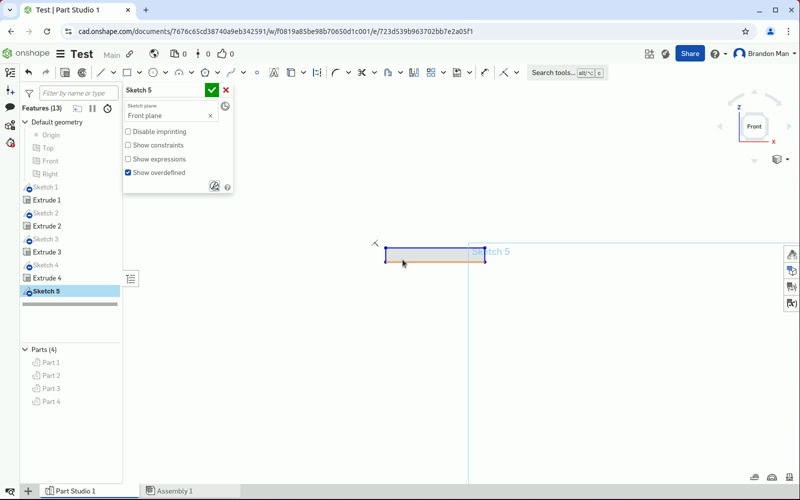
scroll(6)
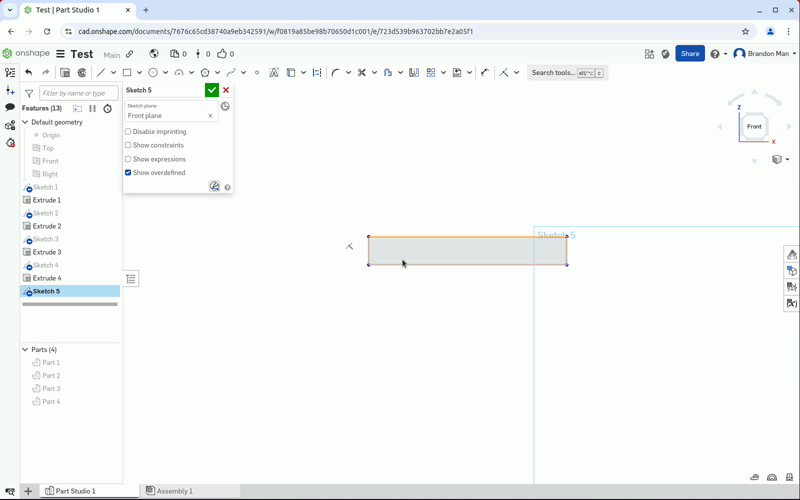
click(402, 259)
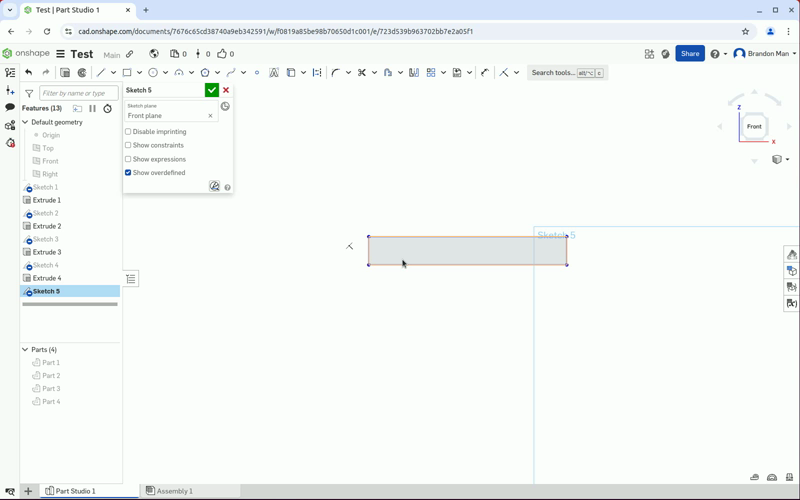
scroll(-6)
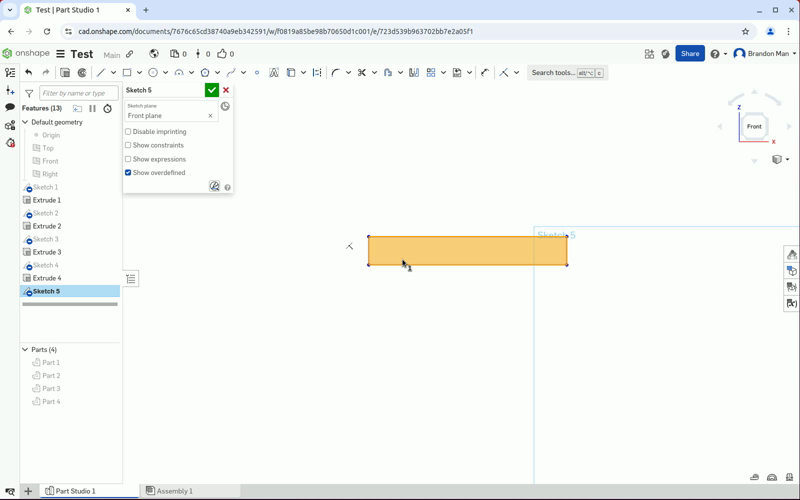
scroll(-6)
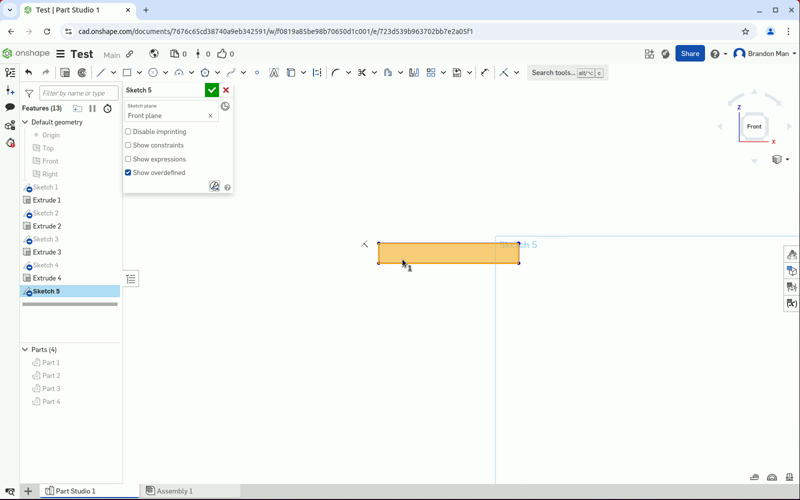
scroll(-6)
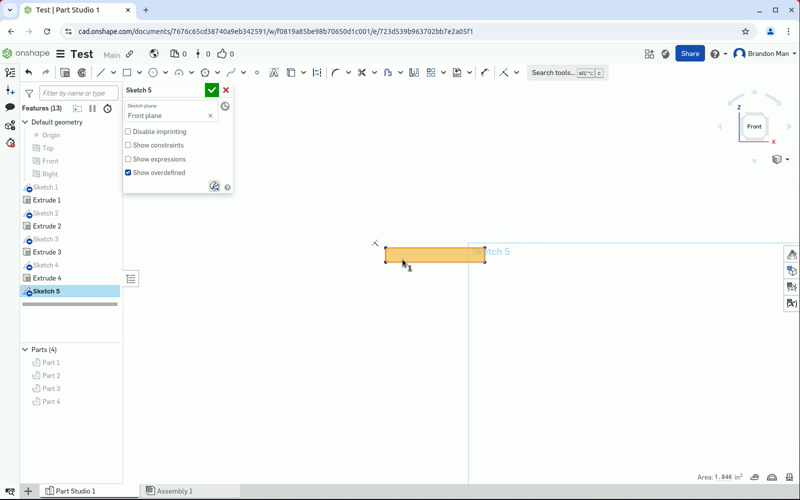
scroll(-6)
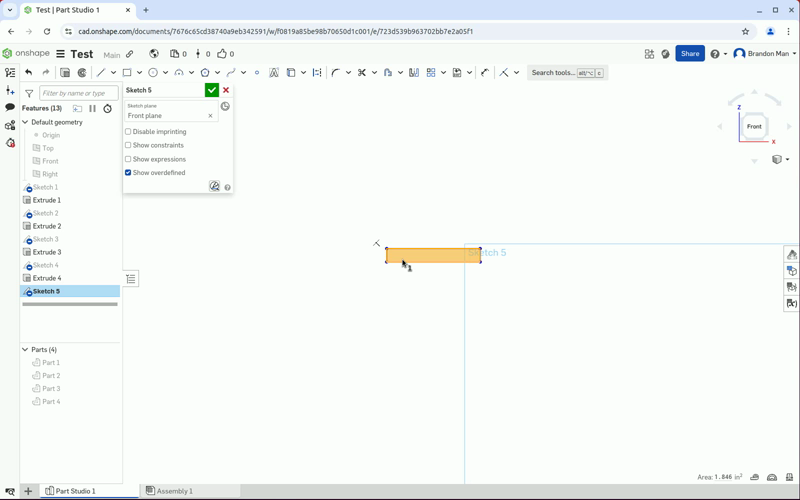
scroll(-6)
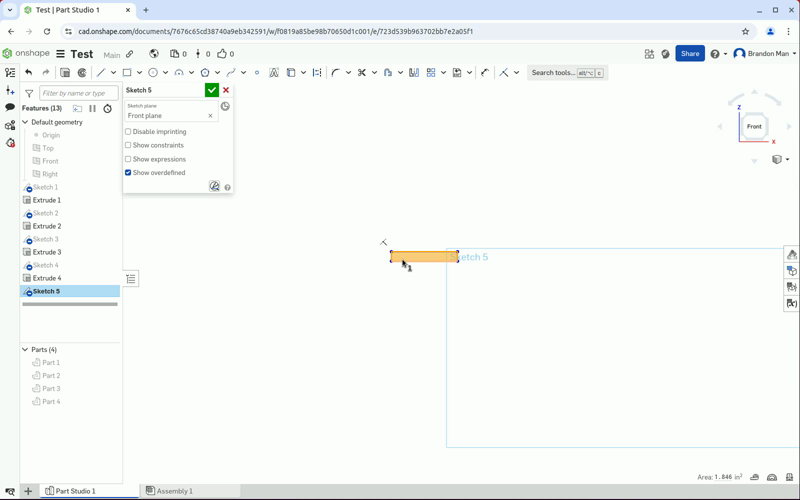
scroll(-6)
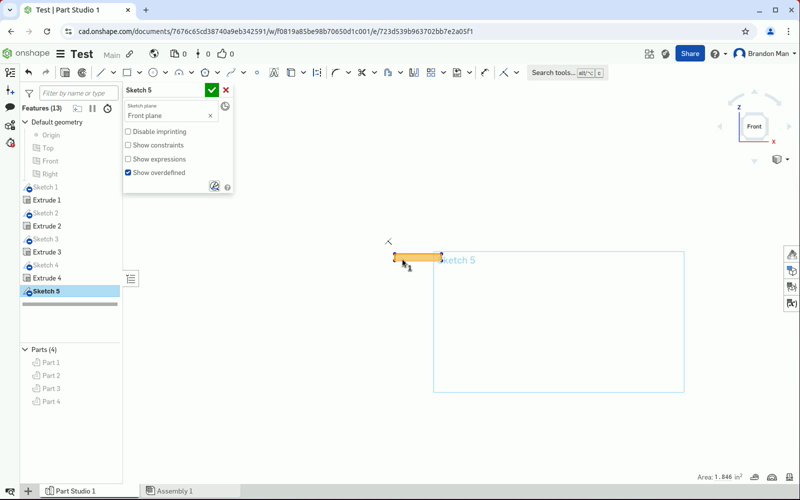
scroll(-6)
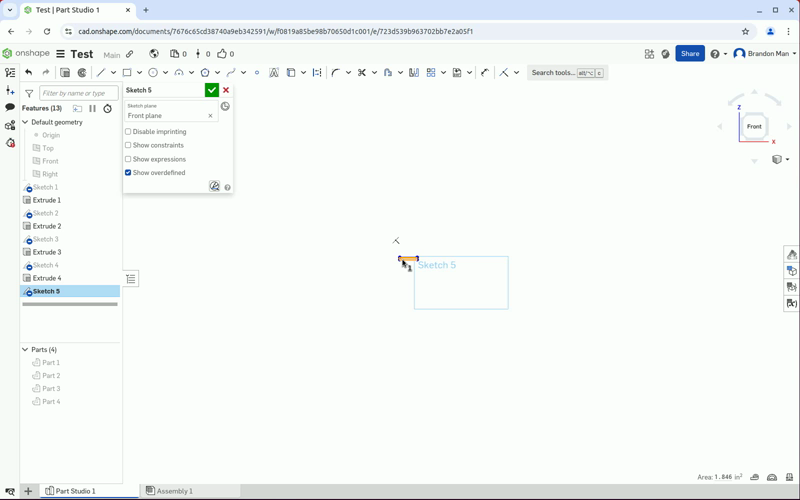
mouse_move(73, 352)
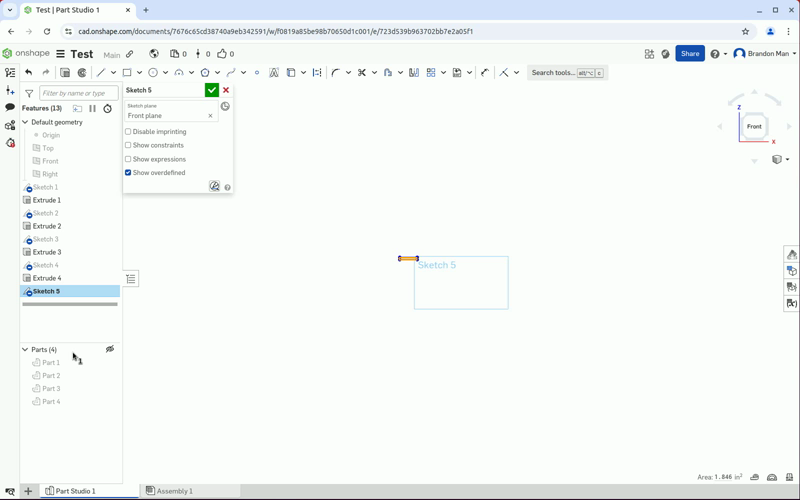
key(shift+y)
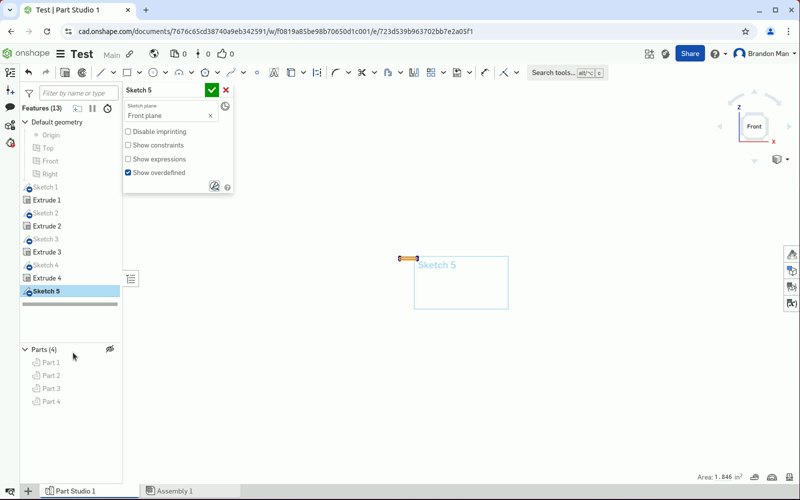
key(shift+e)
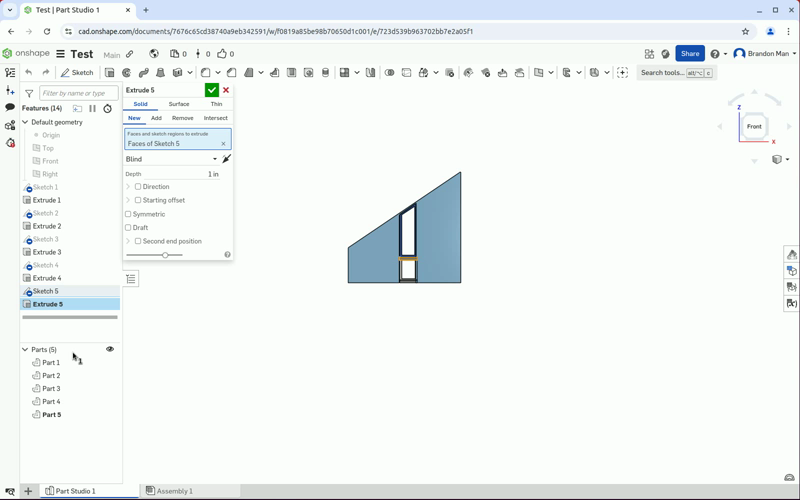
mouse_move(143, 106)
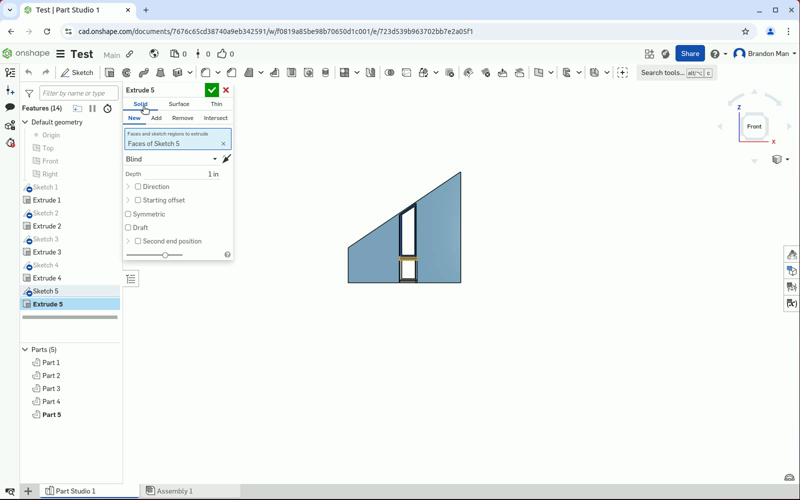
click(143, 106)
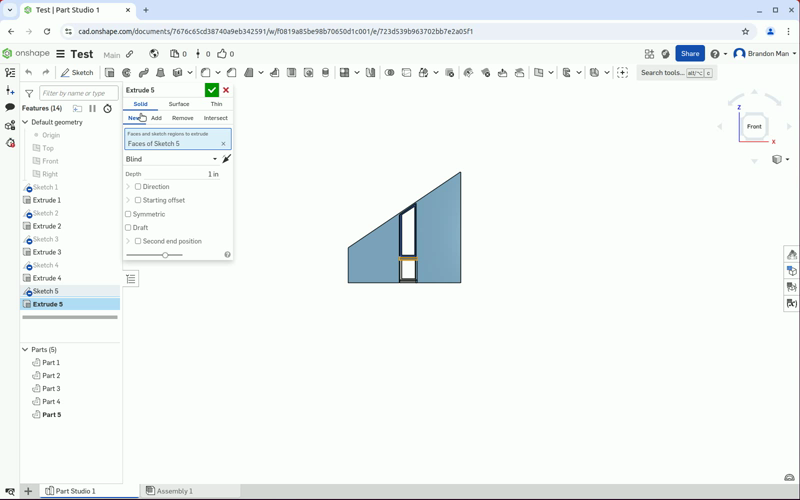
mouse_move(137, 120)
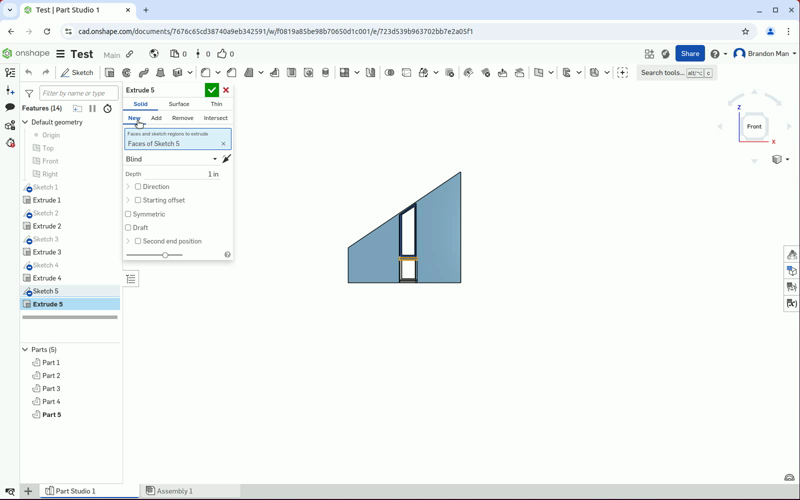
click(137, 120)
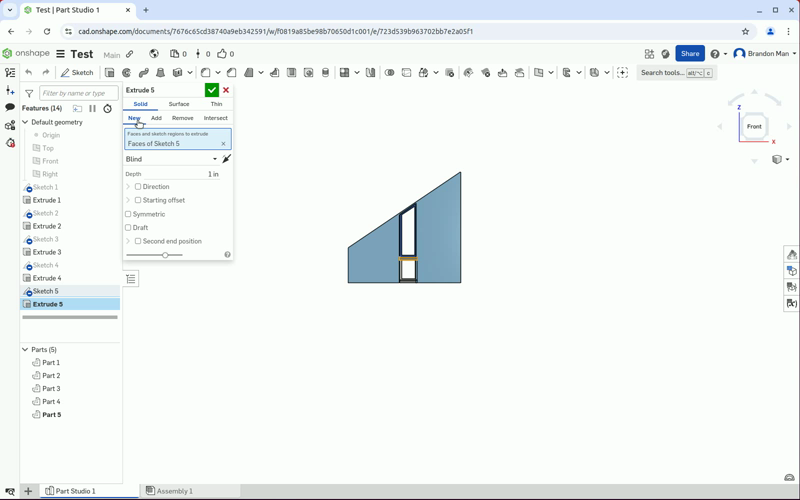
key(tab, 4)
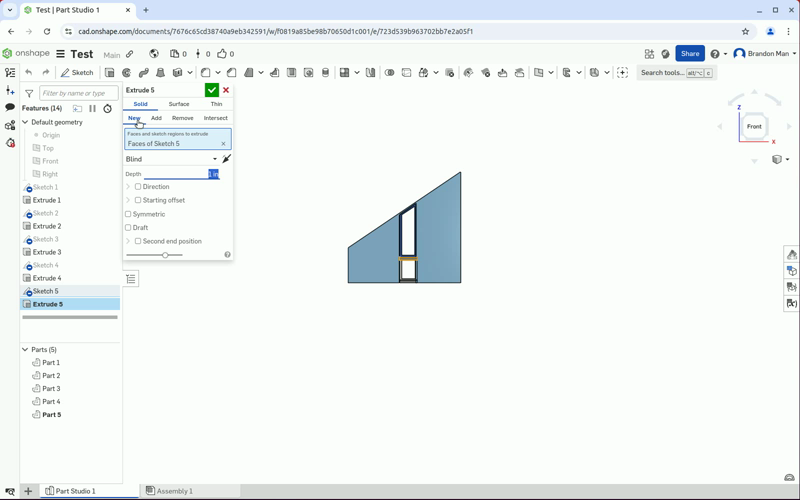
text(0.481)
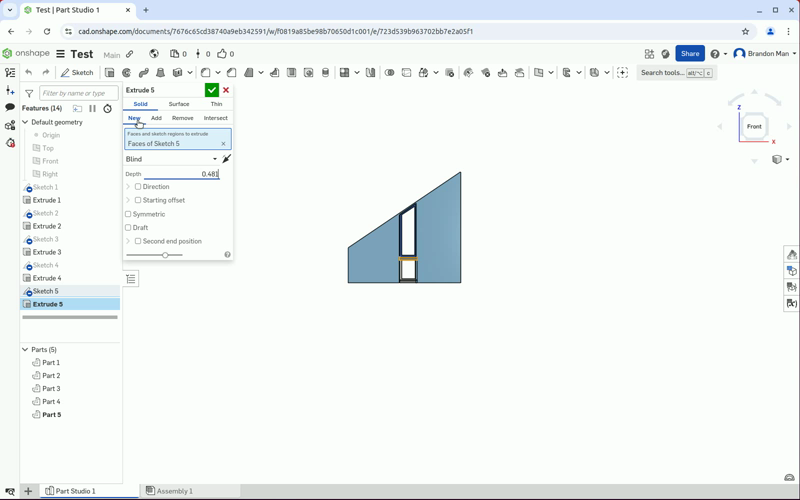
key(enter)
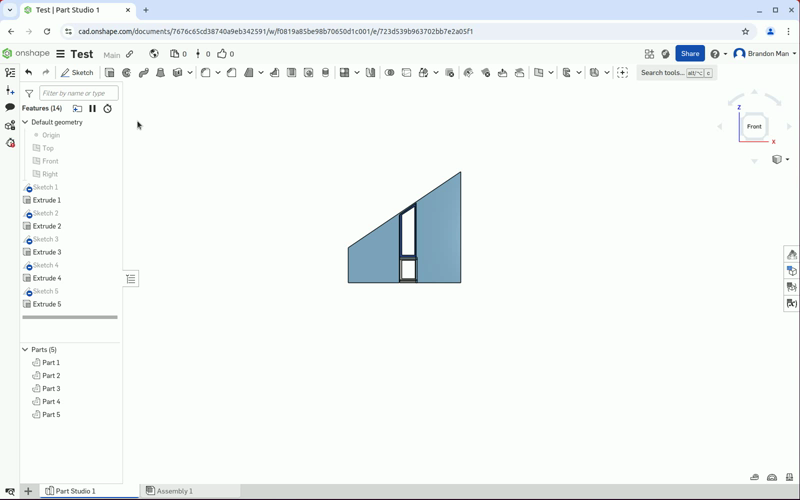
key(shift+h)
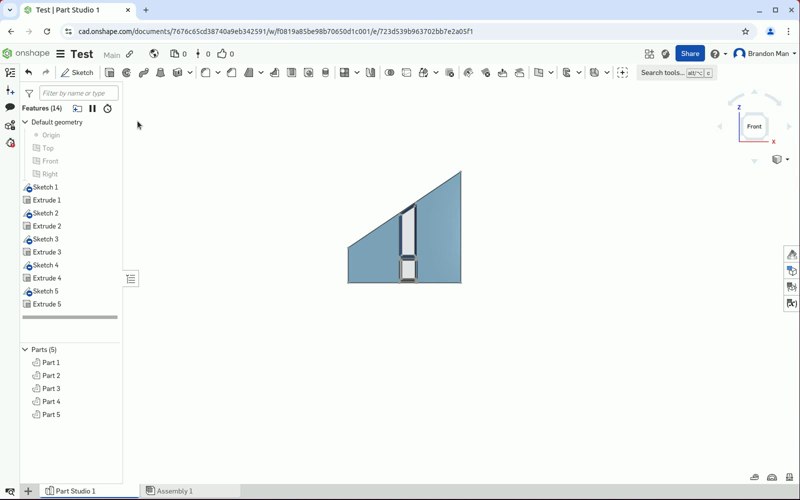
key(shift+h)
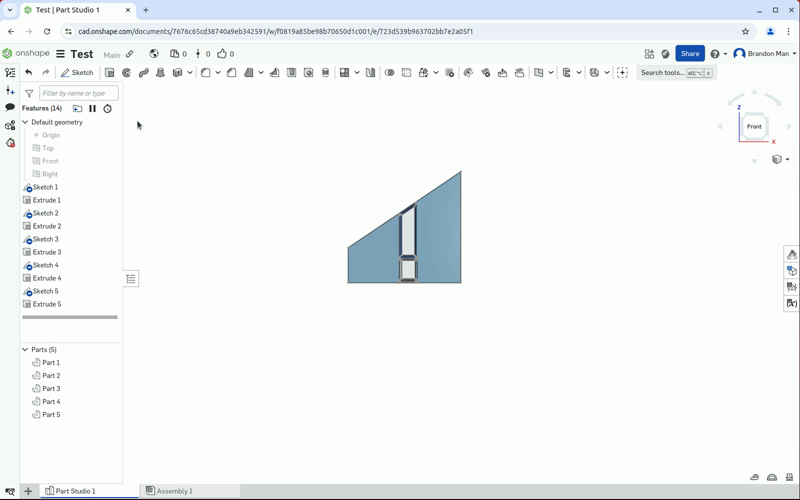
key(shift+7)
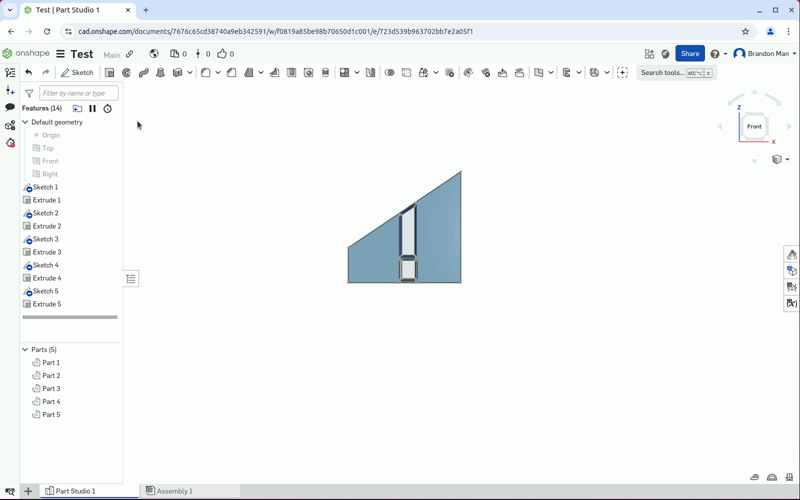
key(left, 2)
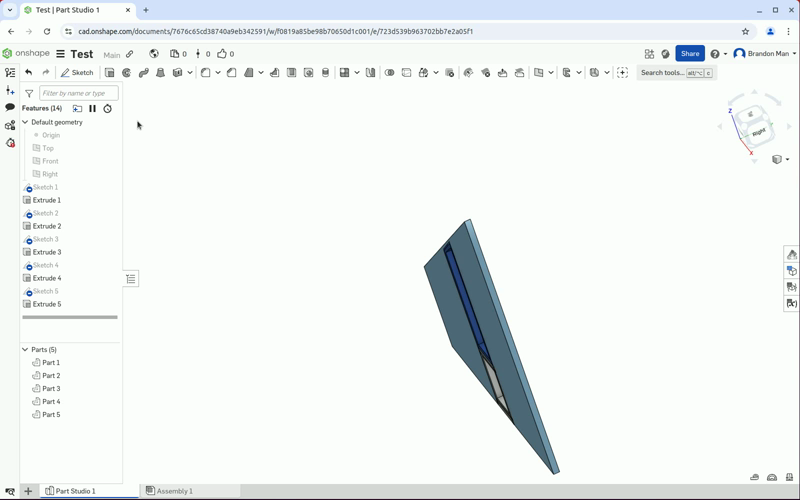
key(down, 2)
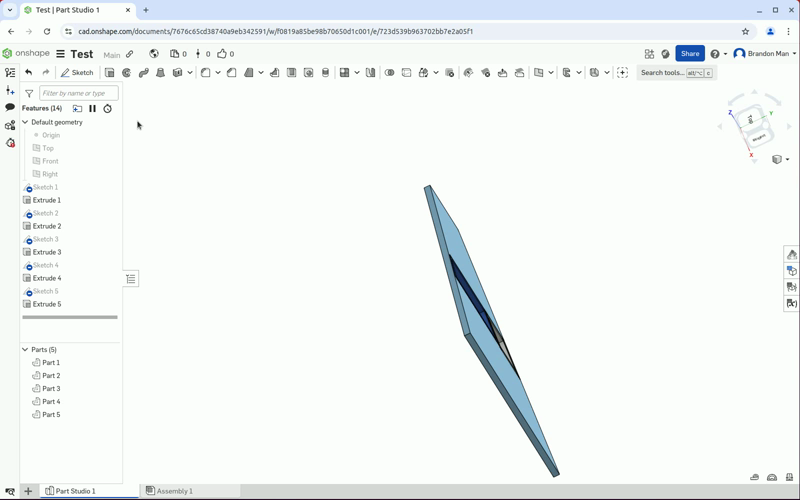
key(up, 2)
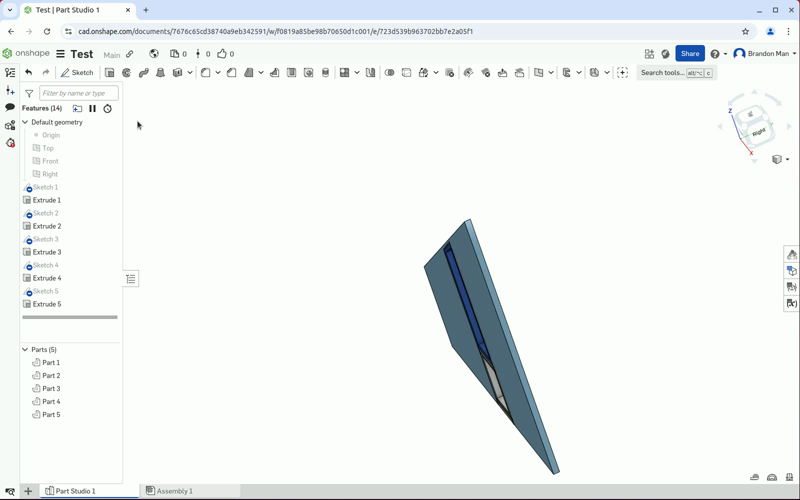
key(right, 2)
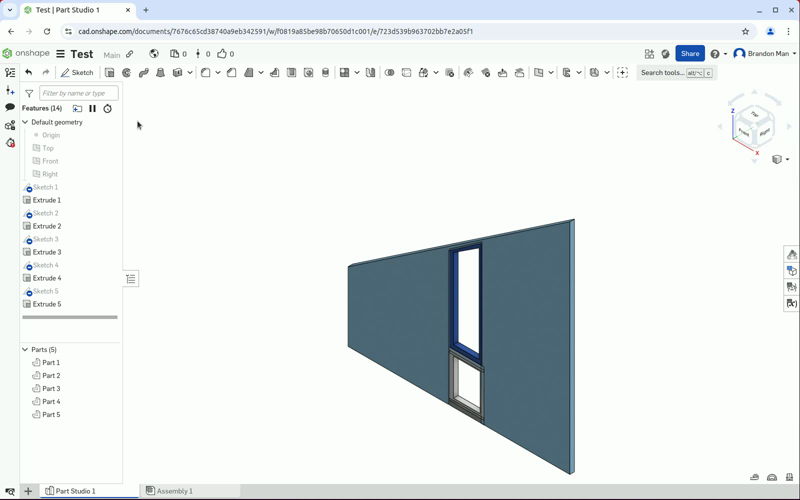
mouse_move(73, 189)
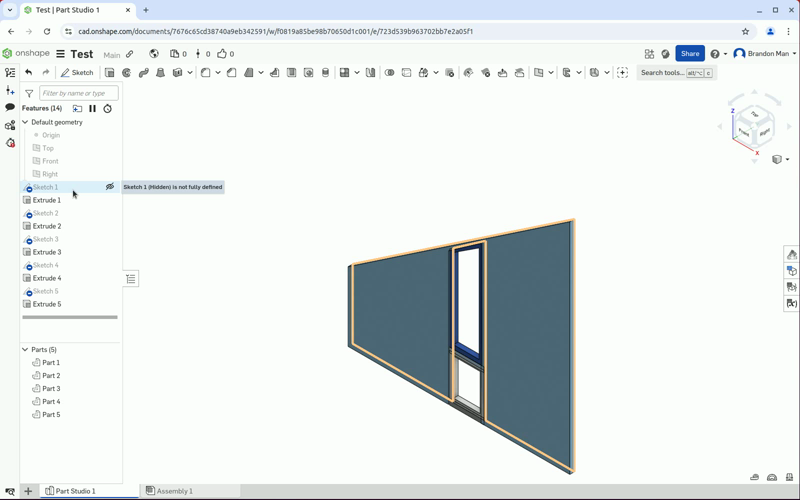
click(73, 189)